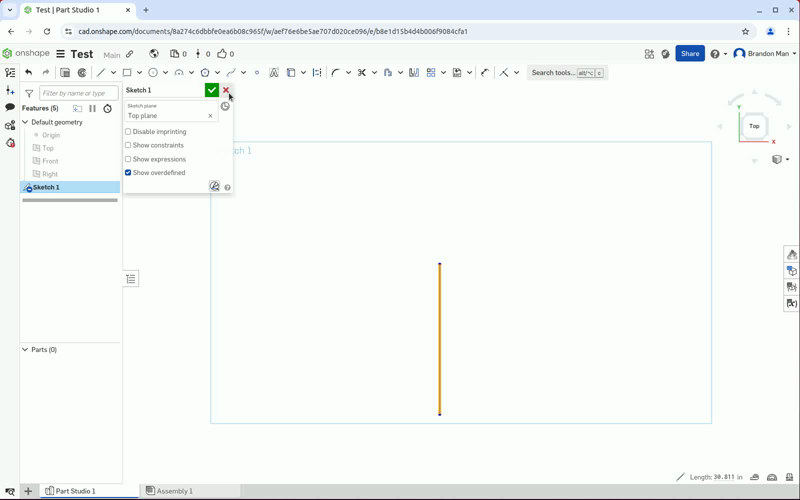
key(shift+h)
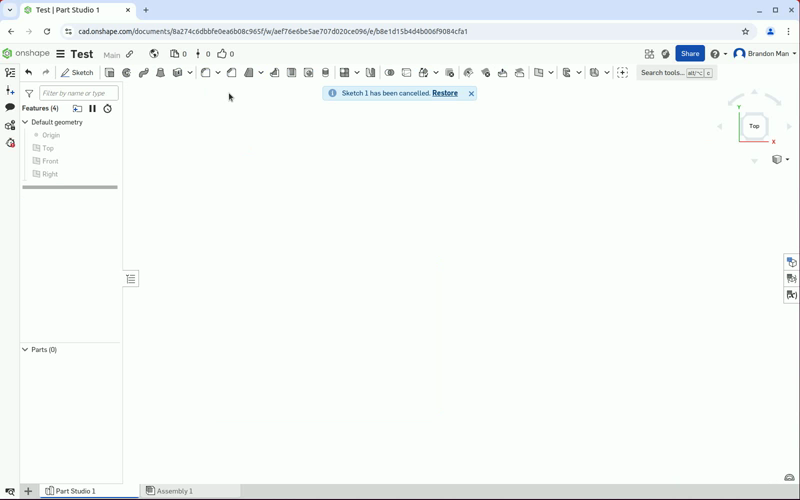
mouse_move(73, 352)
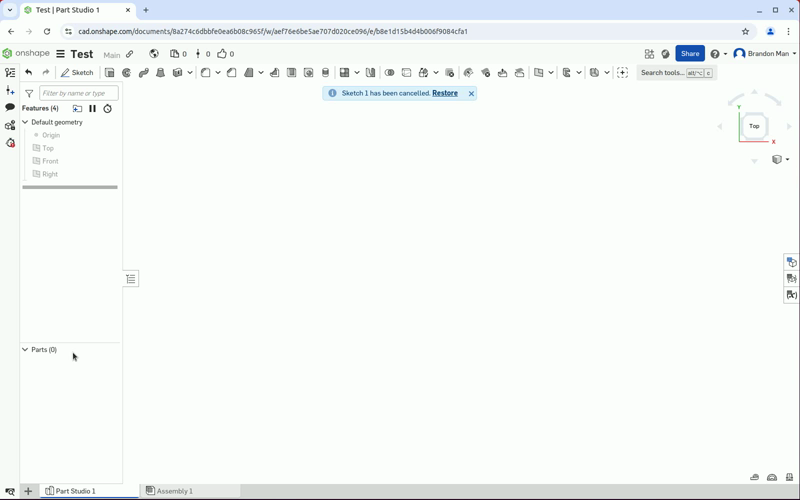
key(y)
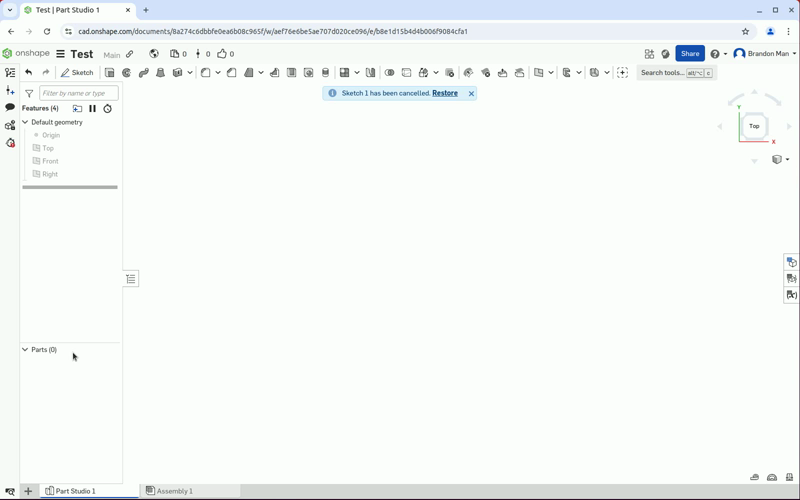
key(shift+p)
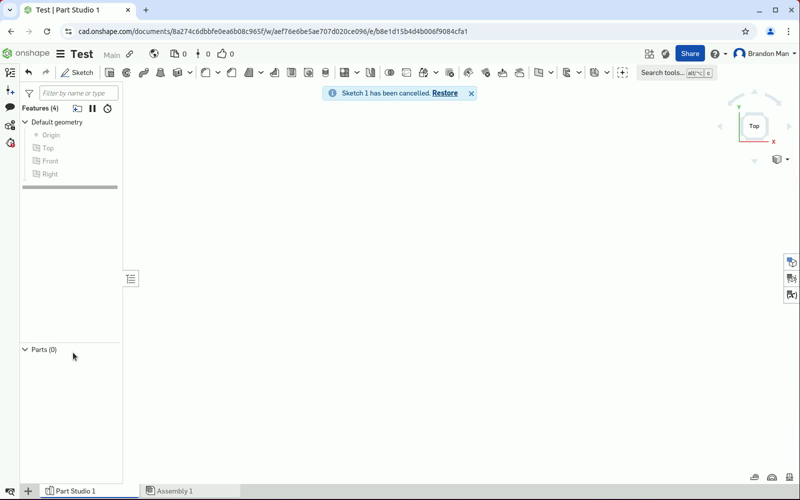
key(space)
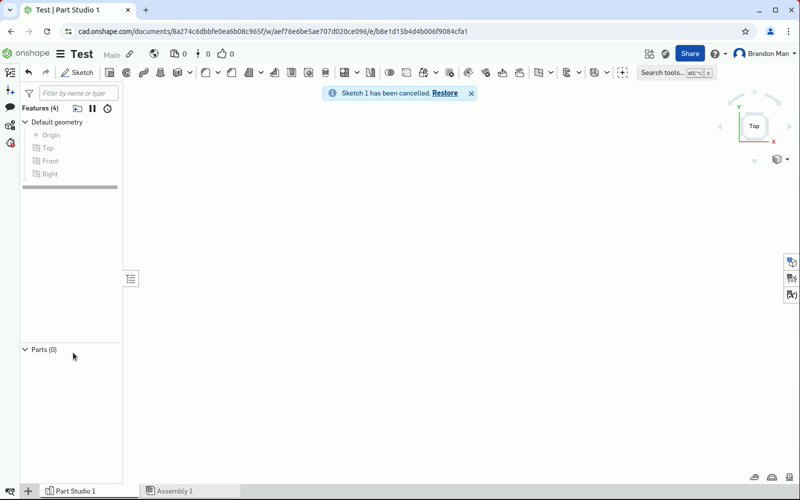
key_down(shift)
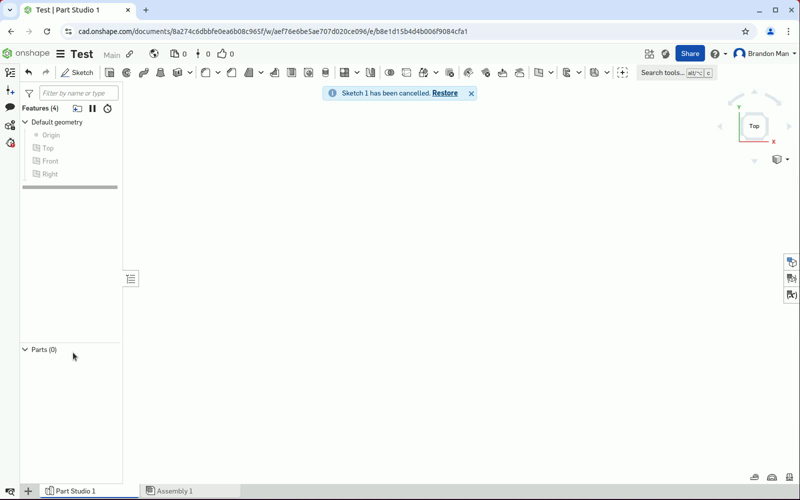
key(up)
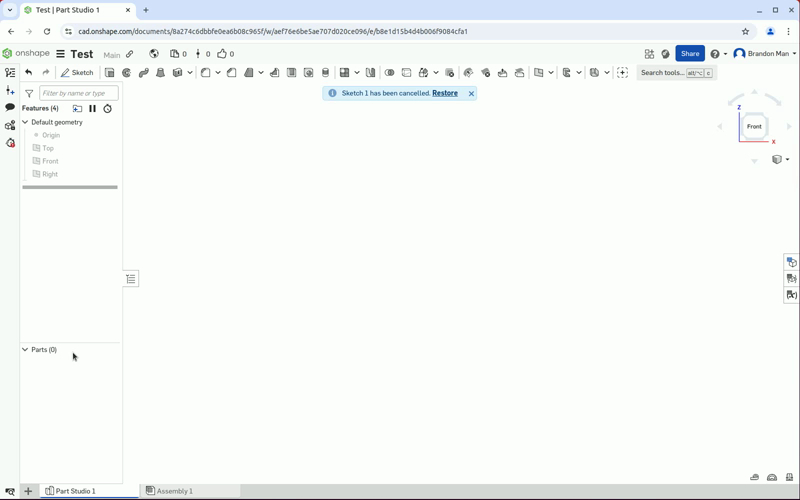
key_up(shift)
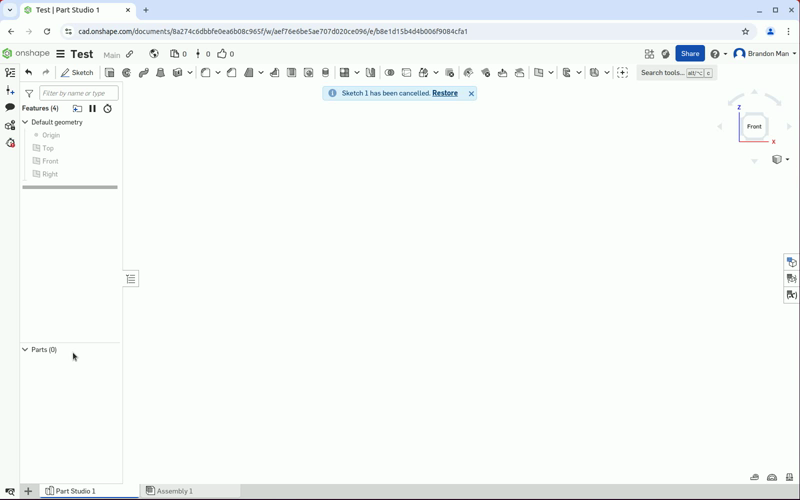
key(space)
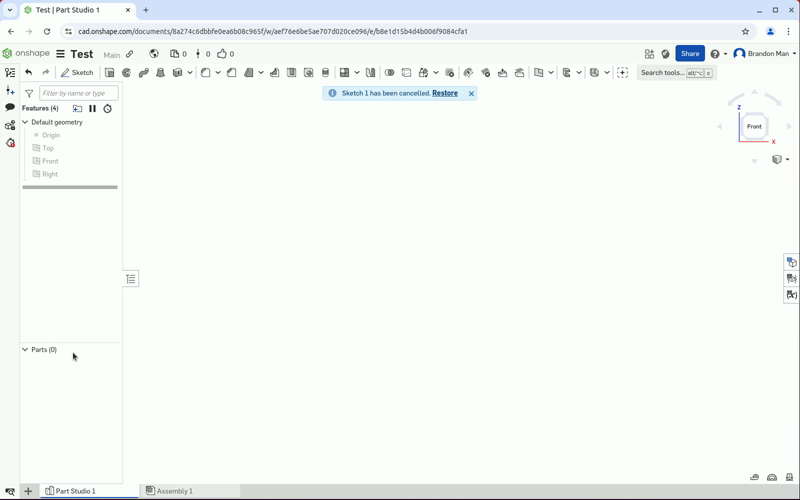
key_down(shift)
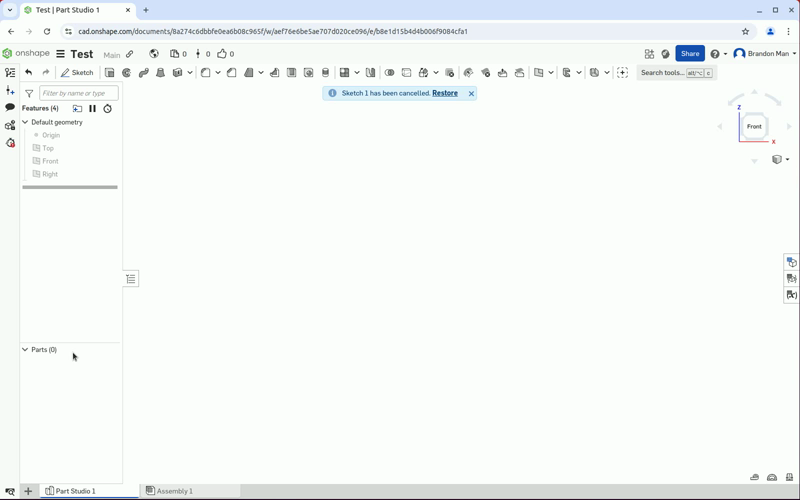
key(left)
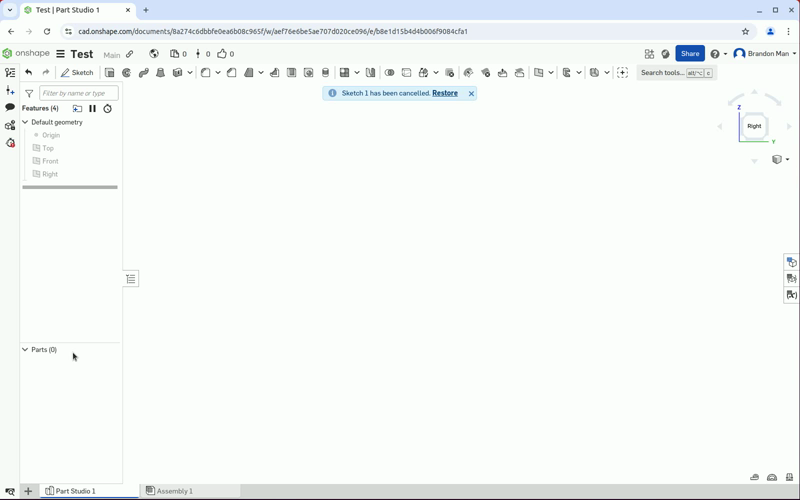
key_up(shift)
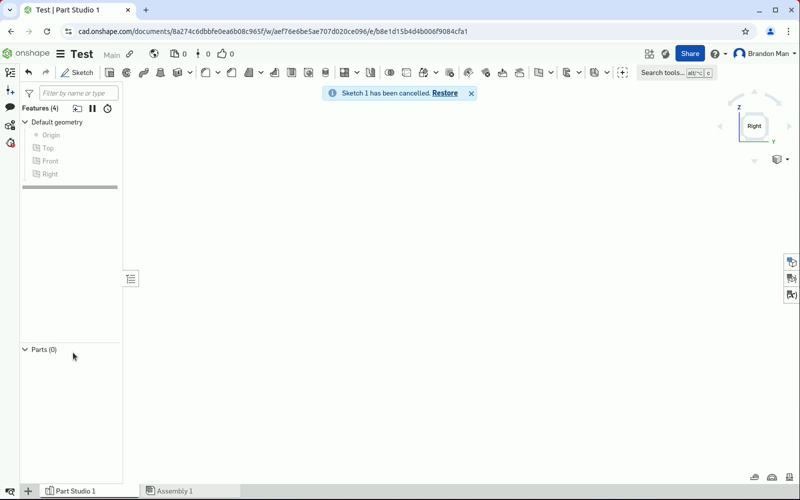
mouse_move(73, 352)
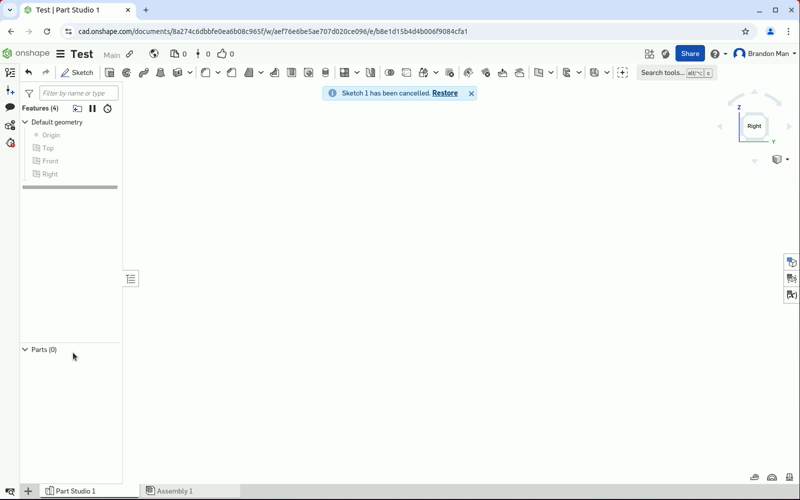
key(shift+y)
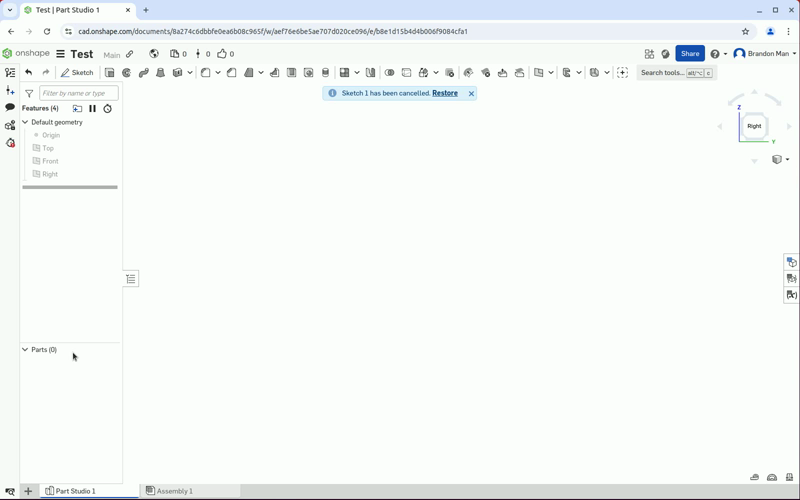
key(shift+s)
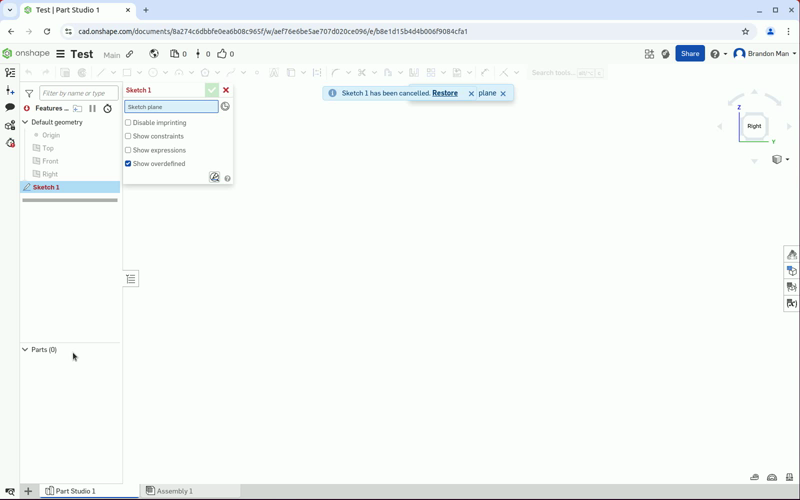
mouse_move(73, 176)
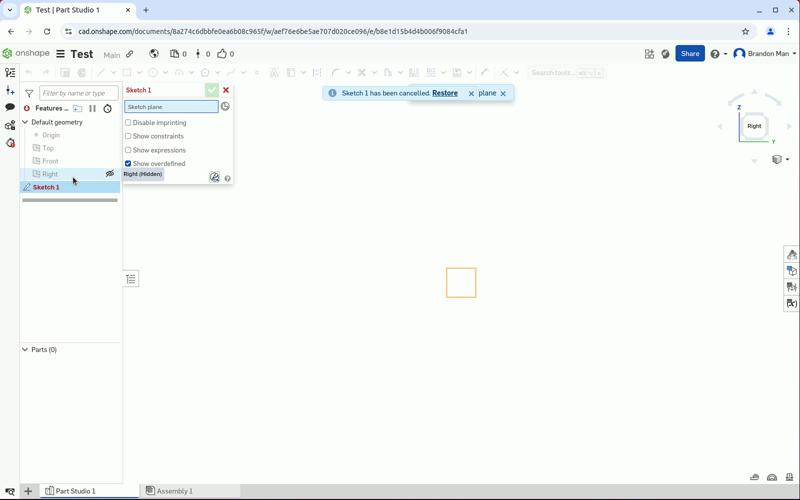
click(73, 176)
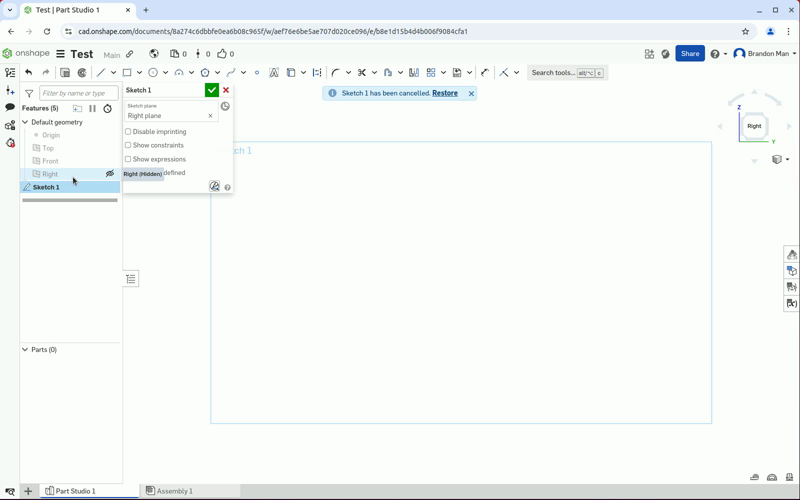
mouse_move(73, 352)
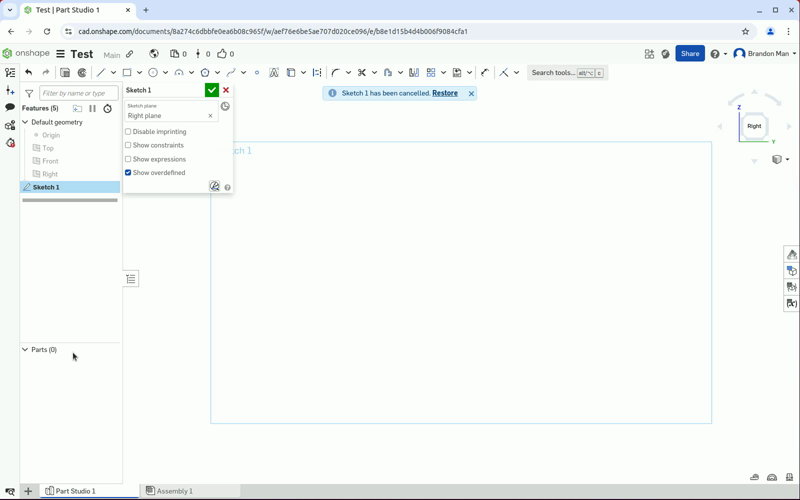
key(y)
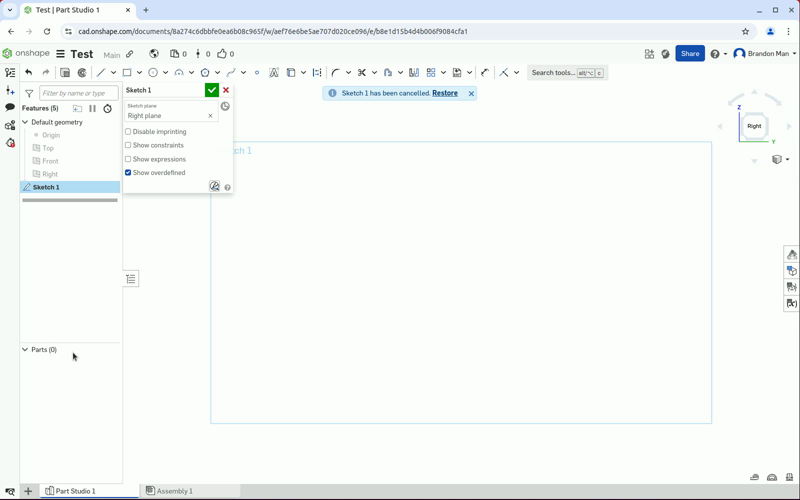
key(a)
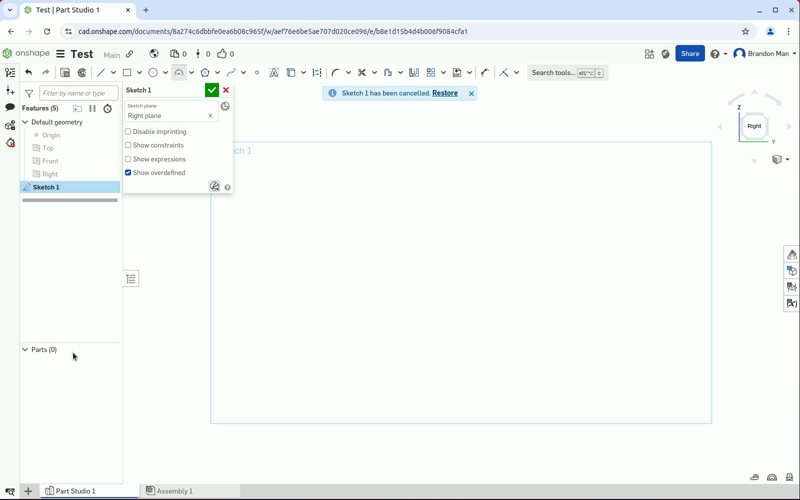
key_down(shift)
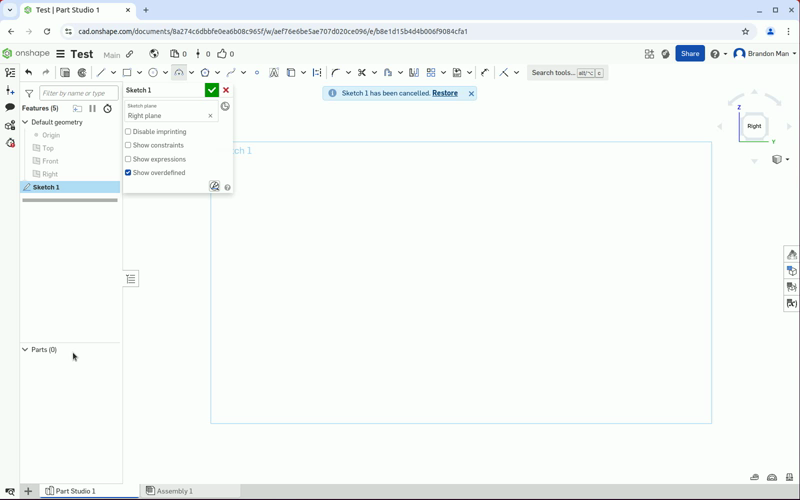
mouse_move(460, 282)
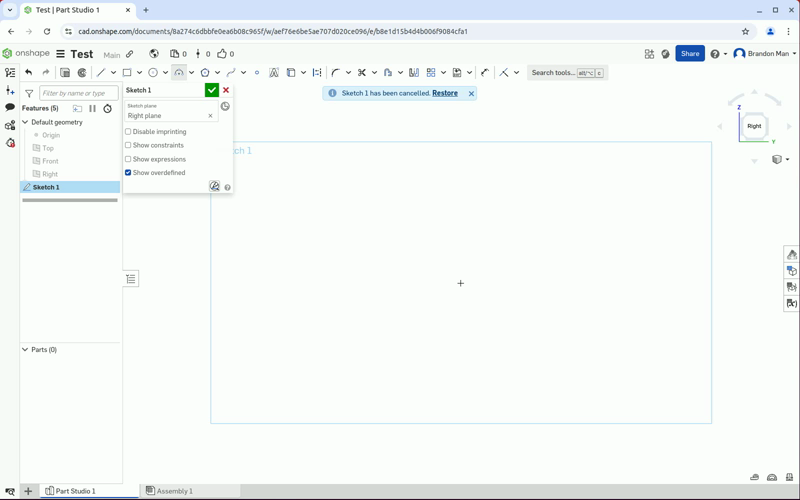
click(460, 282)
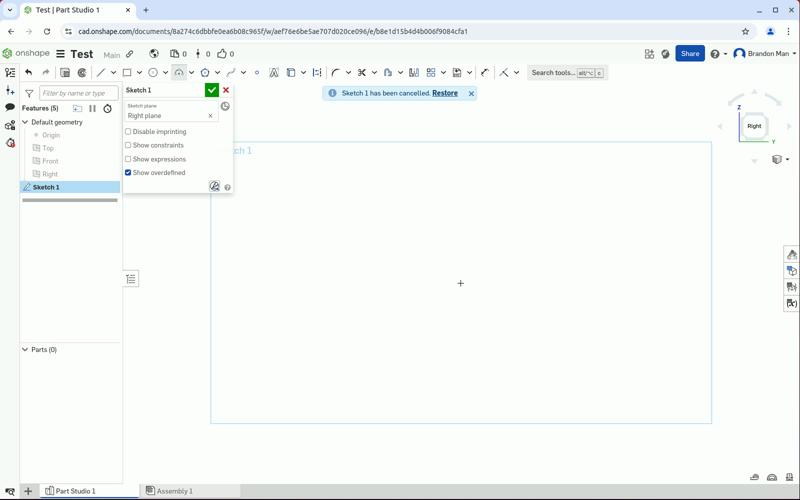
key_up(shift)
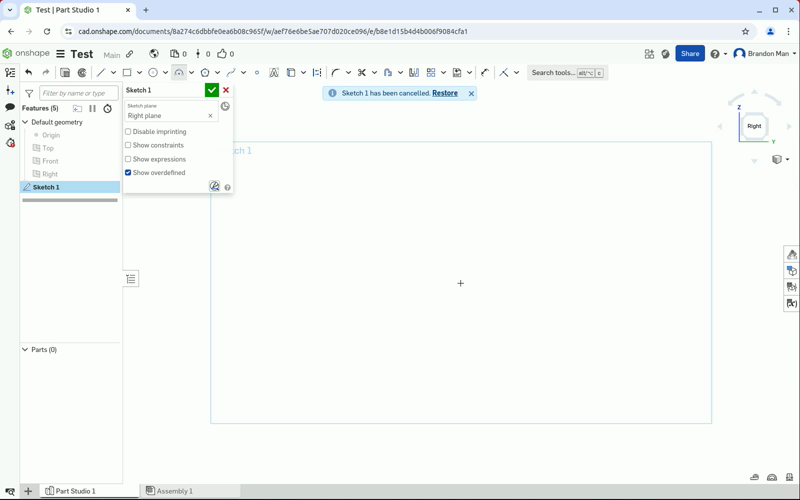
key_down(shift)
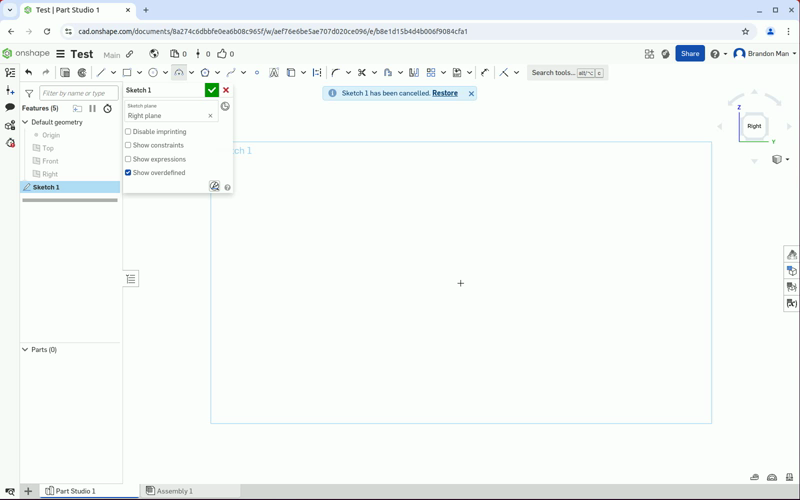
mouse_move(460, 236)
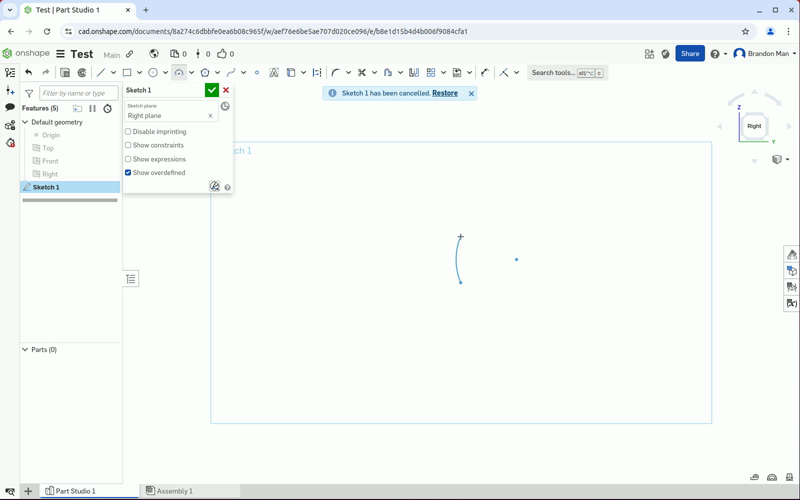
click(460, 236)
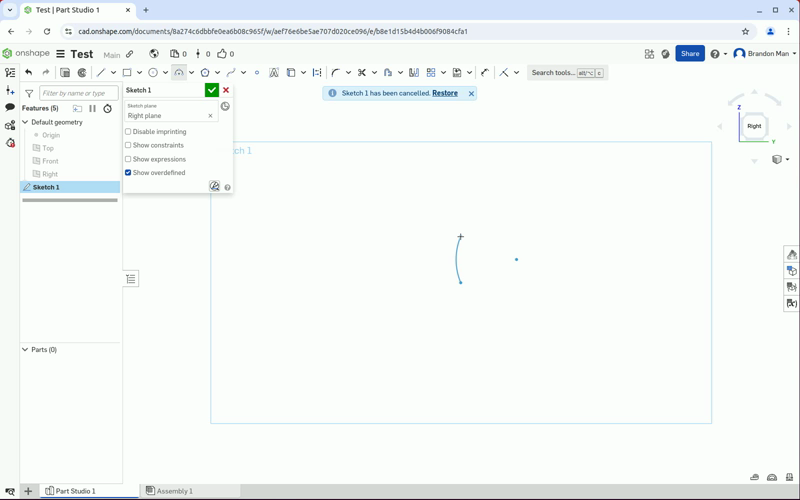
mouse_move(483, 259)
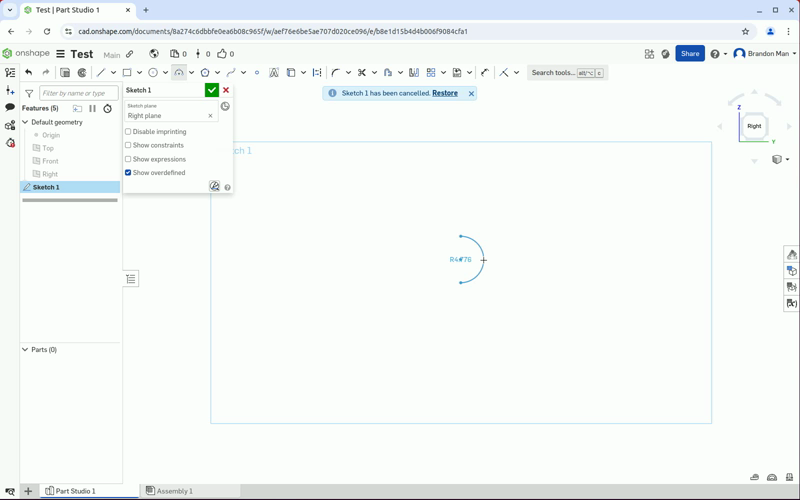
click(483, 259)
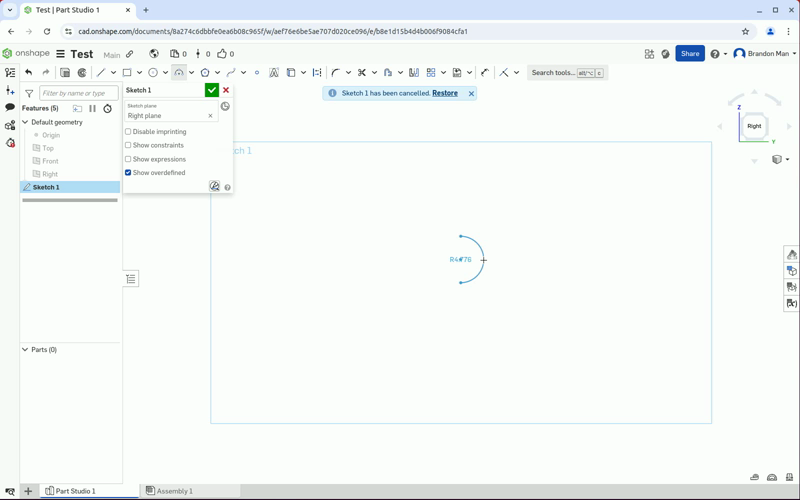
key_up(shift)
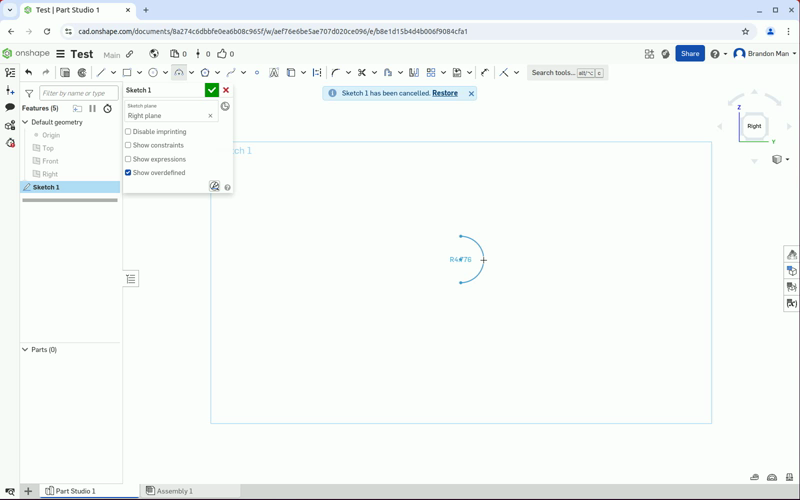
key(esc)
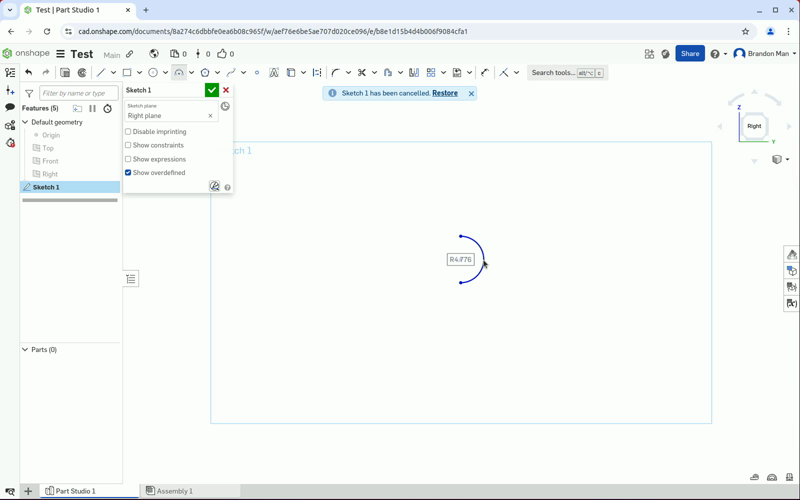
key(l)
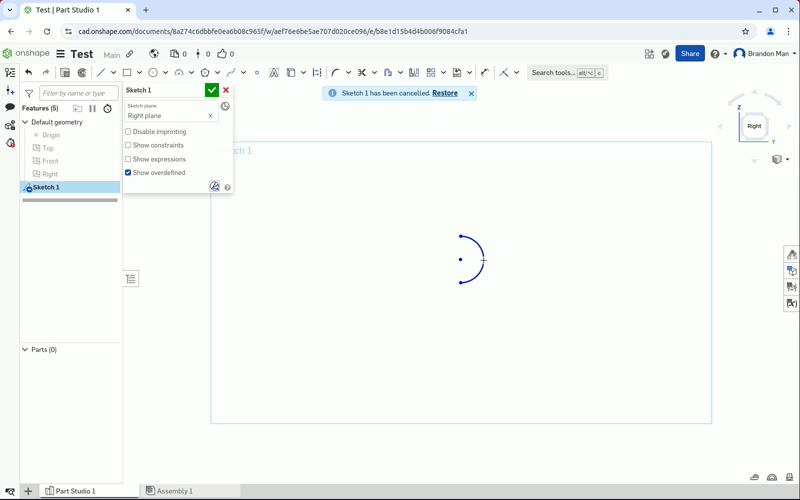
mouse_move(460, 236)
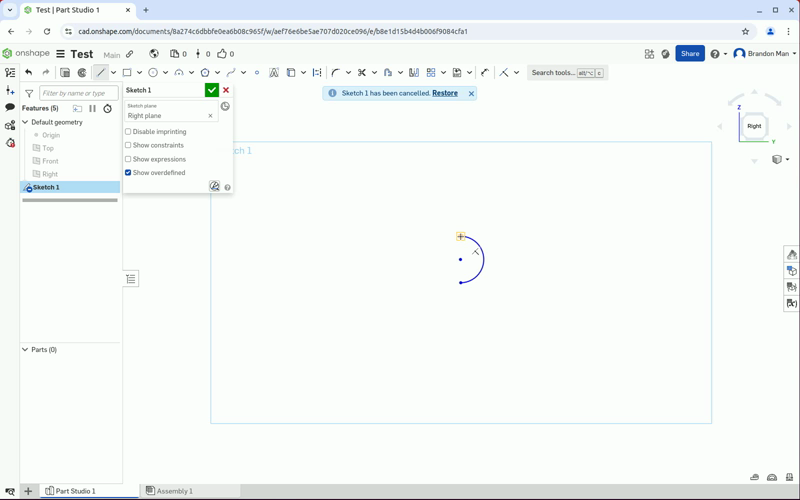
click(460, 236)
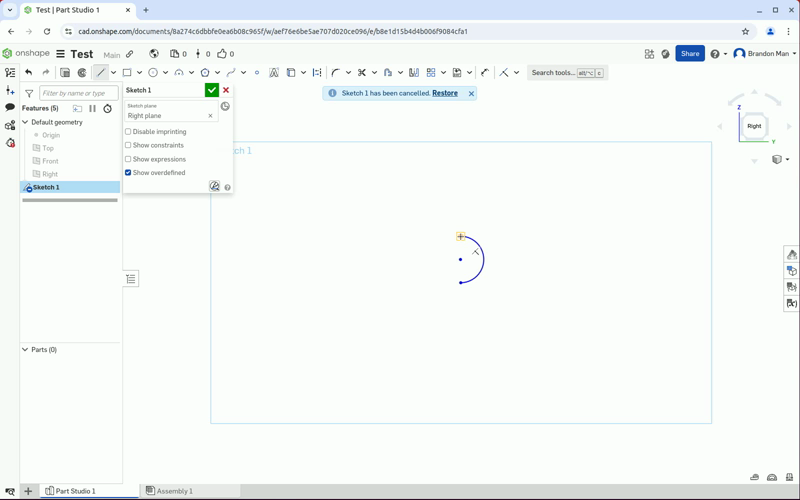
key_down(shift)
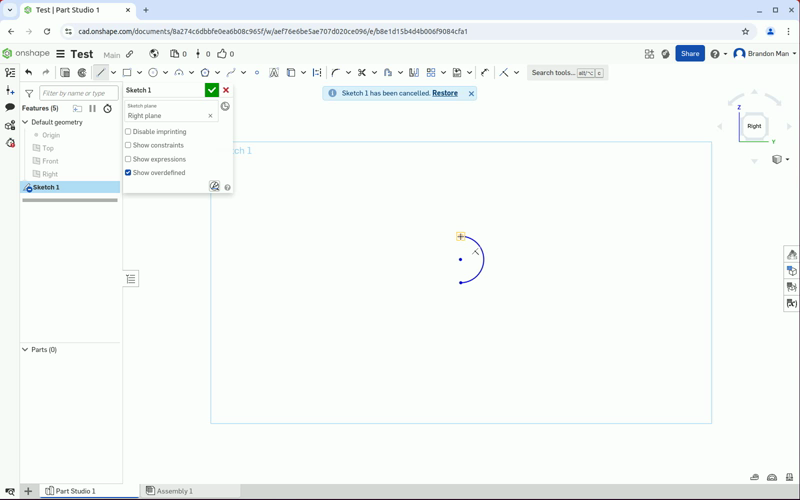
mouse_move(490, 236)
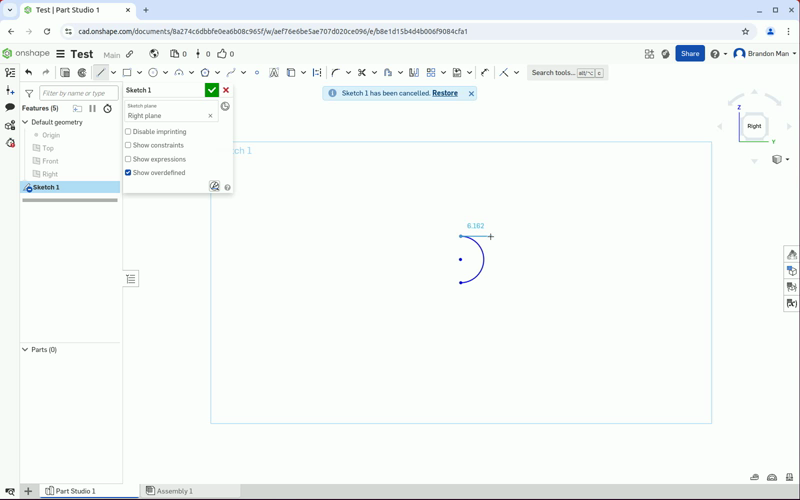
mouse_move(460, 246)
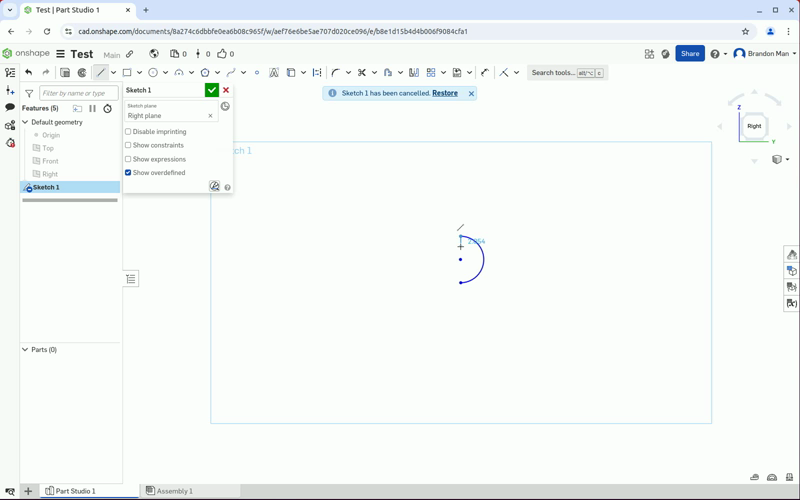
click(460, 246)
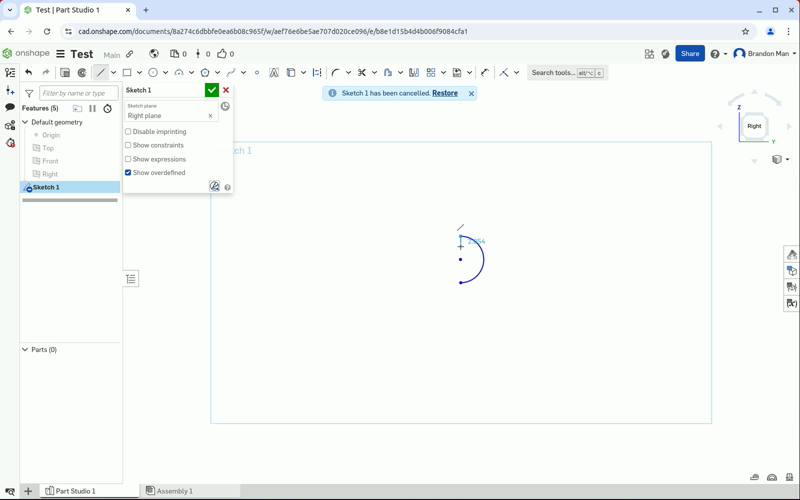
key_up(shift)
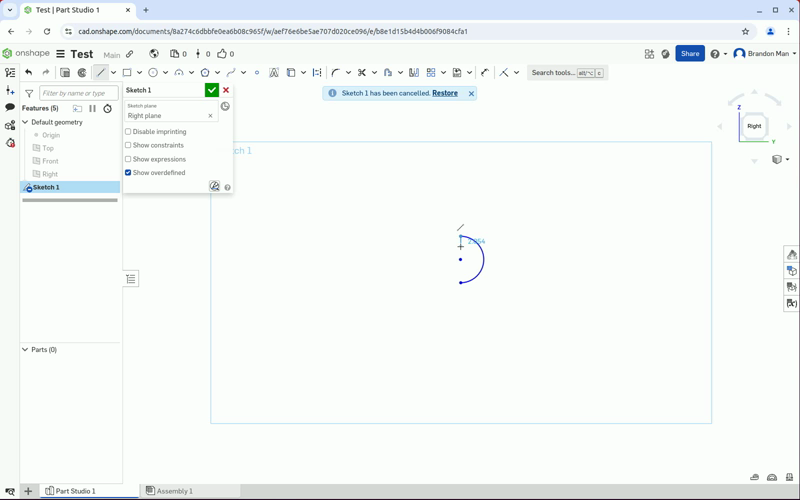
key(esc)
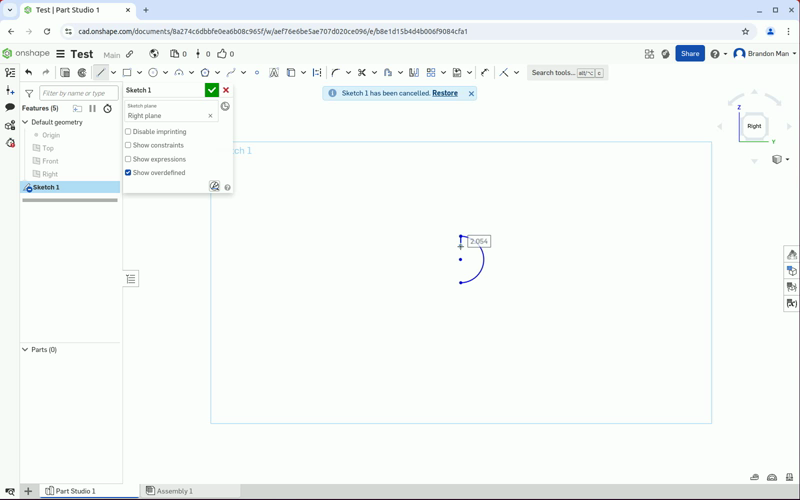
key(a)
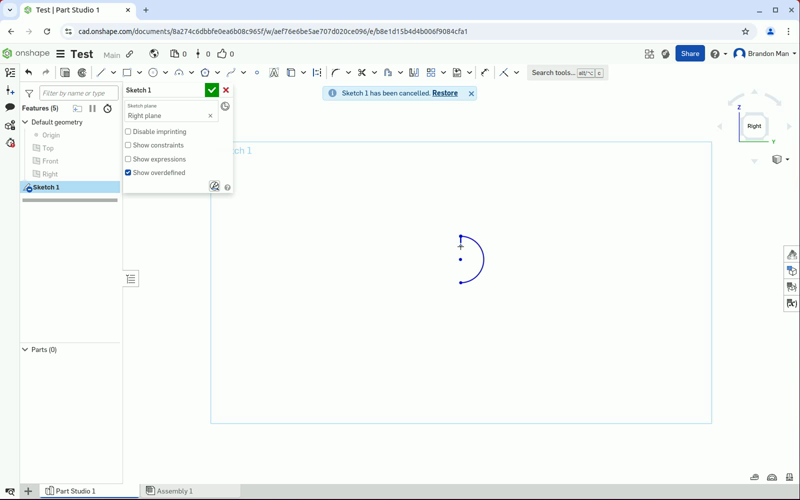
mouse_move(460, 246)
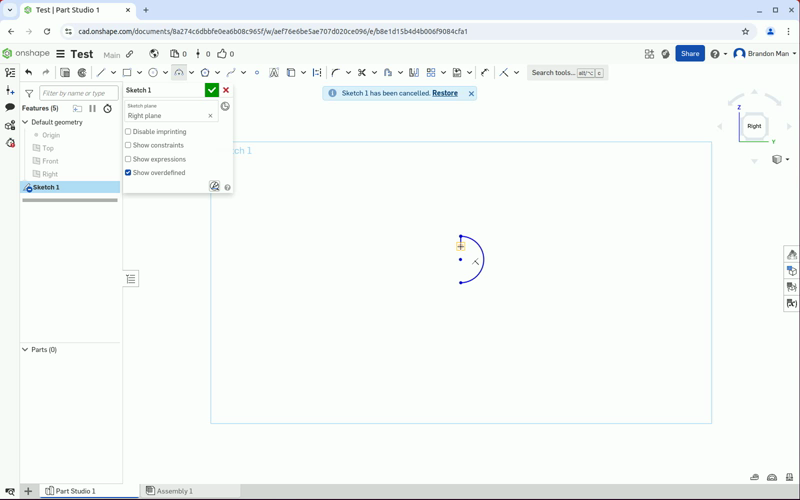
click(460, 246)
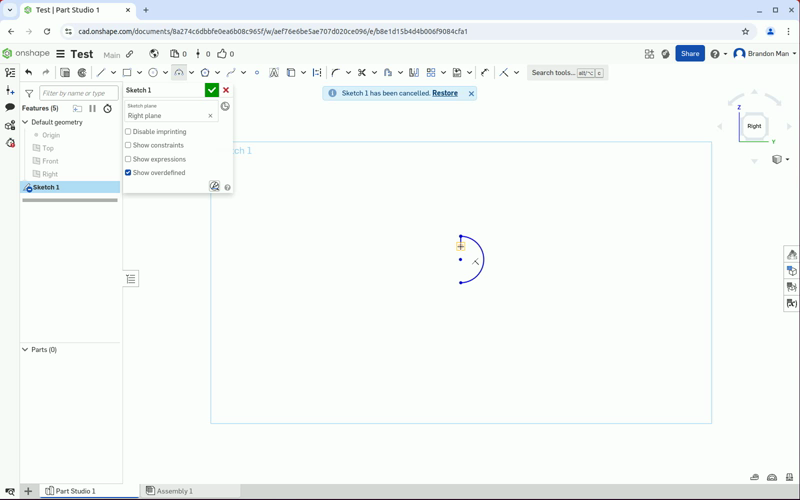
key_down(shift)
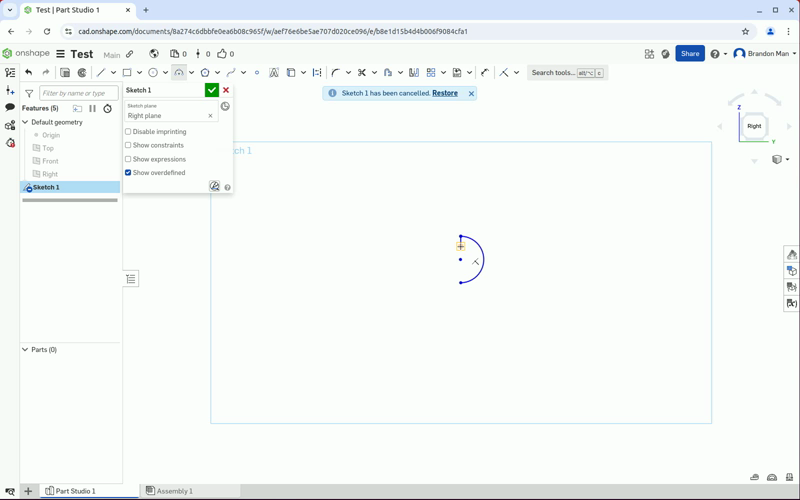
mouse_move(460, 273)
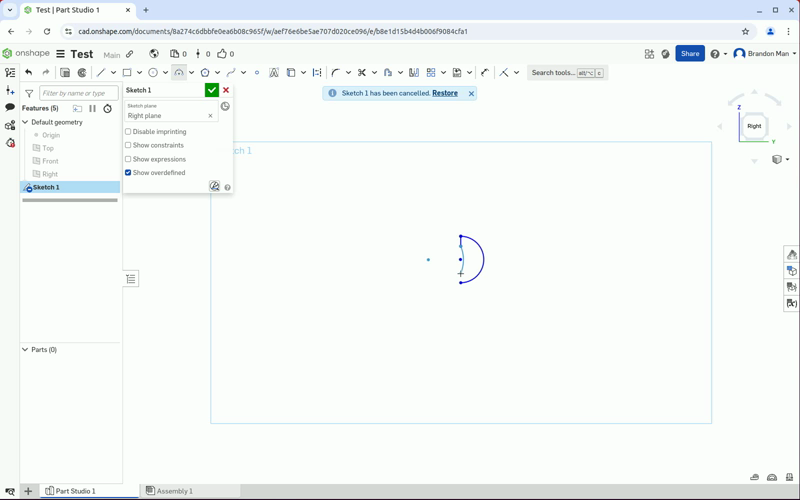
click(460, 273)
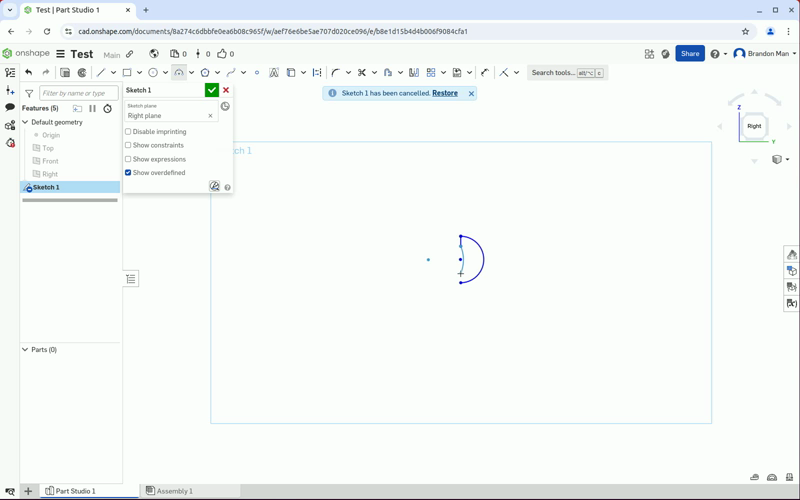
mouse_move(474, 259)
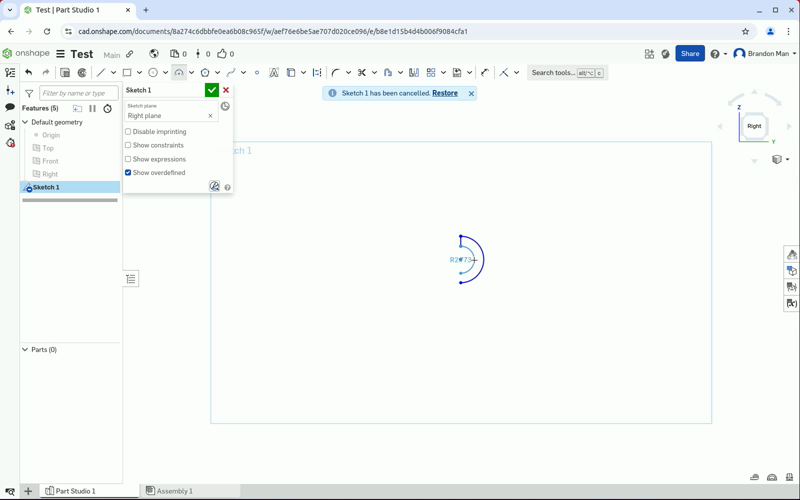
click(474, 259)
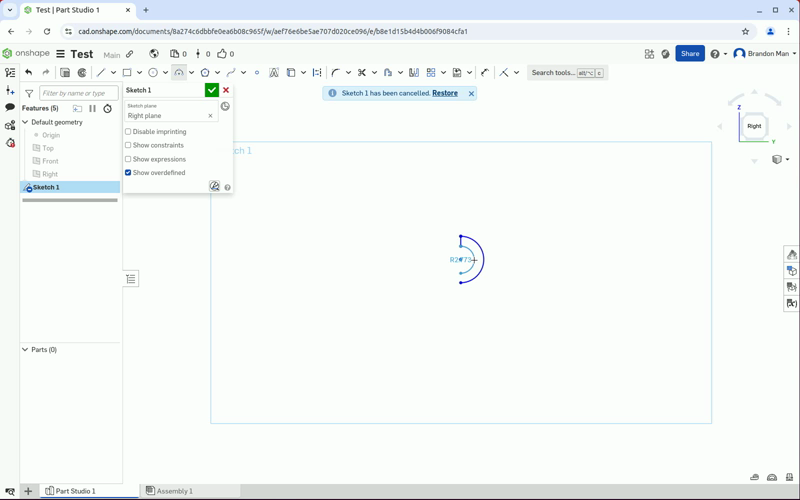
key_up(shift)
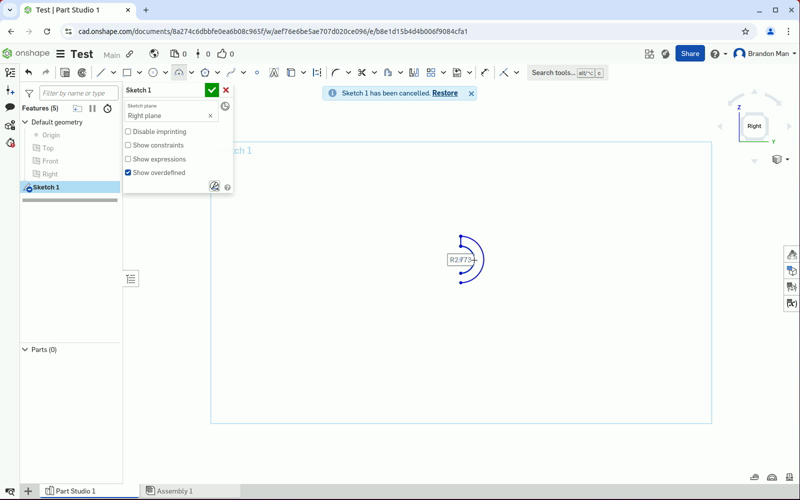
key(esc)
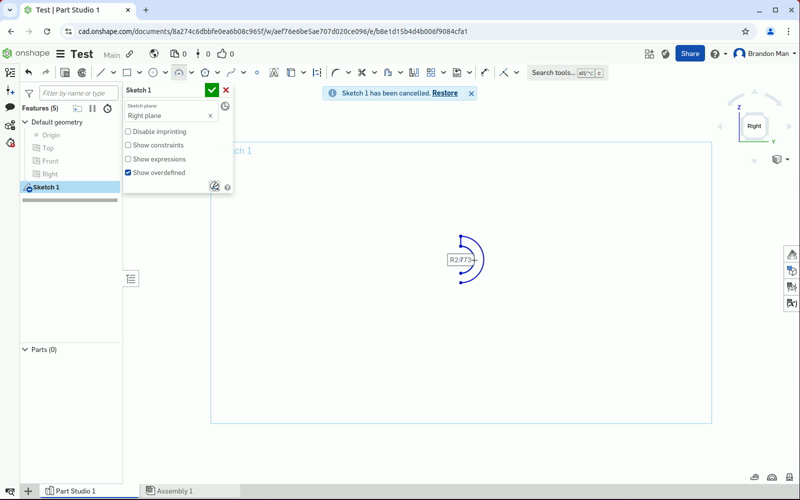
key(l)
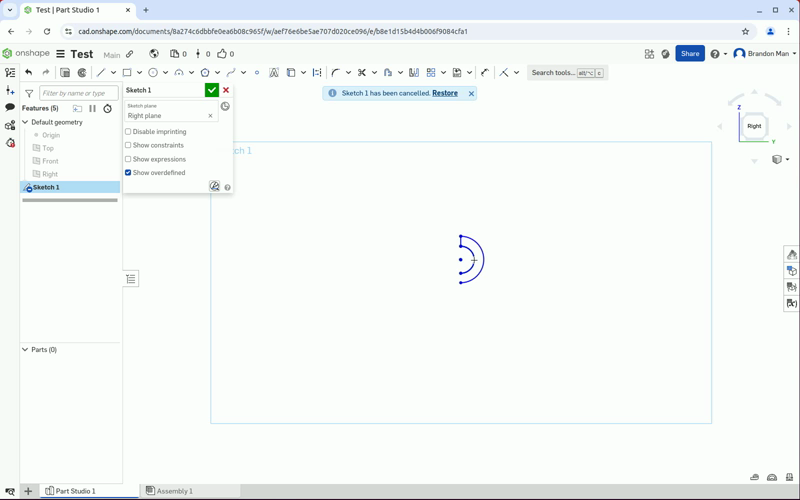
mouse_move(460, 273)
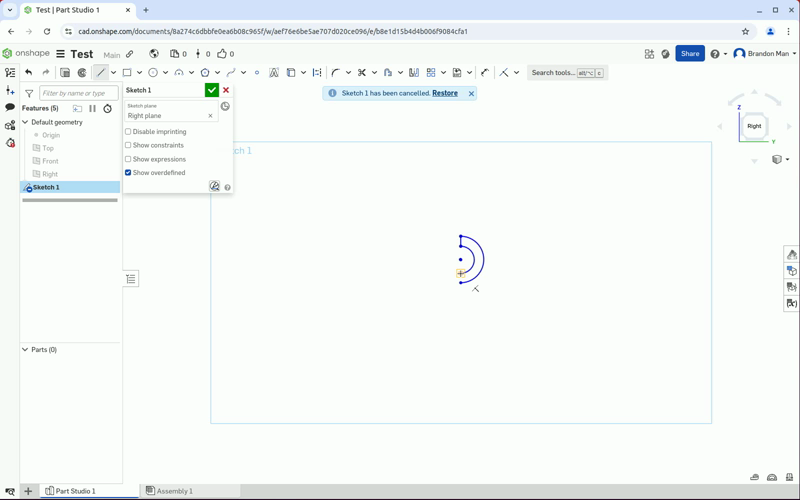
click(460, 273)
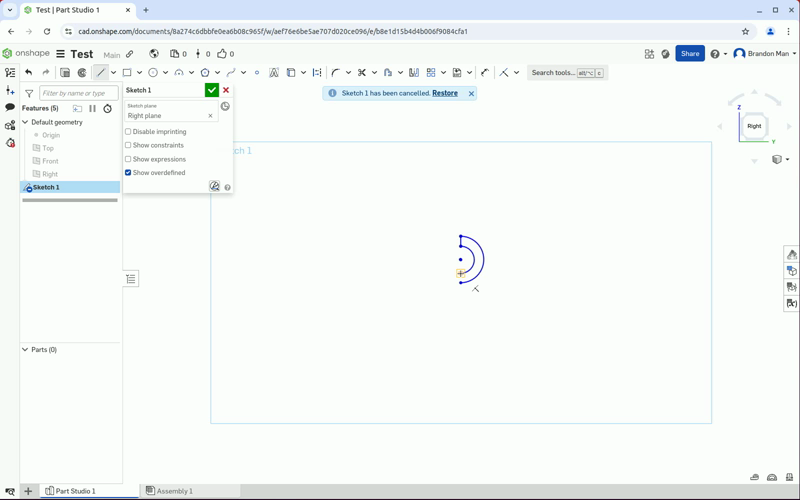
mouse_move(490, 273)
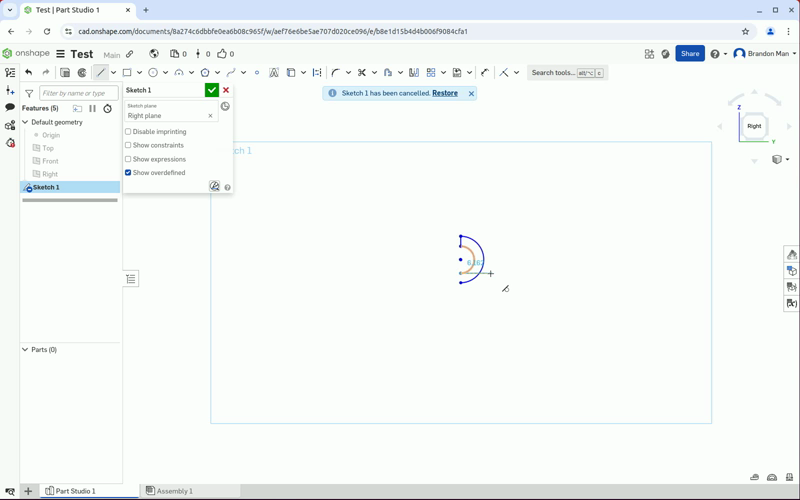
key_down(shift)
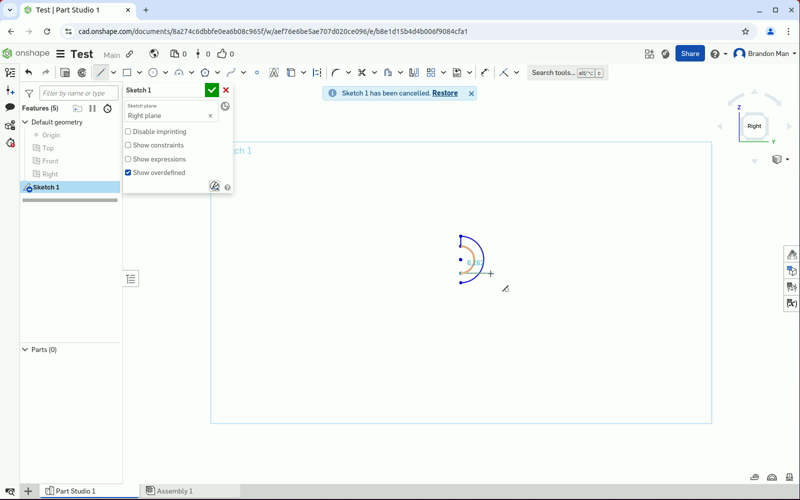
mouse_move(460, 282)
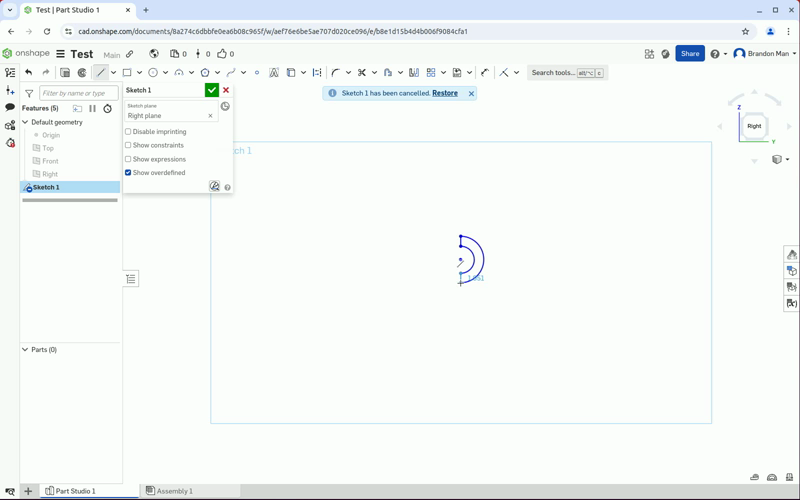
key_up(shift)
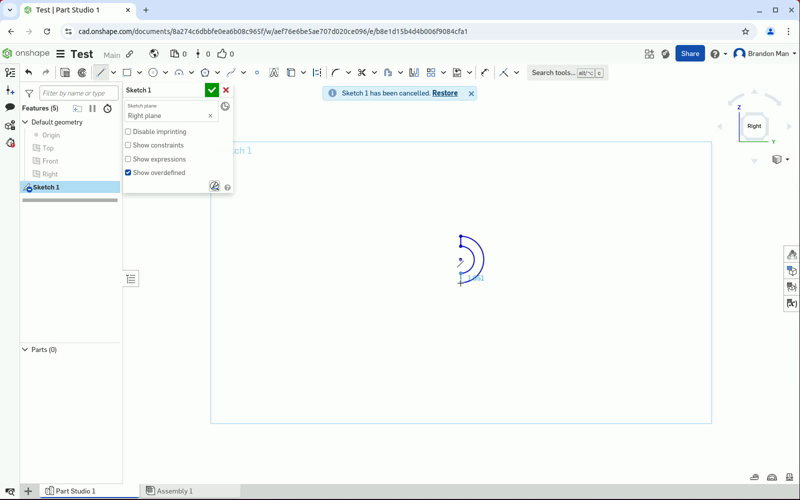
click(460, 282)
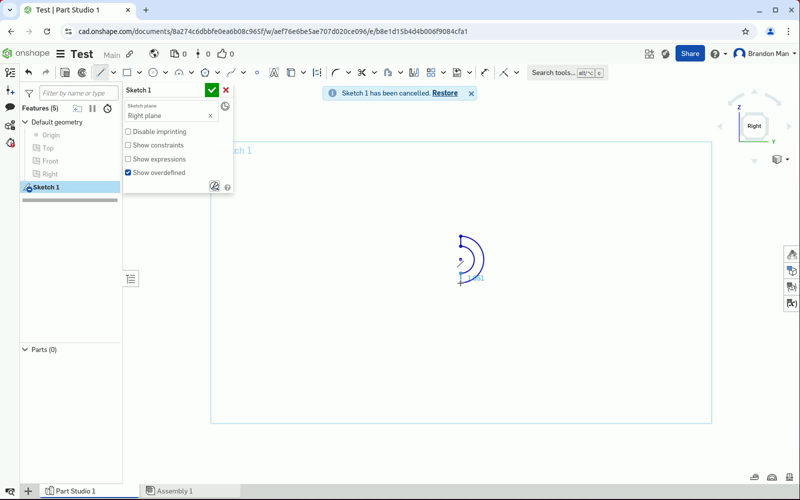
key(esc)
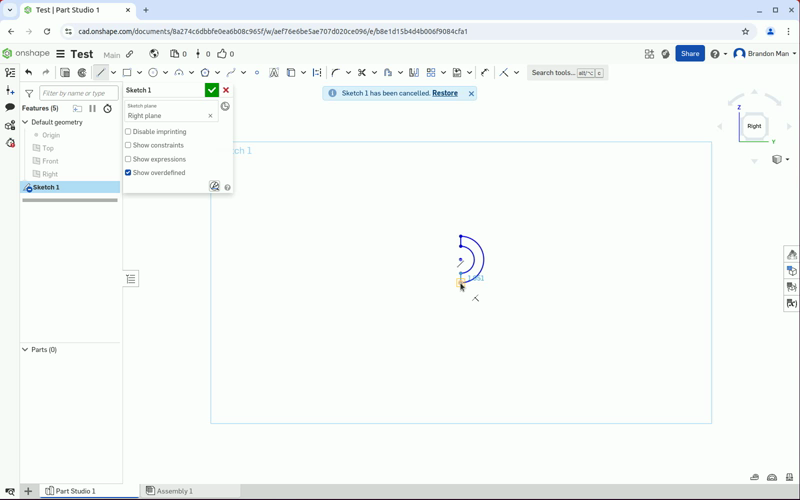
mouse_move(461, 256)
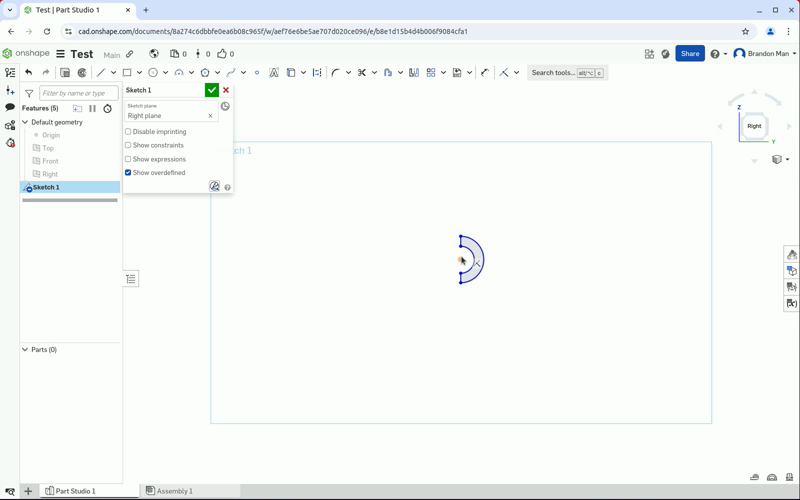
scroll(6)
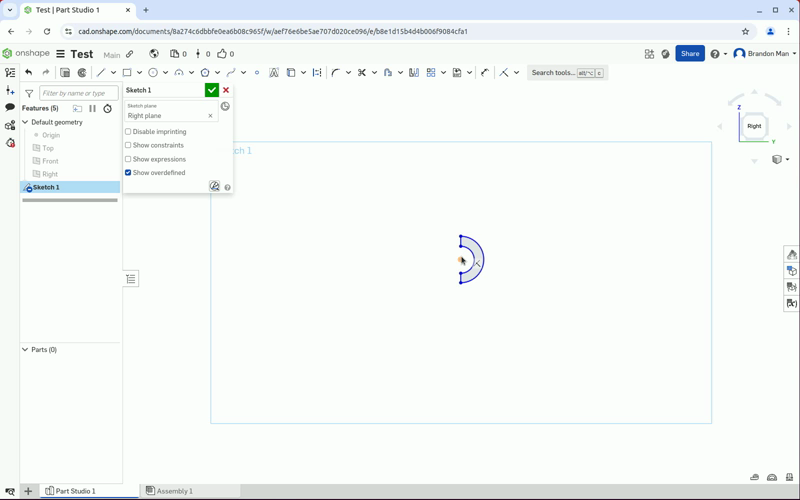
scroll(6)
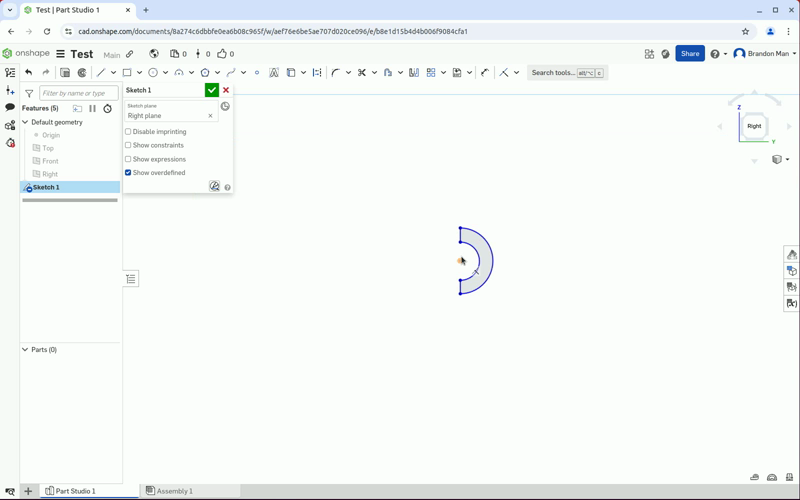
scroll(6)
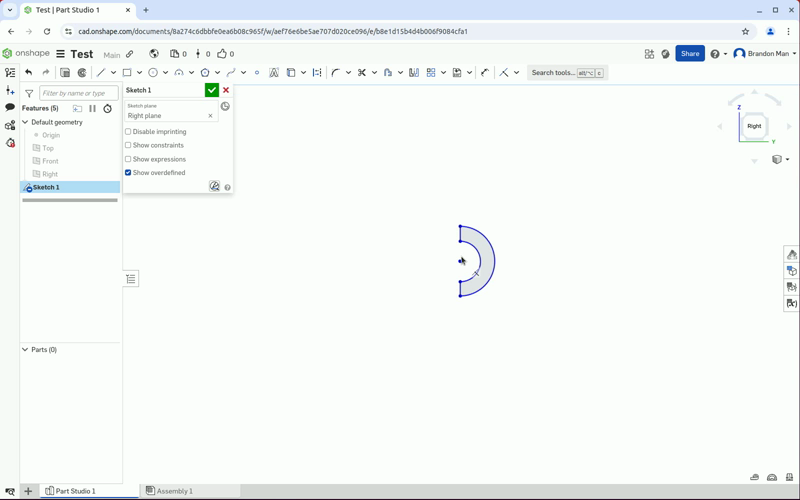
scroll(6)
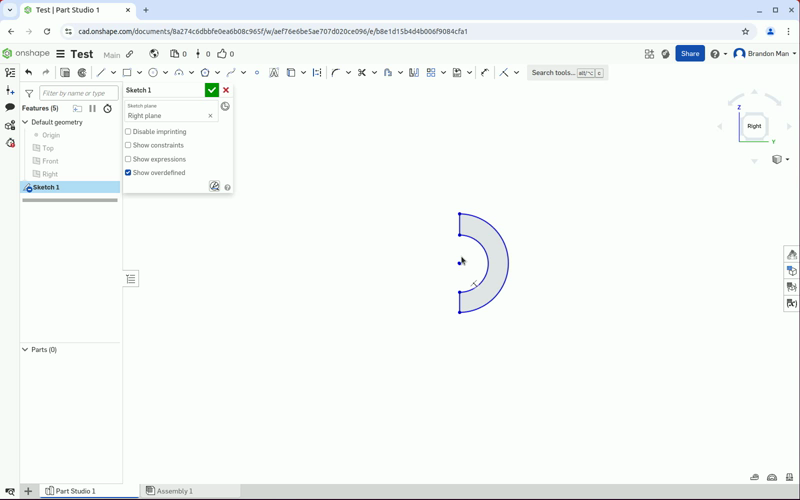
scroll(6)
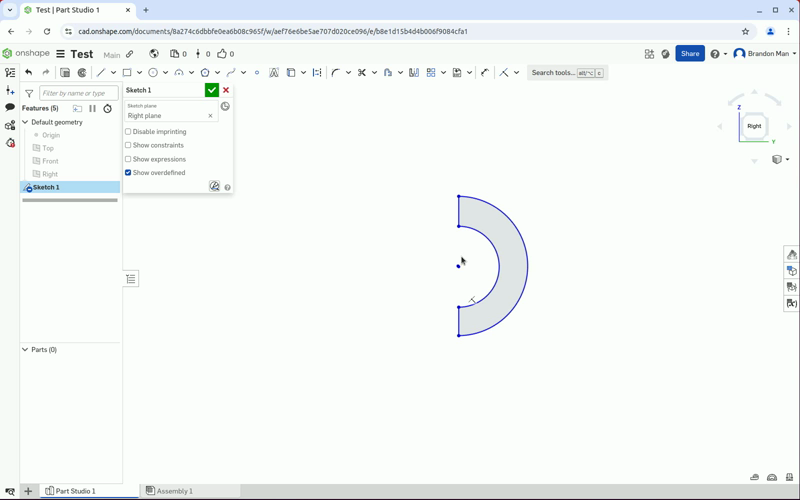
scroll(6)
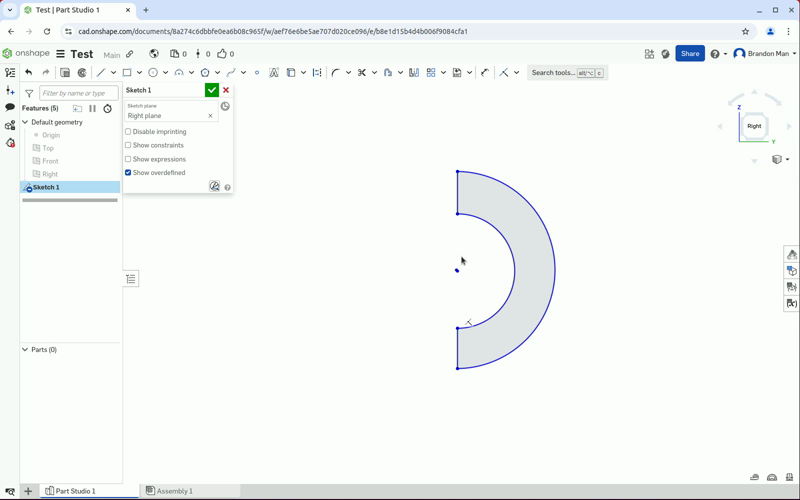
scroll(6)
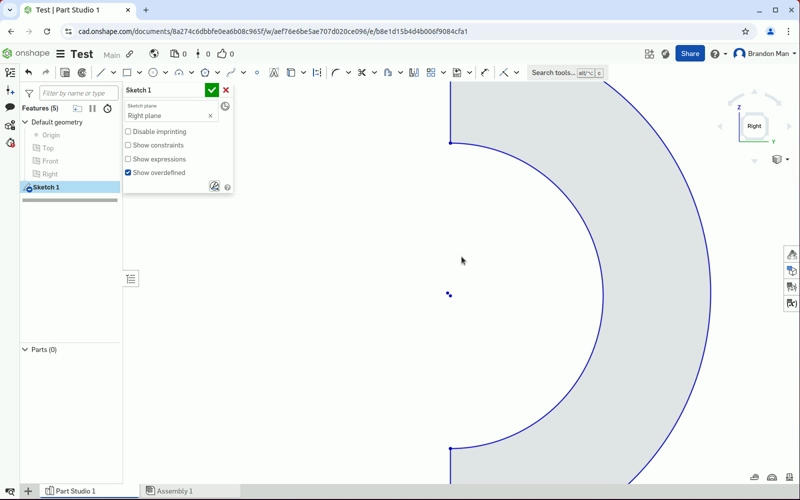
click(461, 256)
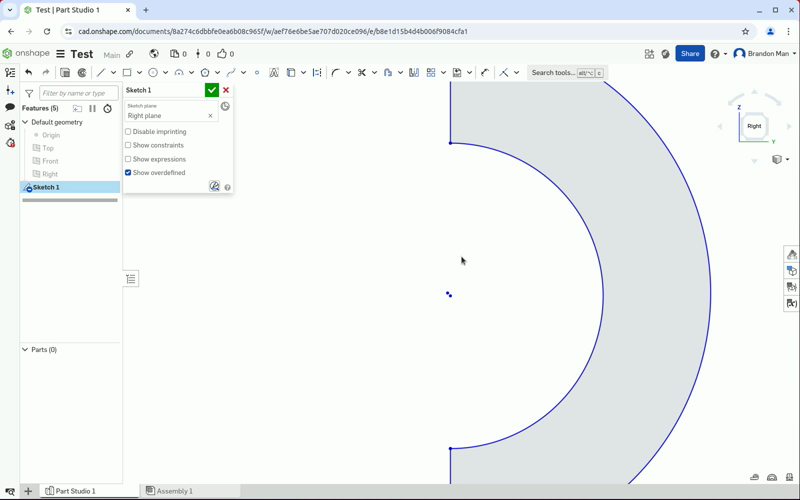
scroll(-6)
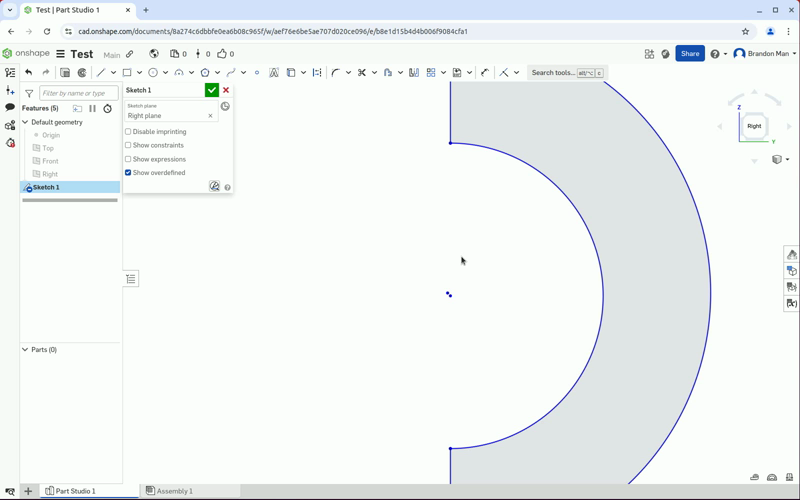
scroll(-6)
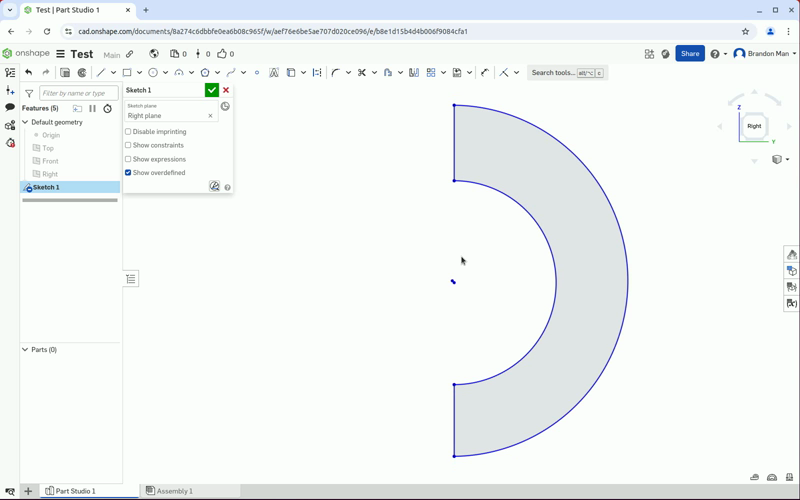
scroll(-6)
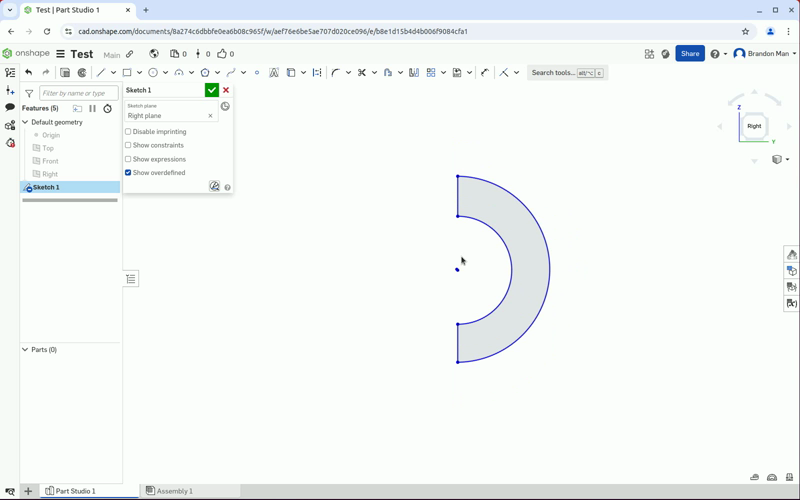
scroll(-6)
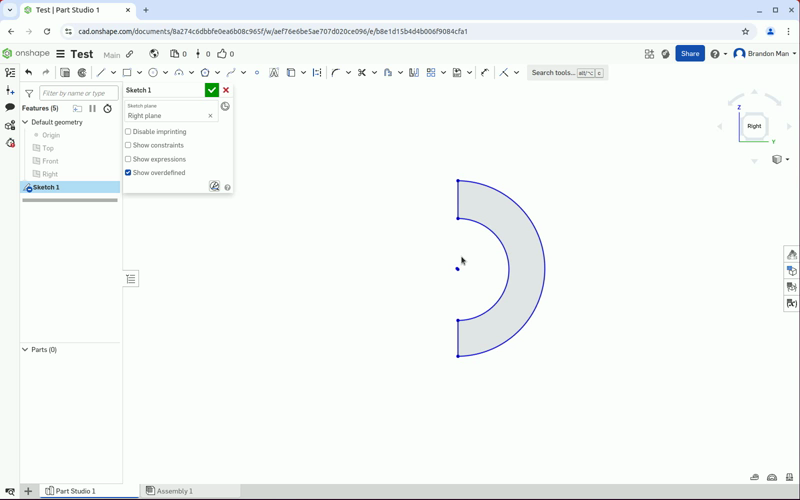
scroll(-6)
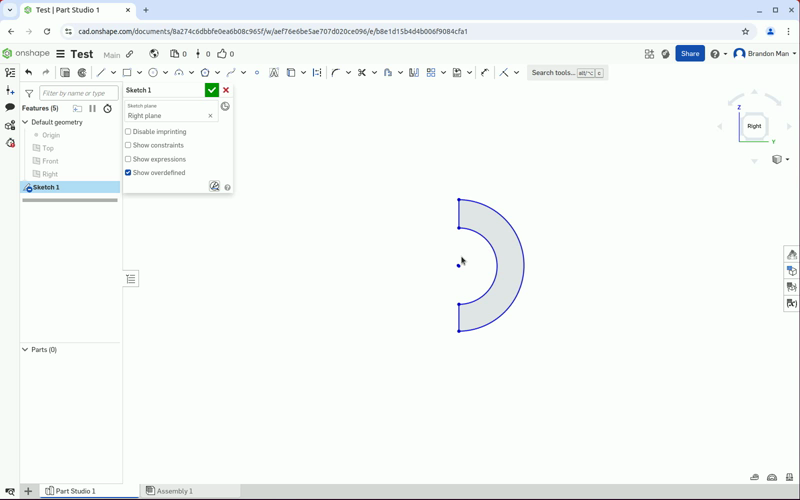
scroll(-6)
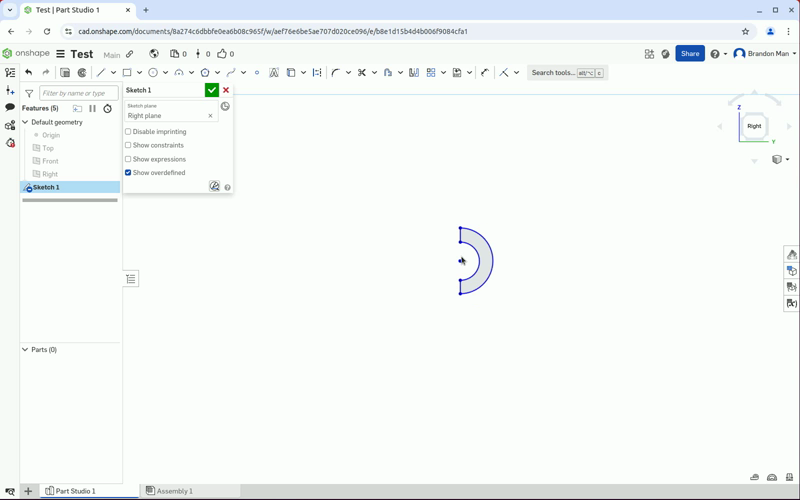
scroll(-6)
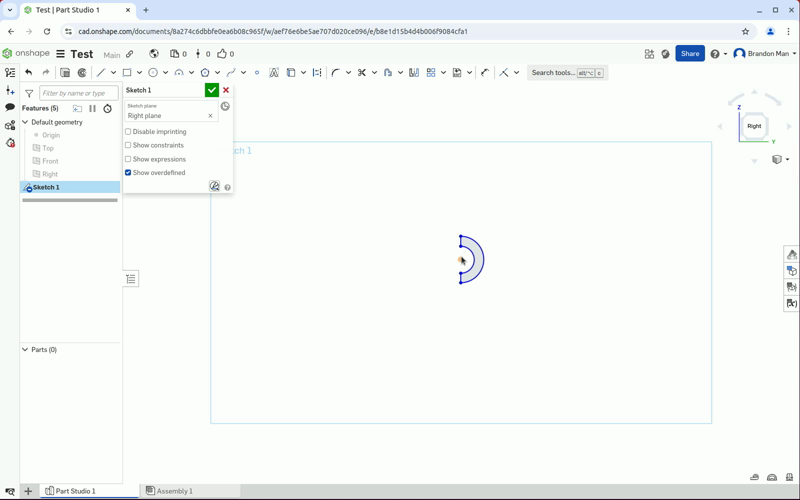
mouse_move(73, 352)
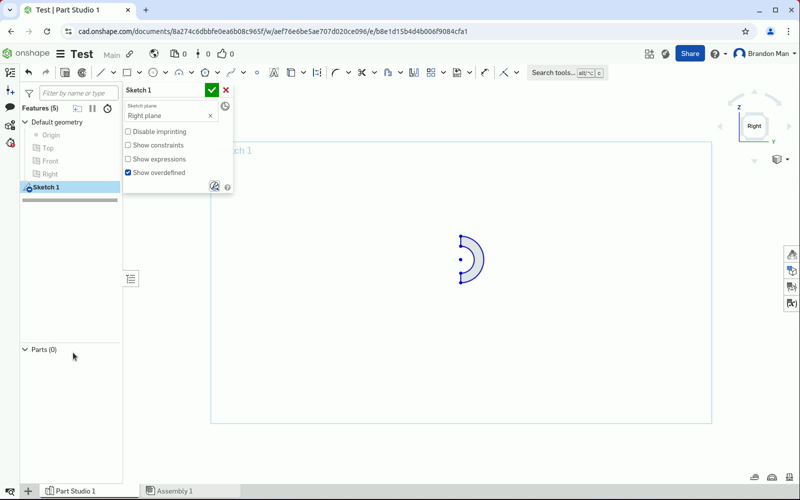
key(shift+y)
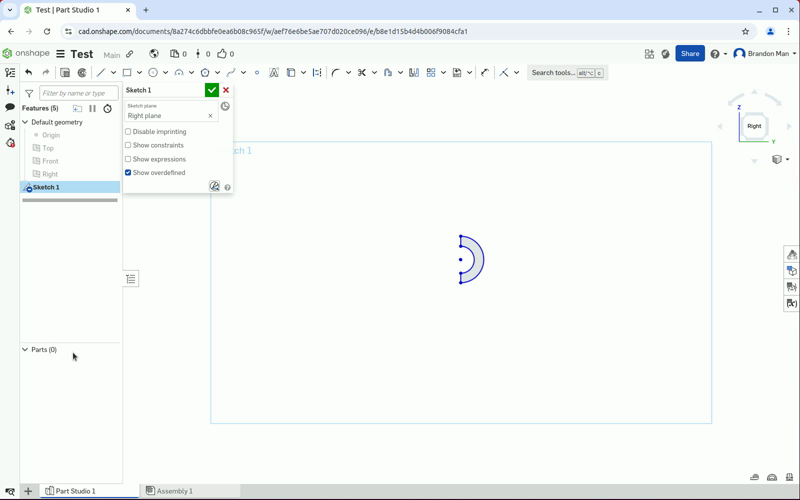
key(shift+e)
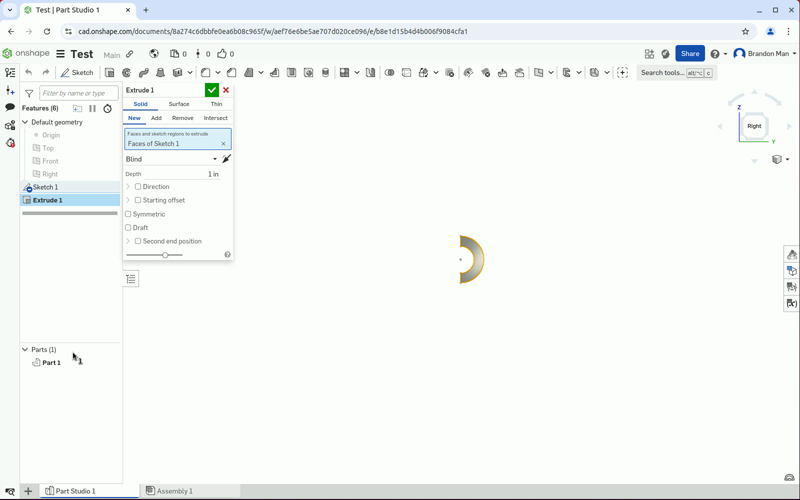
mouse_move(143, 106)
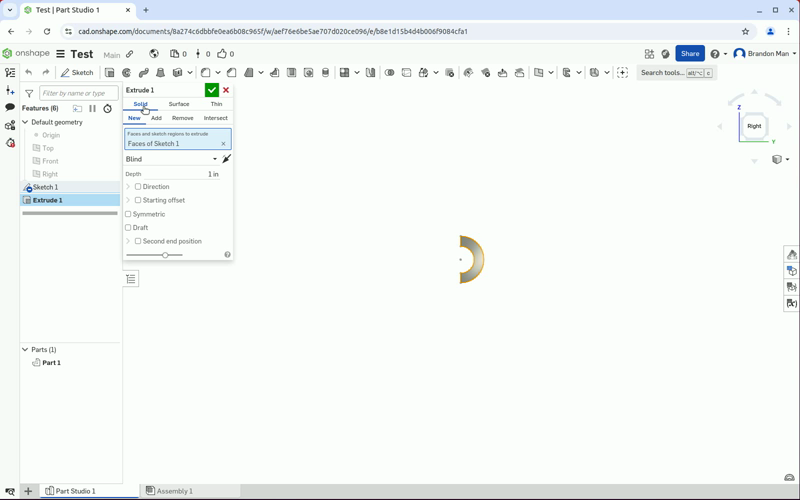
click(143, 106)
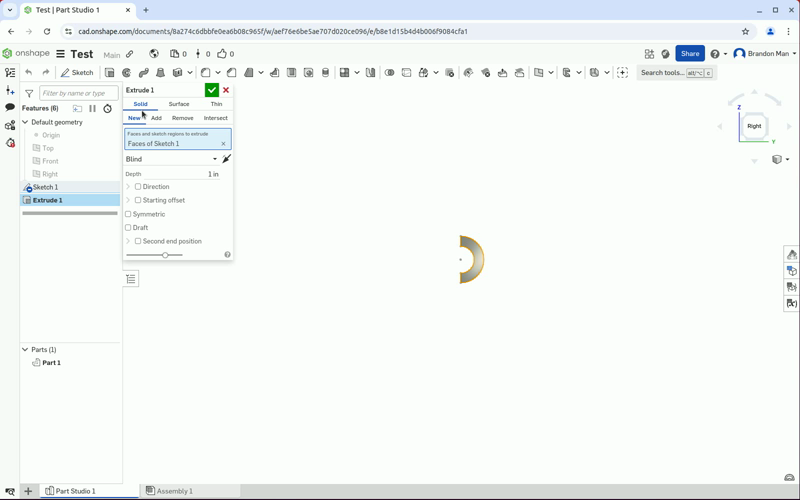
mouse_move(137, 120)
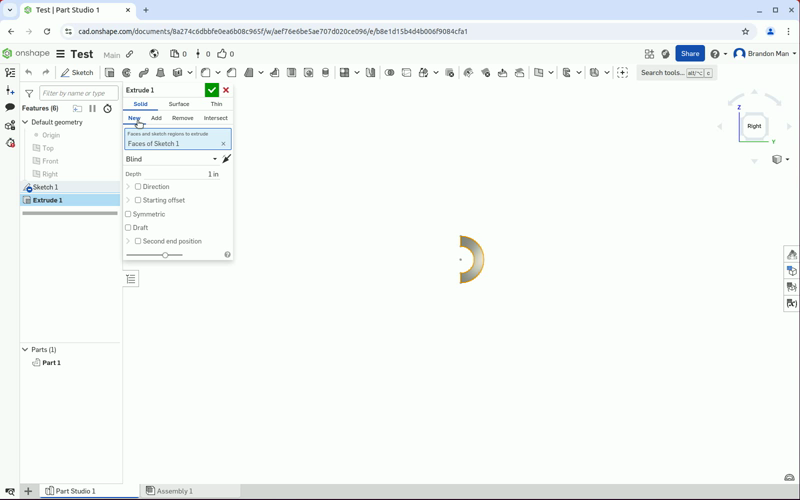
click(137, 120)
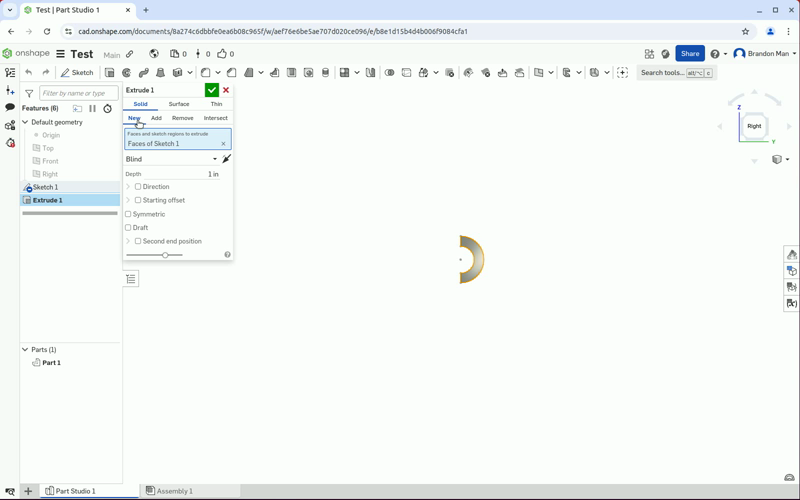
key(tab, 4)
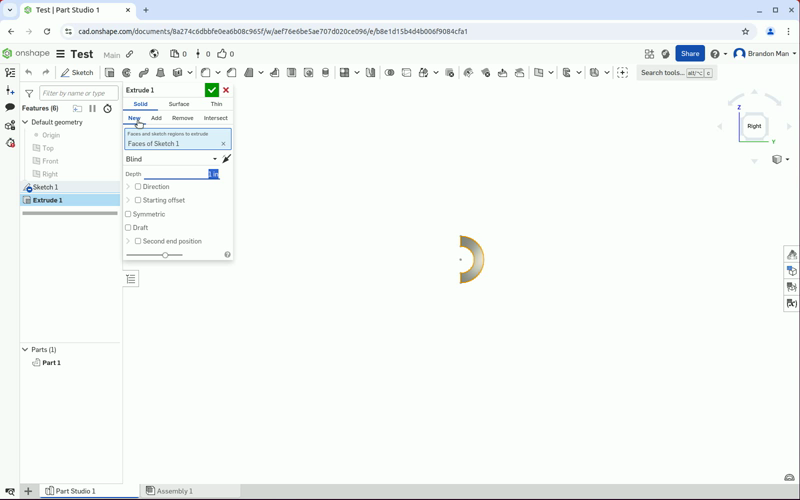
text(0.722)
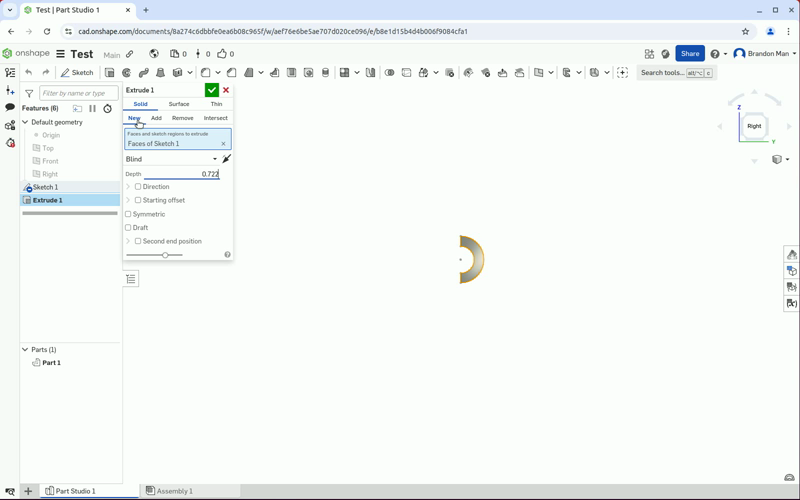
key(enter)
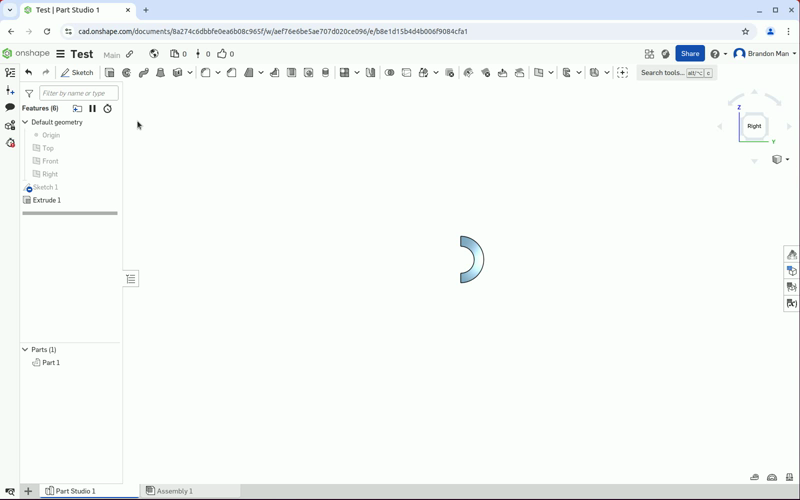
key(shift+h)
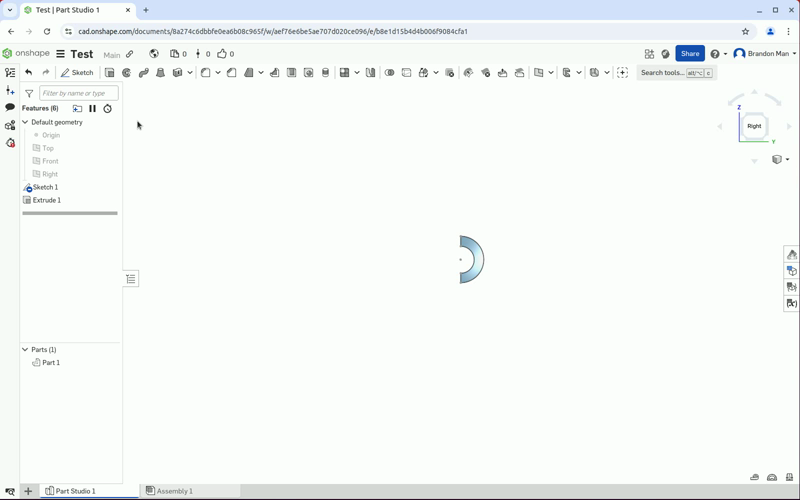
key(shift+h)
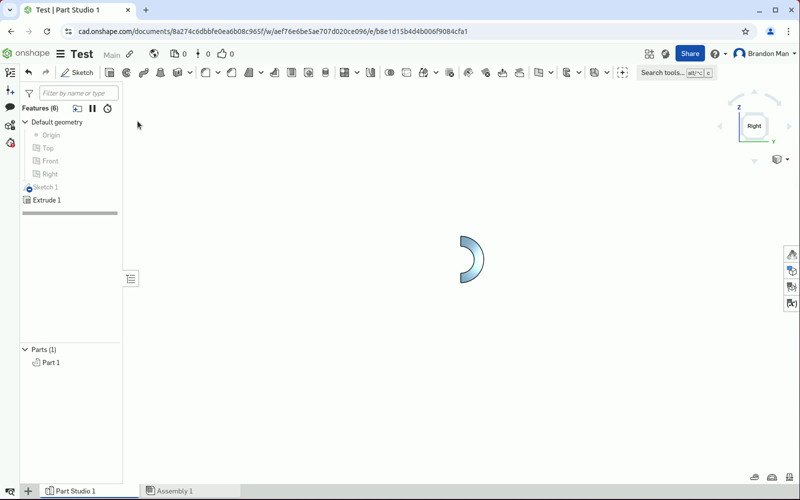
mouse_move(73, 189)
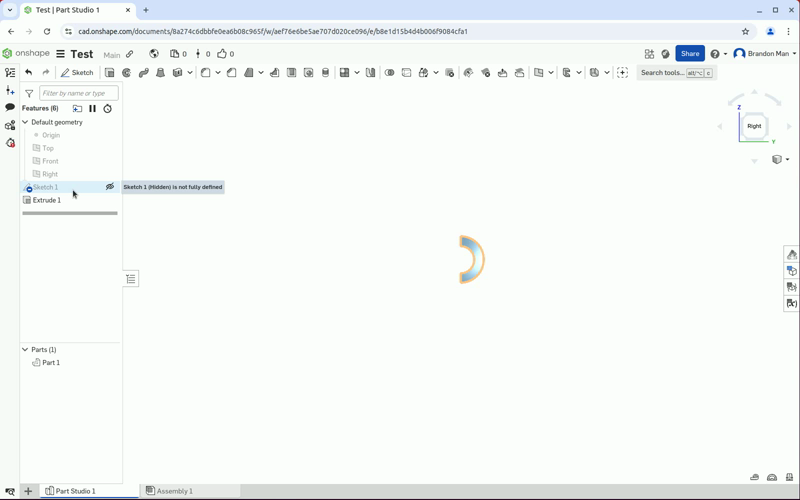
click(73, 189)
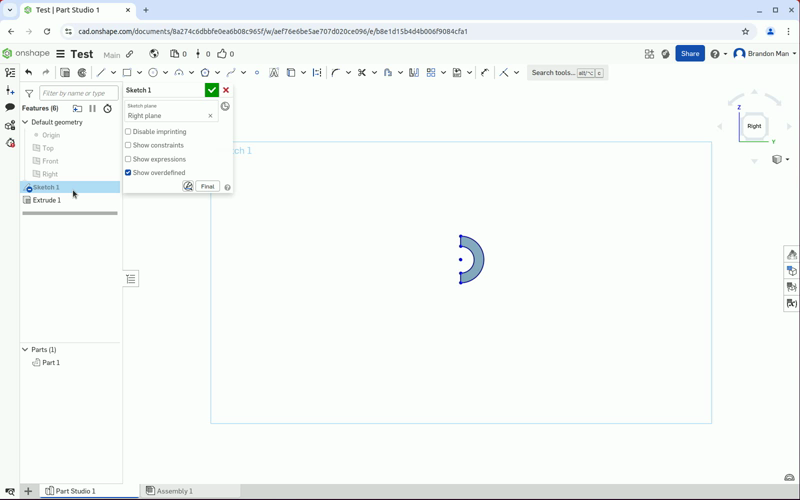
mouse_move(229, 92)
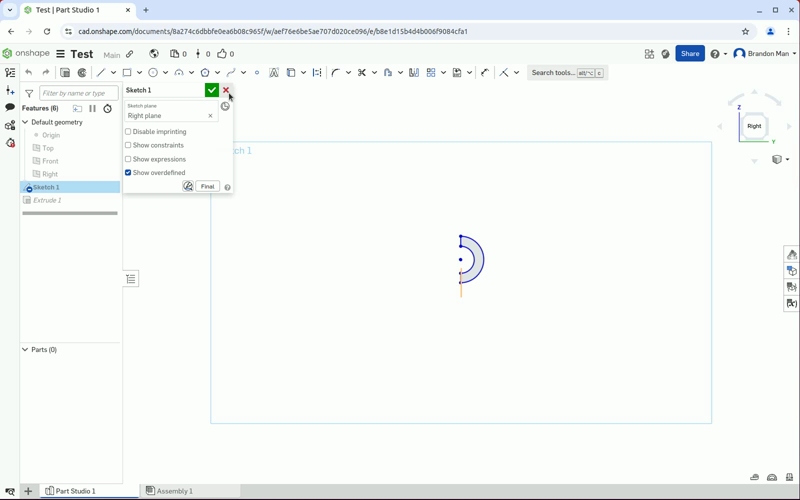
click(229, 92)
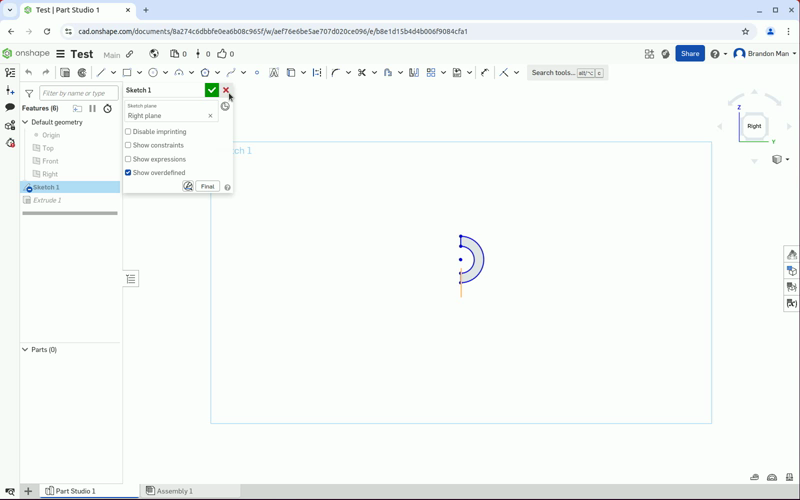
key(shift+s)
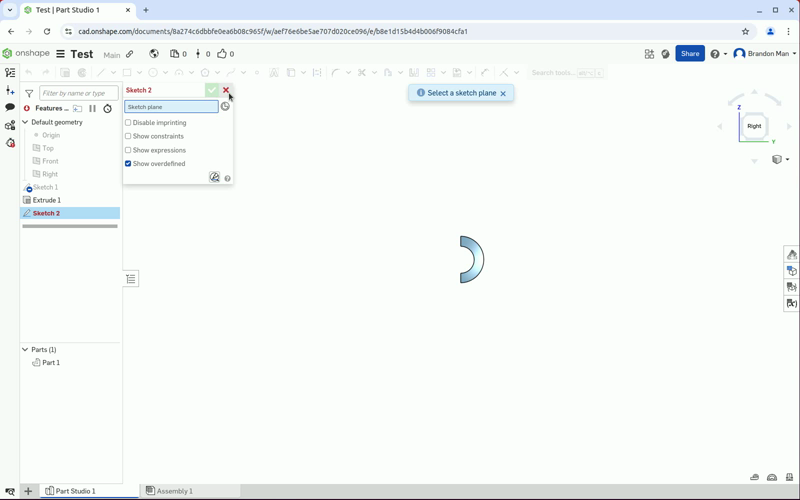
mouse_move(73, 176)
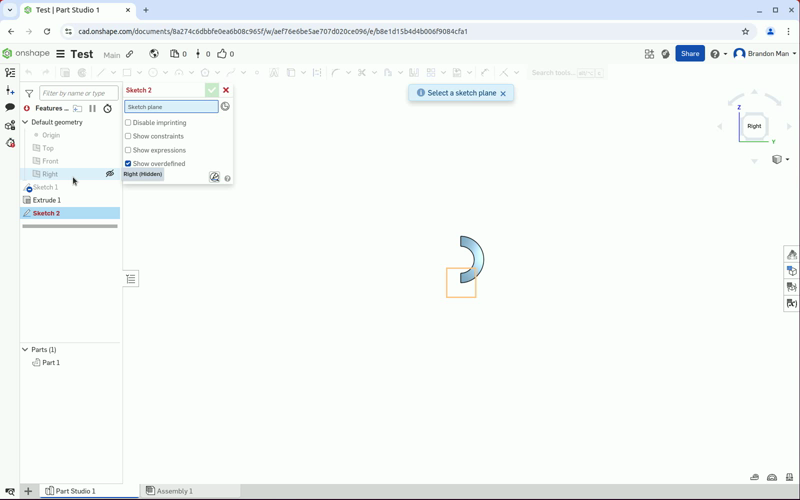
click(73, 176)
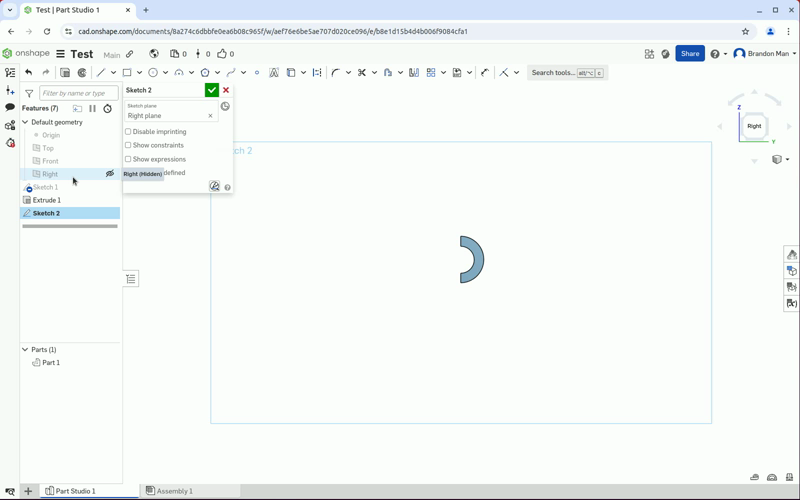
mouse_move(73, 352)
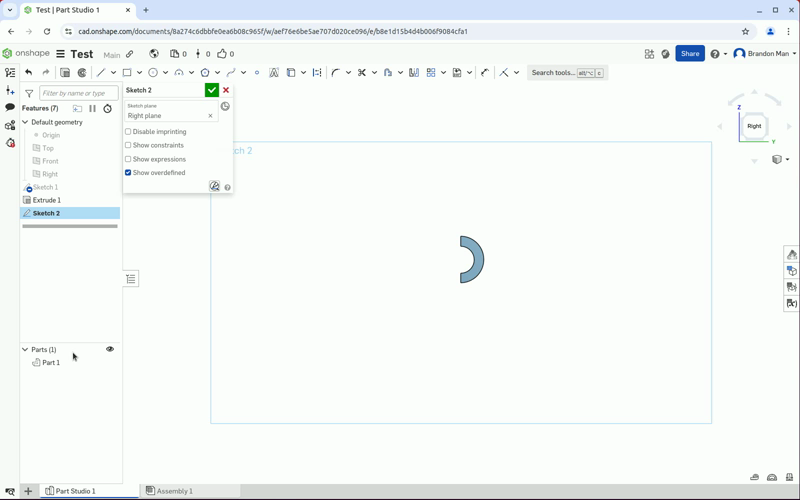
key(y)
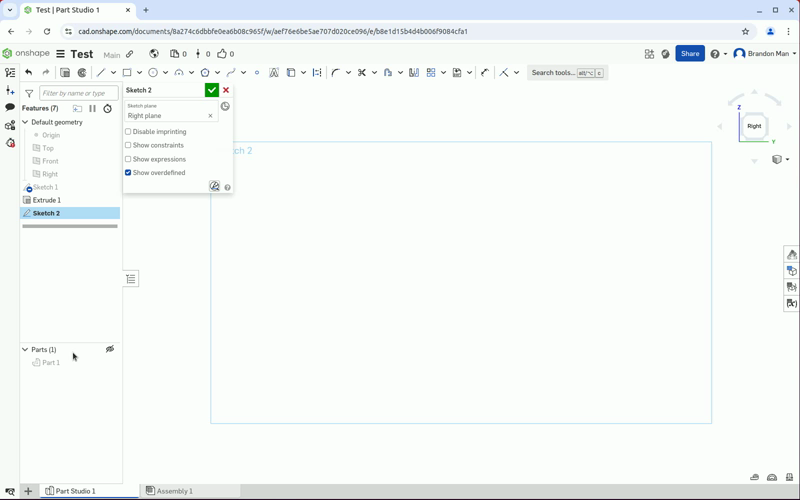
key(l)
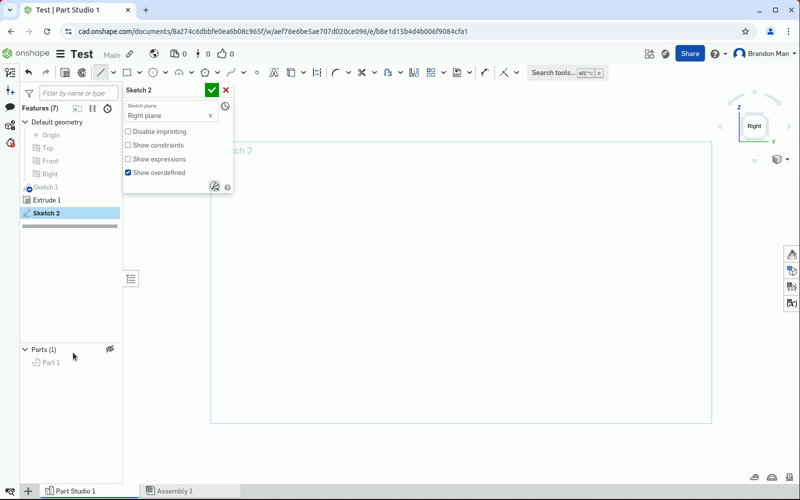
key_down(shift)
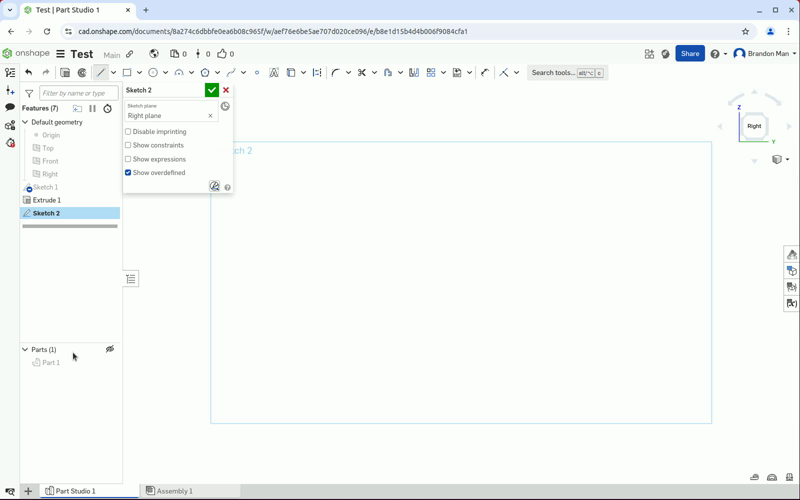
mouse_move(451, 332)
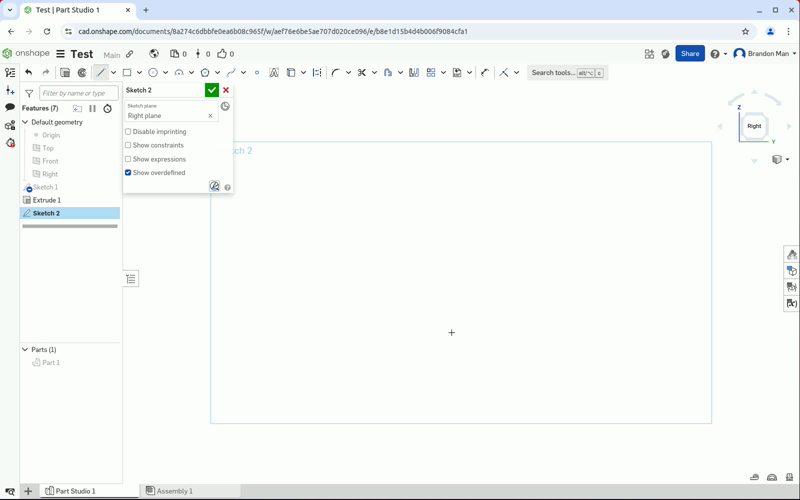
click(451, 332)
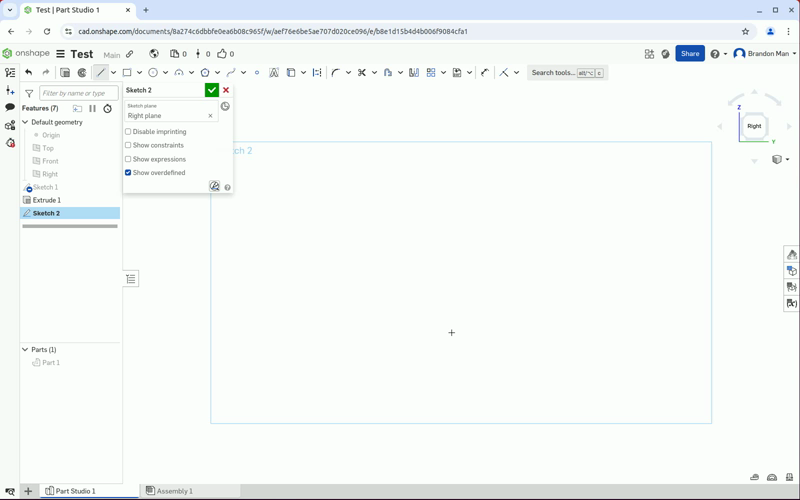
key_up(shift)
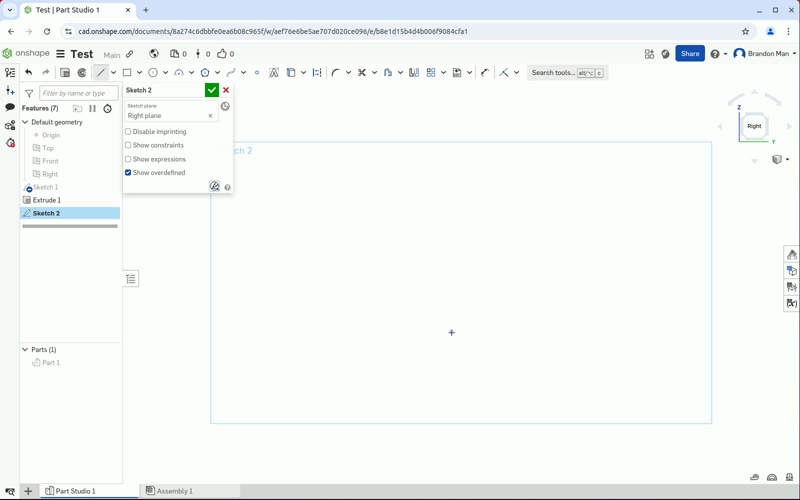
key_down(shift)
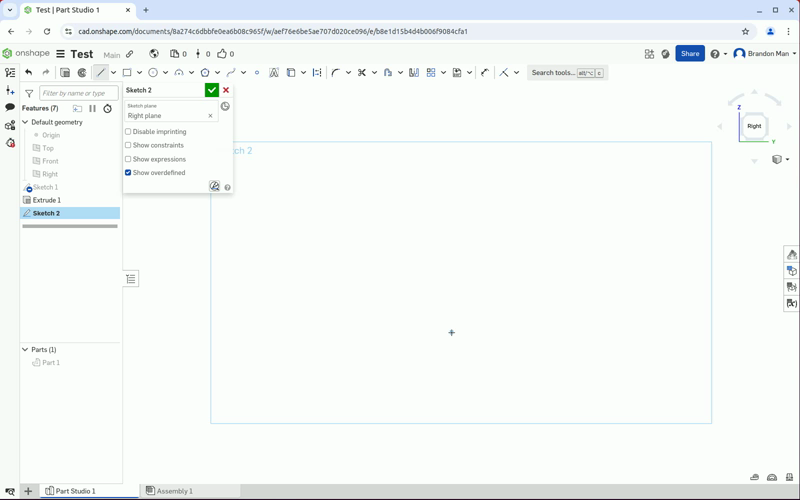
mouse_move(481, 332)
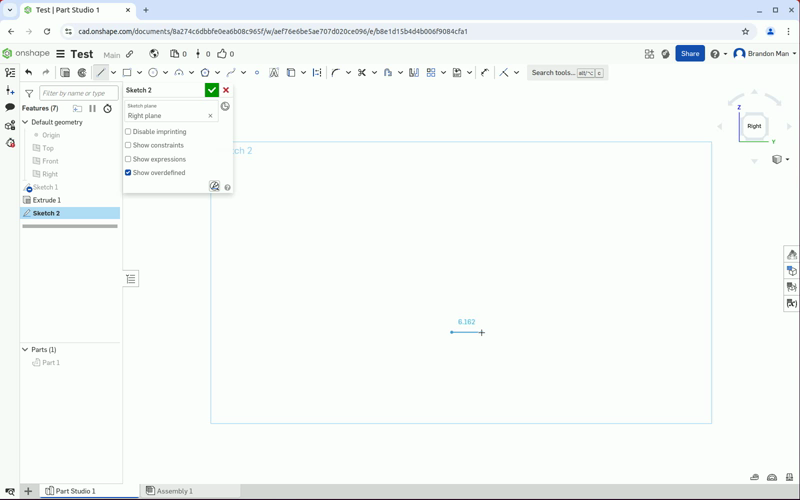
mouse_move(461, 332)
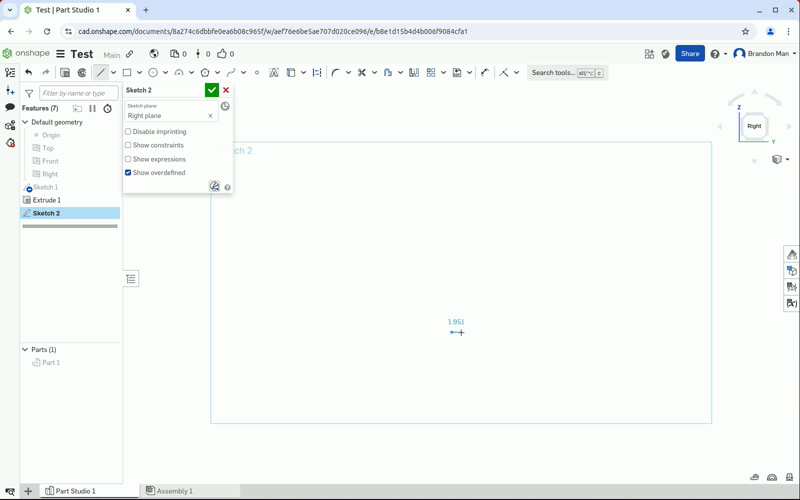
click(461, 332)
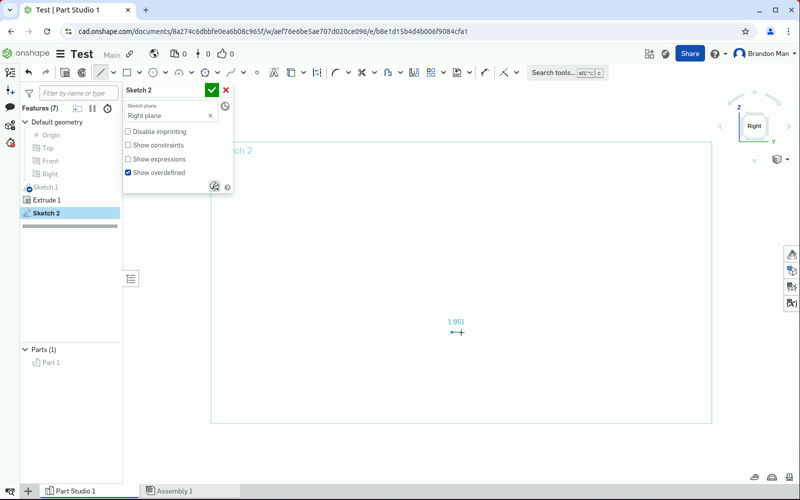
key_up(shift)
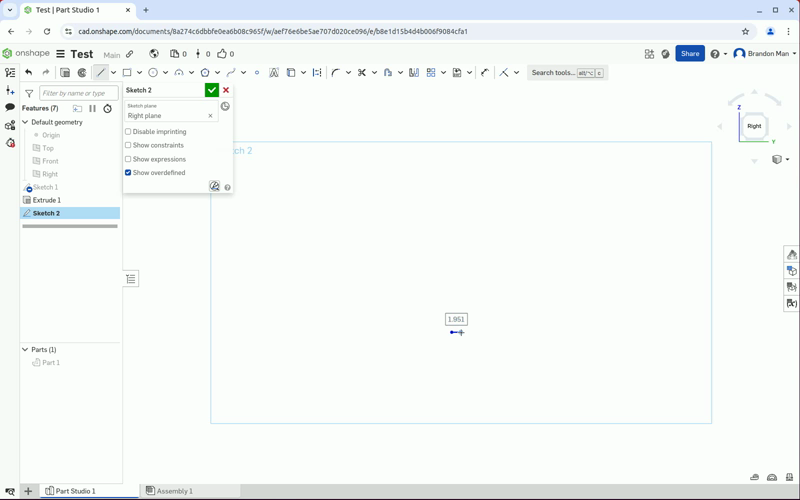
key_down(shift)
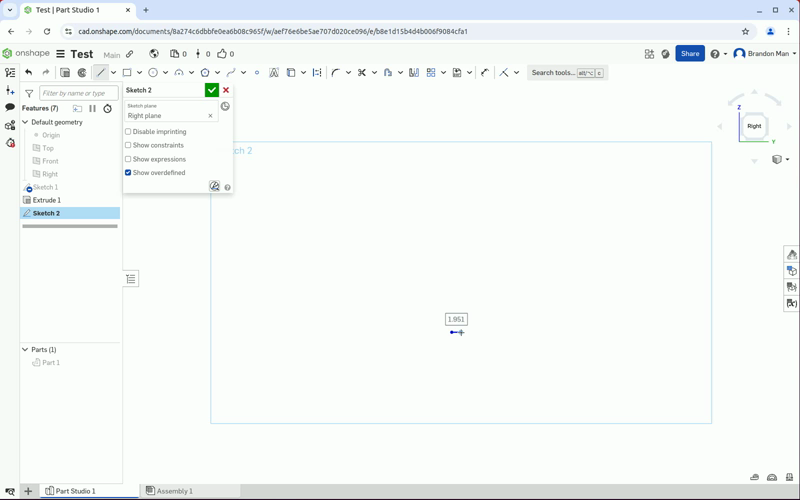
mouse_move(491, 332)
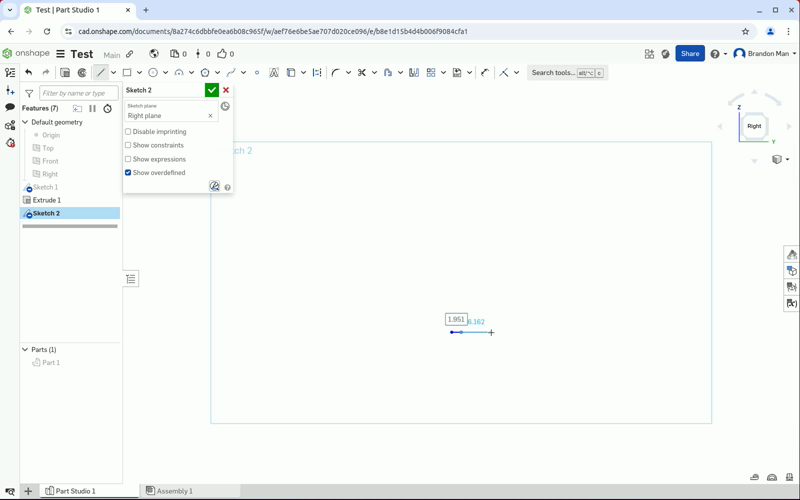
mouse_move(461, 282)
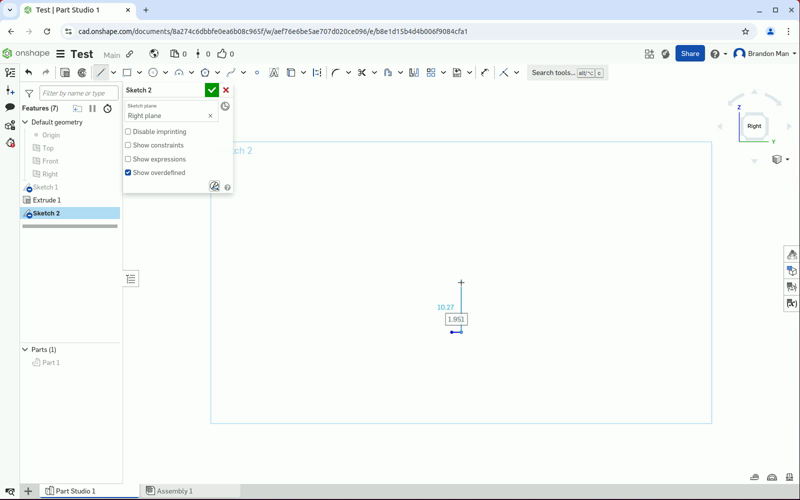
click(461, 282)
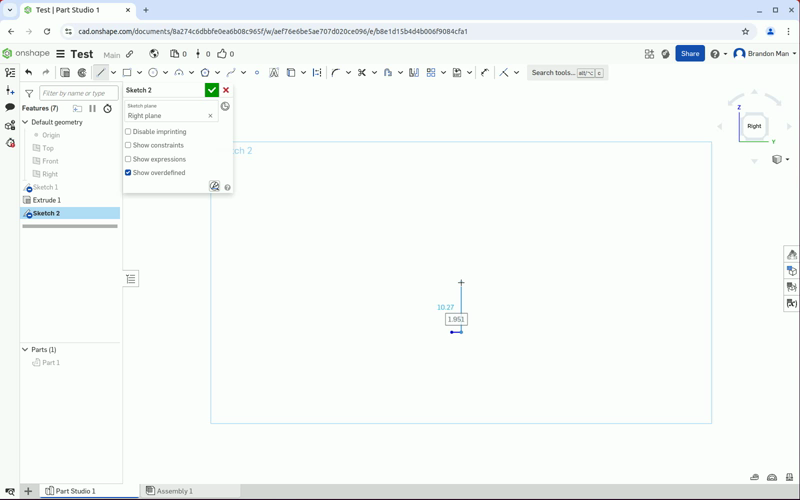
key_up(shift)
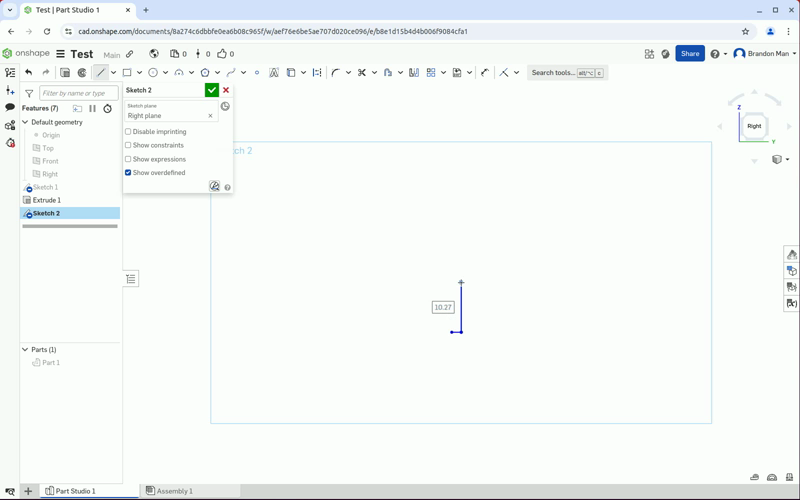
key_down(shift)
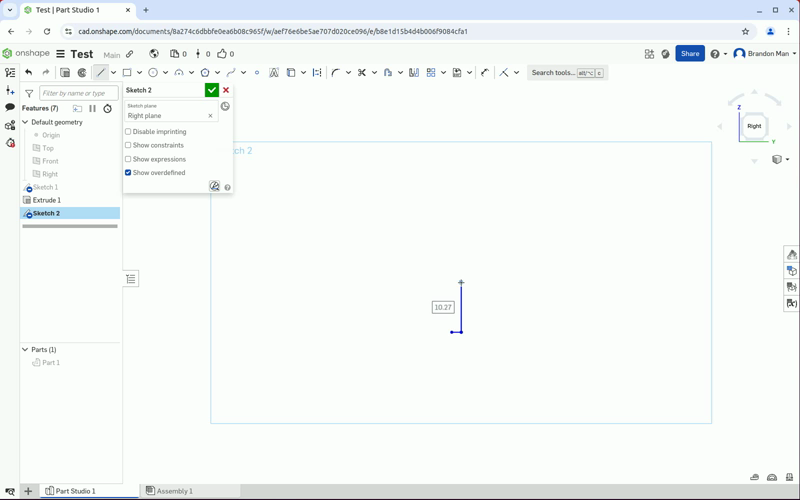
mouse_move(491, 282)
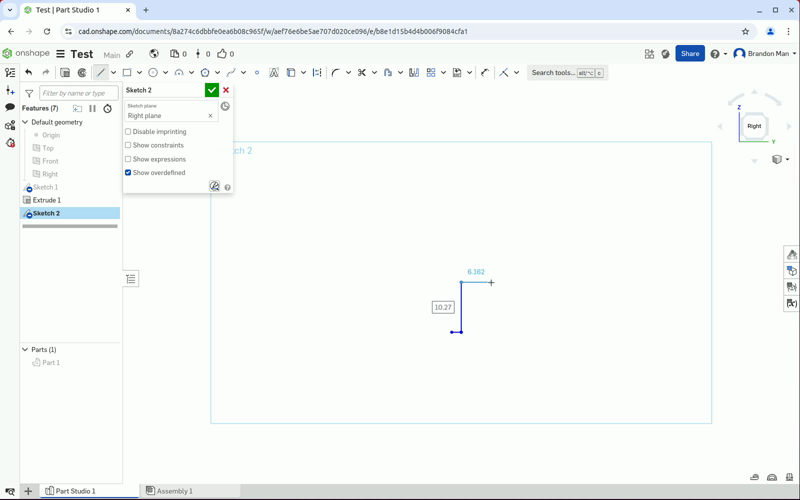
mouse_move(451, 282)
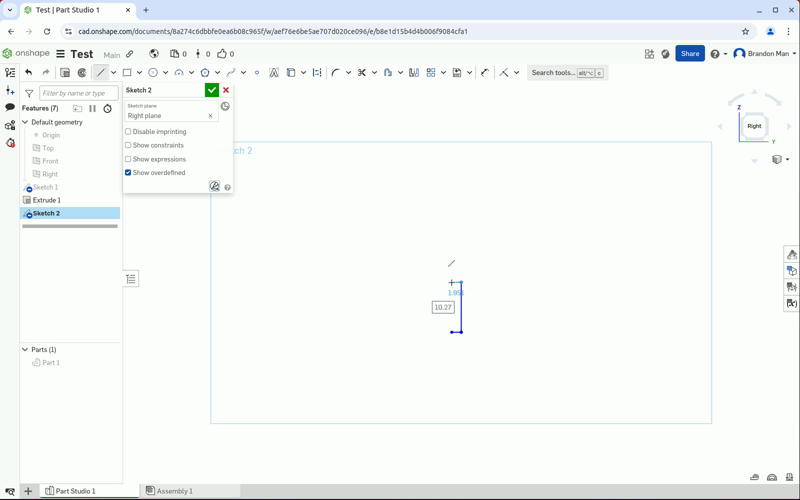
click(451, 282)
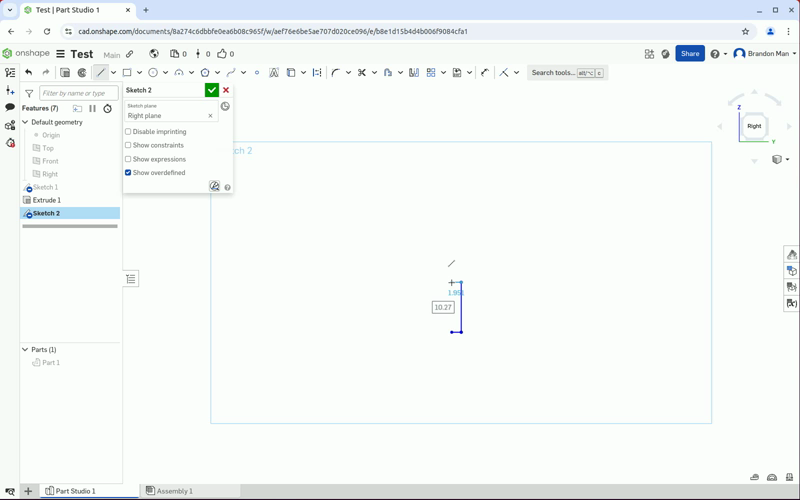
key_up(shift)
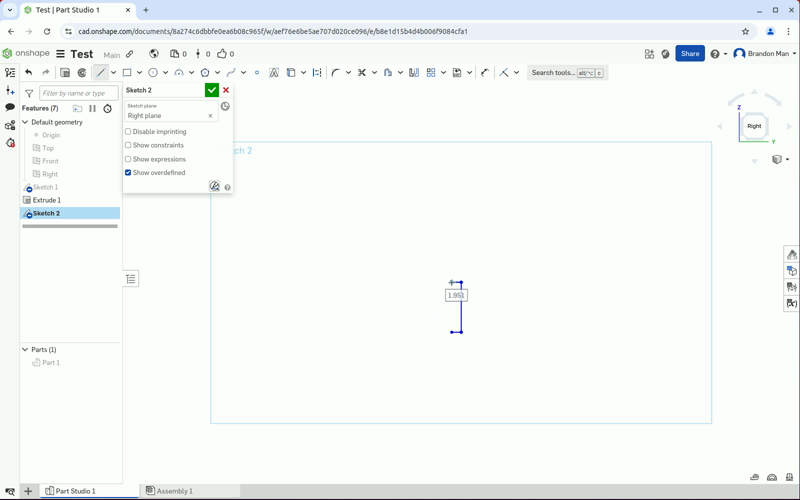
mouse_move(481, 282)
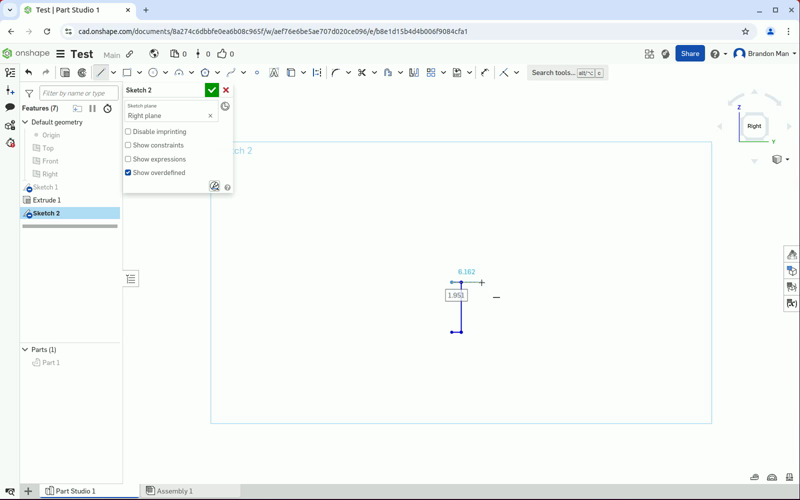
key_down(shift)
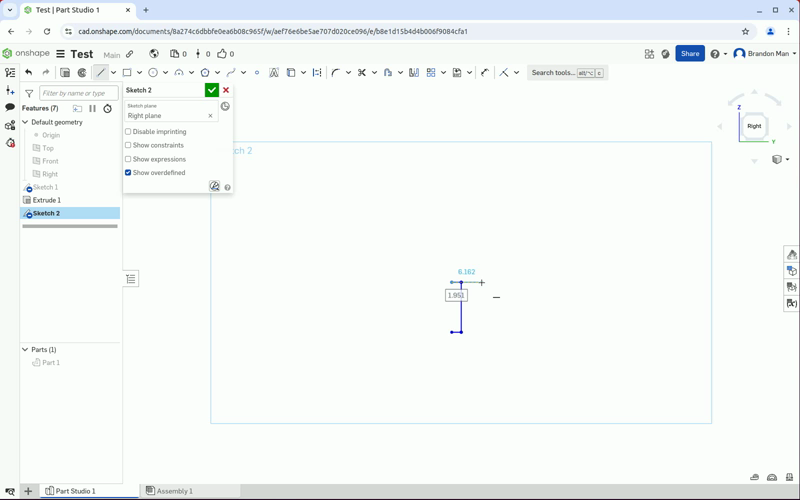
mouse_move(451, 332)
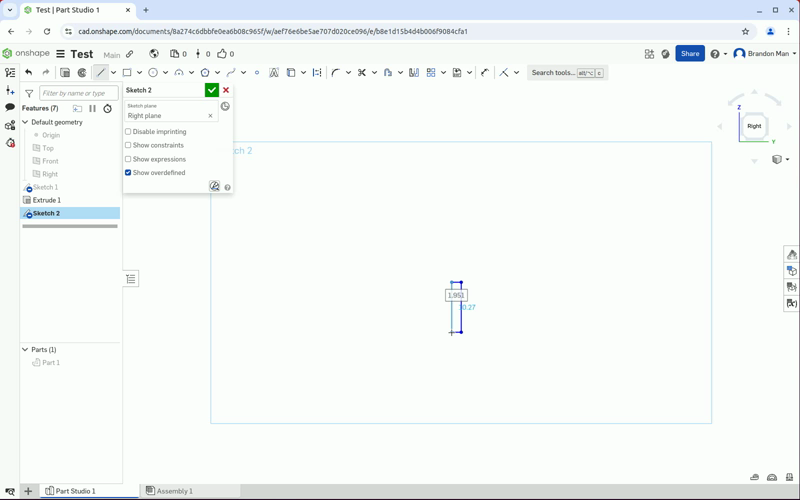
key_up(shift)
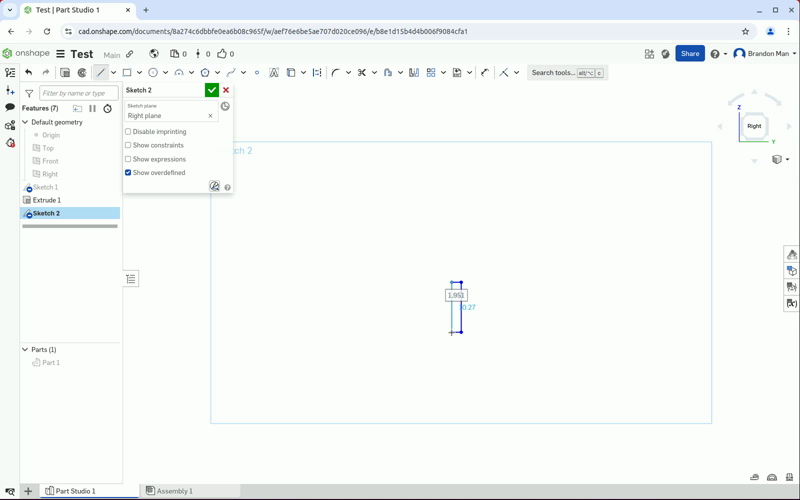
click(451, 332)
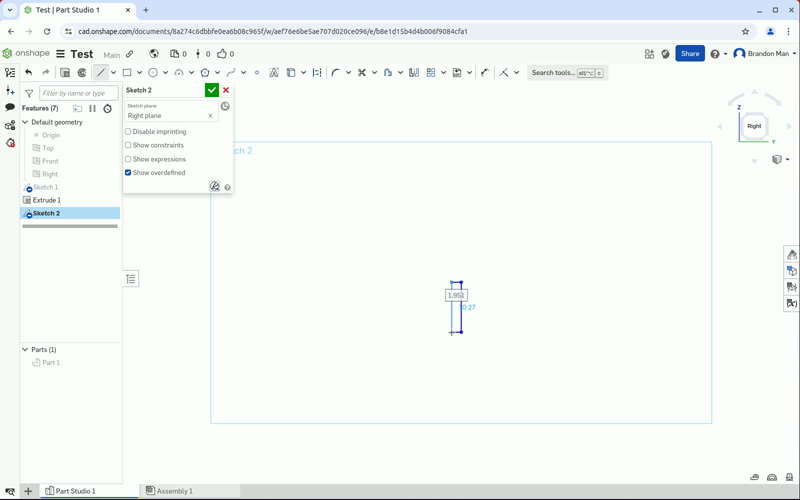
key(esc)
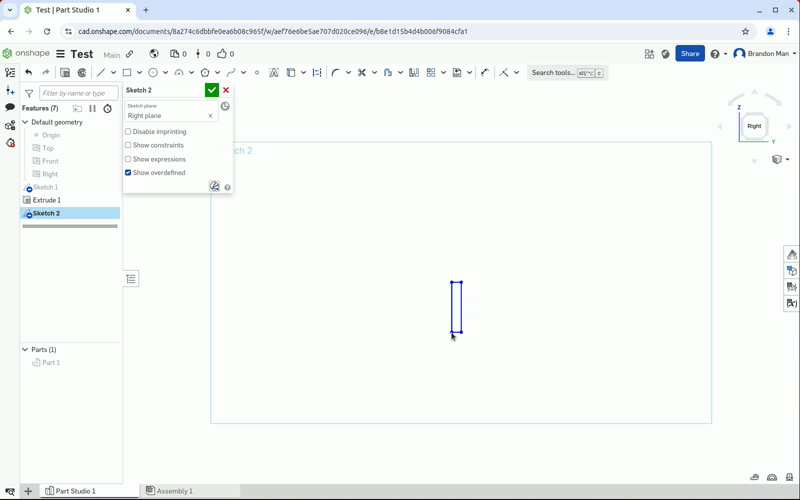
mouse_move(455, 309)
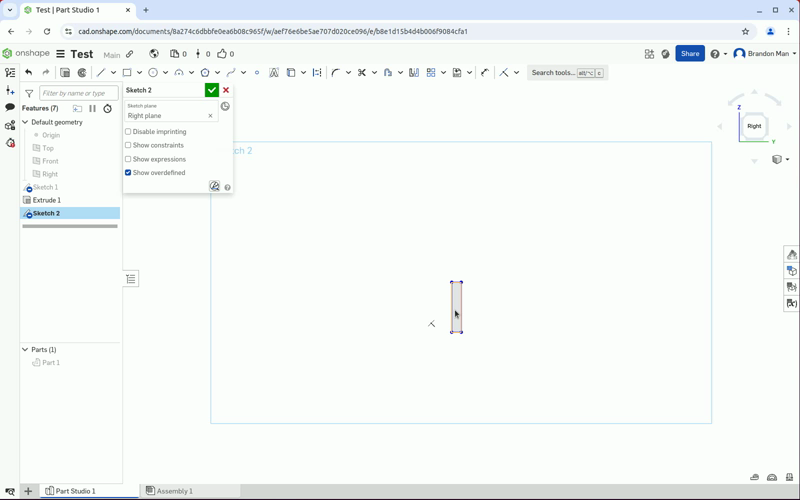
scroll(6)
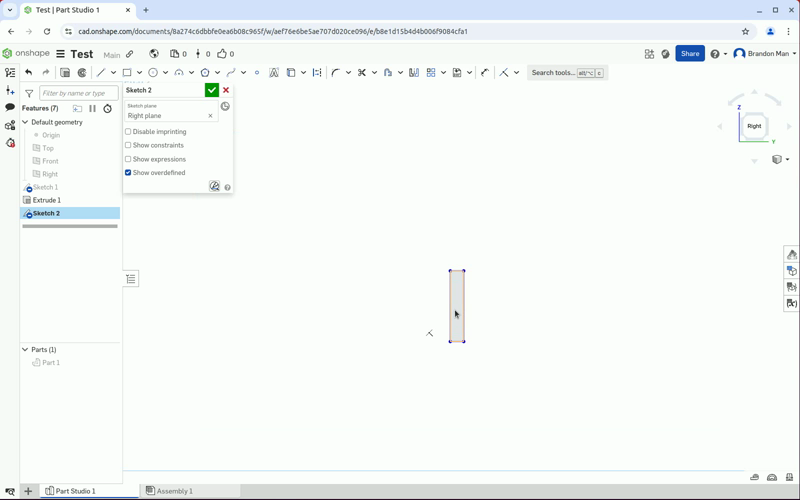
scroll(6)
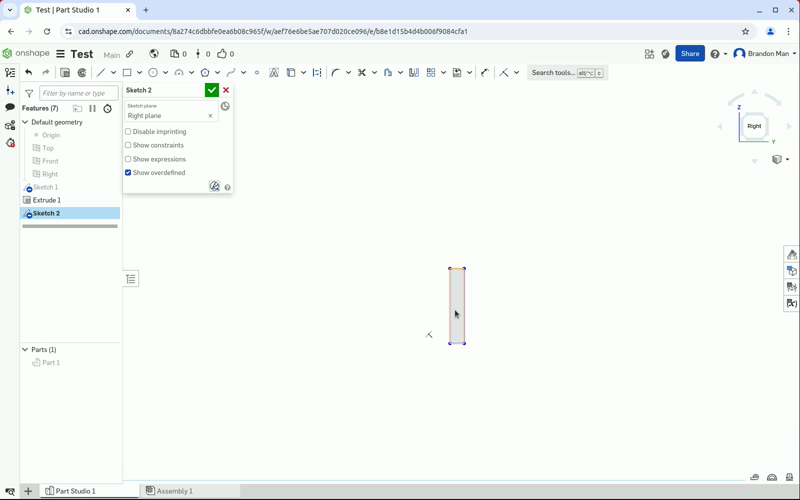
scroll(6)
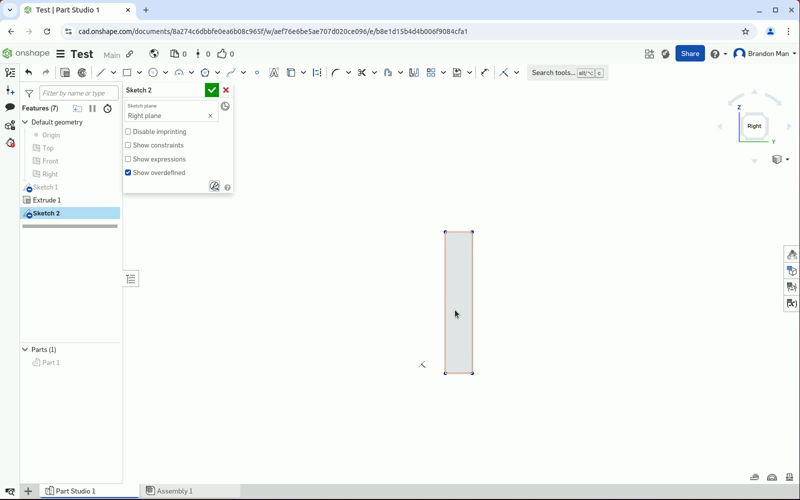
scroll(6)
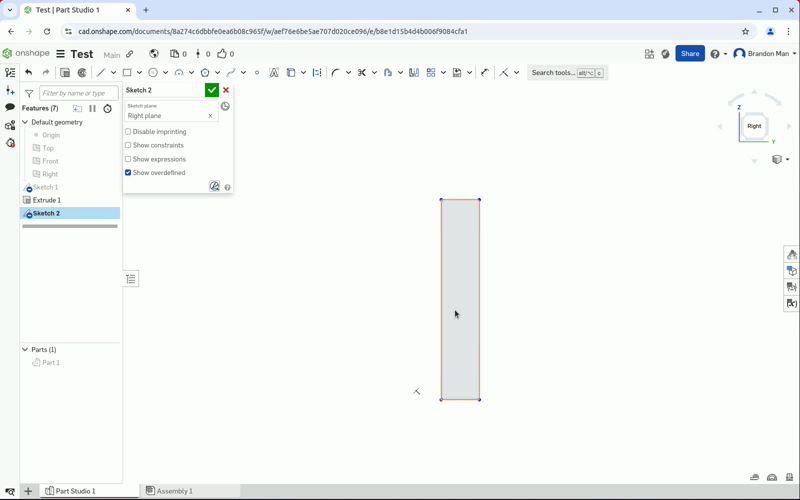
scroll(6)
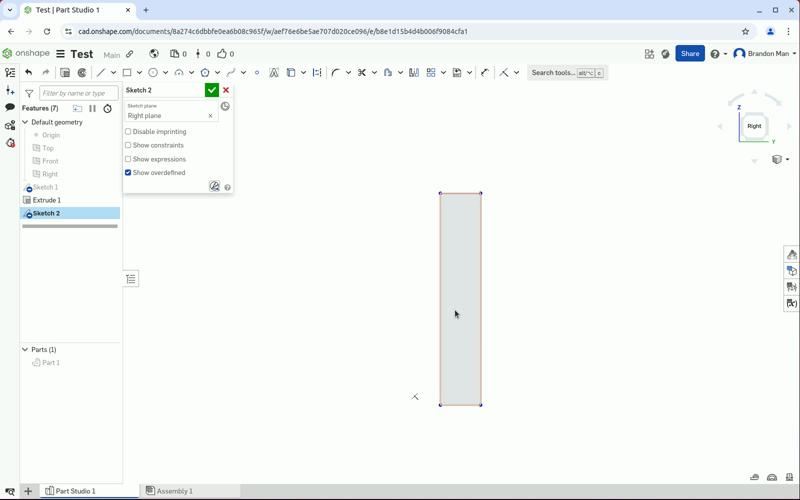
scroll(6)
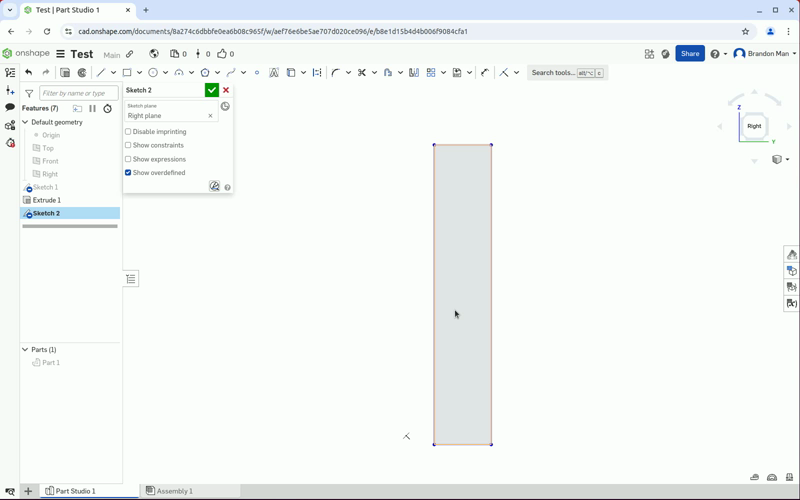
scroll(6)
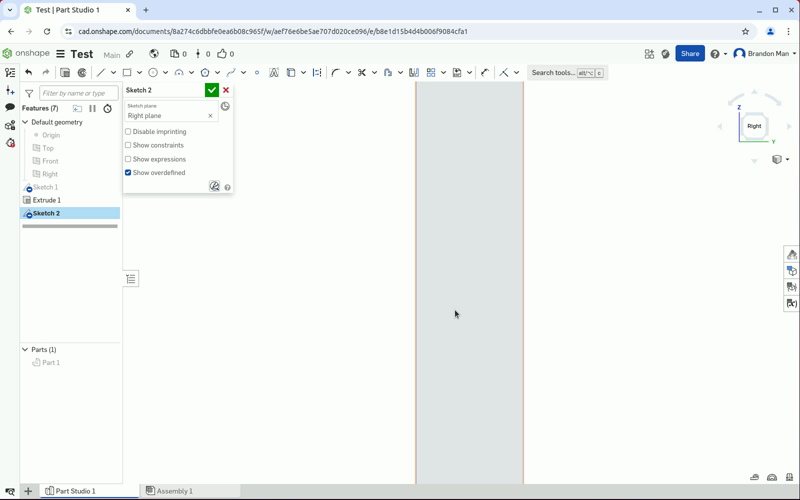
click(455, 309)
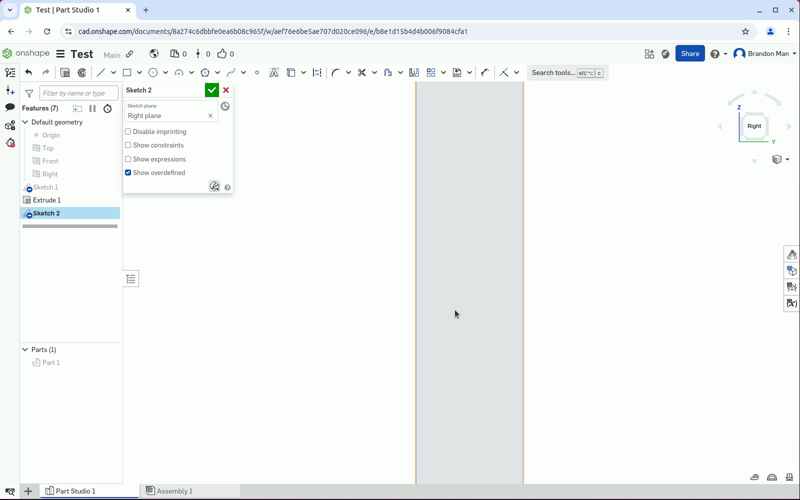
scroll(-6)
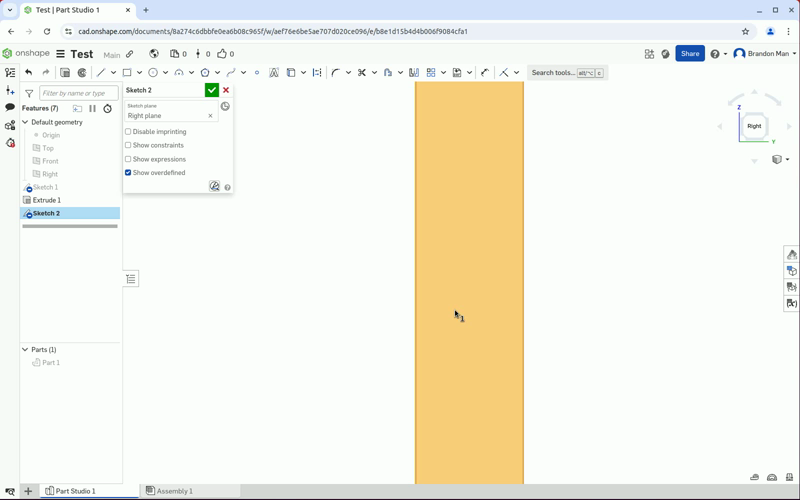
scroll(-6)
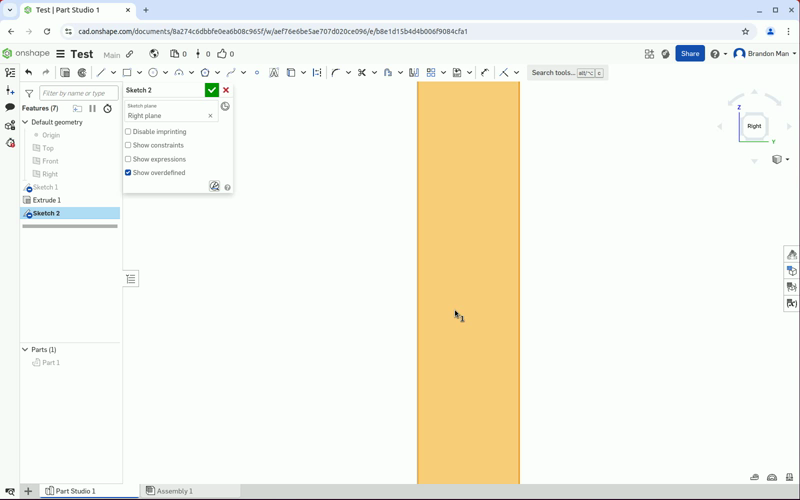
scroll(-6)
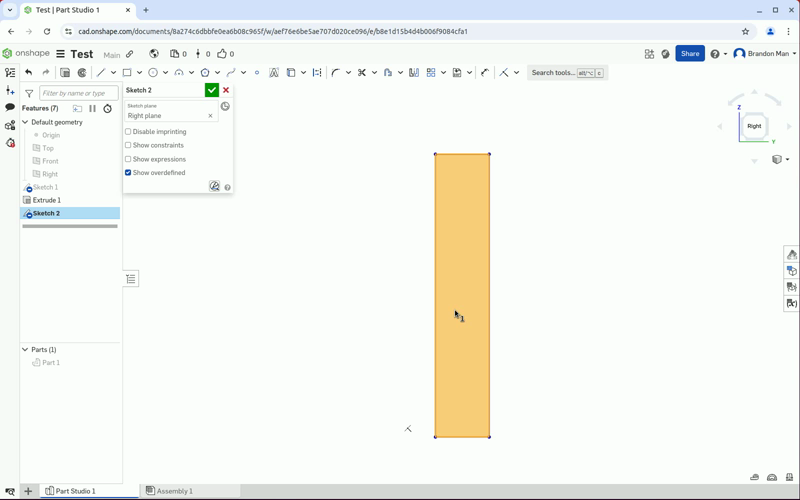
scroll(-6)
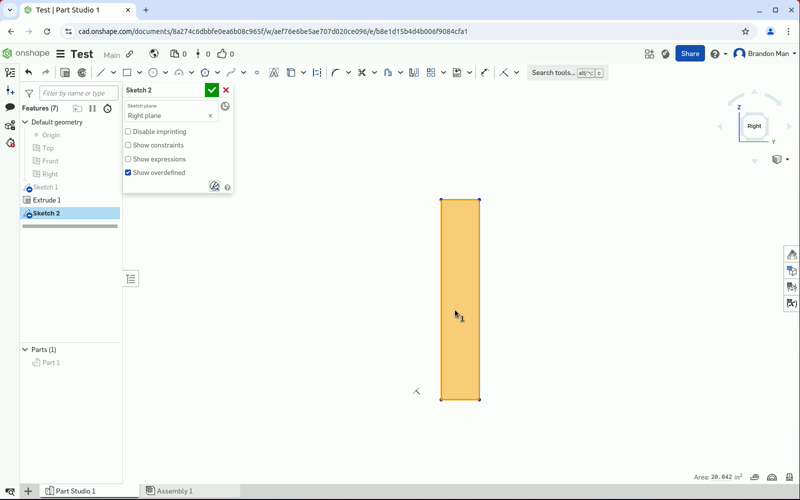
scroll(-6)
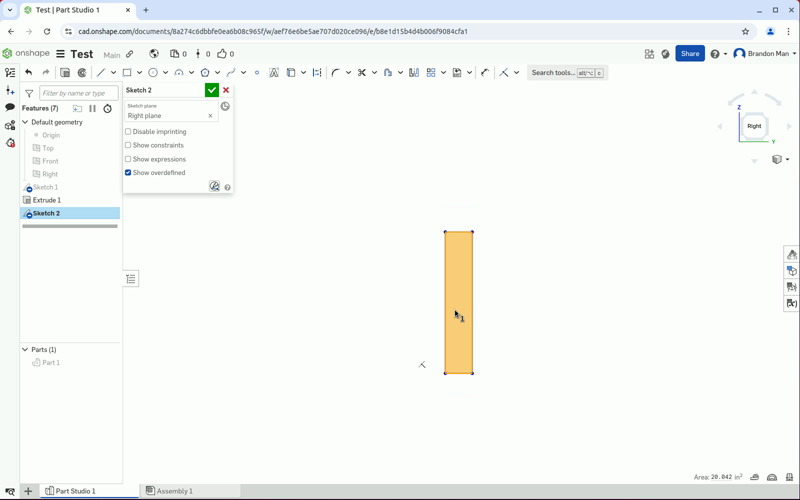
scroll(-6)
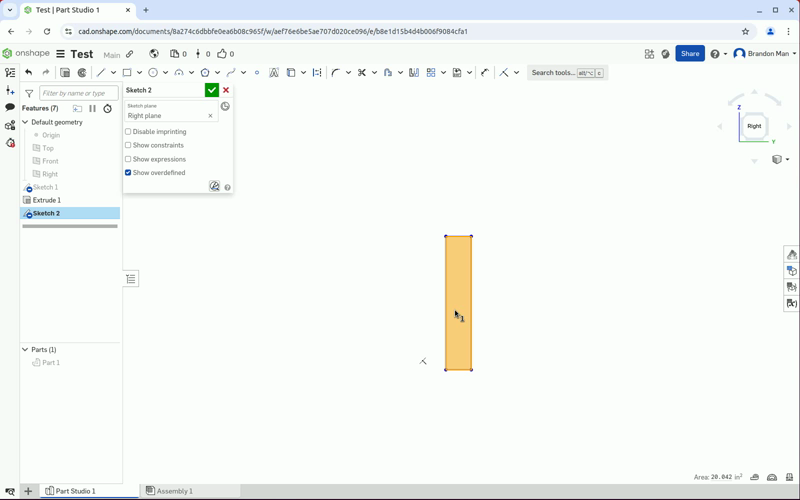
scroll(-6)
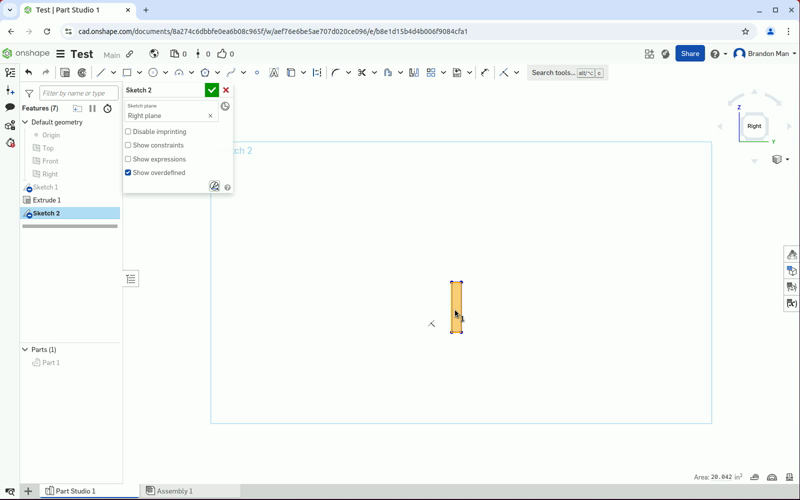
mouse_move(73, 352)
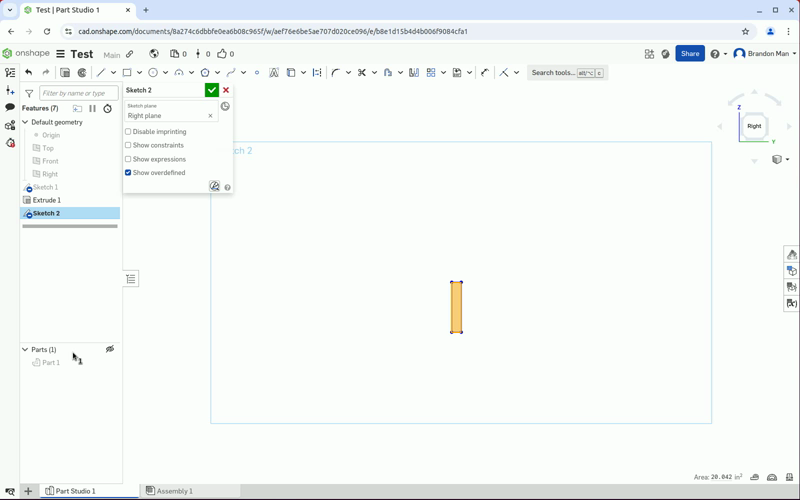
key(shift+y)
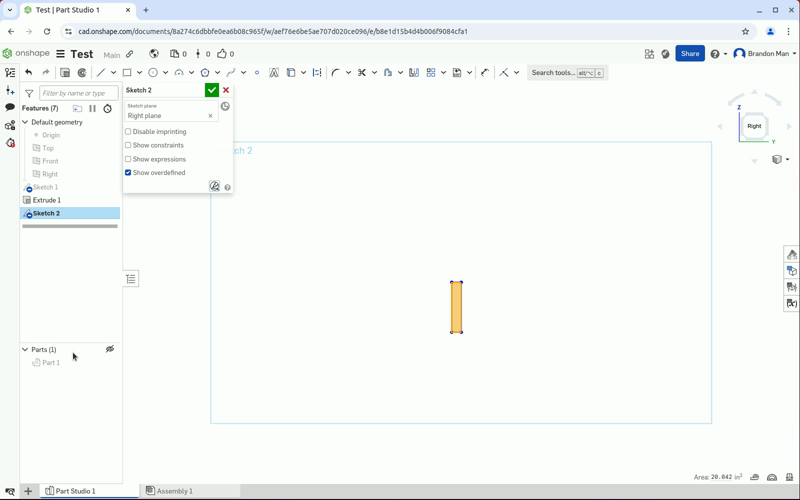
key(shift+e)
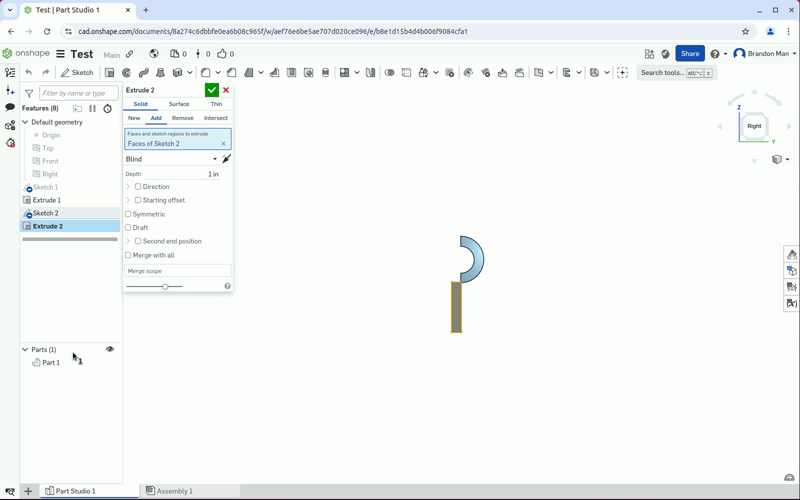
mouse_move(143, 106)
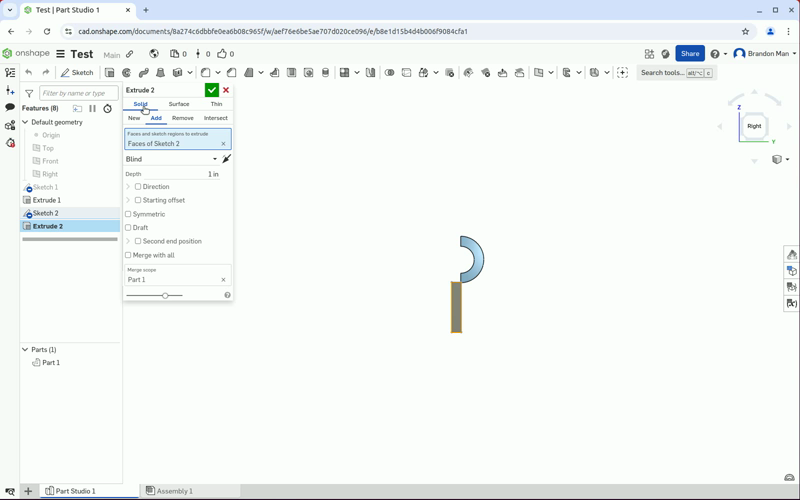
click(143, 106)
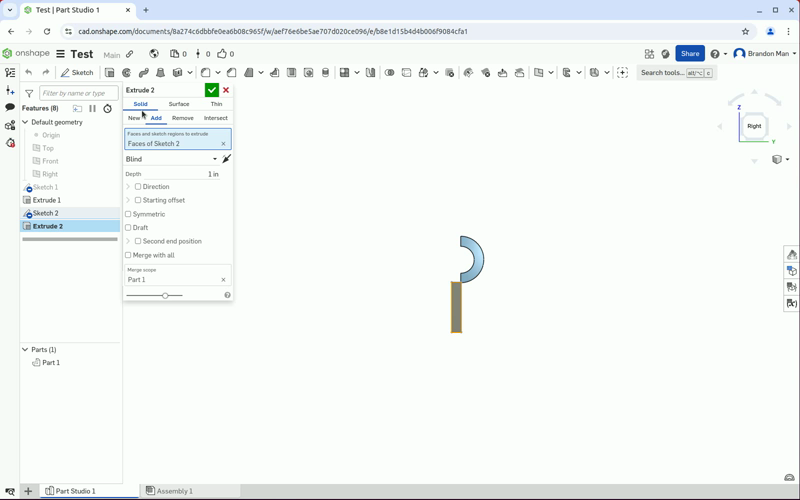
mouse_move(137, 120)
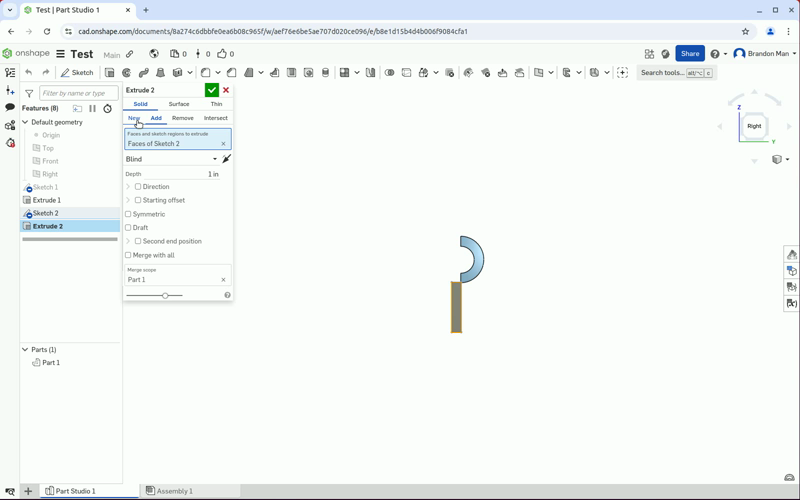
click(137, 120)
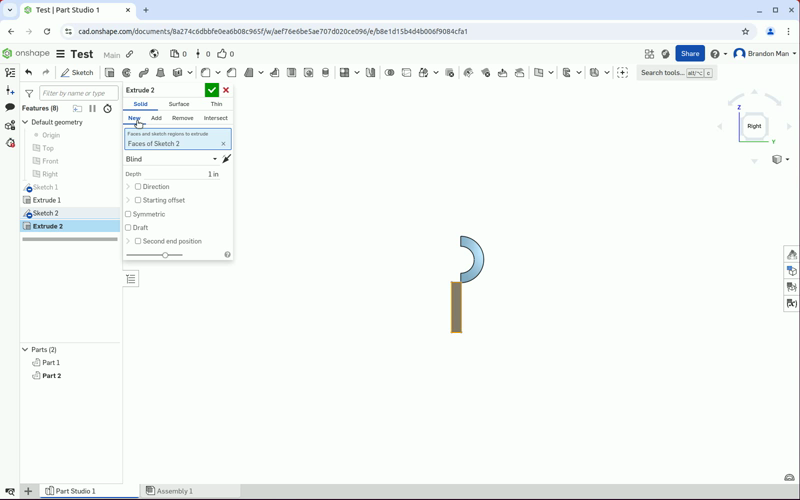
key(tab, 4)
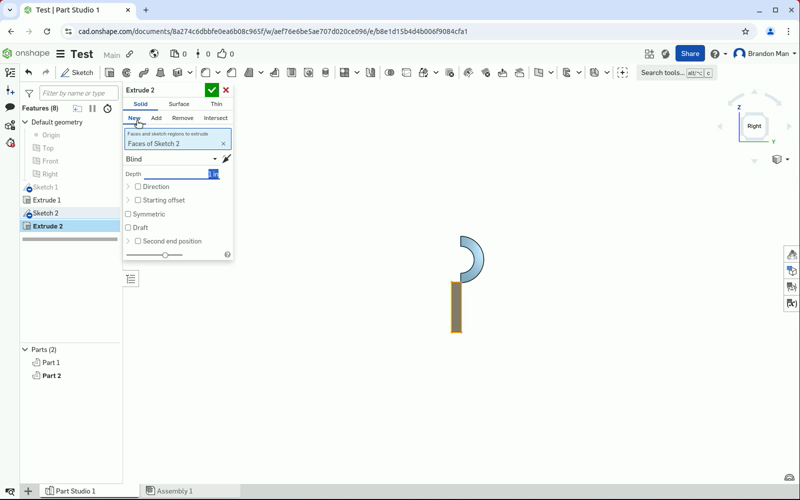
text(0.722)
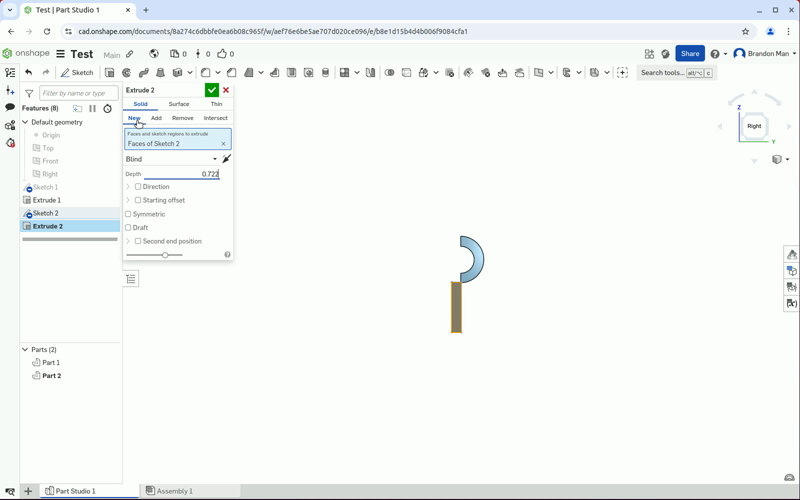
key(enter)
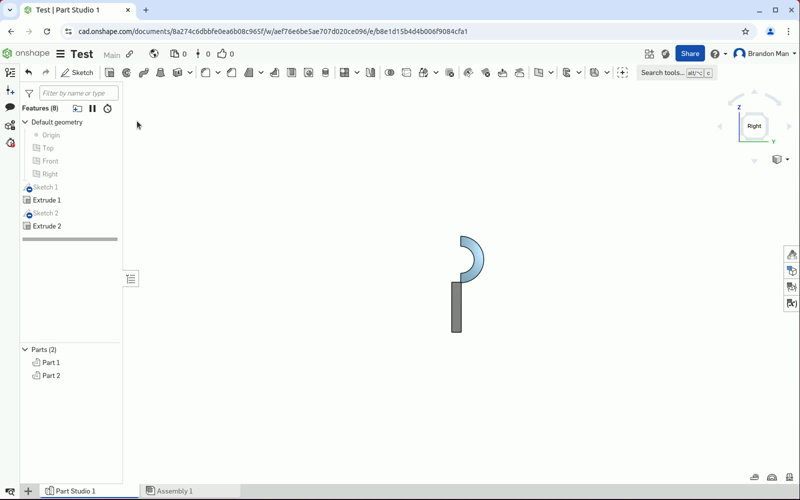
key(shift+h)
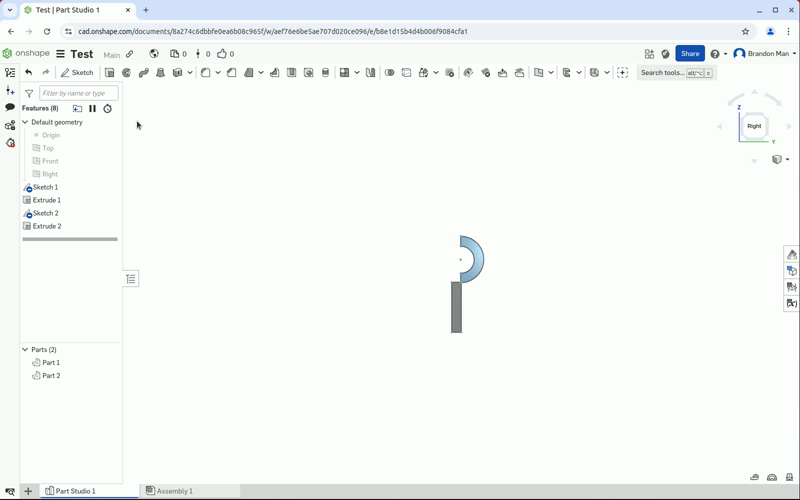
key(shift+h)
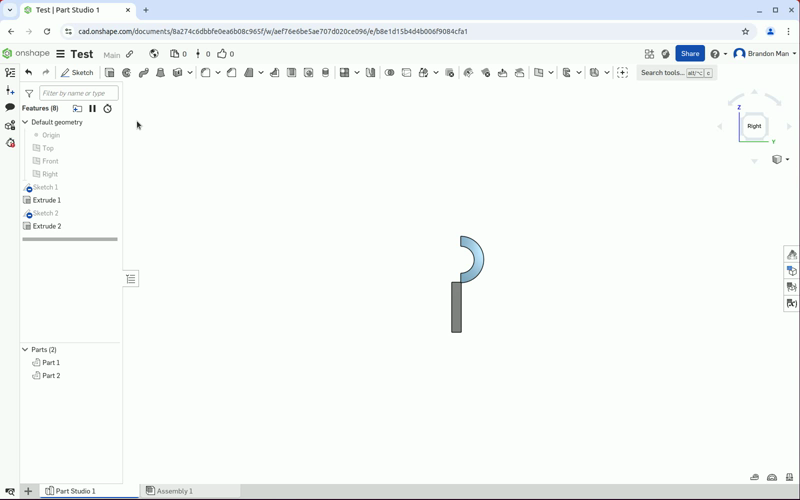
mouse_move(73, 189)
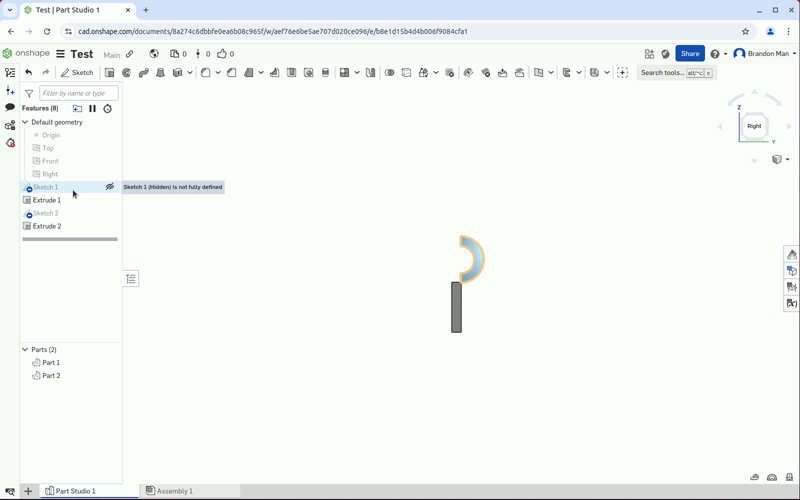
click(73, 189)
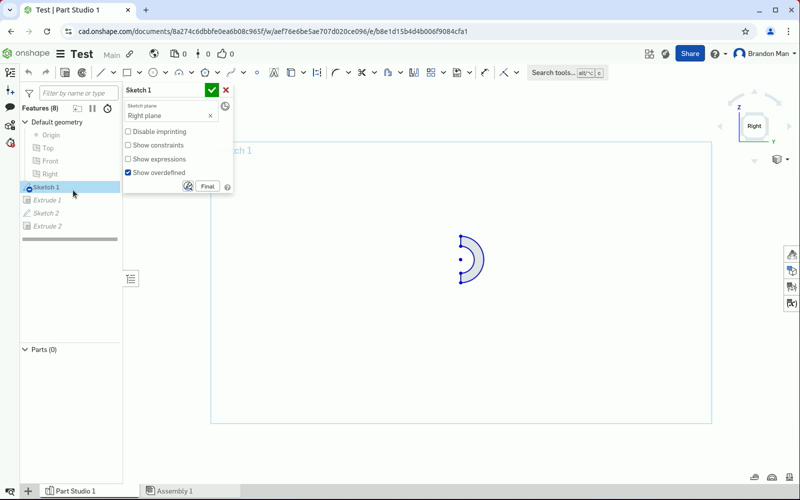
mouse_move(229, 92)
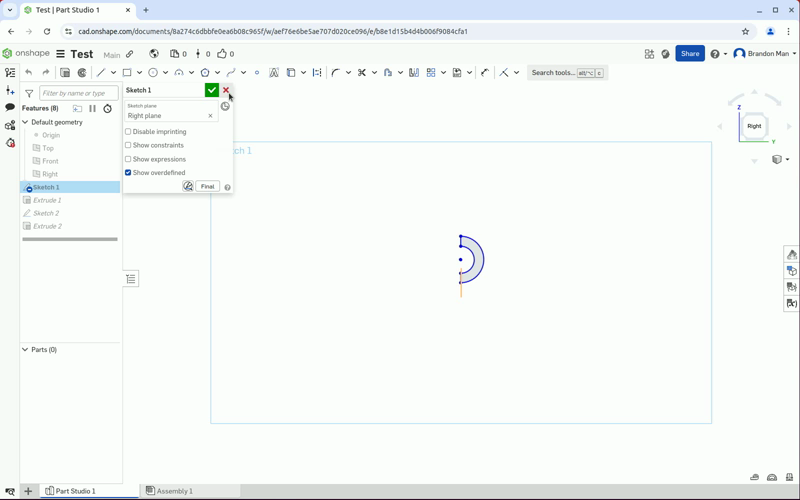
click(229, 92)
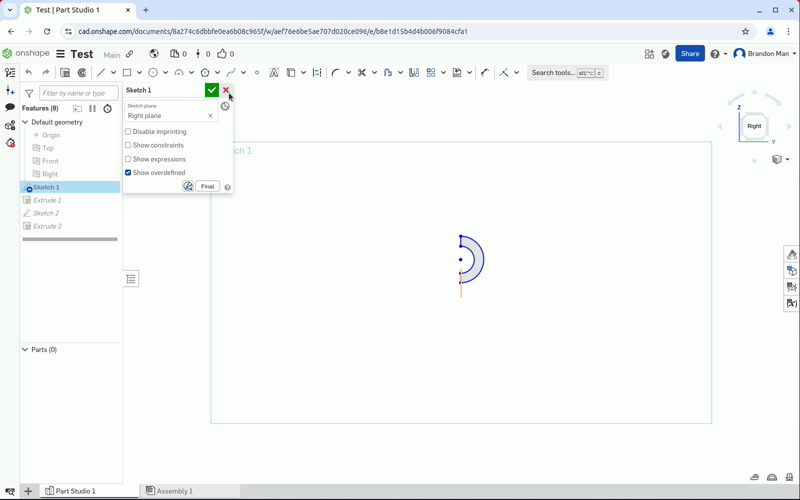
key(shift+s)
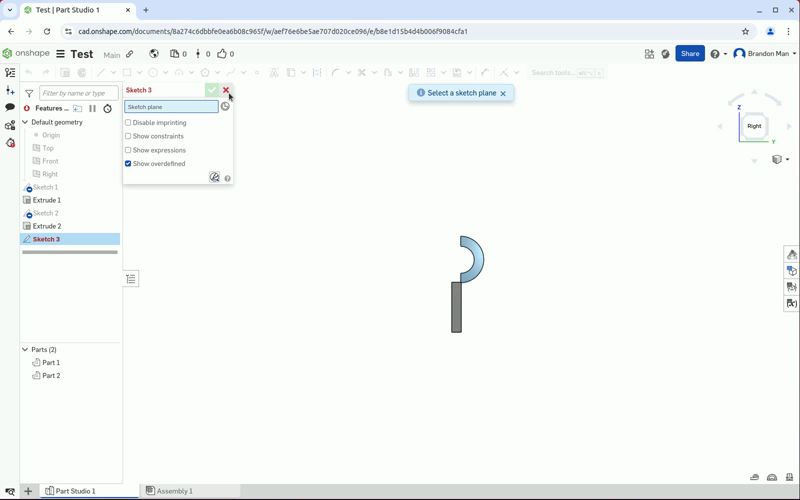
mouse_move(73, 176)
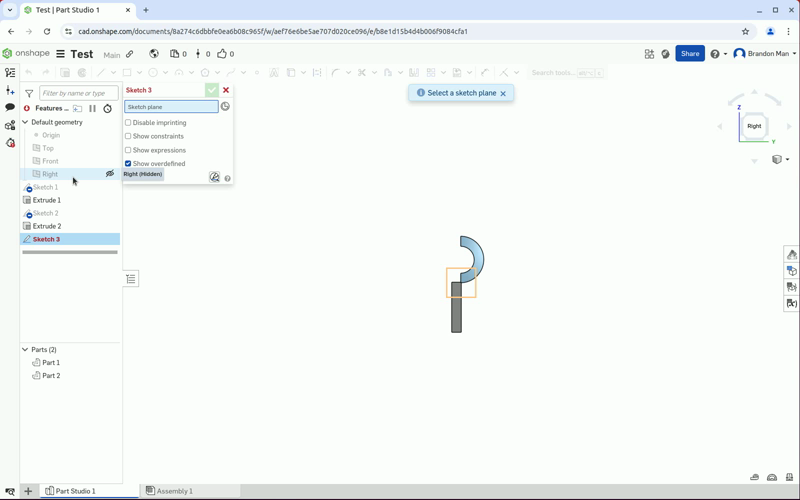
click(73, 176)
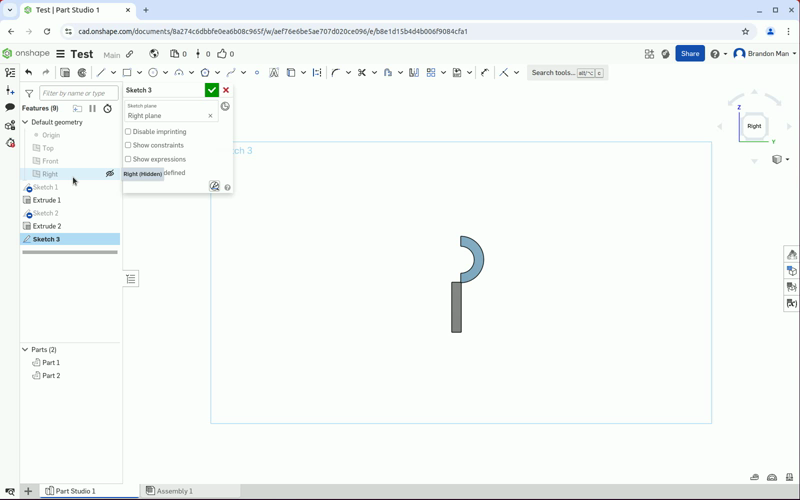
mouse_move(73, 352)
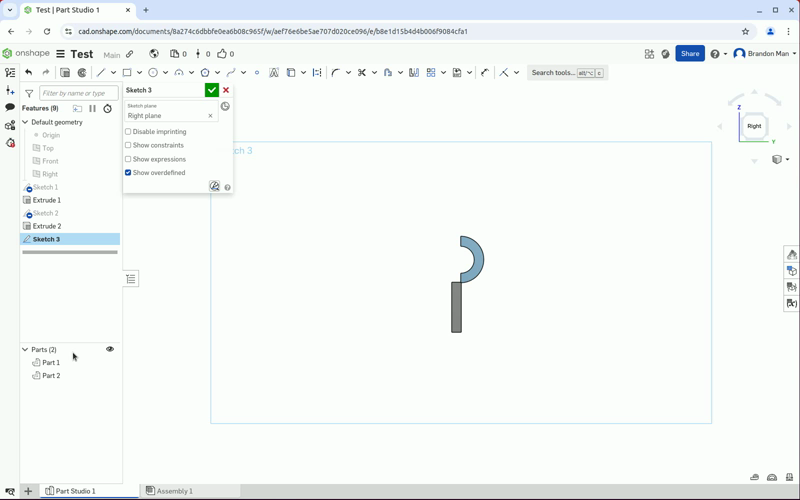
key(y)
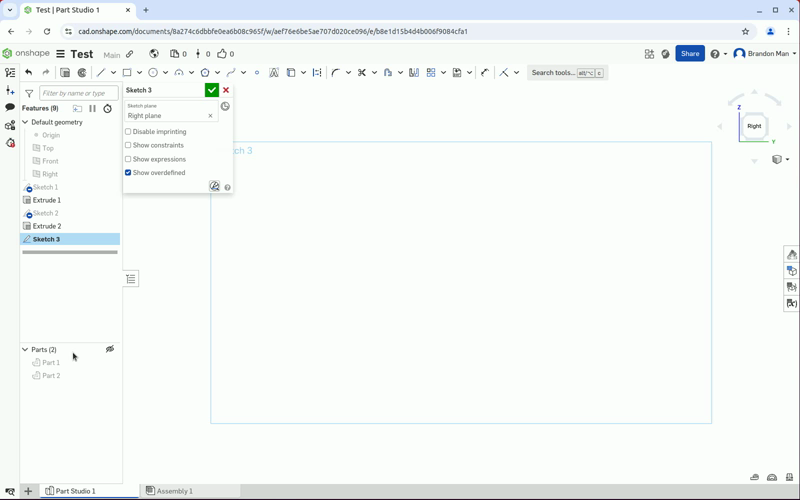
key(l)
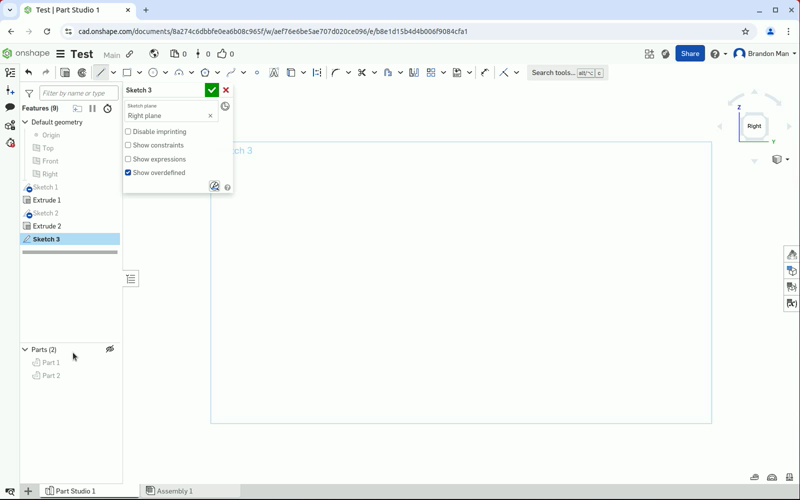
key_down(shift)
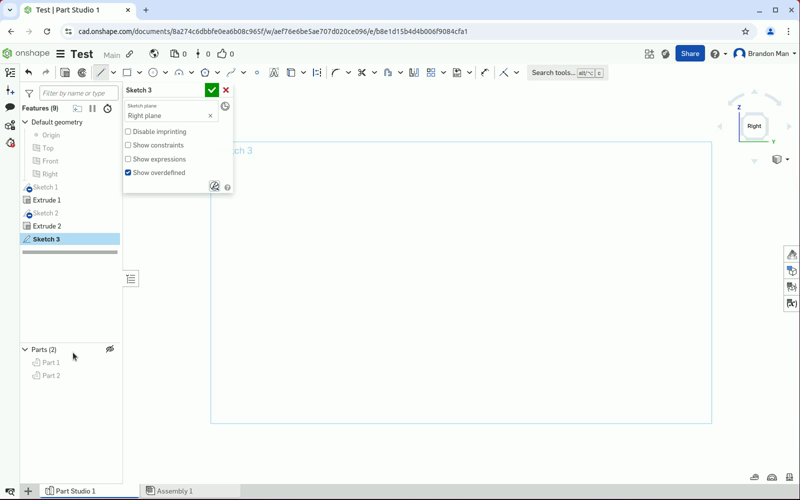
mouse_move(451, 282)
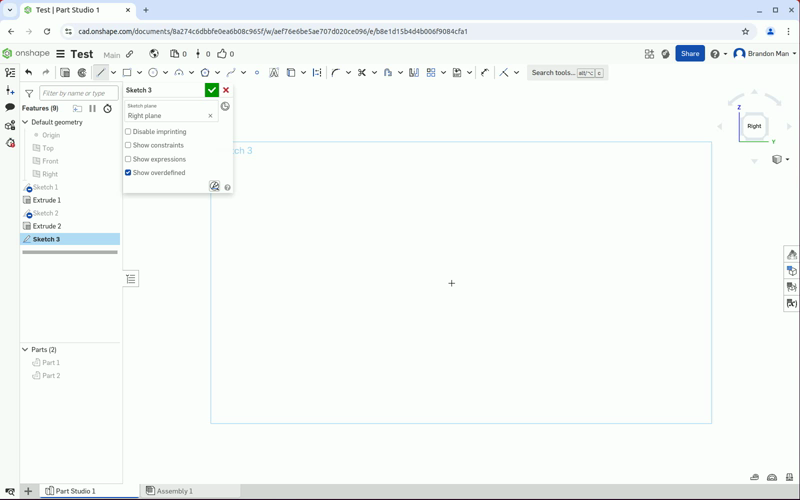
click(451, 282)
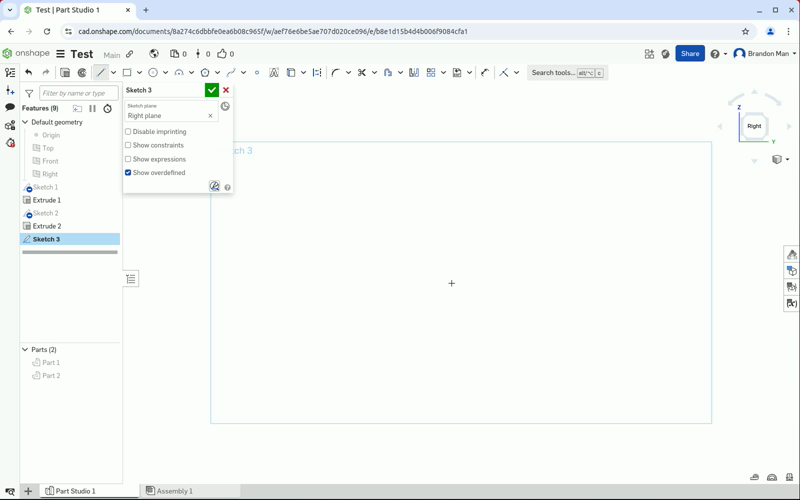
key_up(shift)
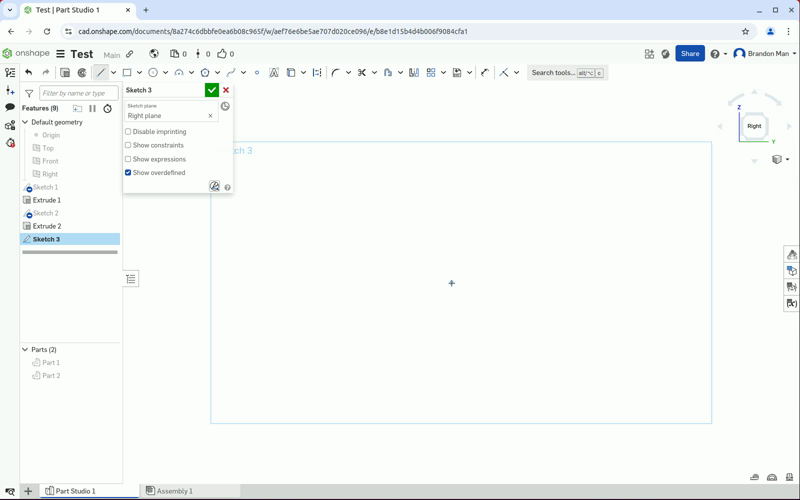
key_down(shift)
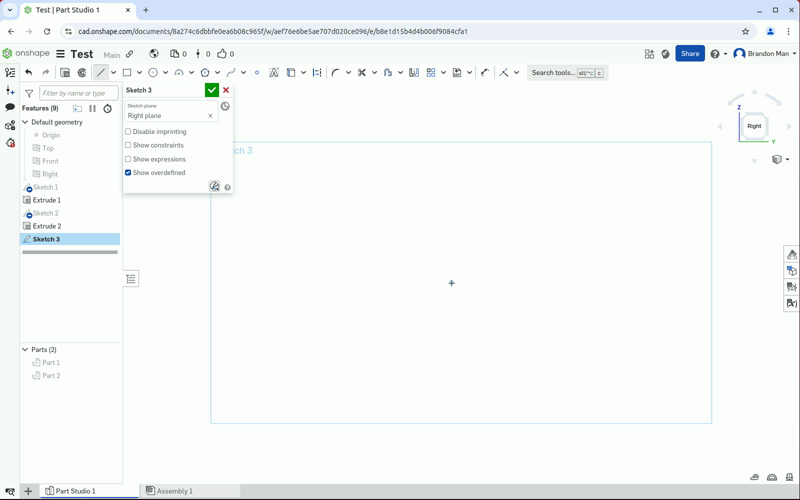
mouse_move(481, 282)
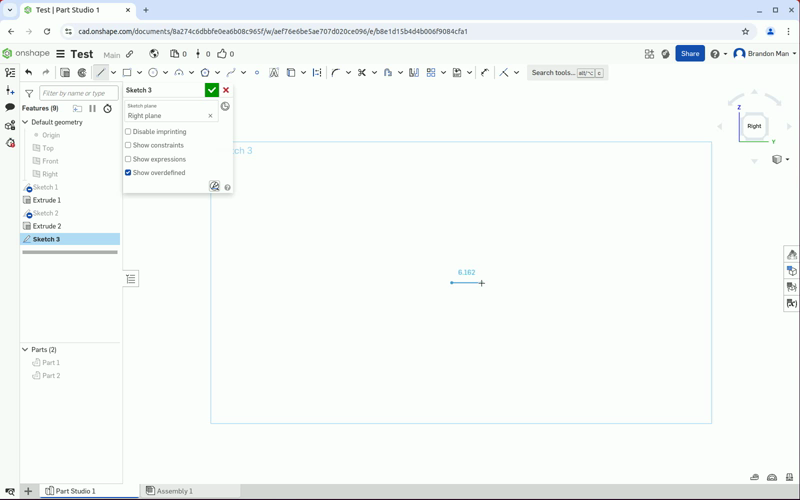
mouse_move(461, 282)
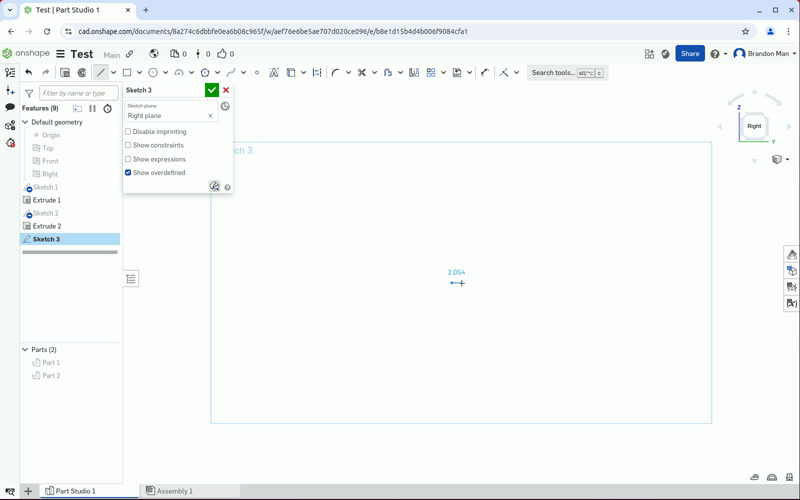
click(461, 282)
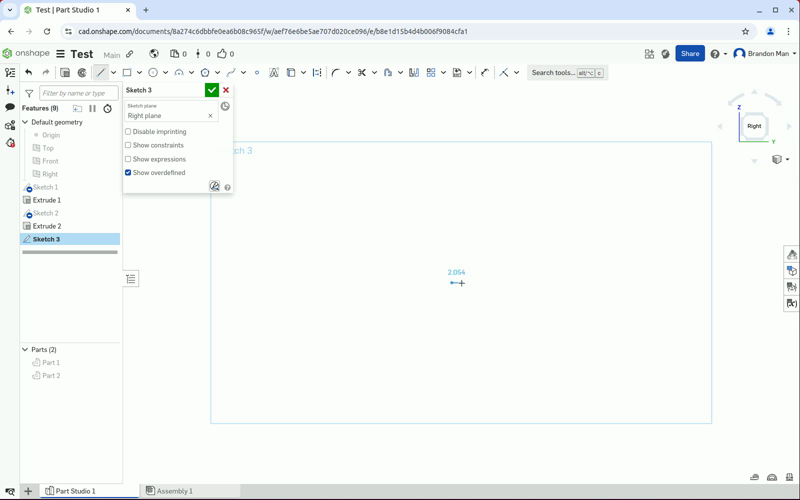
key_up(shift)
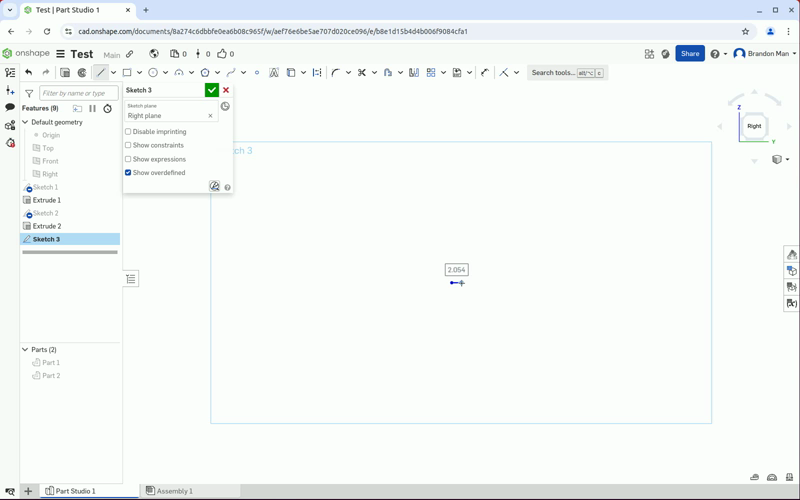
key_down(shift)
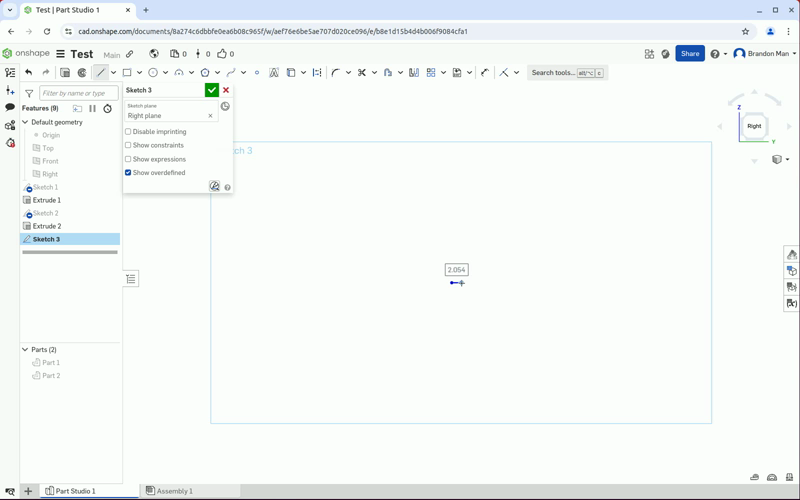
mouse_move(492, 282)
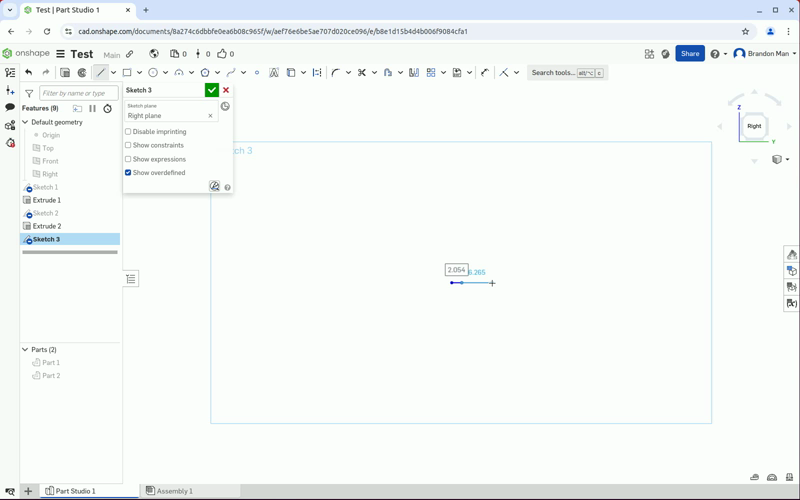
mouse_move(461, 272)
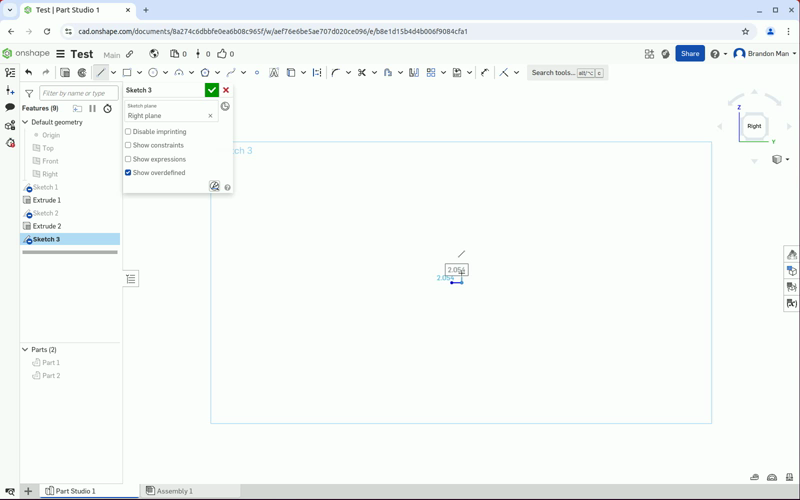
click(461, 272)
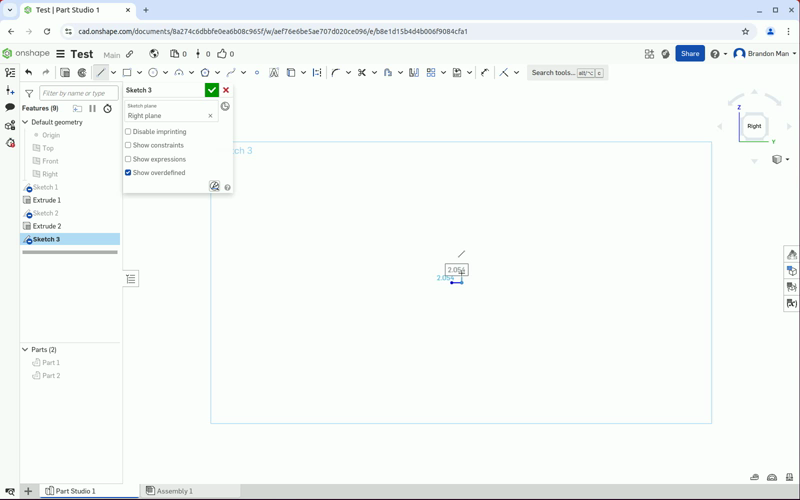
key_up(shift)
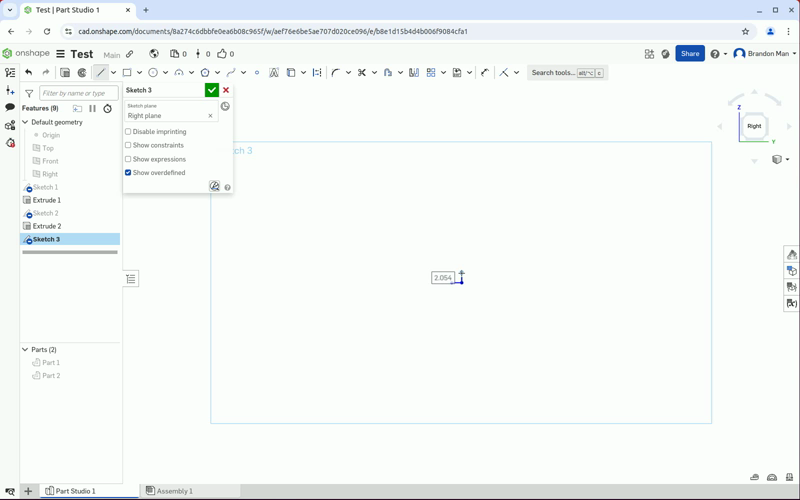
key_down(shift)
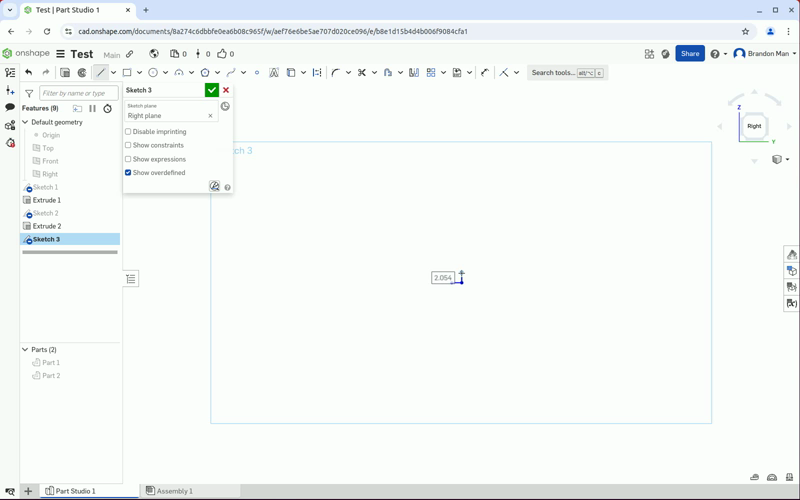
mouse_move(492, 272)
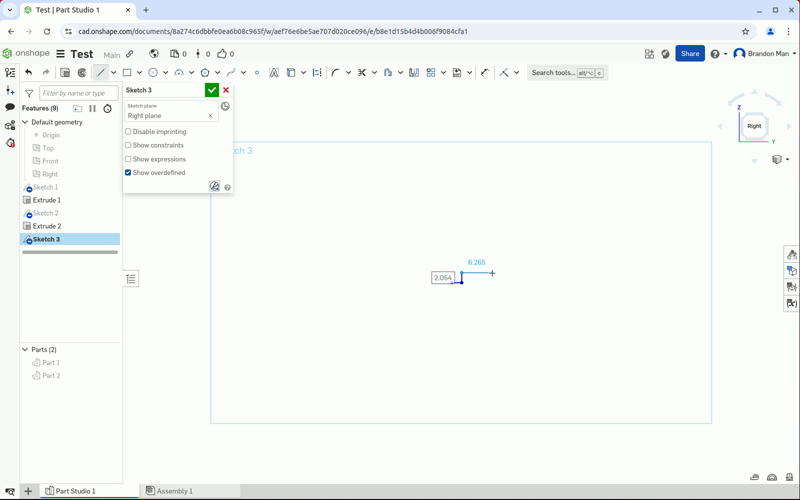
mouse_move(451, 272)
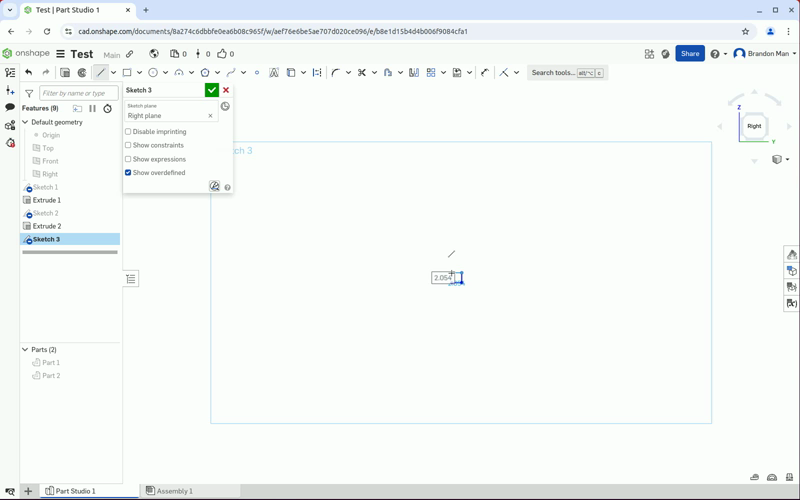
click(451, 272)
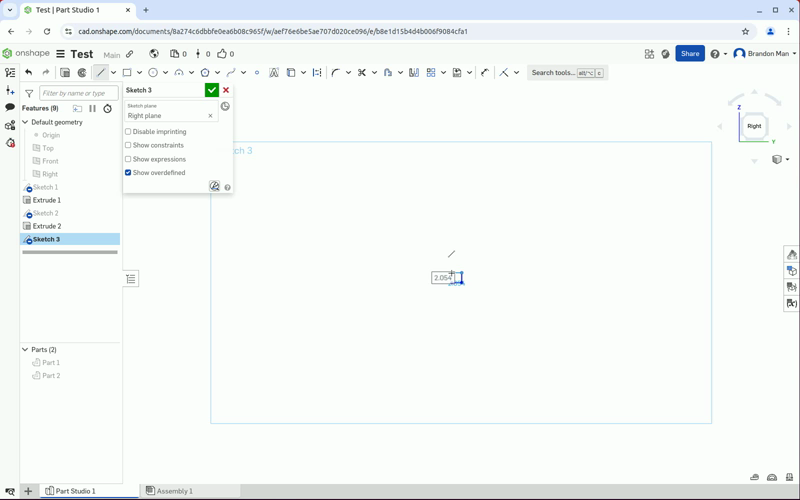
key_up(shift)
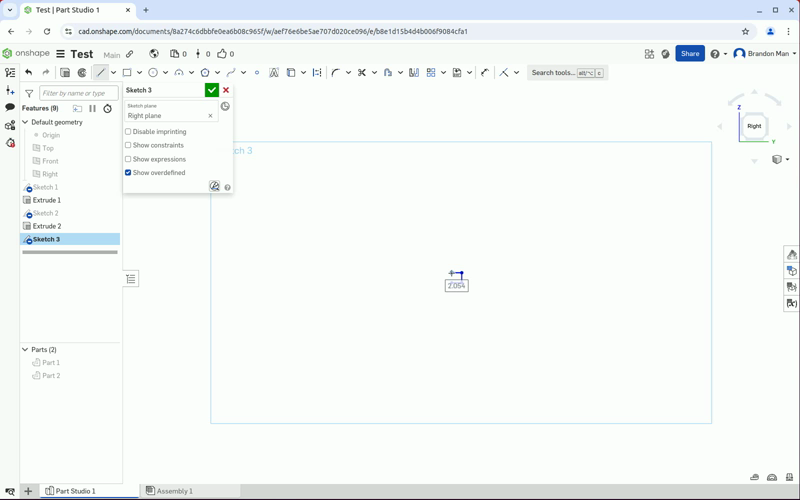
mouse_move(481, 272)
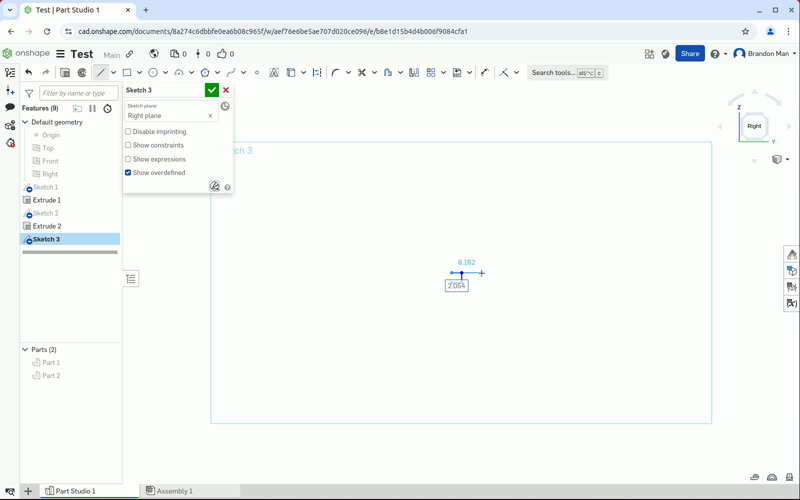
key_down(shift)
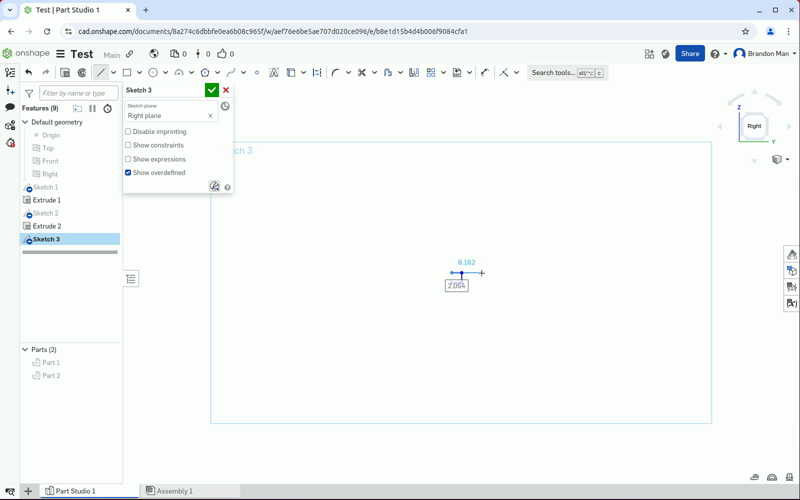
mouse_move(451, 282)
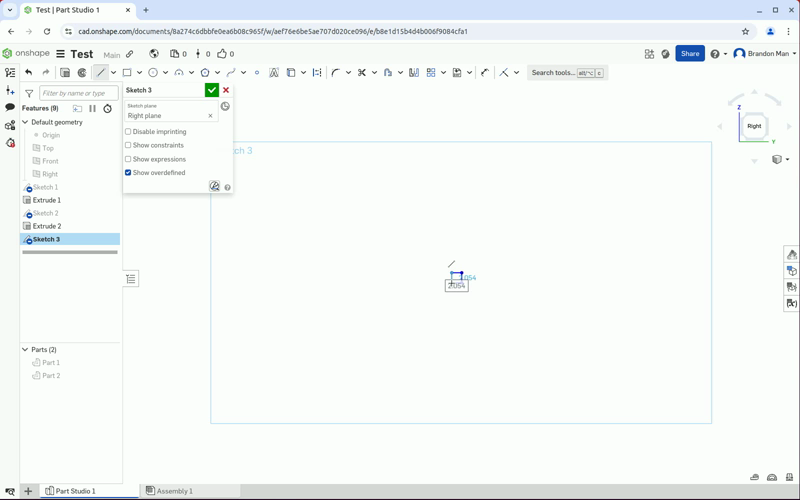
key_up(shift)
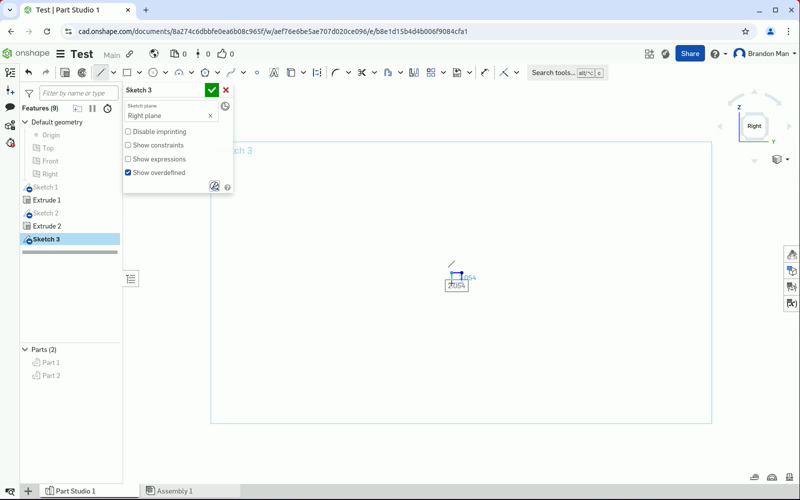
click(451, 282)
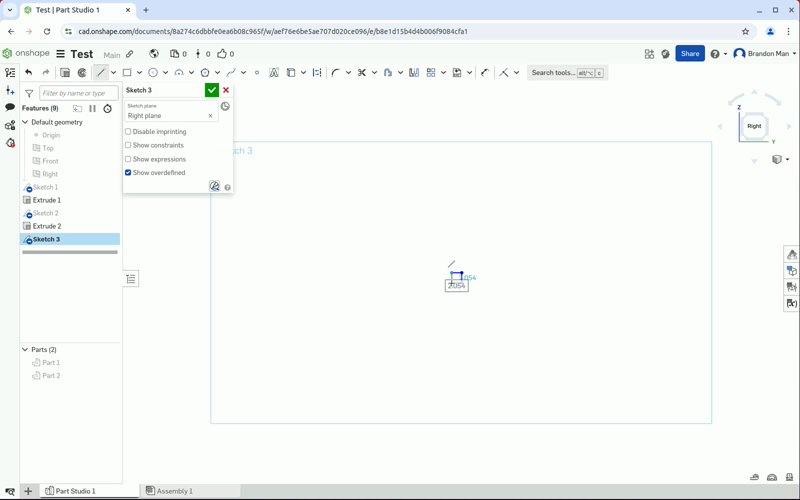
key(esc)
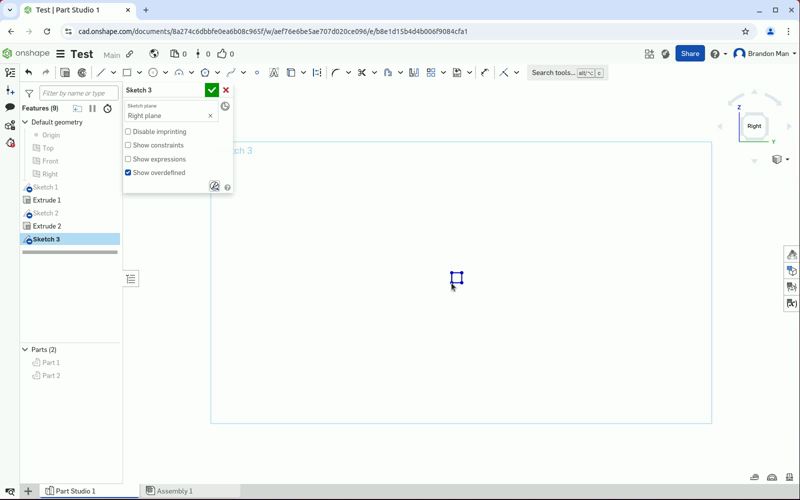
mouse_move(452, 279)
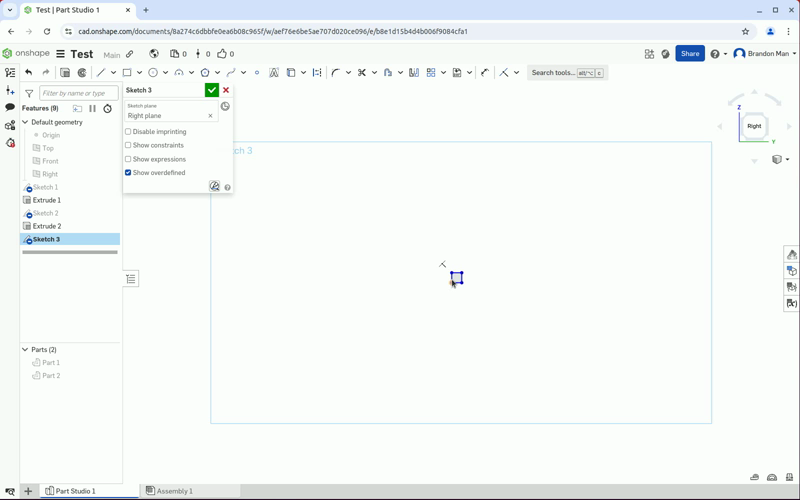
scroll(6)
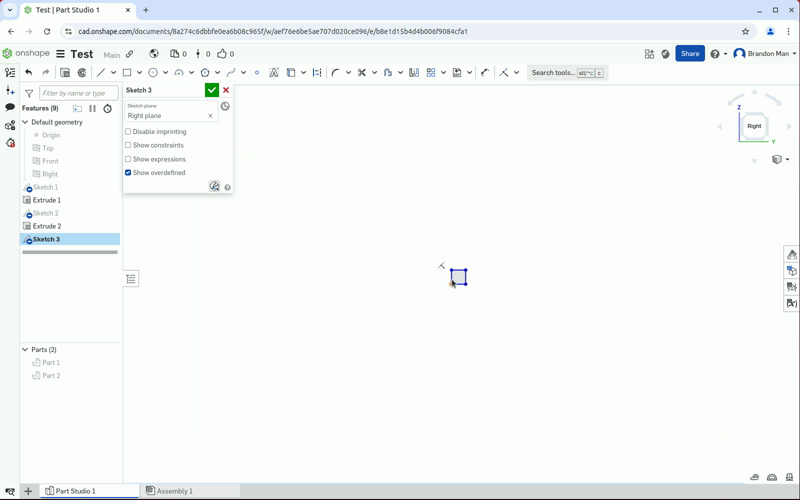
scroll(6)
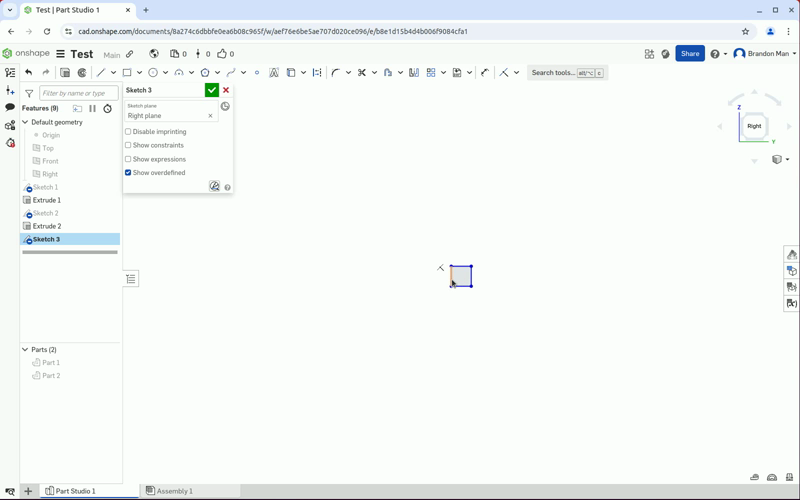
scroll(6)
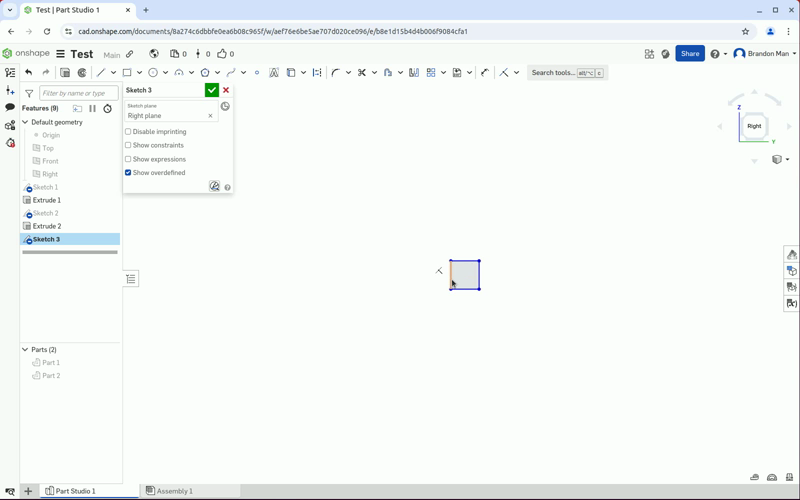
scroll(6)
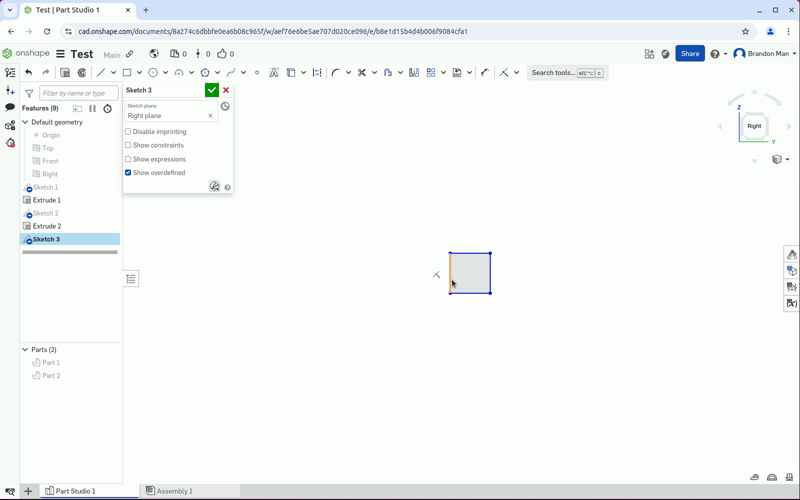
scroll(6)
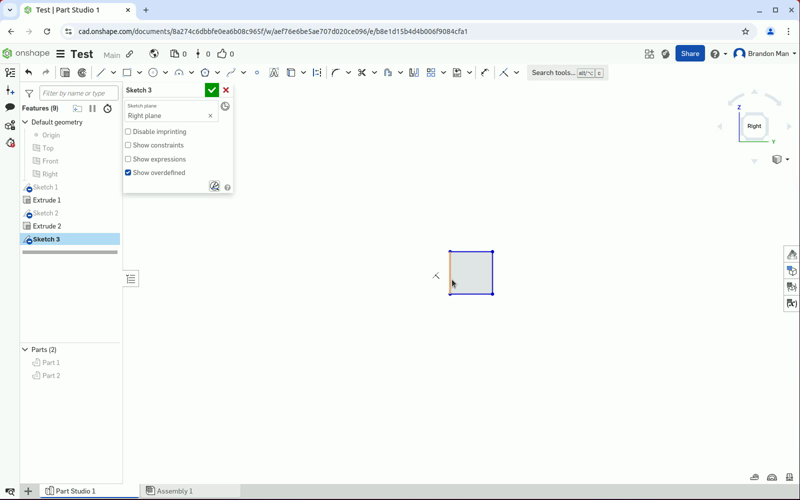
scroll(6)
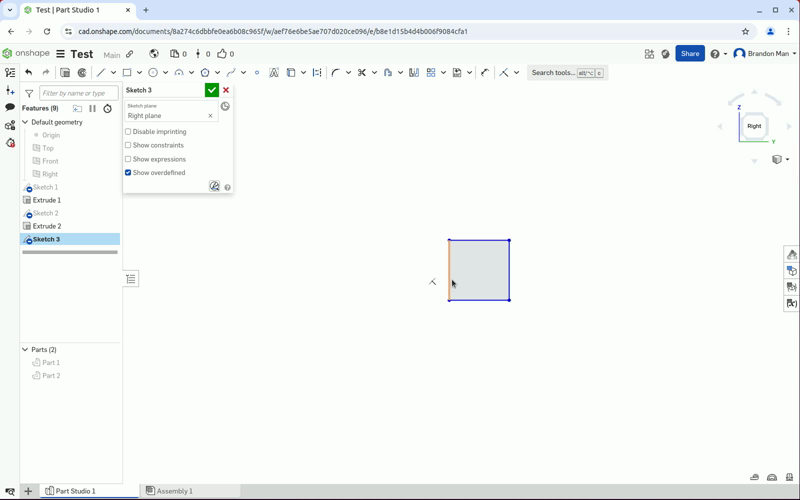
scroll(6)
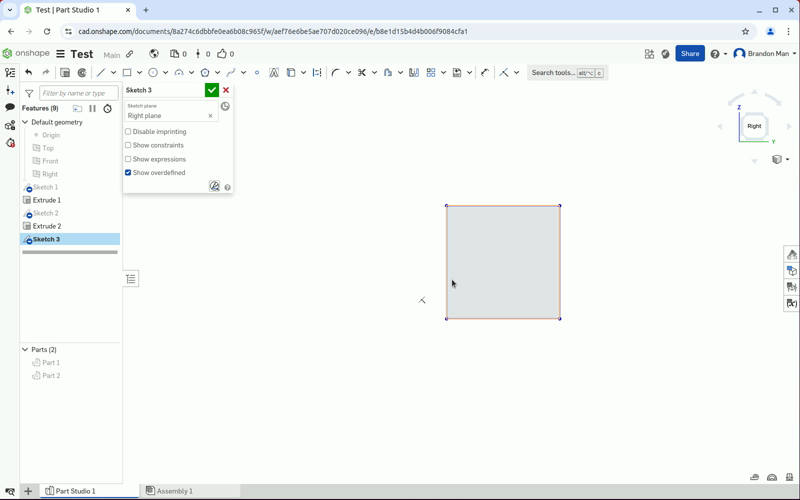
click(452, 279)
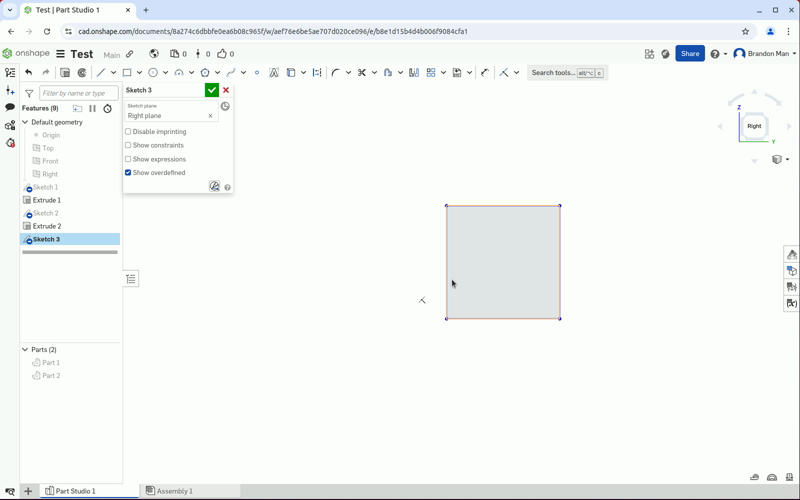
scroll(-6)
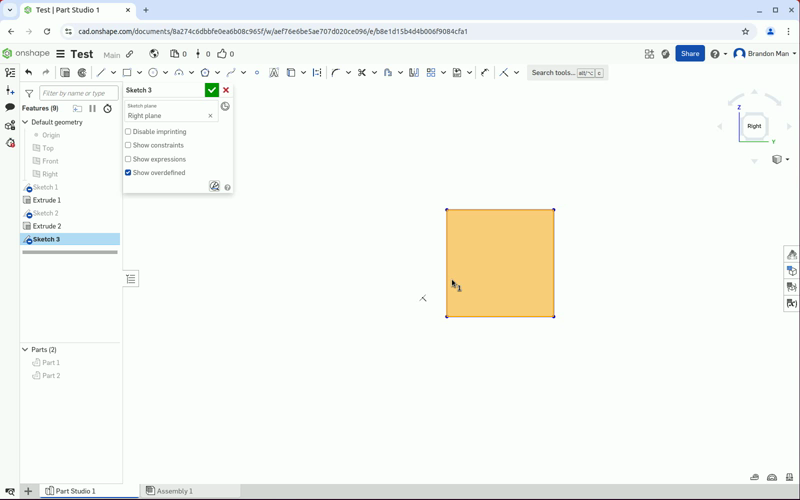
scroll(-6)
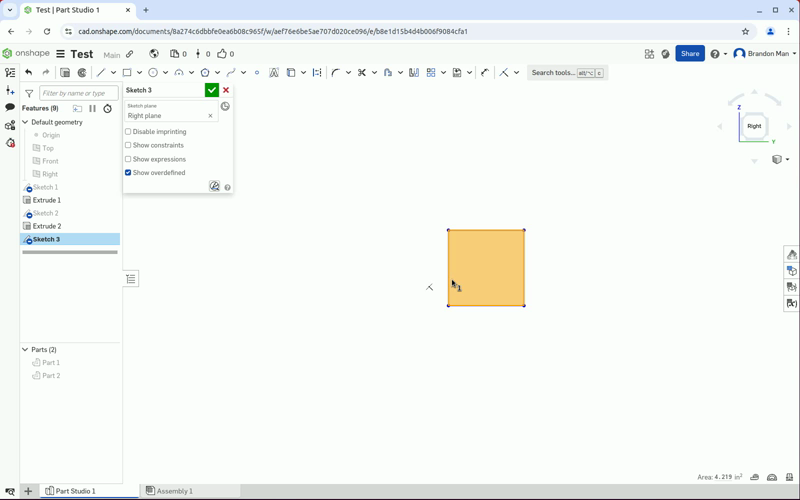
scroll(-6)
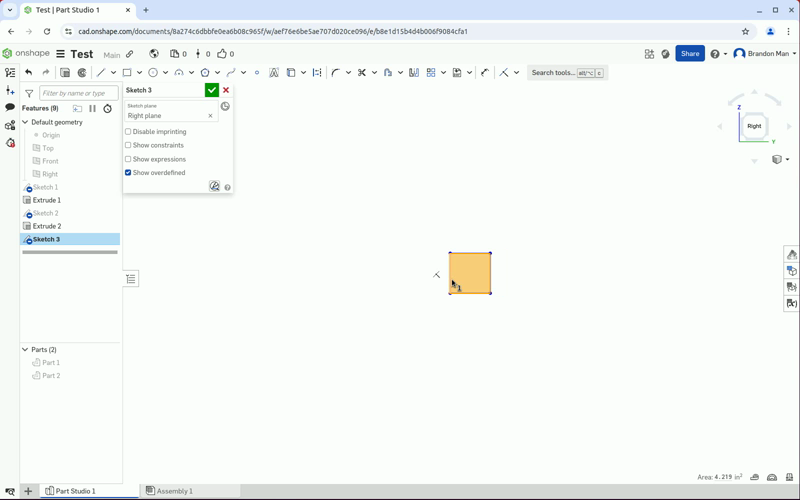
scroll(-6)
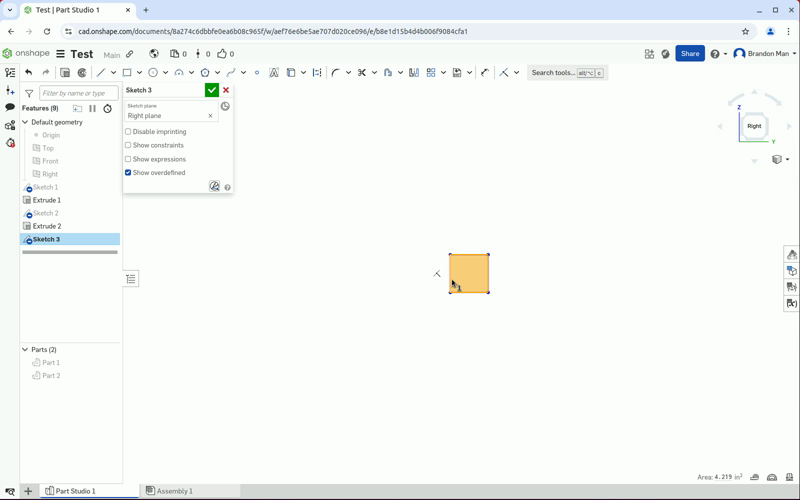
scroll(-6)
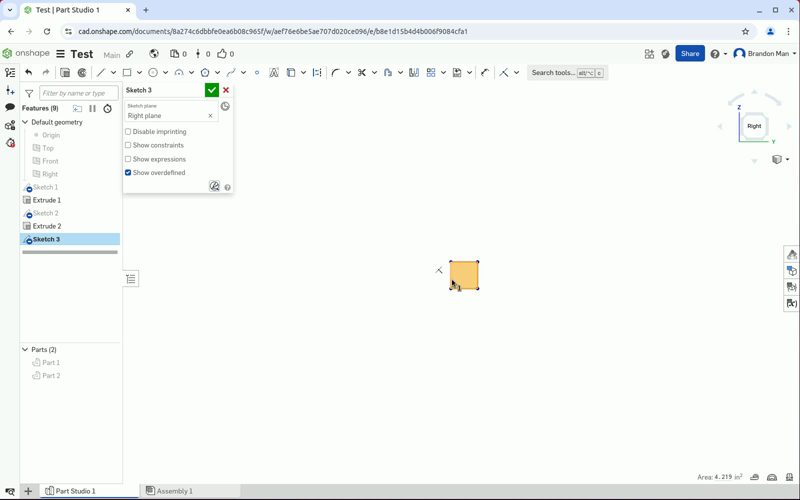
scroll(-6)
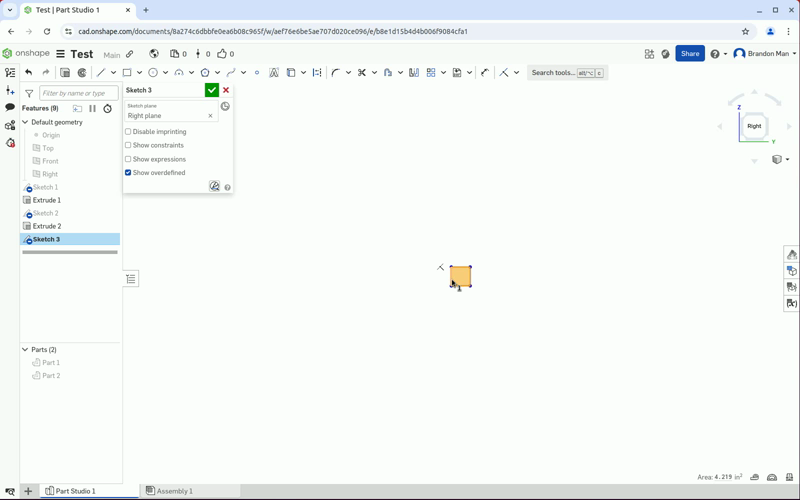
scroll(-6)
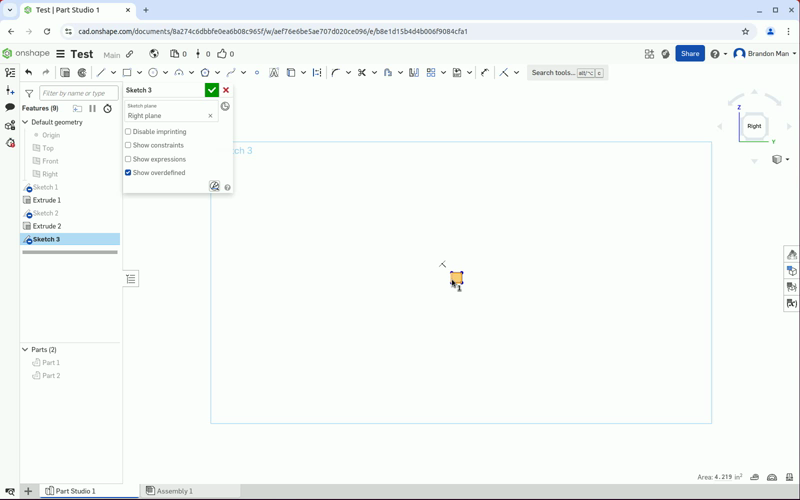
mouse_move(73, 352)
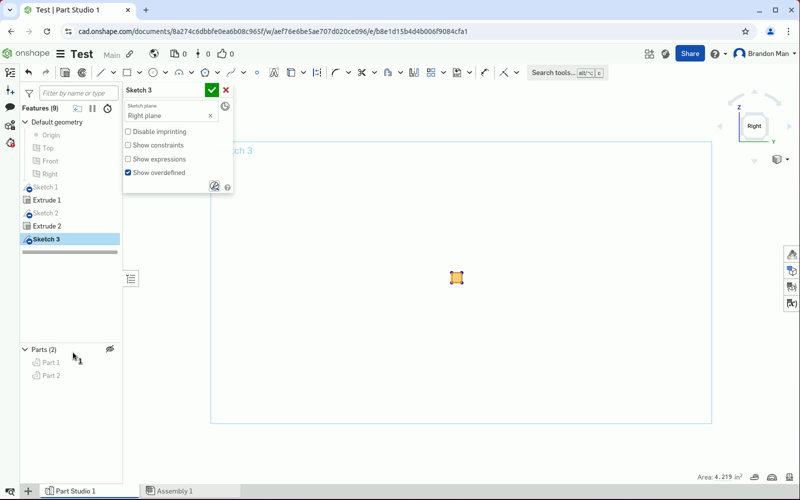
key(shift+y)
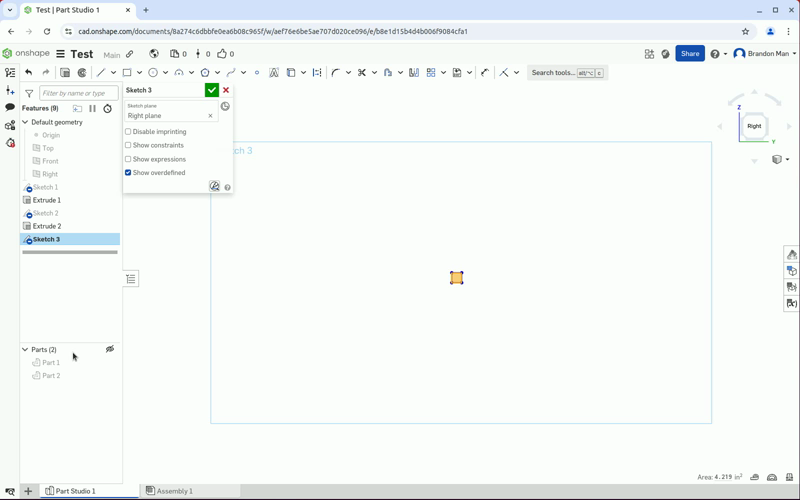
key(shift+e)
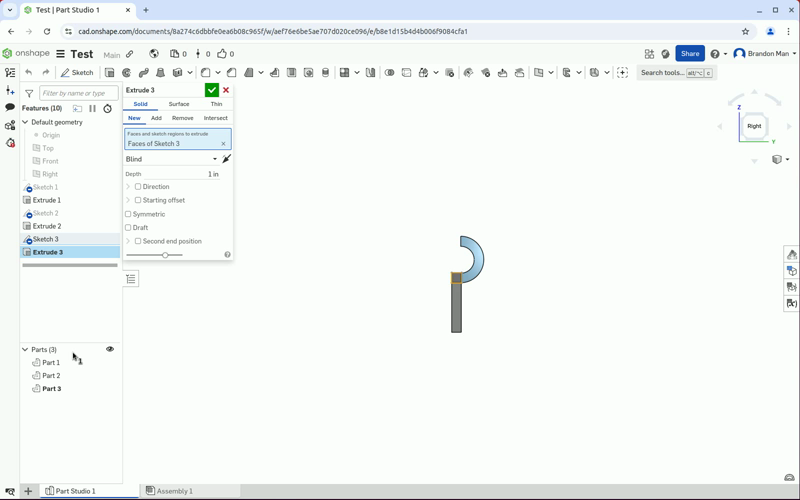
mouse_move(143, 106)
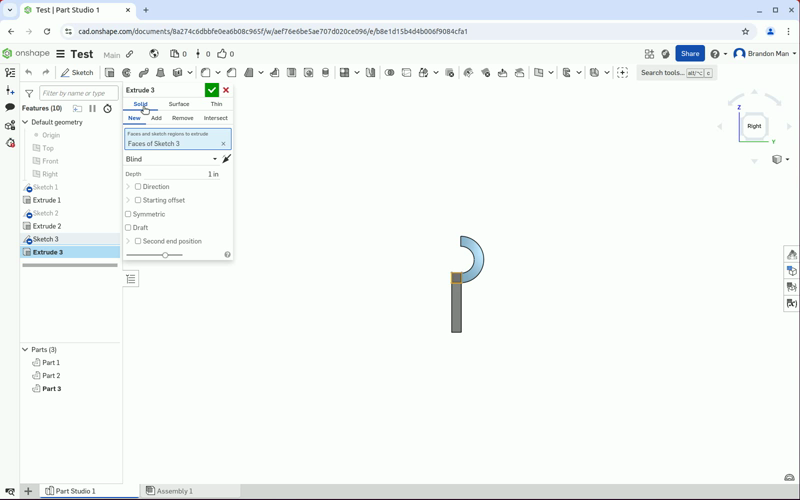
click(143, 106)
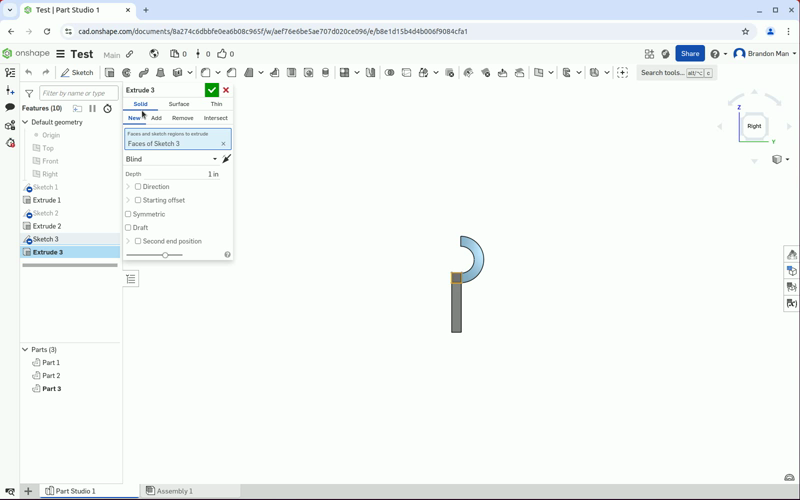
mouse_move(137, 120)
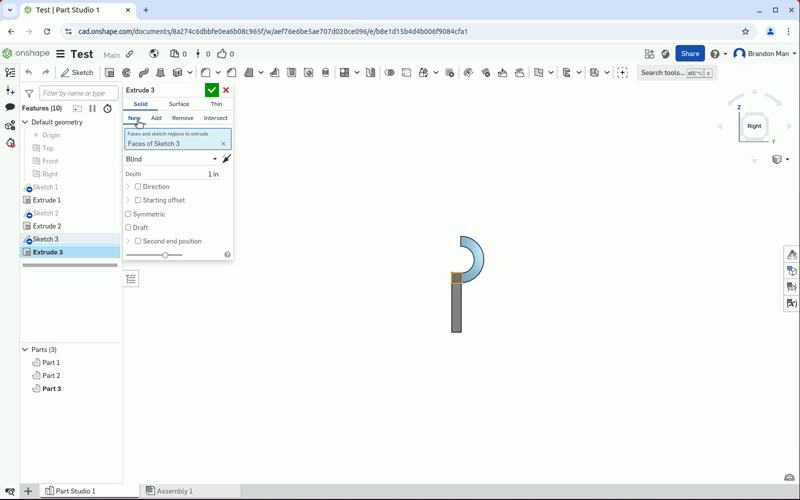
click(137, 120)
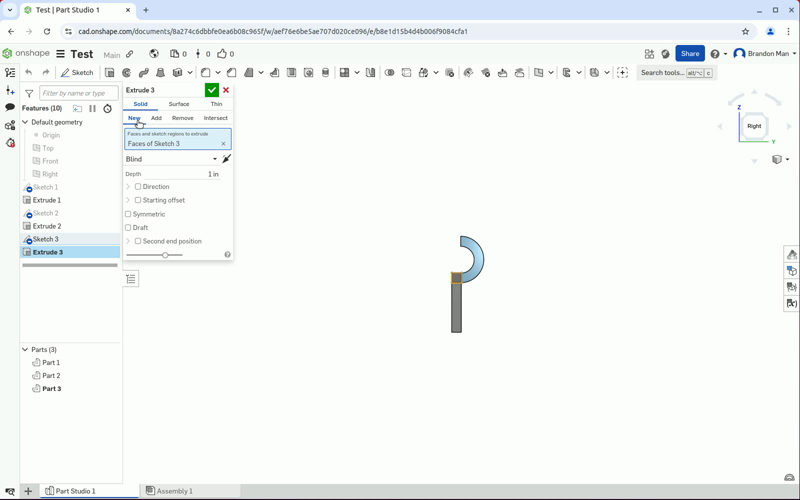
key(tab, 4)
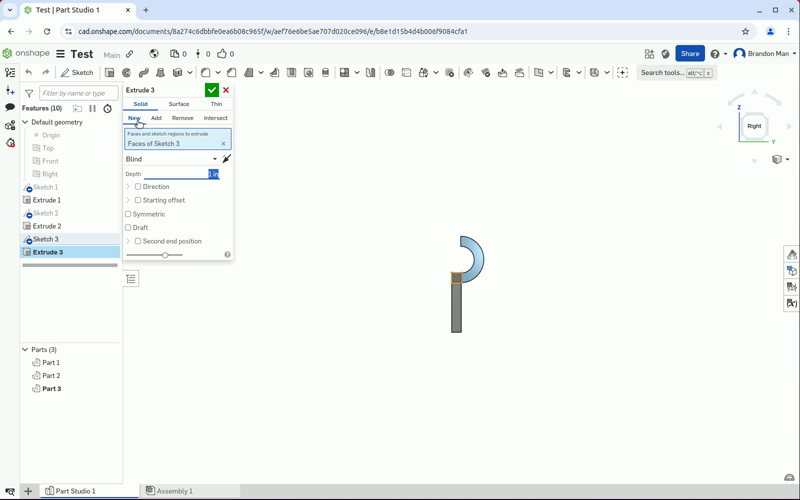
text(0.722)
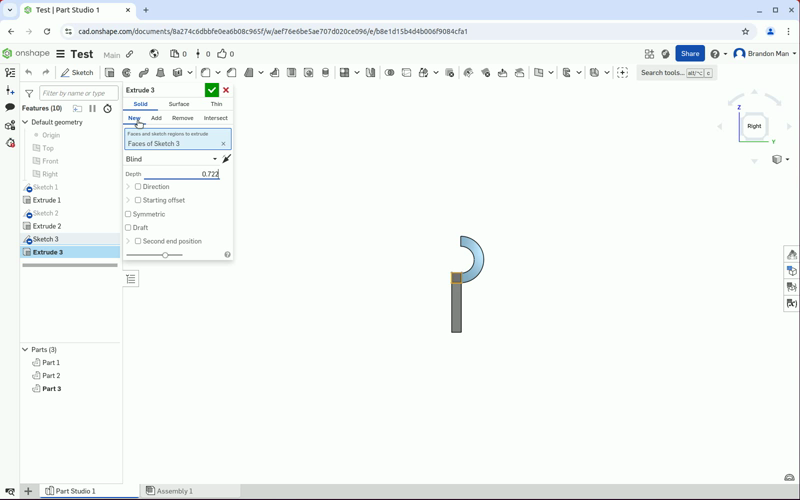
key(enter)
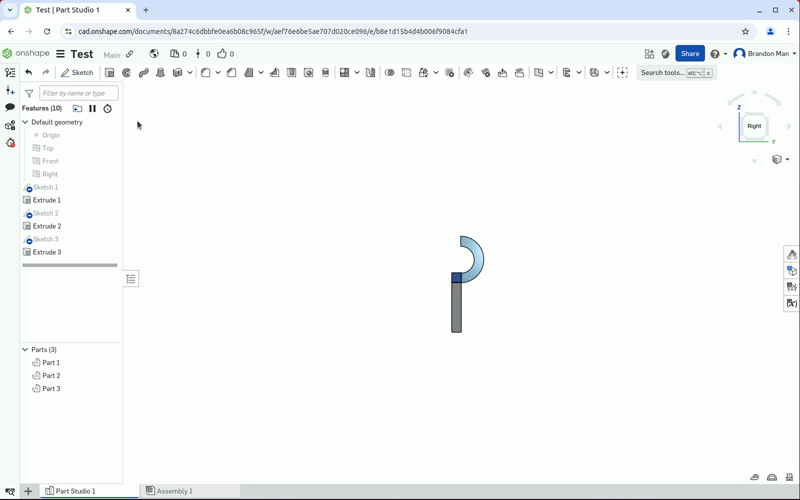
key(shift+h)
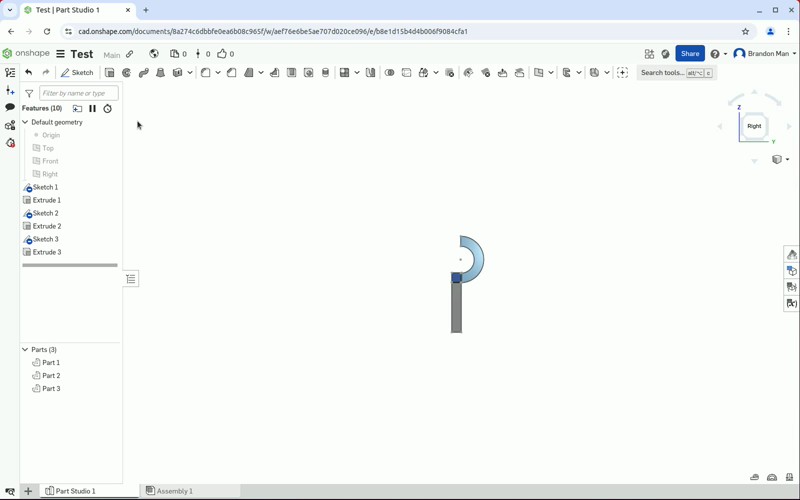
key(shift+h)
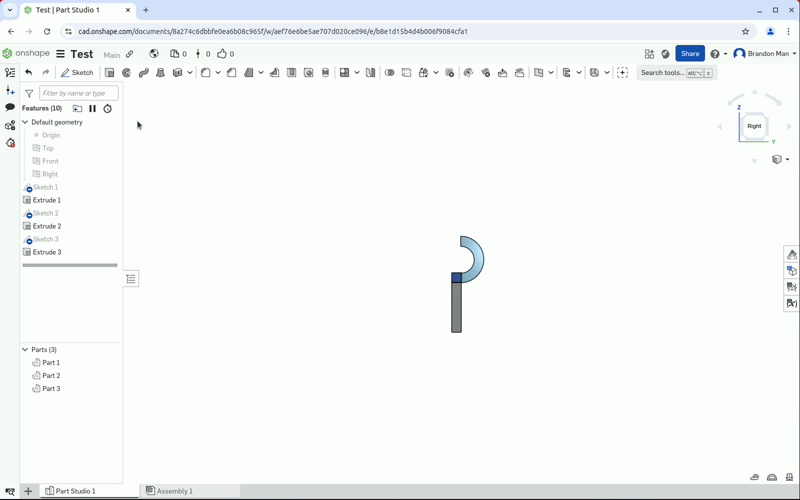
mouse_move(73, 189)
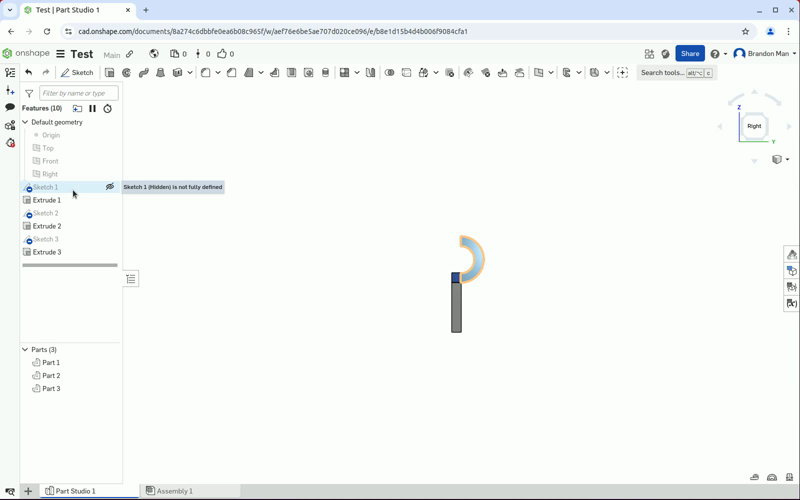
click(73, 189)
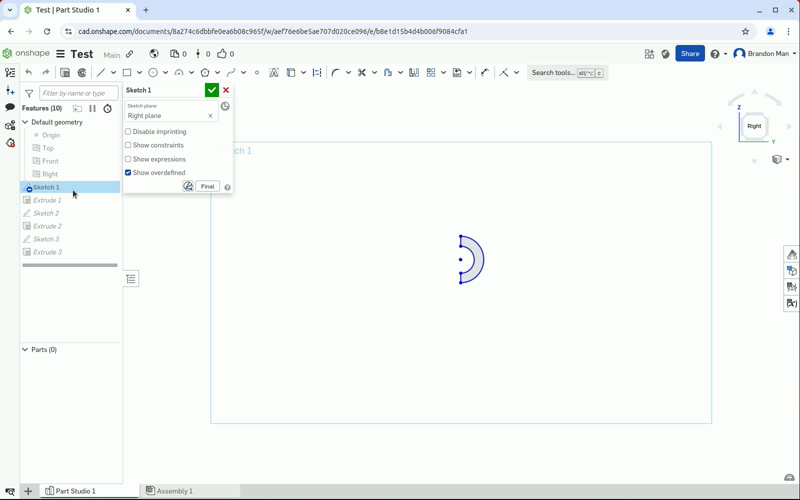
mouse_move(229, 92)
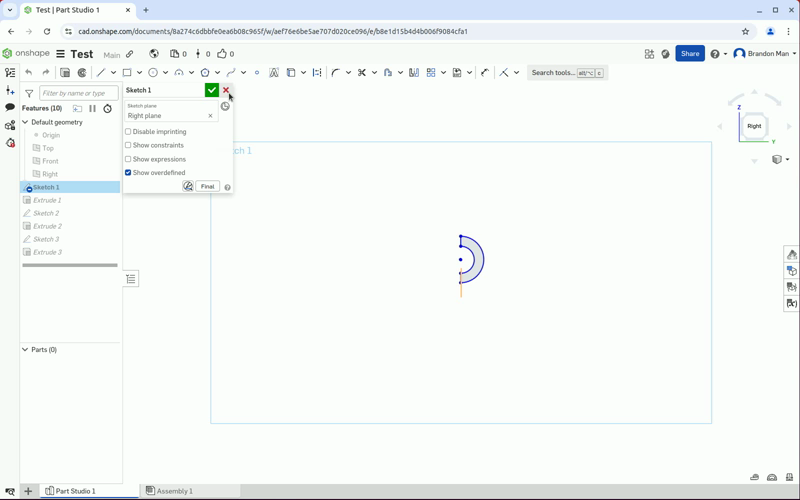
click(229, 92)
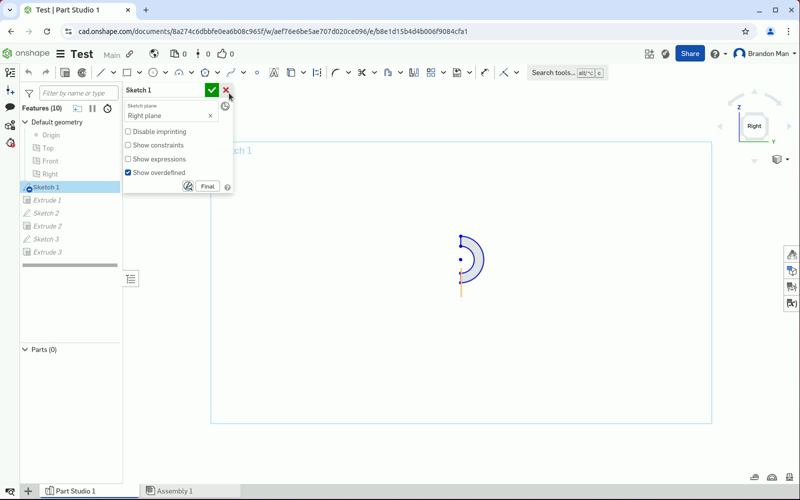
key(shift+s)
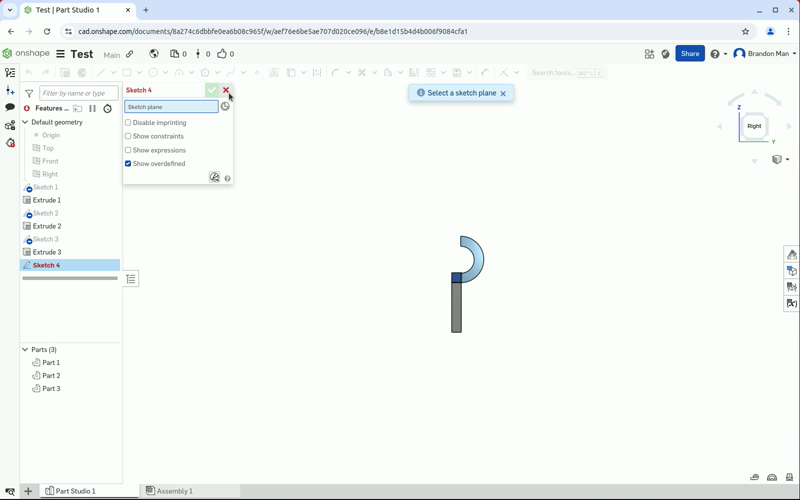
mouse_move(73, 176)
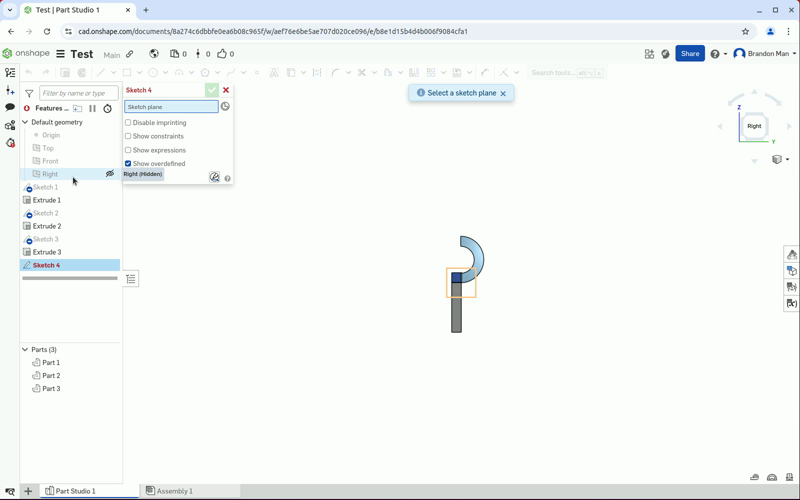
click(73, 176)
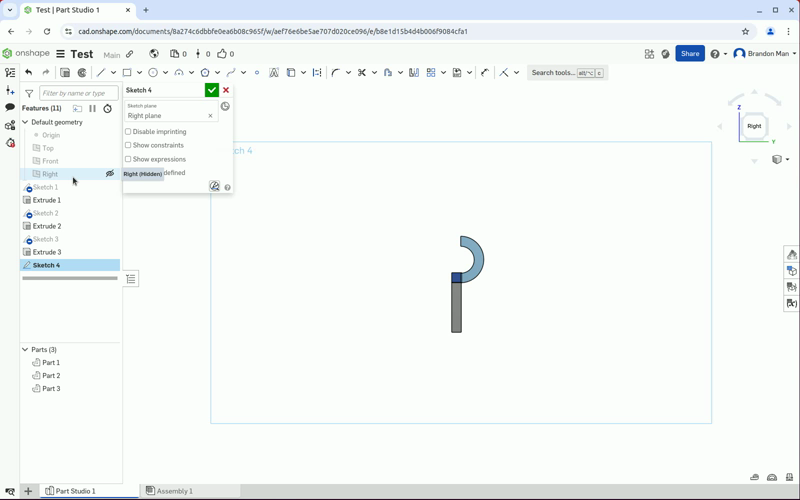
mouse_move(73, 352)
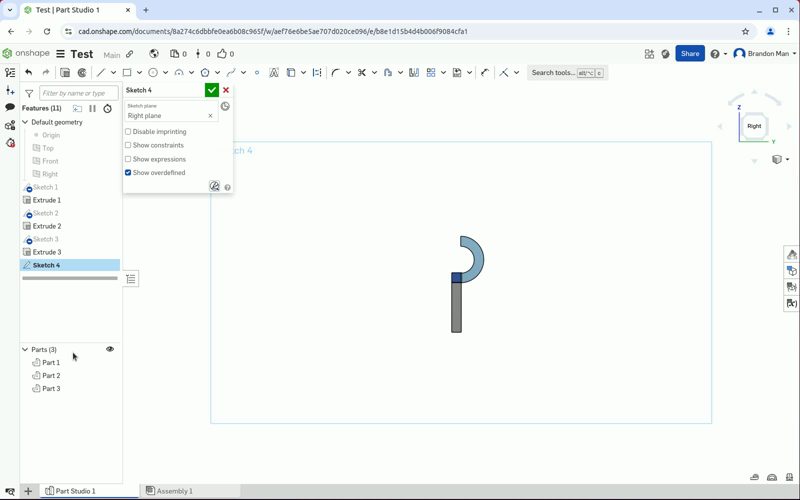
key(y)
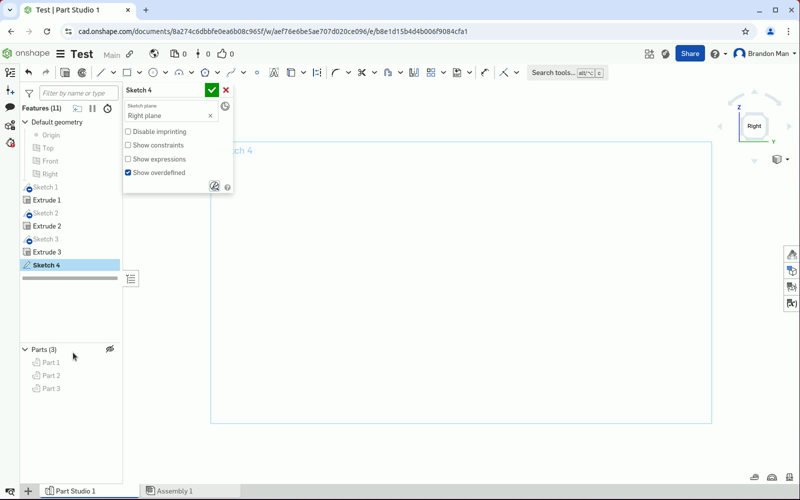
key(l)
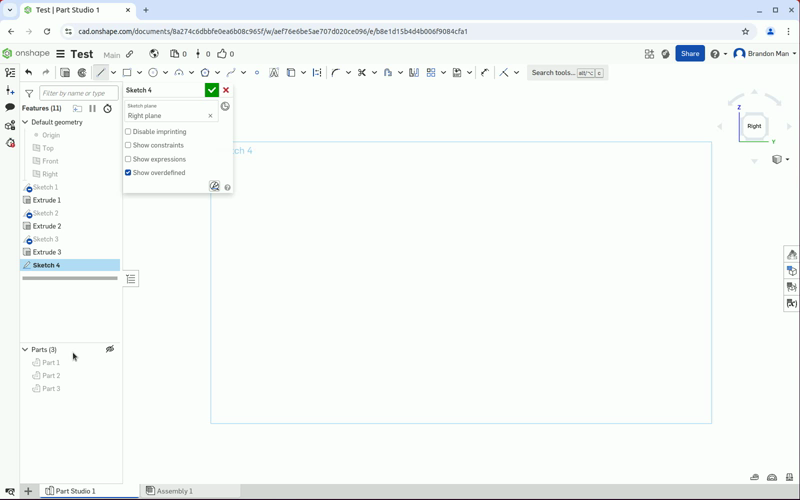
key_down(shift)
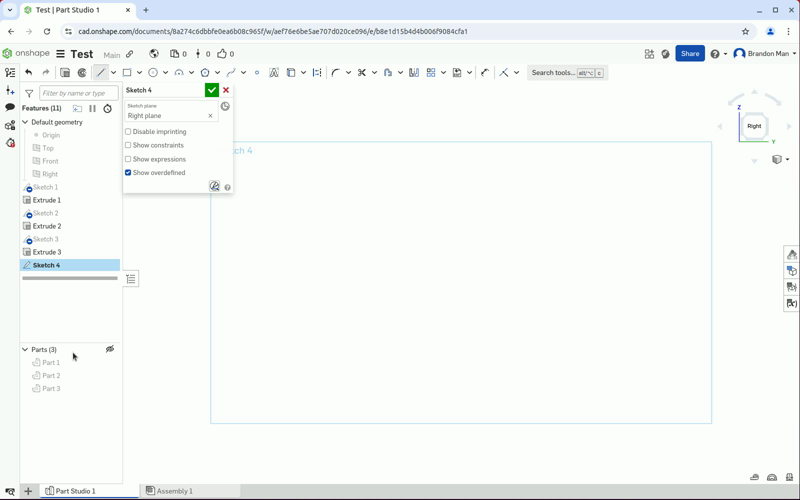
mouse_move(451, 246)
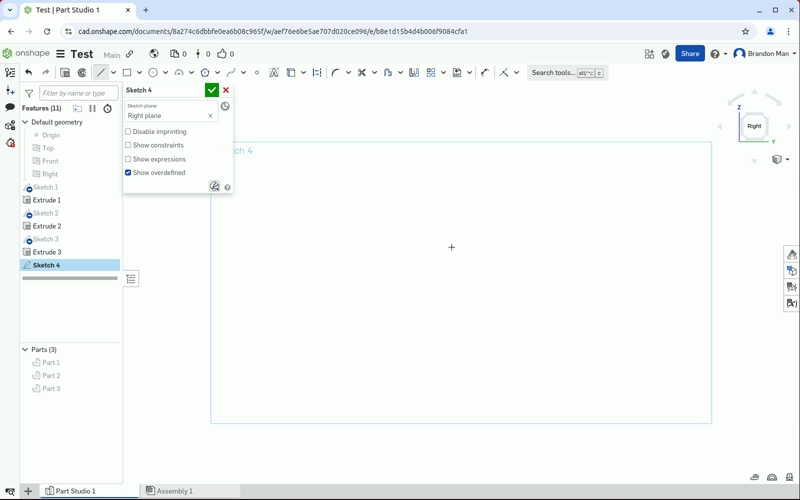
click(451, 246)
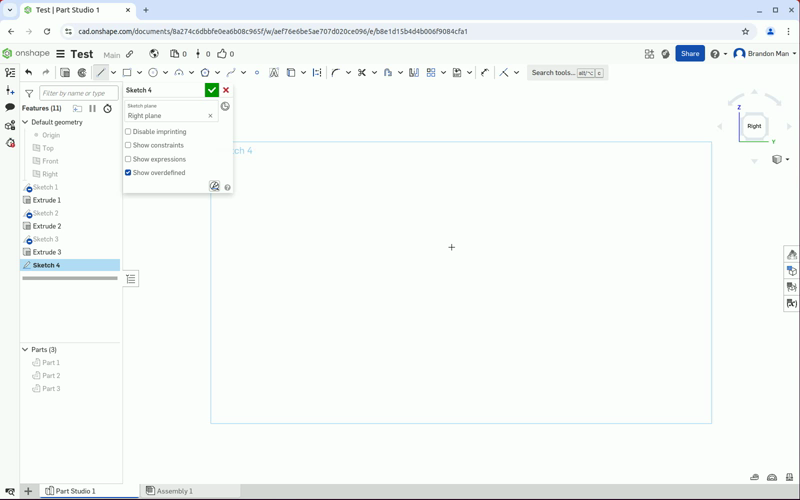
key_up(shift)
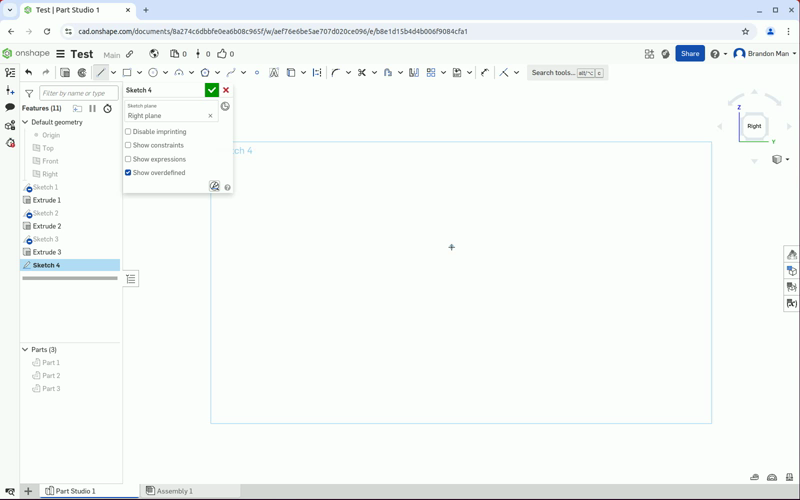
key_down(shift)
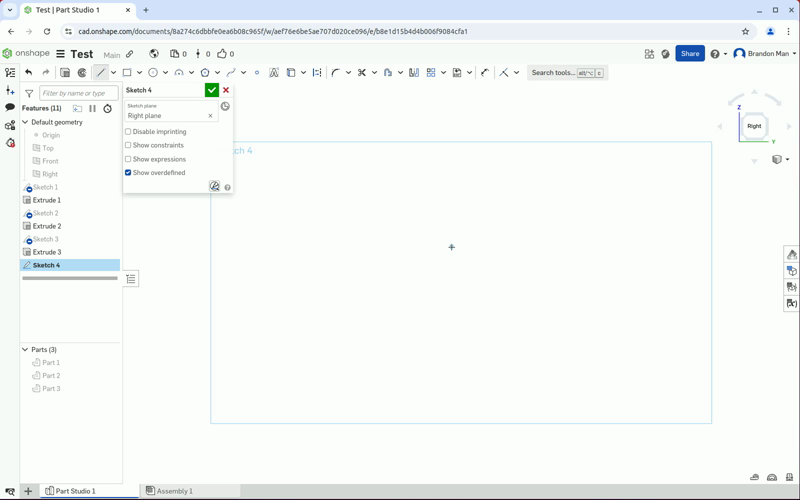
mouse_move(481, 246)
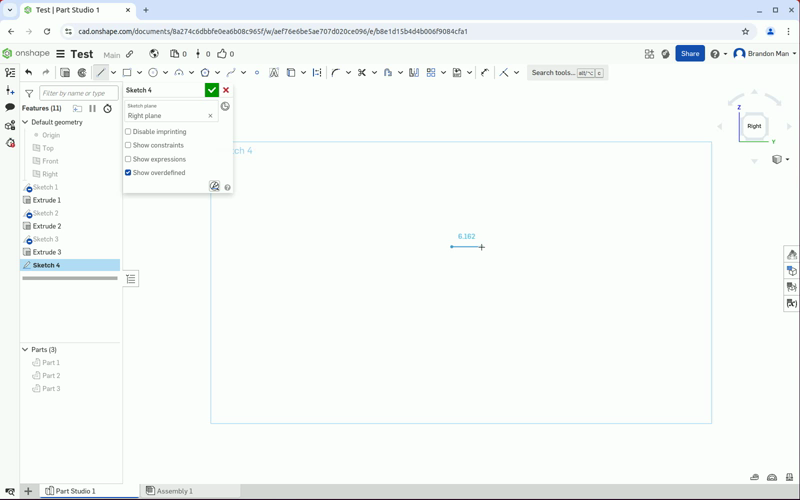
mouse_move(461, 246)
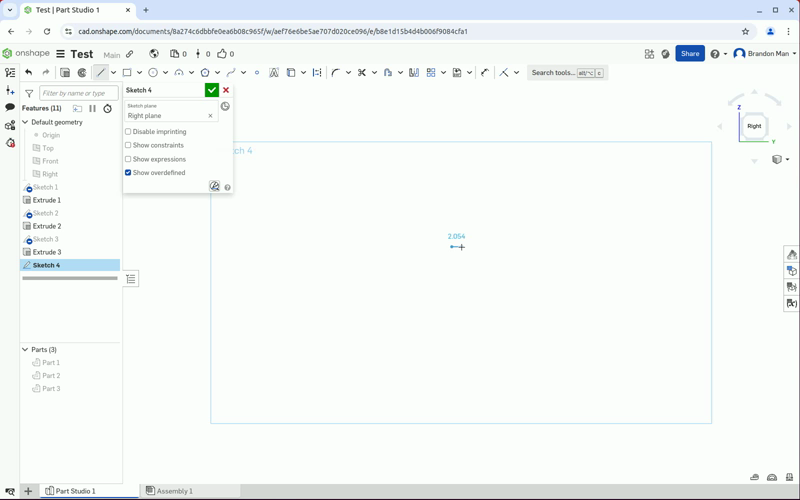
click(461, 246)
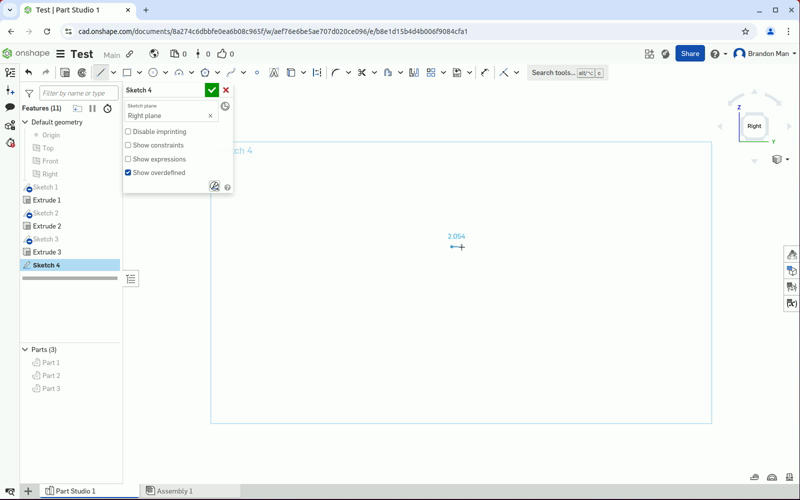
key_up(shift)
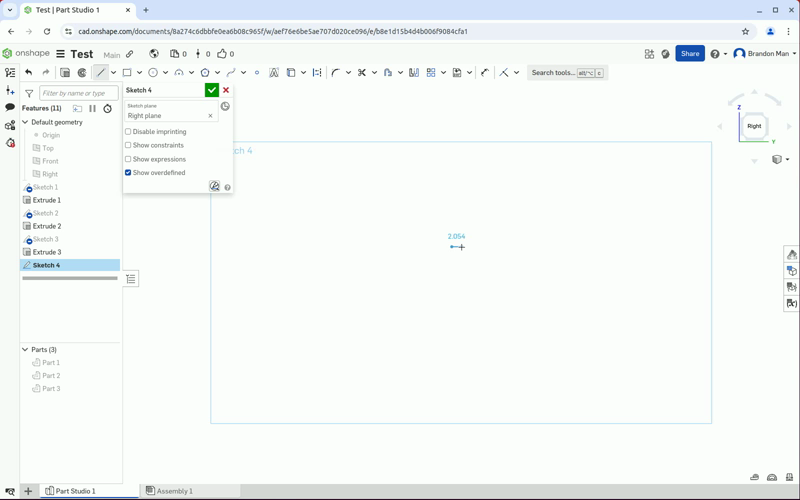
key_down(shift)
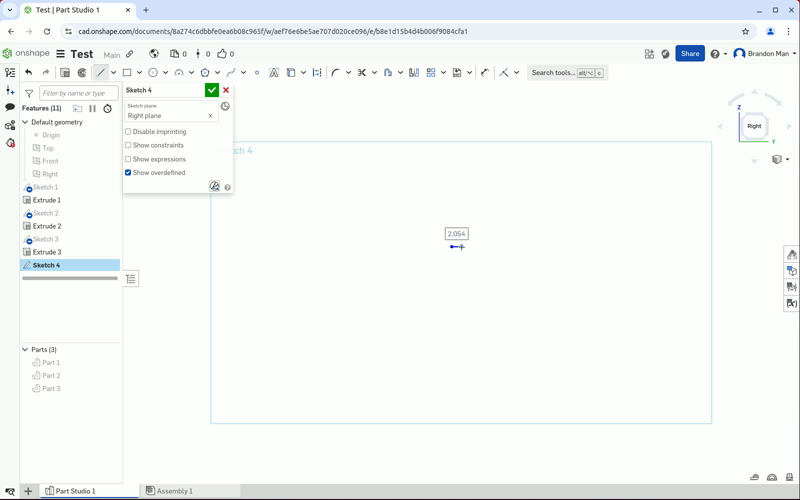
mouse_move(492, 246)
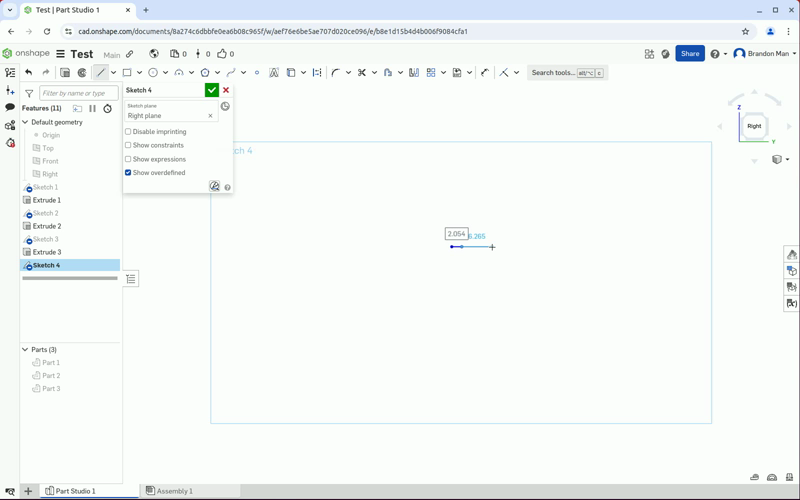
mouse_move(461, 236)
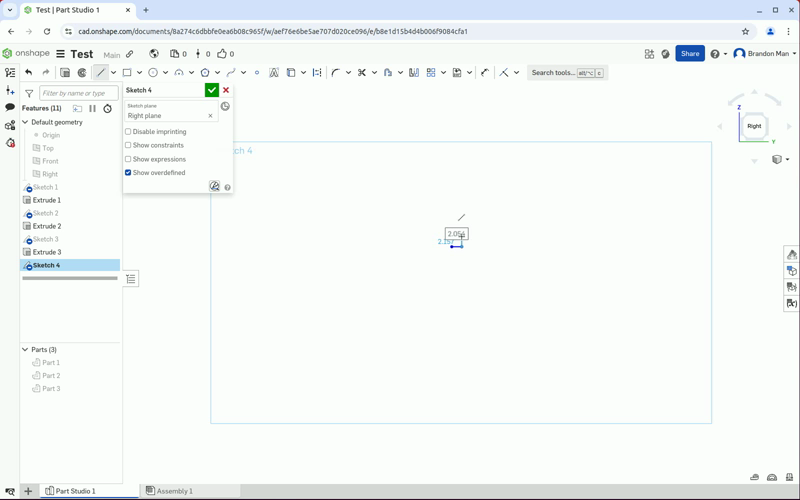
click(461, 236)
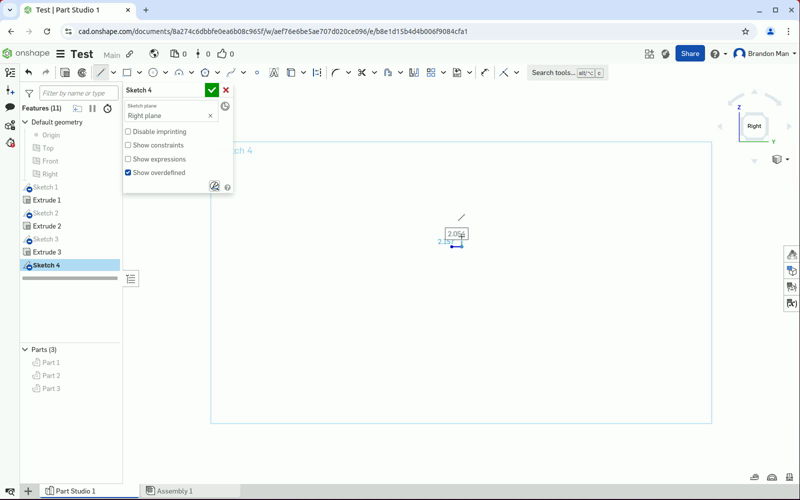
key_up(shift)
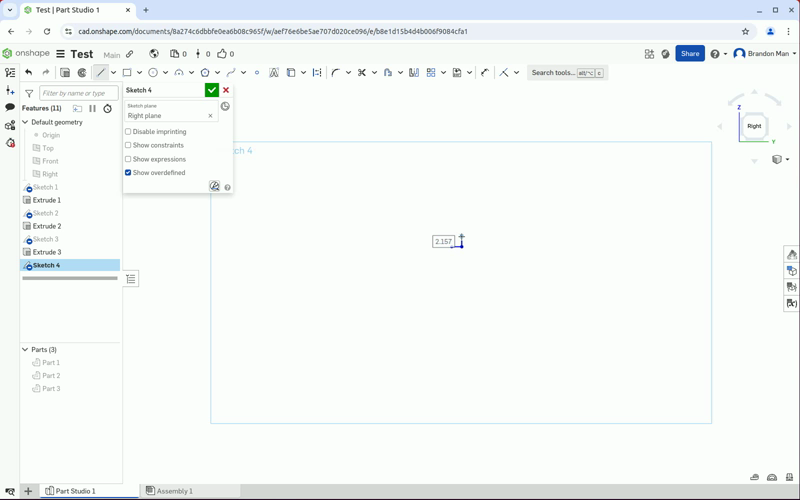
key_down(shift)
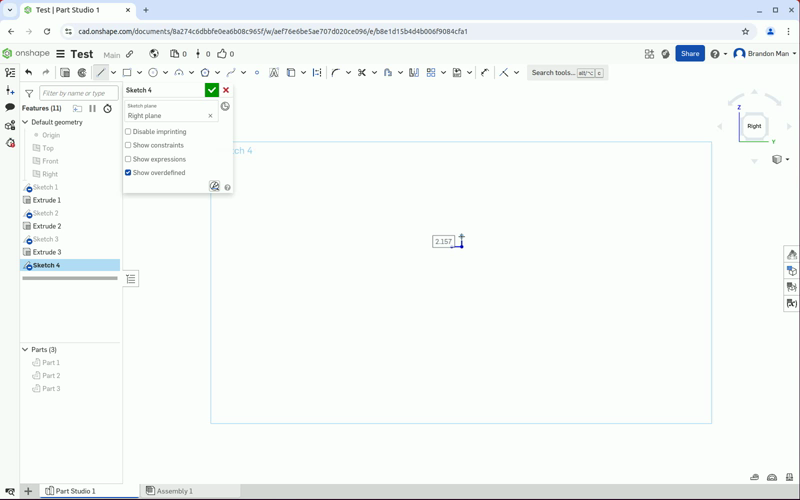
mouse_move(492, 236)
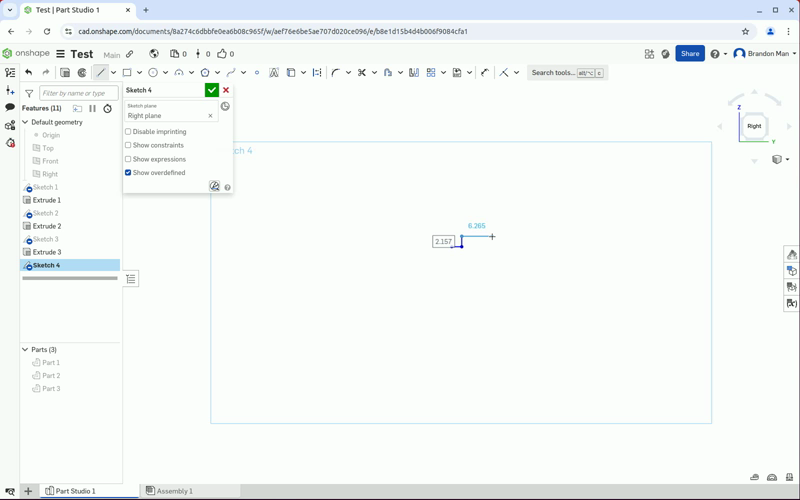
mouse_move(451, 236)
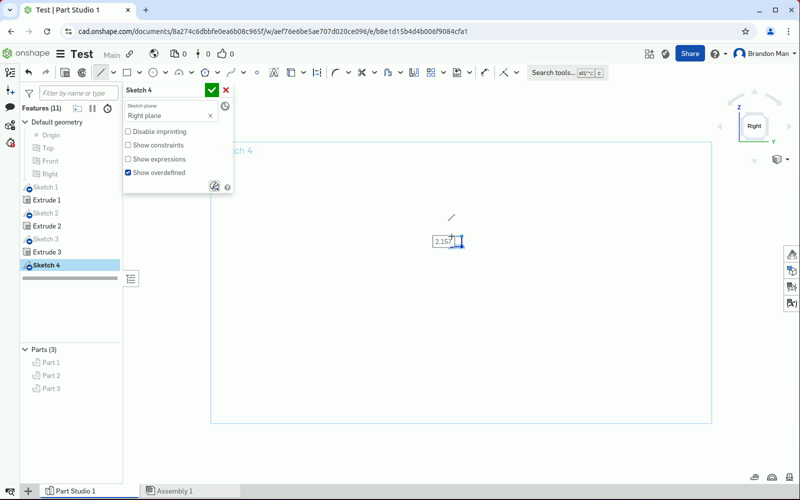
click(451, 236)
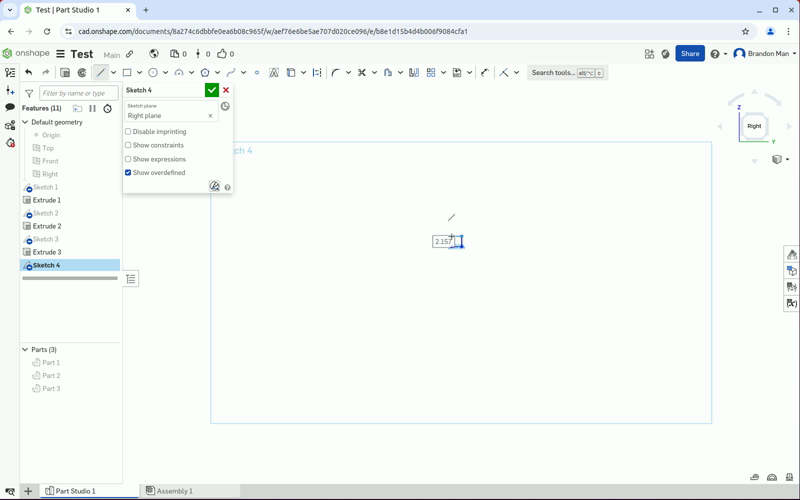
key_up(shift)
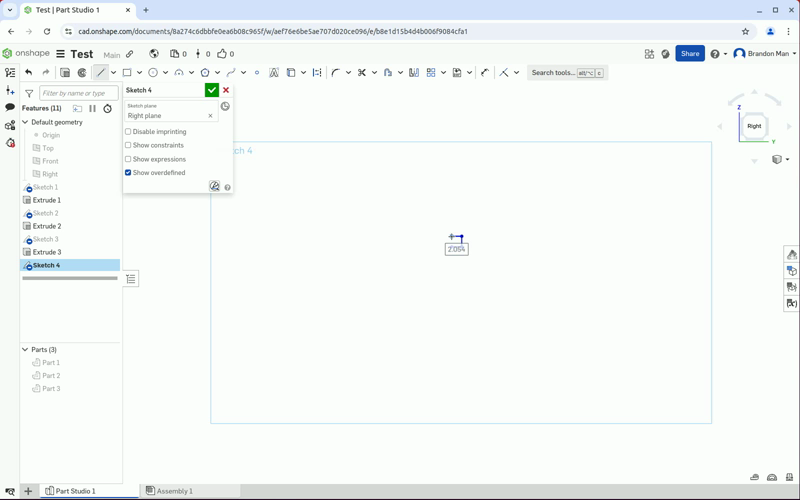
mouse_move(481, 236)
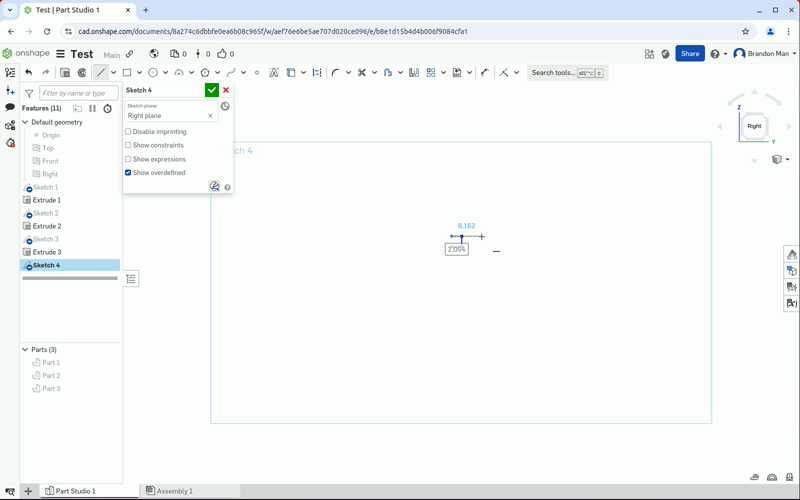
key_down(shift)
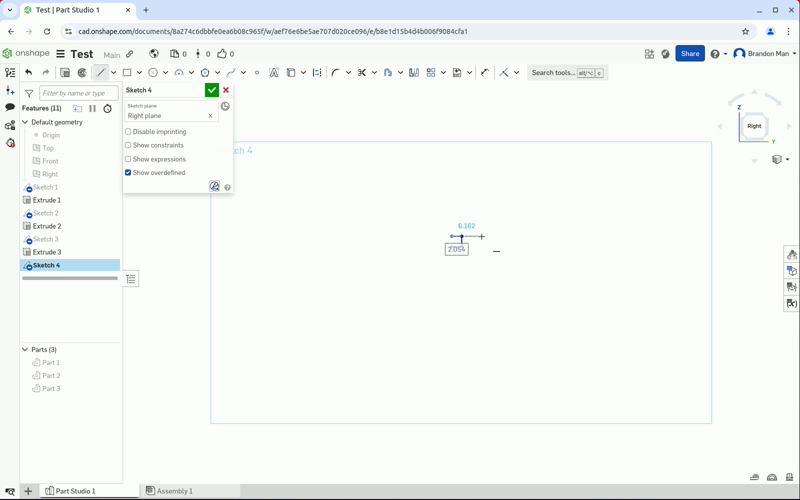
mouse_move(451, 246)
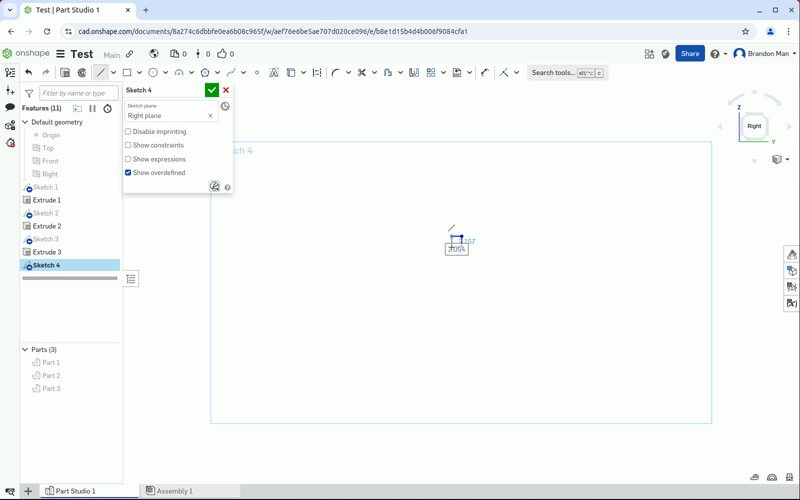
key_up(shift)
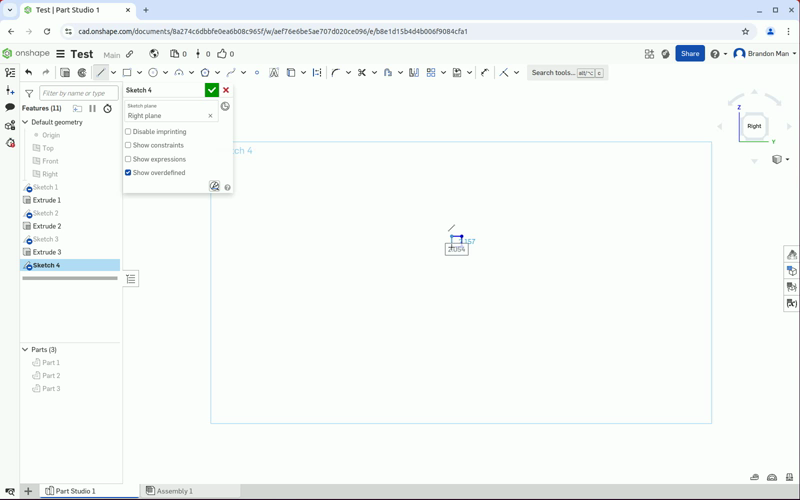
click(451, 246)
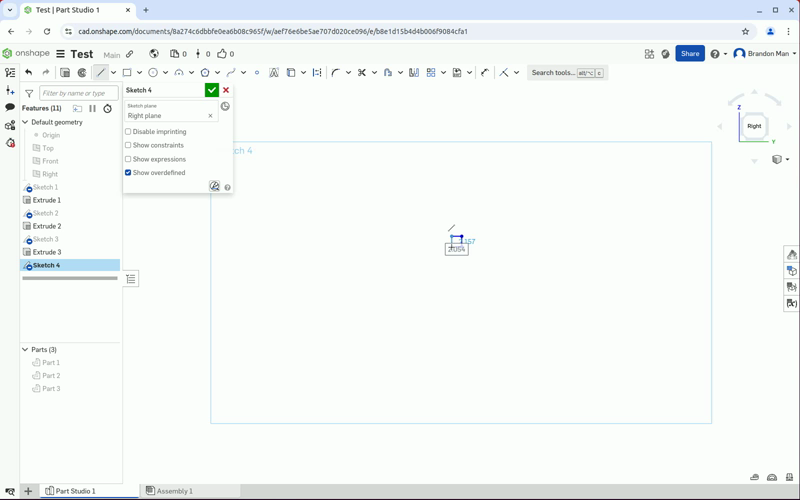
key(esc)
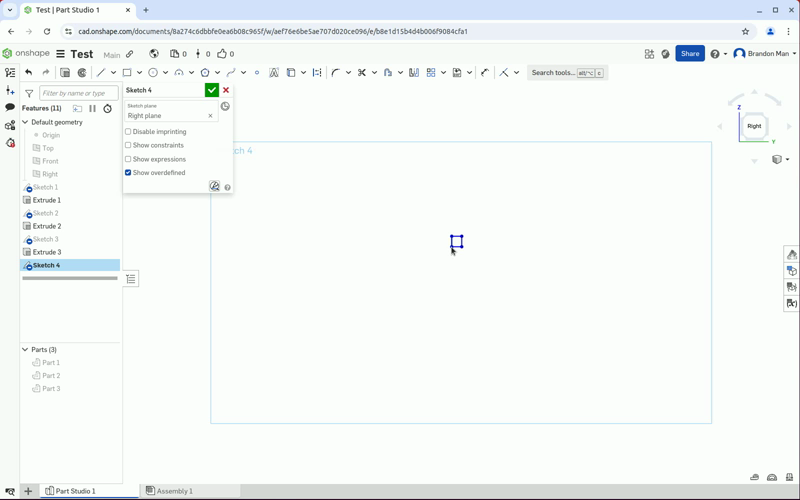
mouse_move(457, 240)
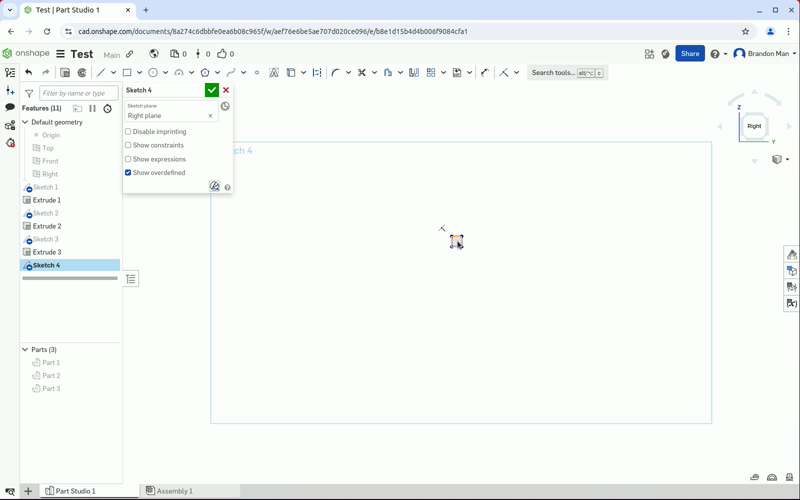
scroll(6)
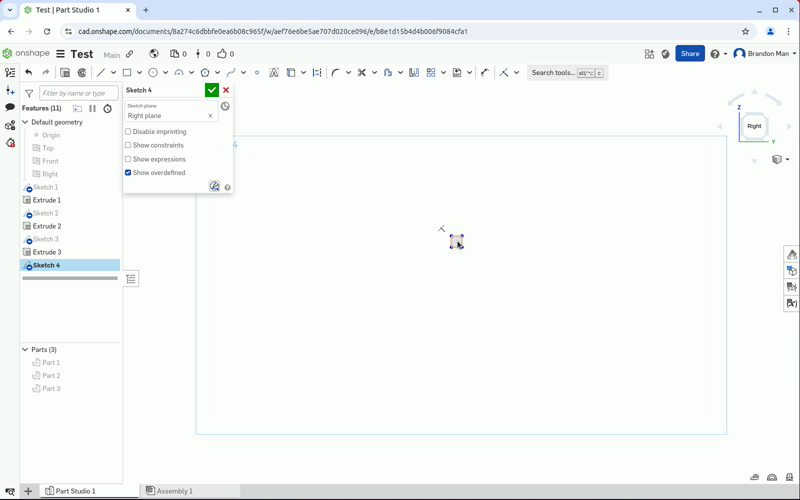
scroll(6)
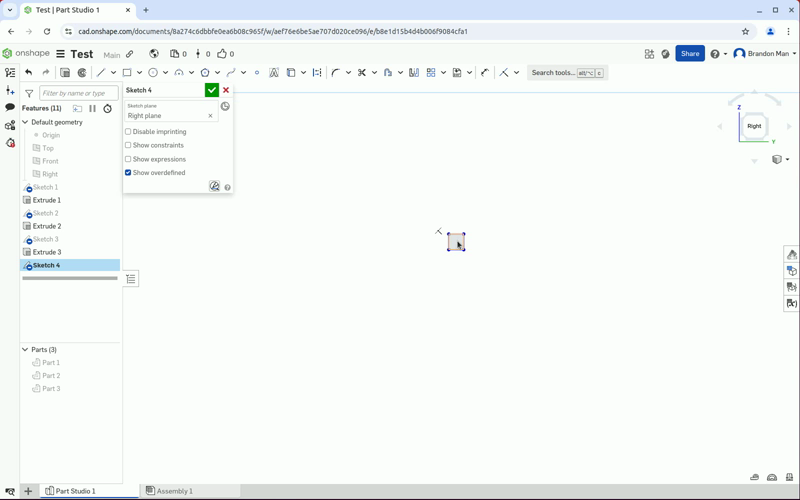
scroll(6)
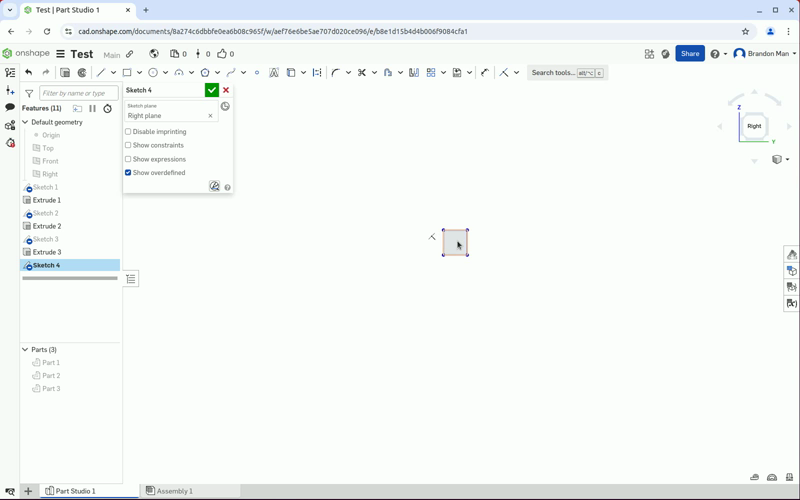
scroll(6)
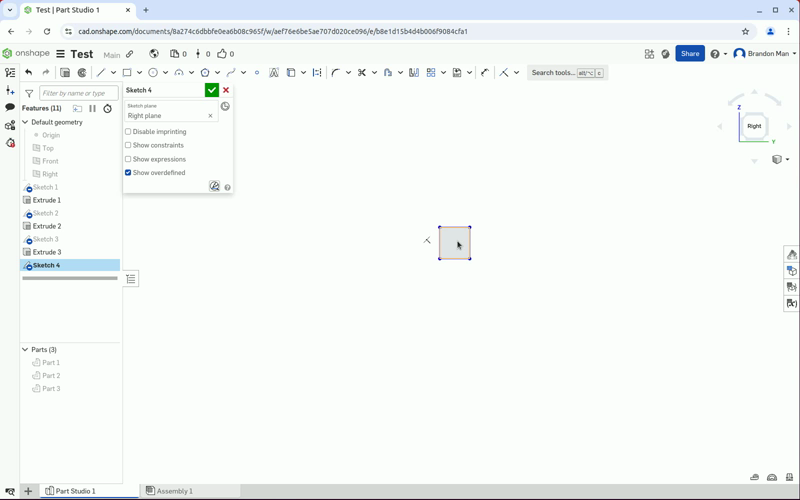
scroll(6)
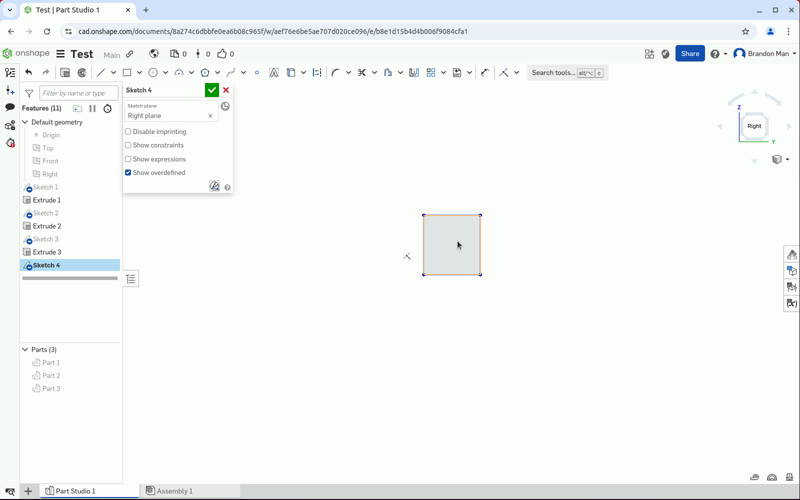
scroll(6)
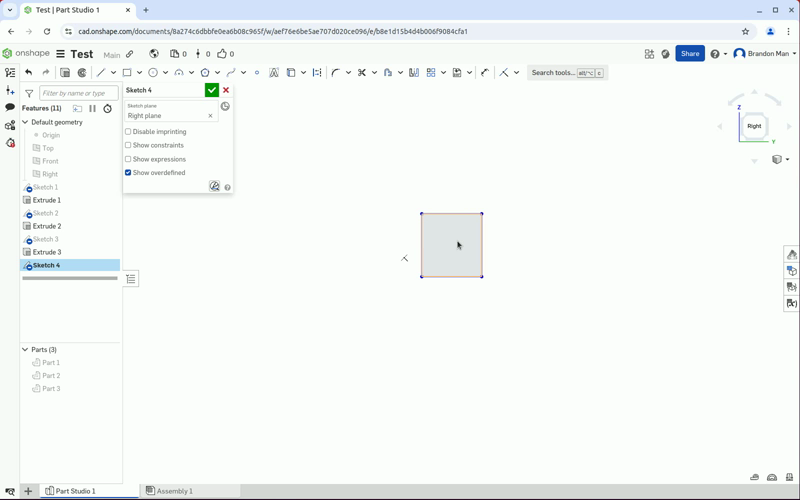
scroll(6)
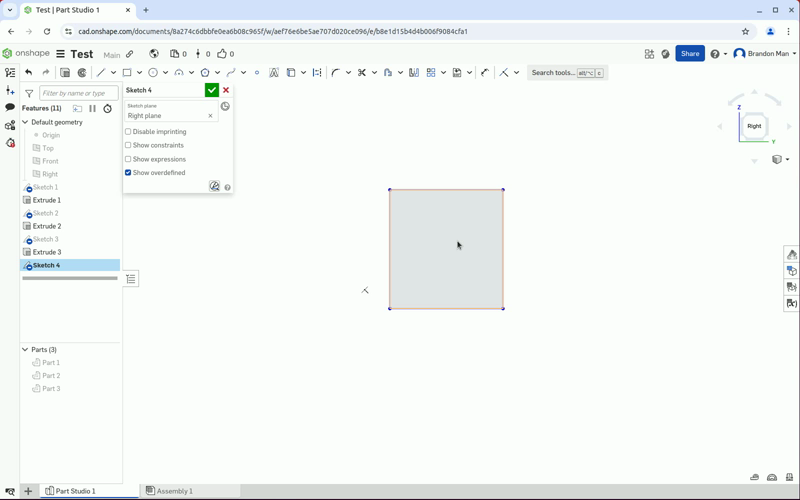
click(457, 240)
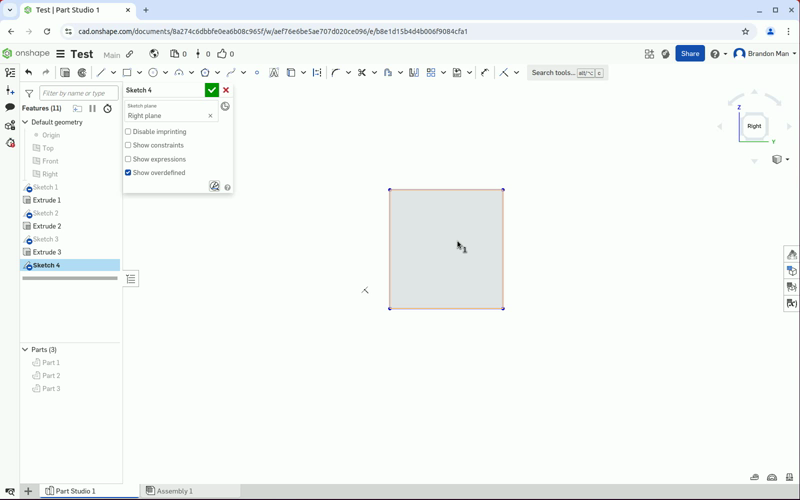
scroll(-6)
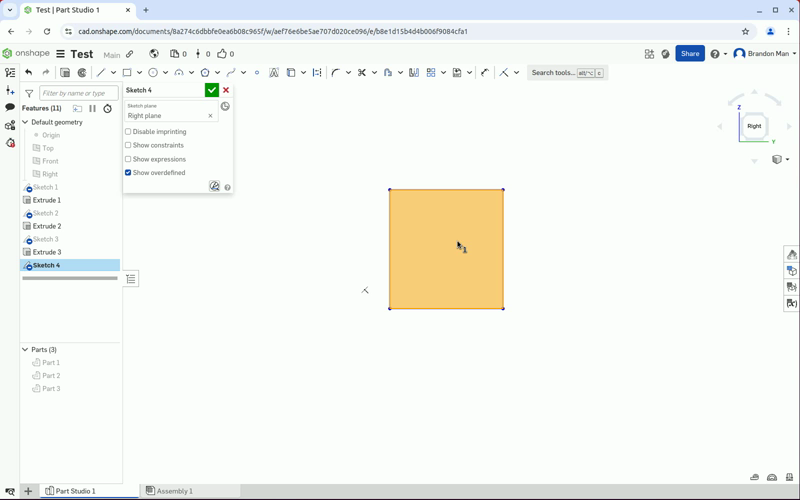
scroll(-6)
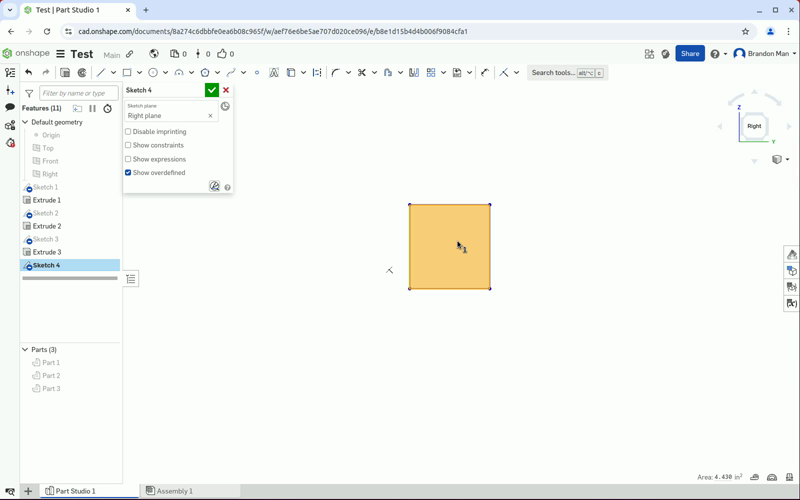
scroll(-6)
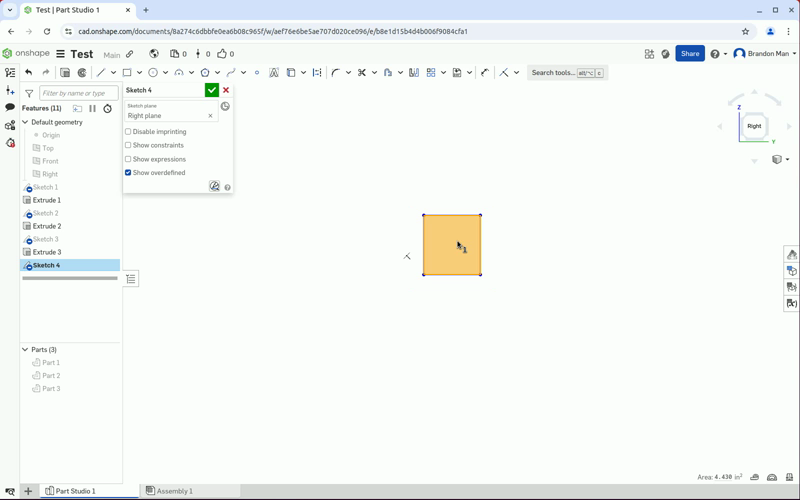
scroll(-6)
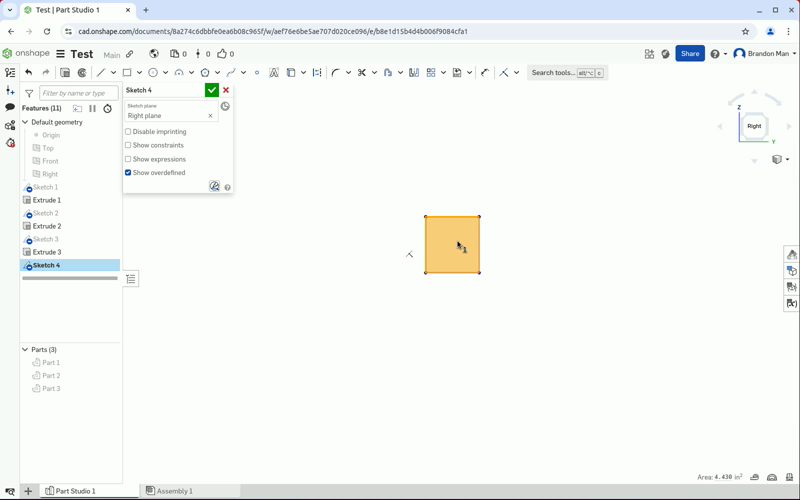
scroll(-6)
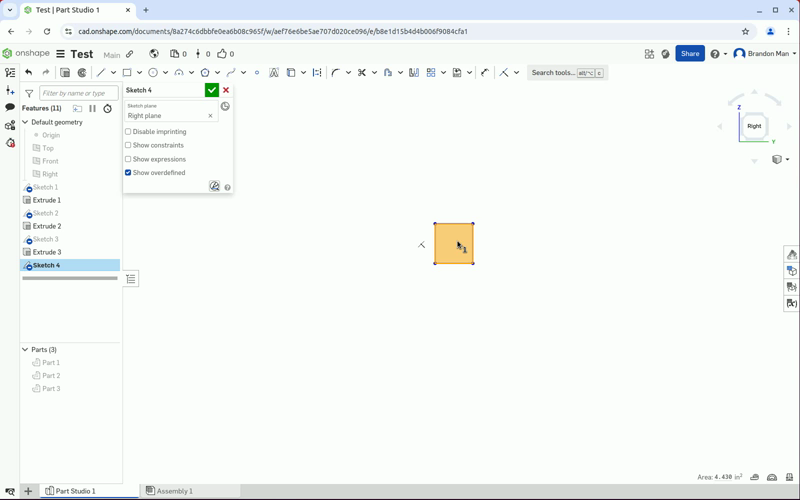
scroll(-6)
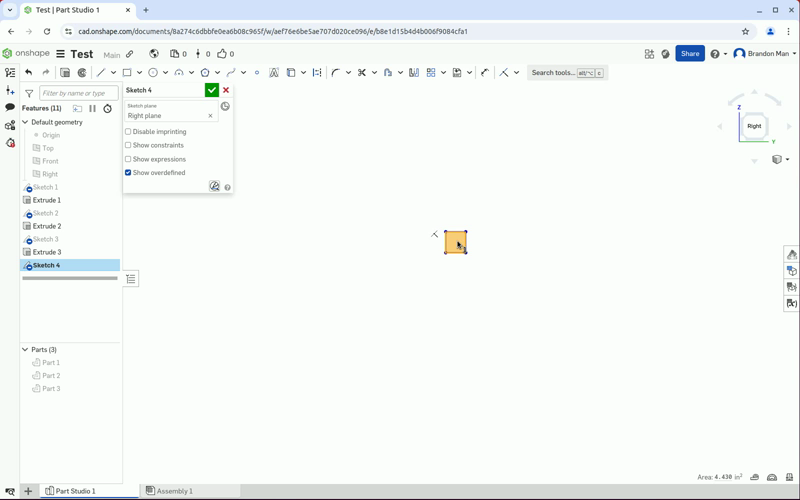
scroll(-6)
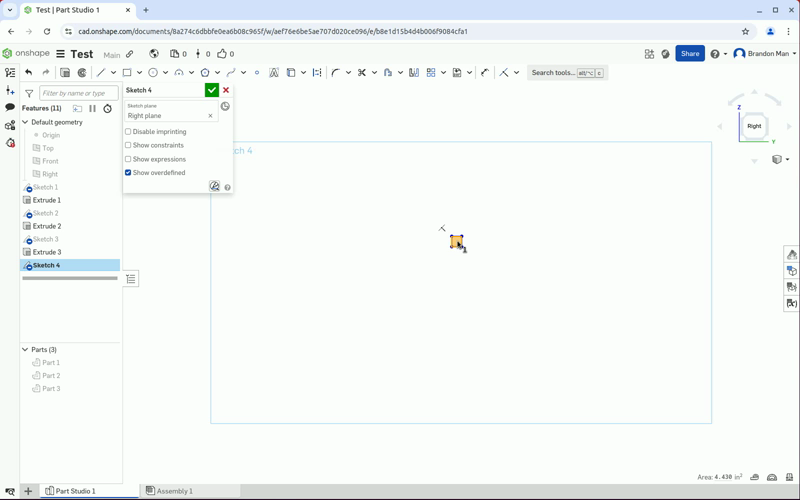
mouse_move(73, 352)
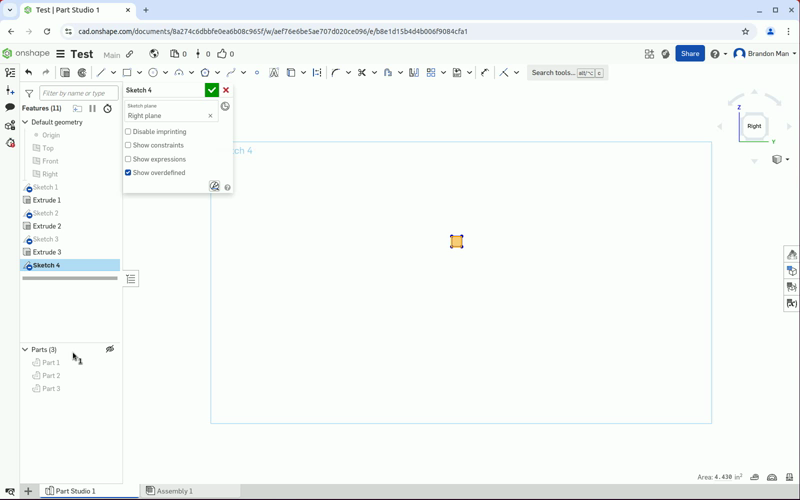
key(shift+y)
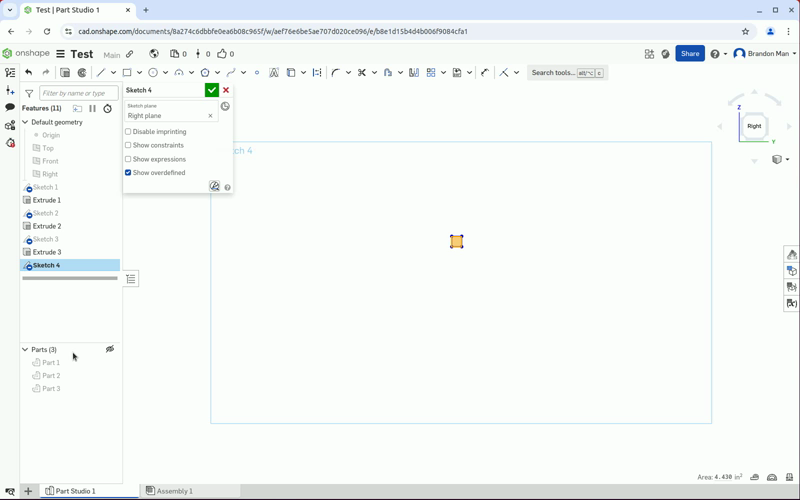
key(shift+e)
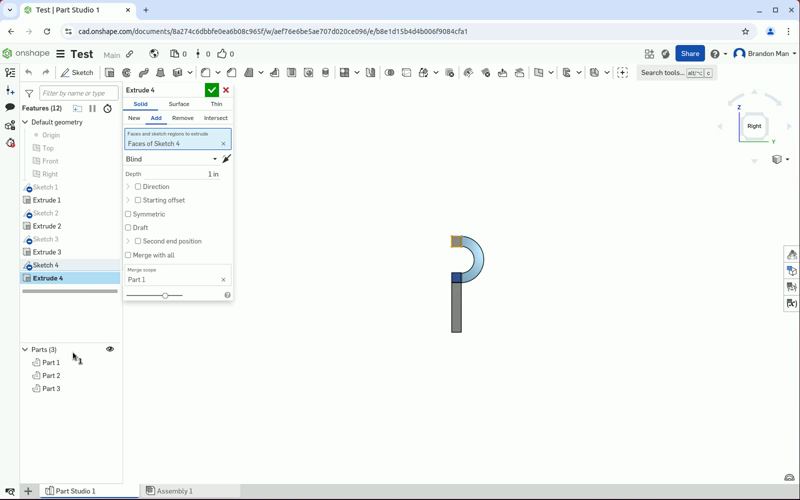
mouse_move(143, 106)
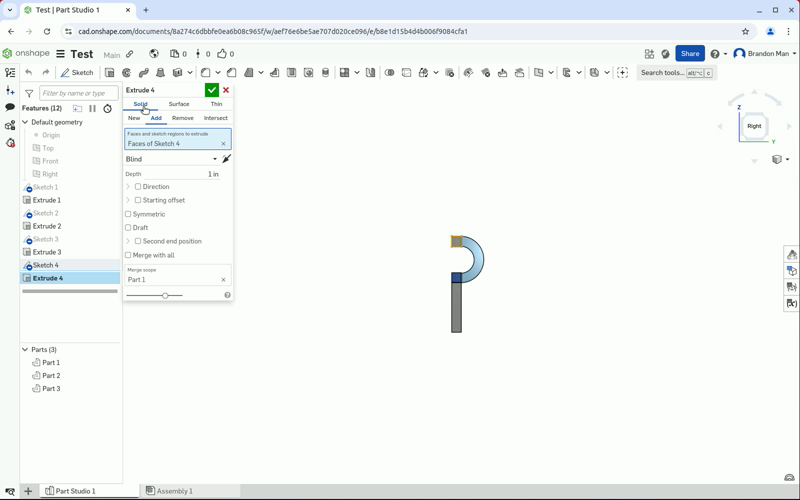
click(143, 106)
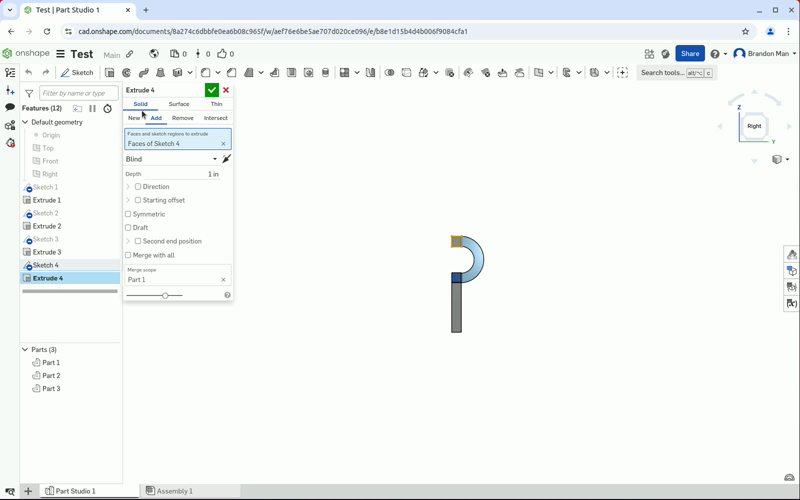
mouse_move(137, 120)
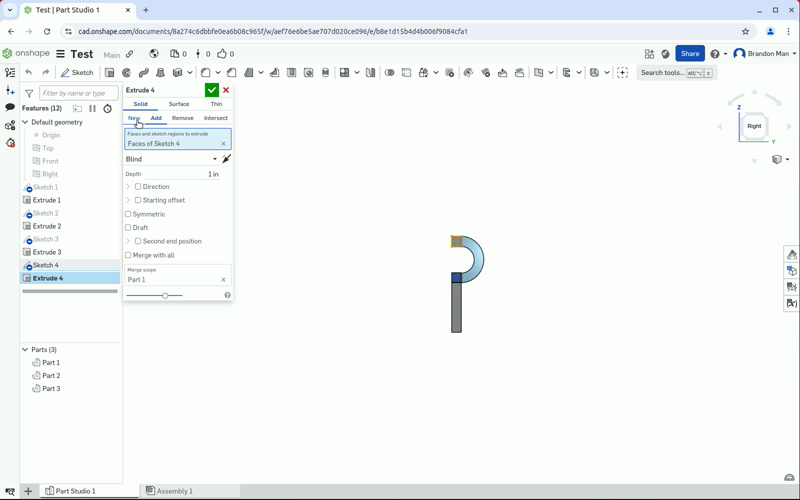
click(137, 120)
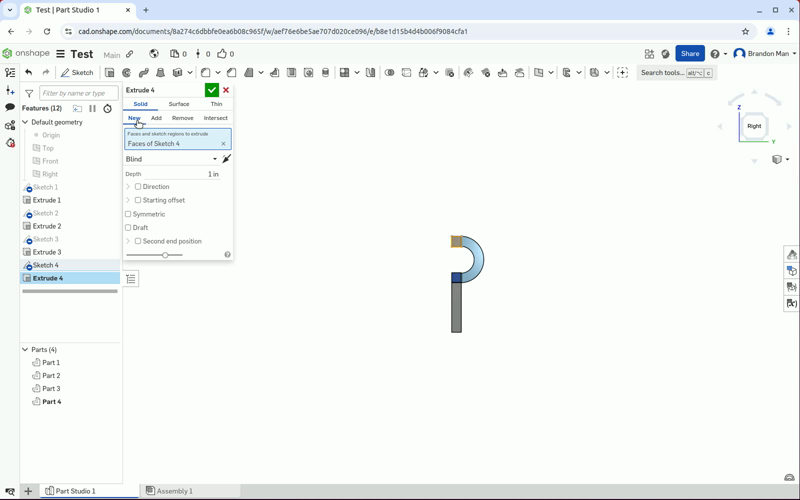
key(tab, 4)
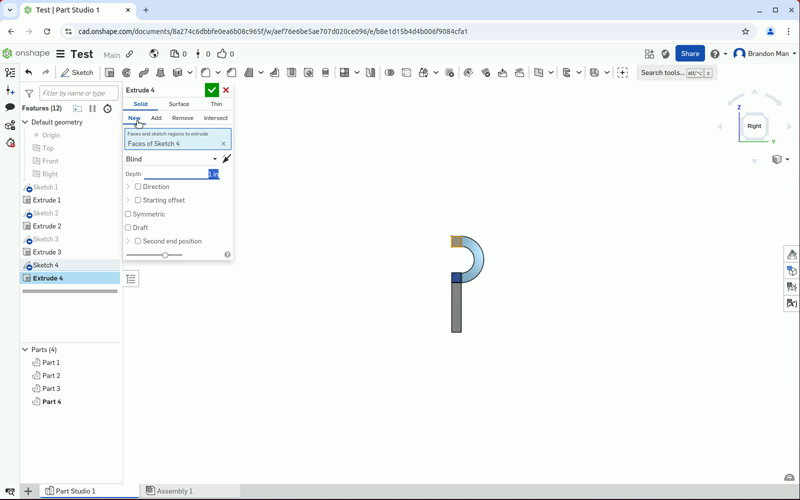
text(0.722)
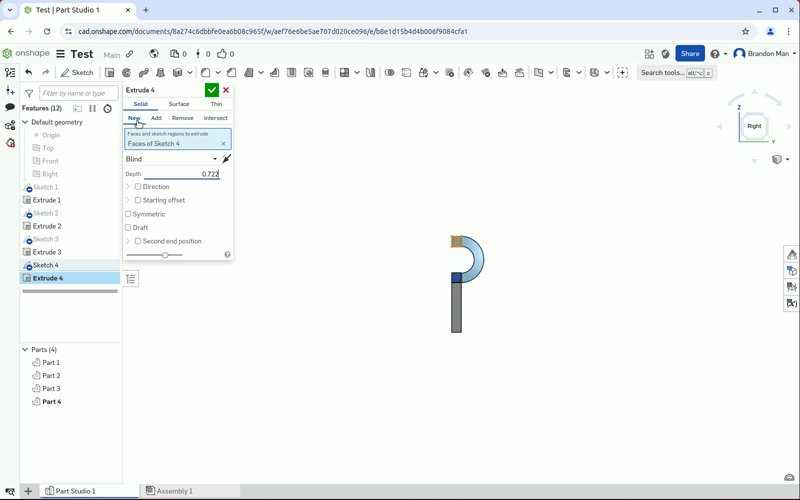
key(enter)
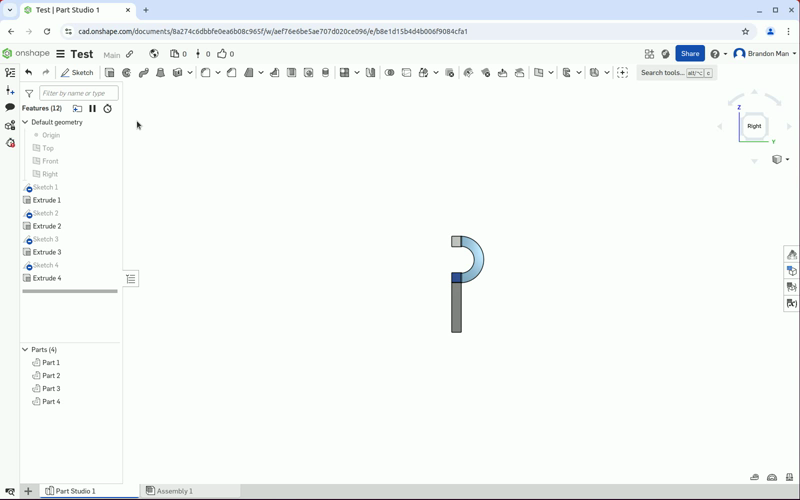
key(shift+h)
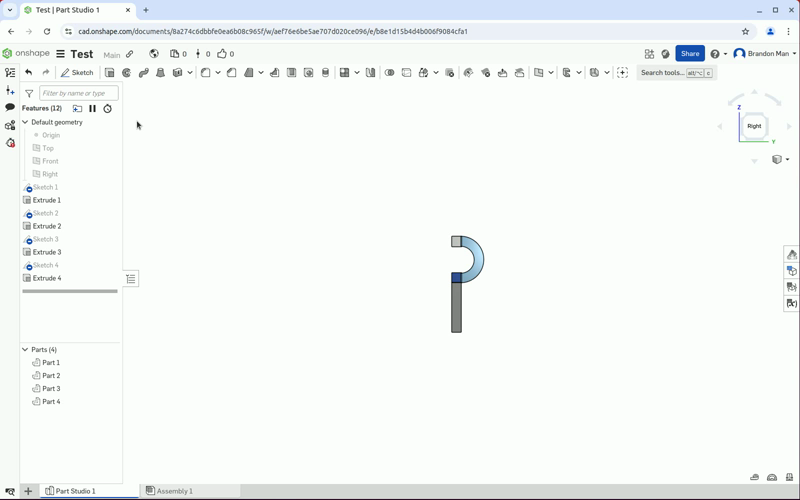
key(shift+h)
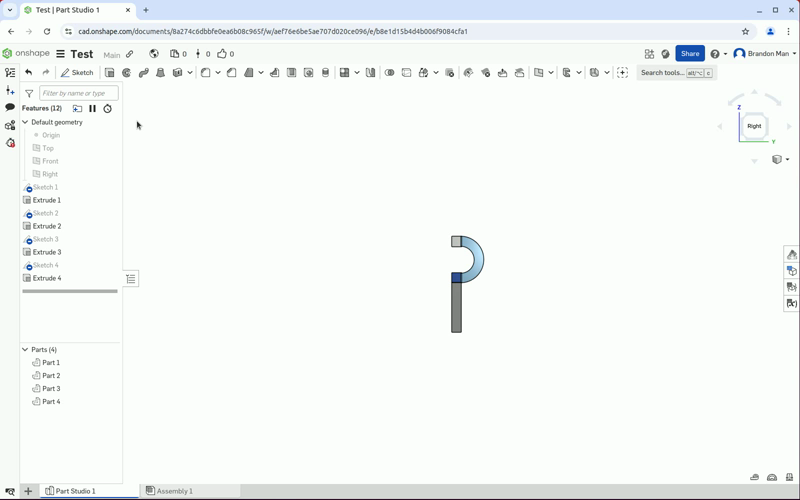
mouse_move(73, 189)
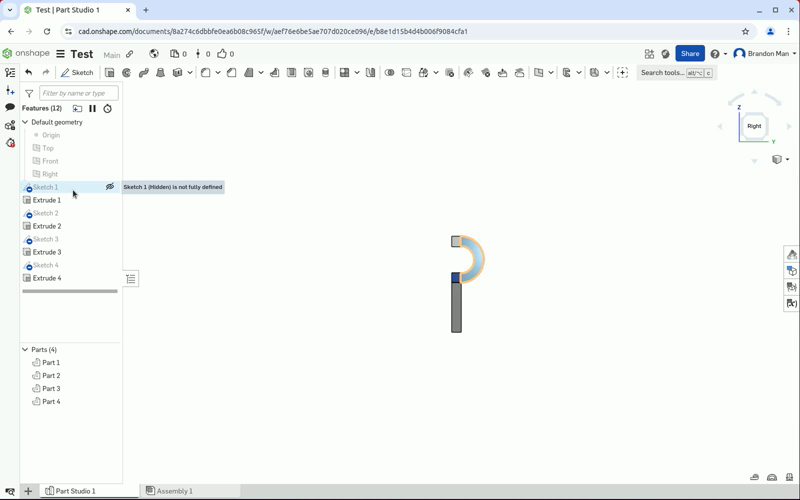
click(73, 189)
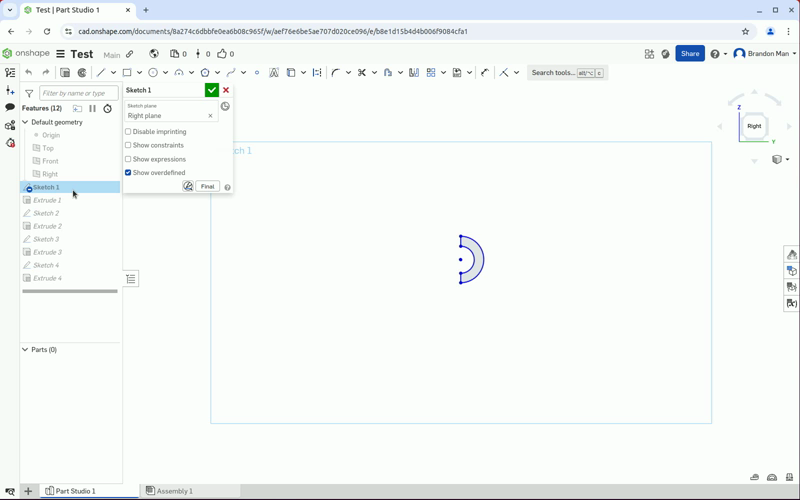
mouse_move(229, 92)
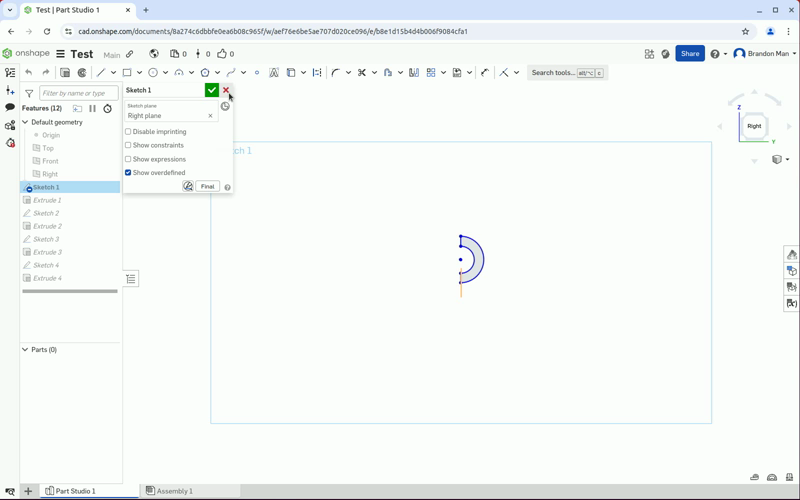
click(229, 92)
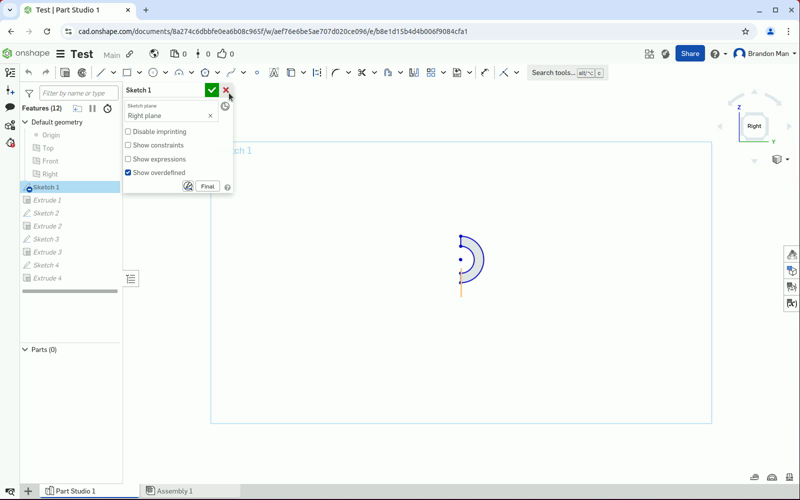
key(shift+s)
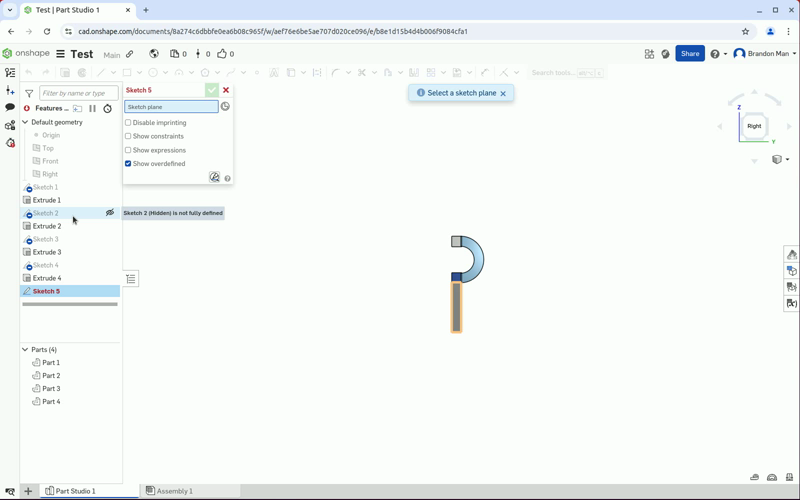
scroll(3)
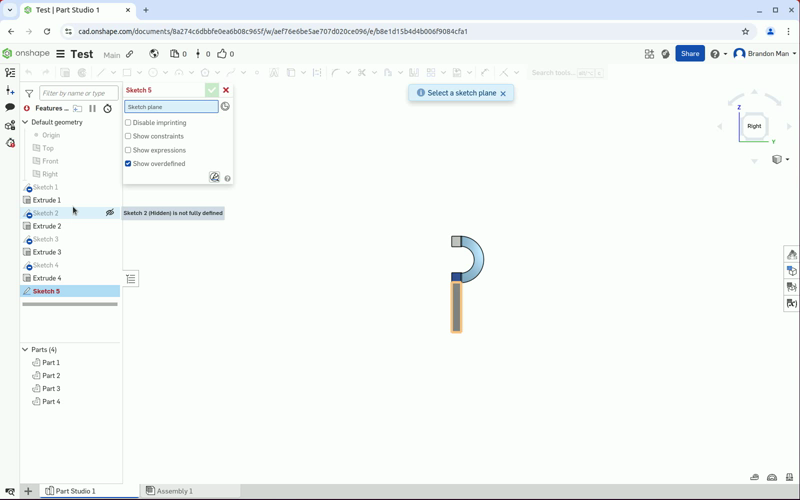
mouse_move(73, 176)
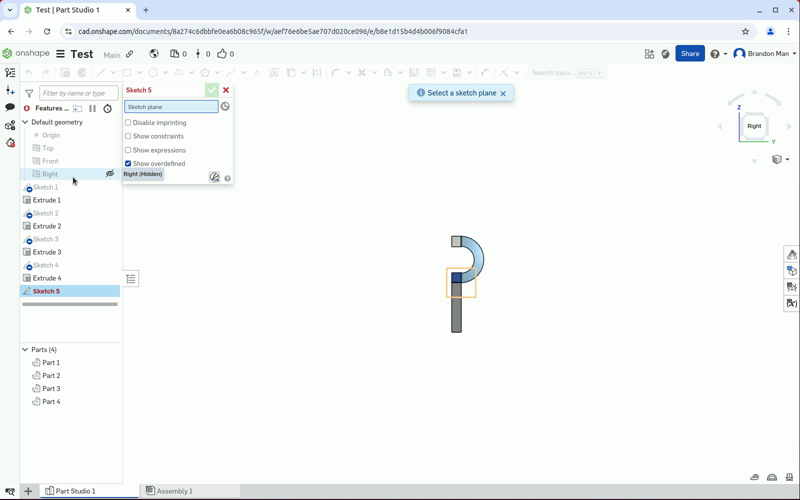
click(73, 176)
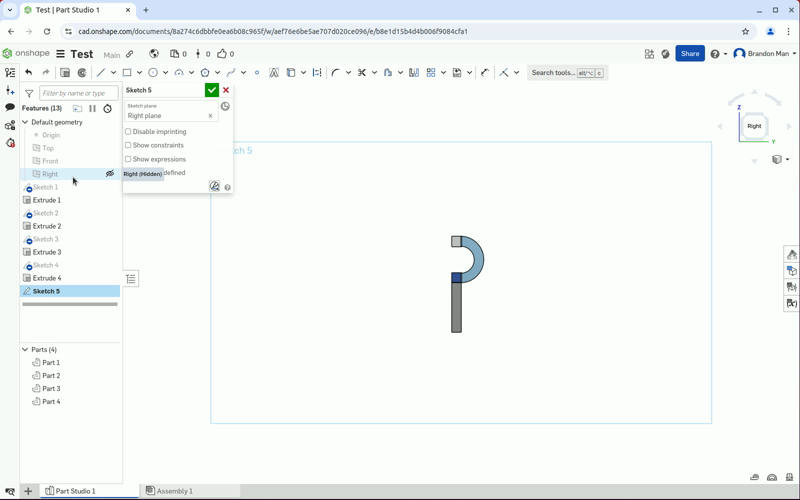
mouse_move(73, 352)
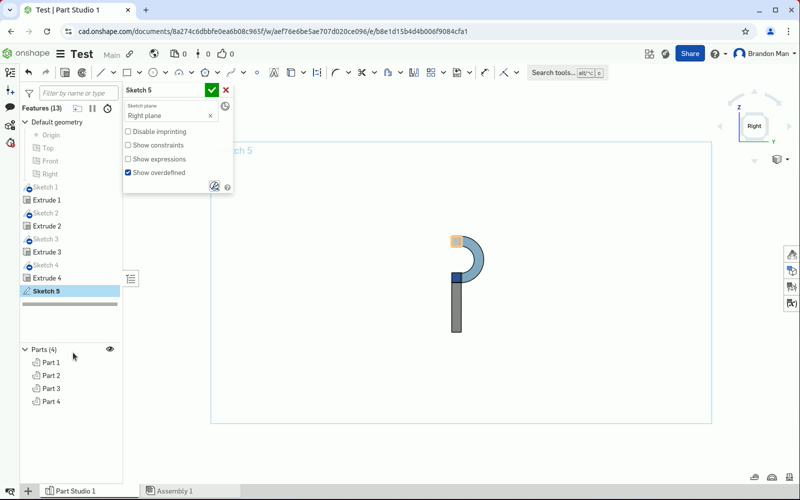
key(y)
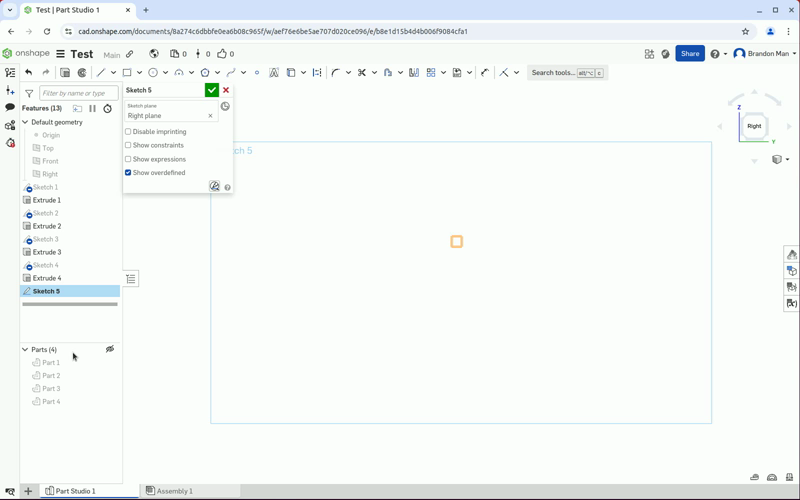
key(l)
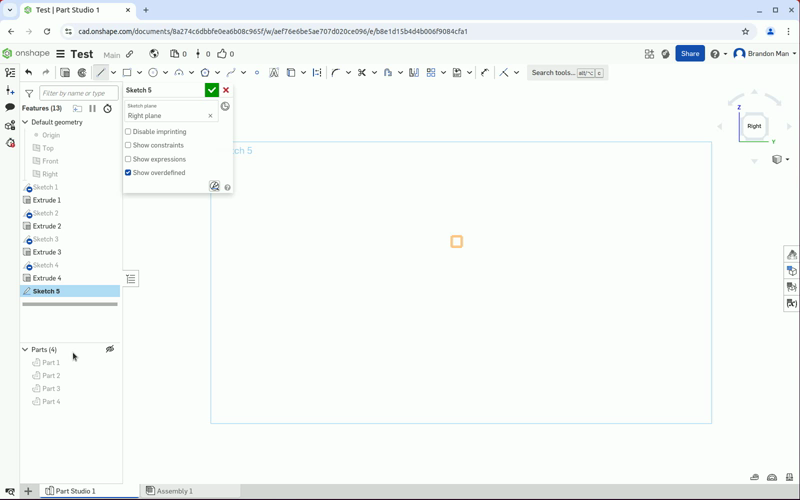
key_down(shift)
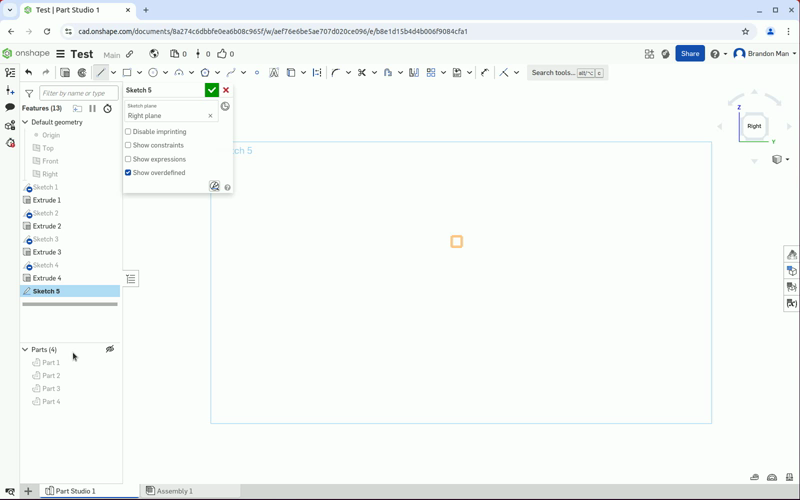
mouse_move(451, 237)
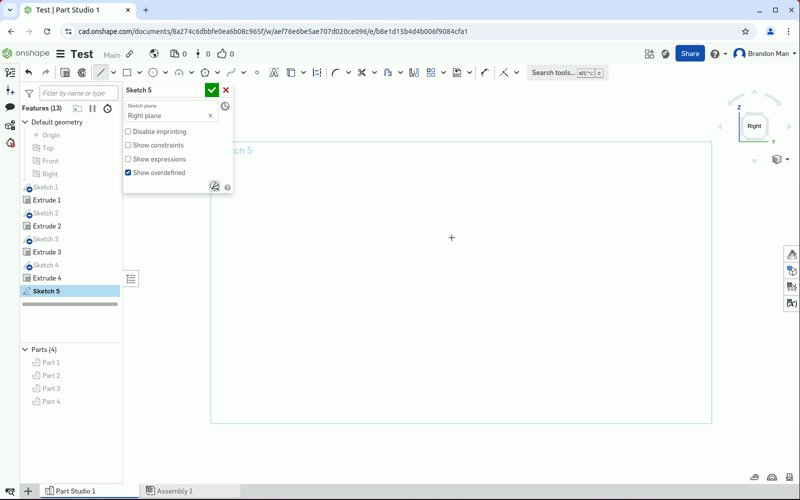
click(451, 237)
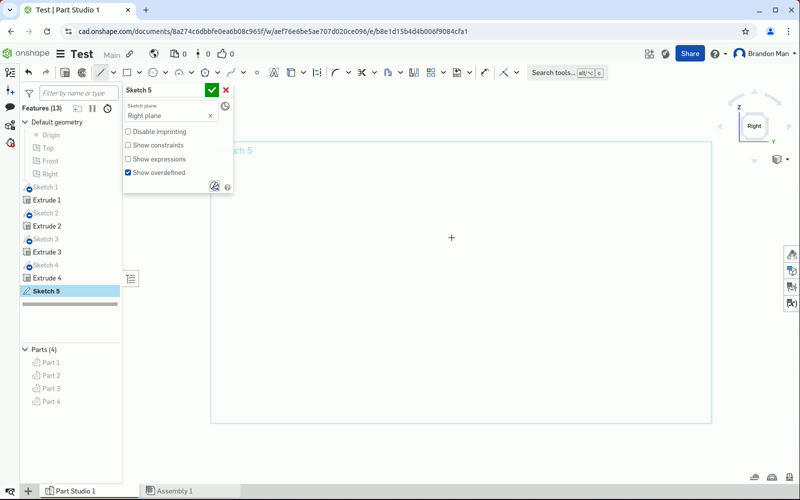
key_up(shift)
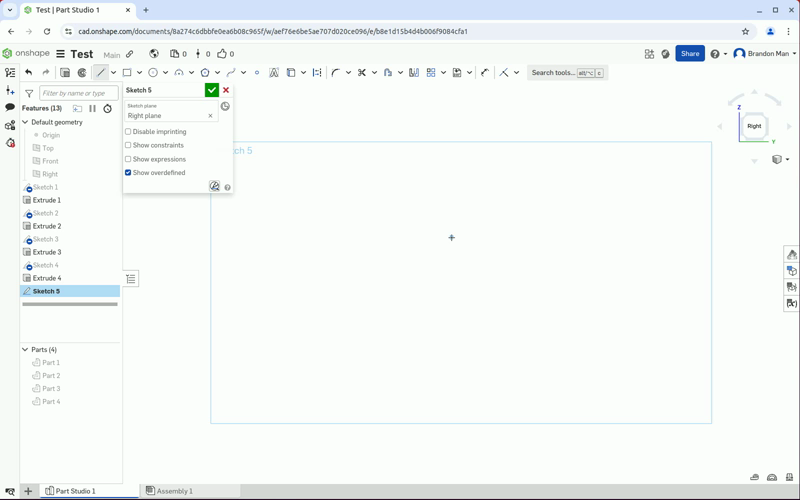
key_down(shift)
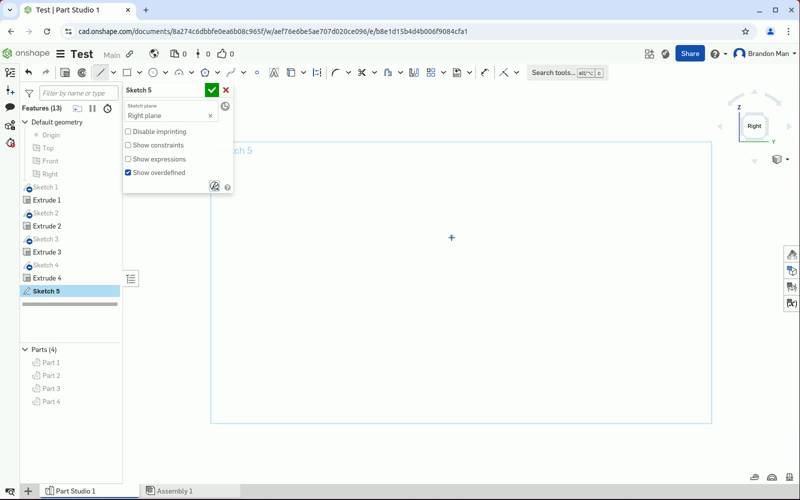
mouse_move(481, 237)
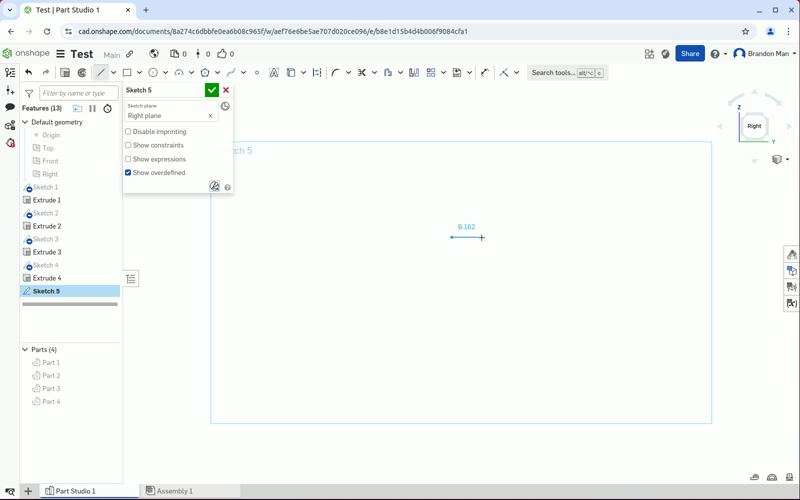
mouse_move(461, 237)
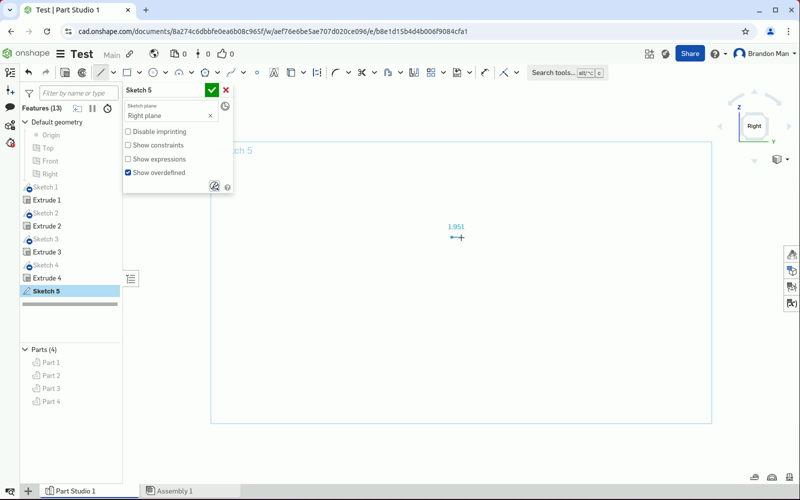
click(461, 237)
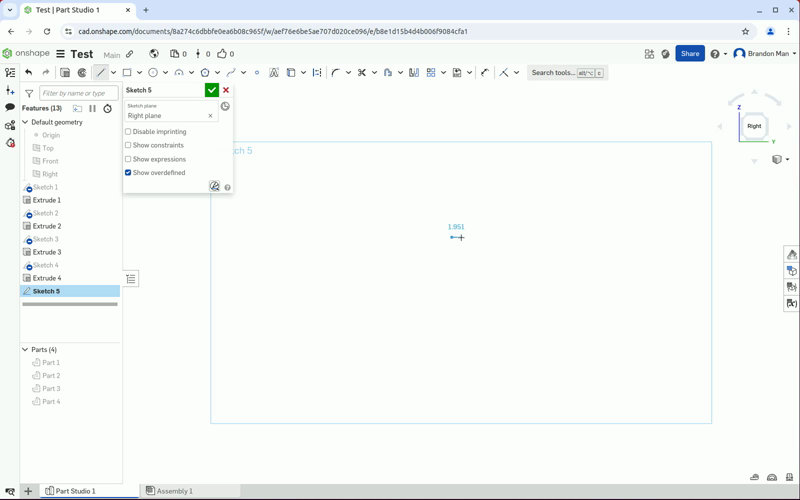
key_up(shift)
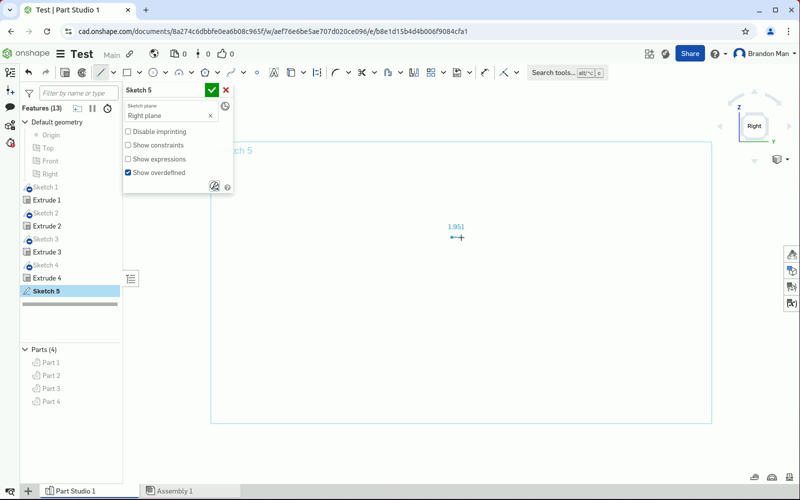
key_down(shift)
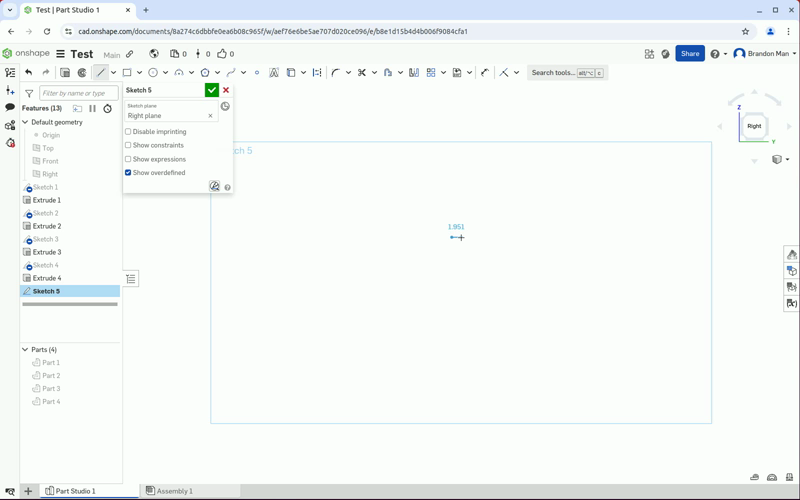
mouse_move(491, 237)
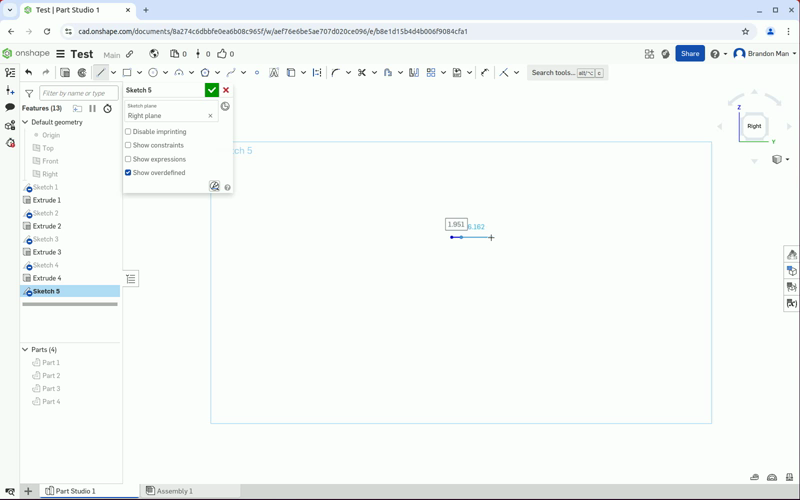
mouse_move(461, 187)
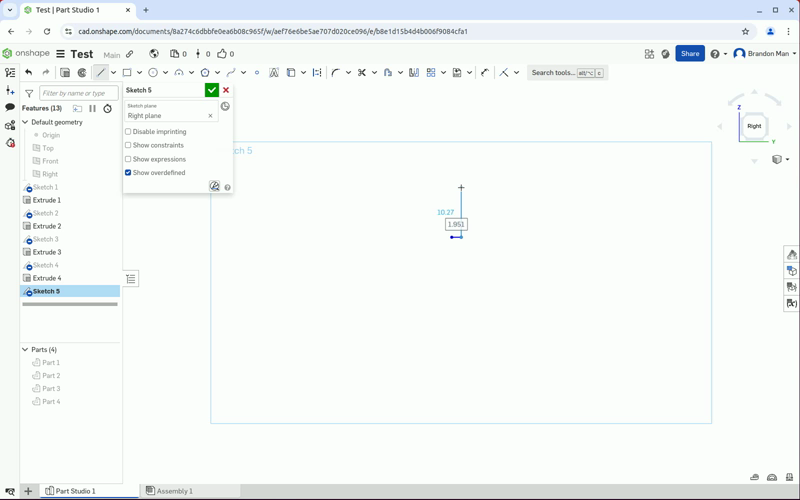
click(461, 187)
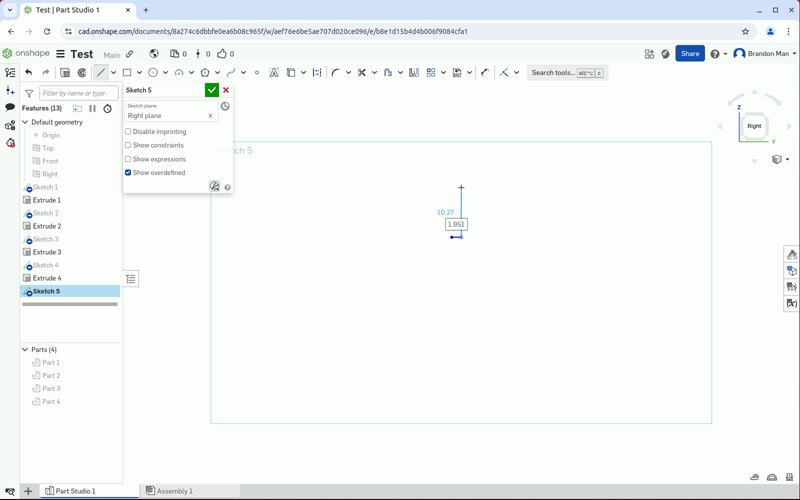
key_up(shift)
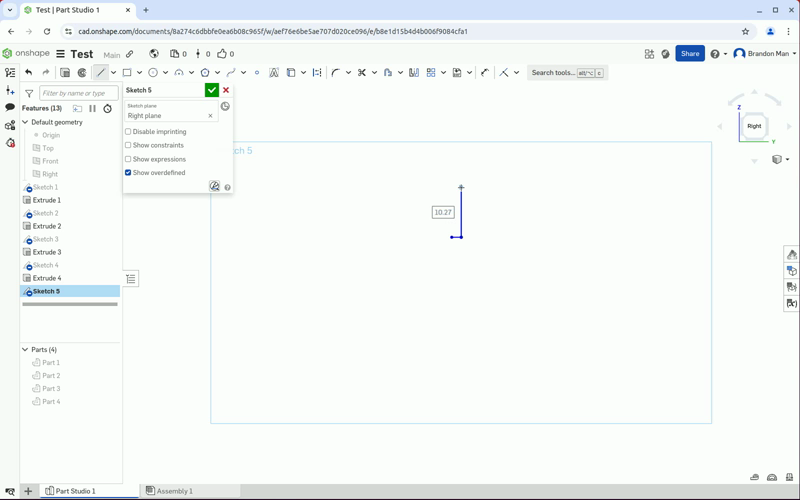
key_down(shift)
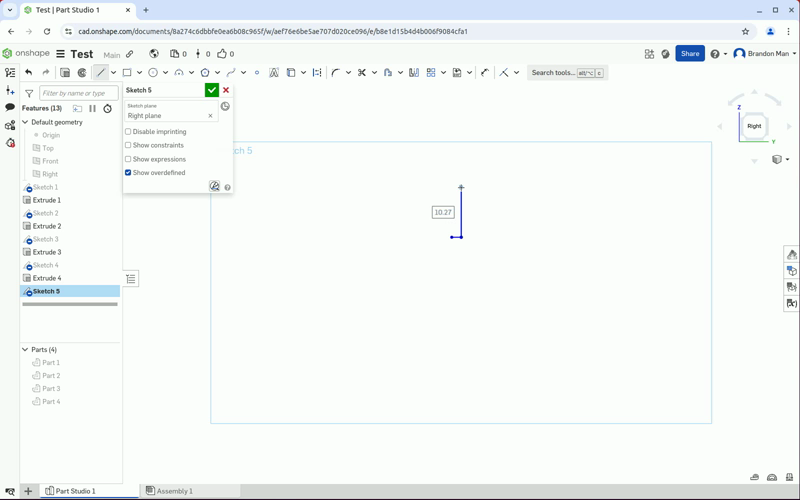
mouse_move(491, 187)
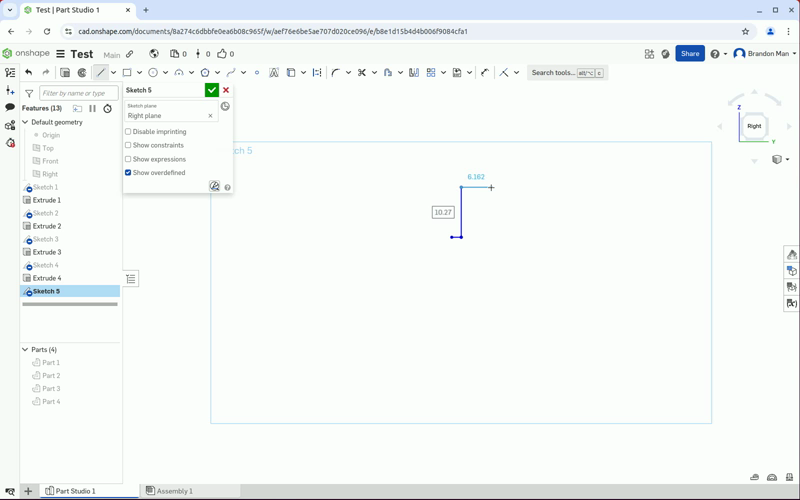
mouse_move(451, 187)
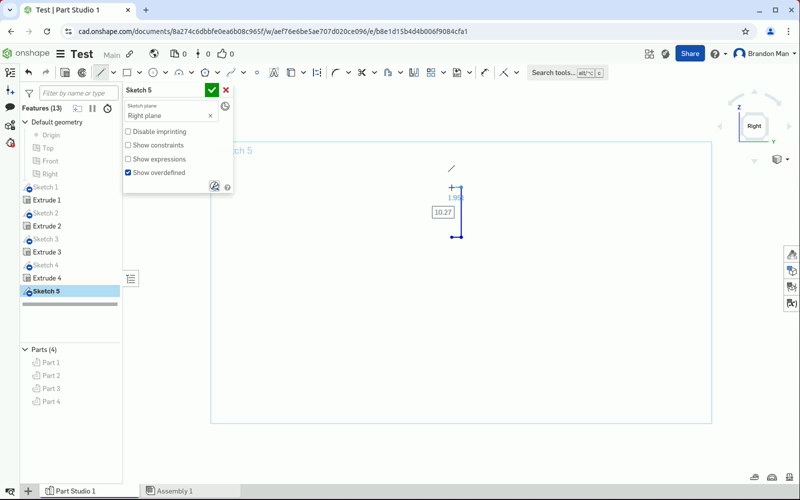
click(451, 187)
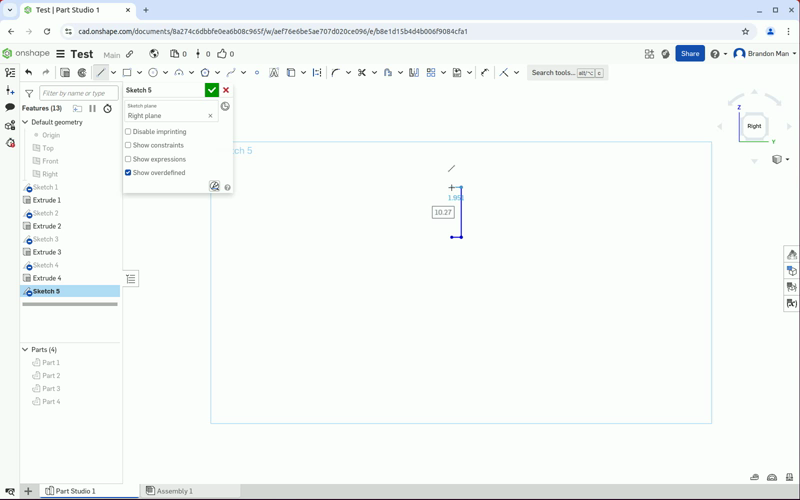
key_up(shift)
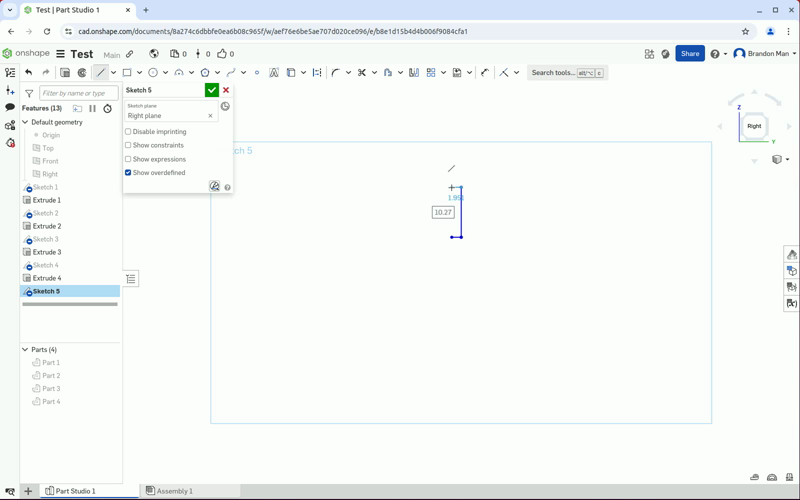
mouse_move(481, 187)
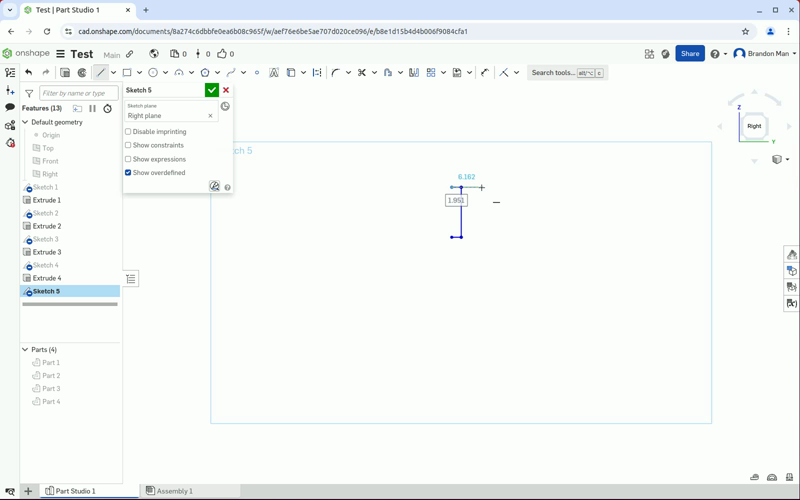
key_down(shift)
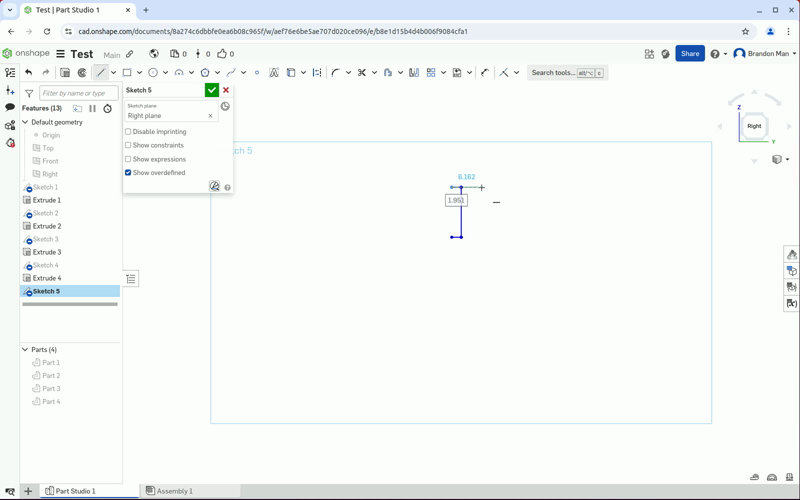
mouse_move(451, 237)
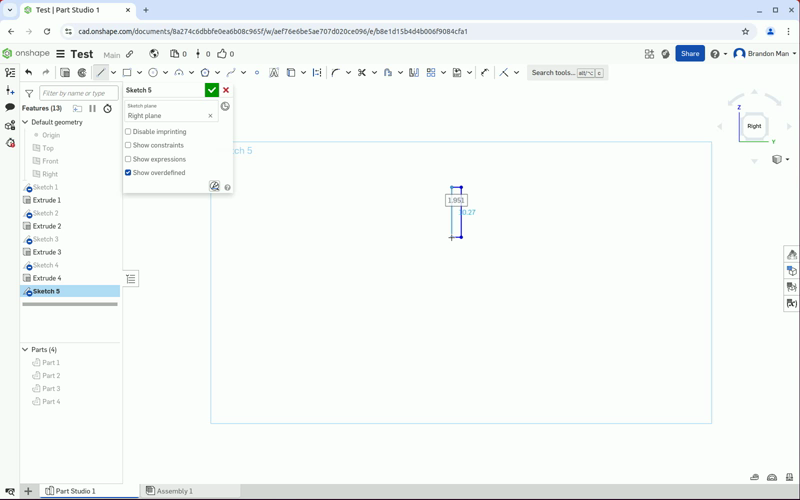
key_up(shift)
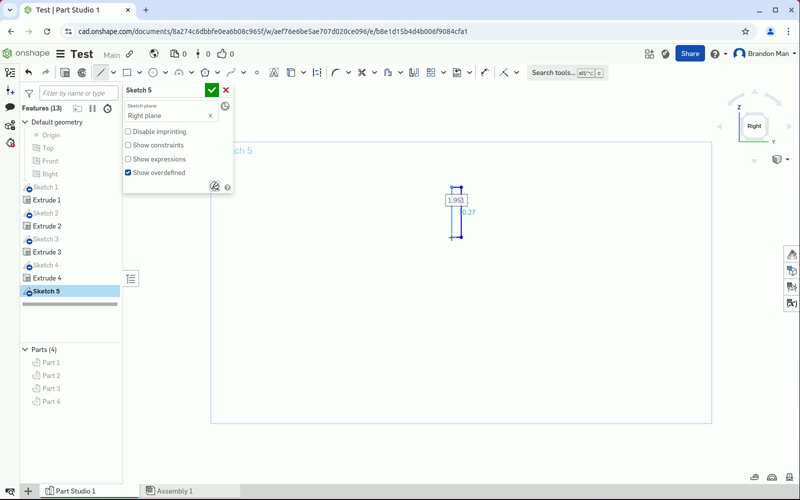
click(451, 237)
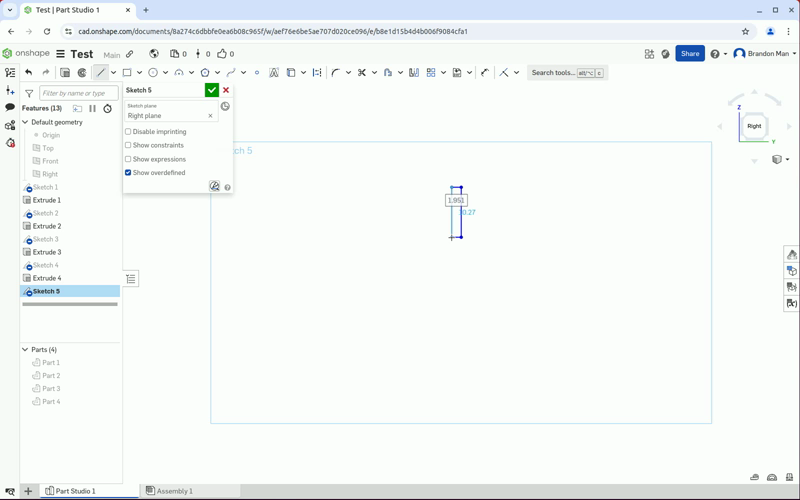
key(esc)
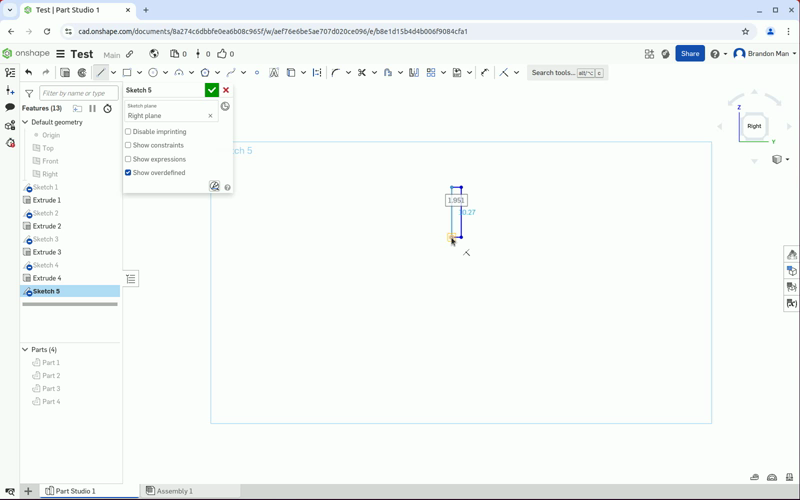
mouse_move(453, 229)
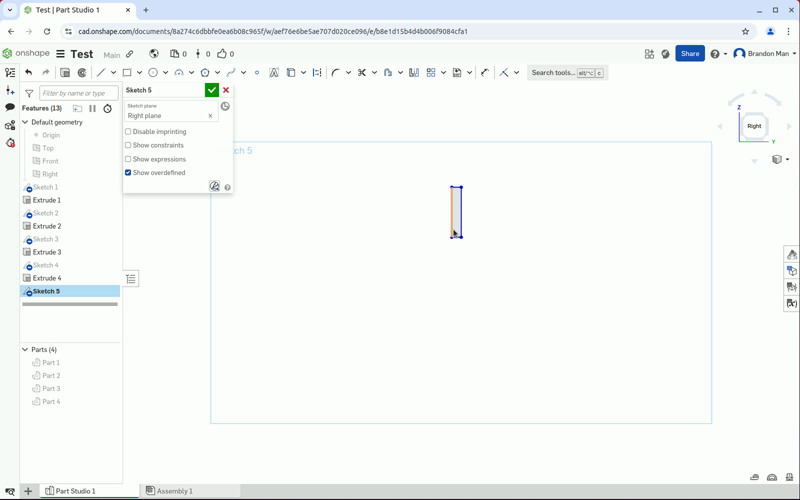
scroll(6)
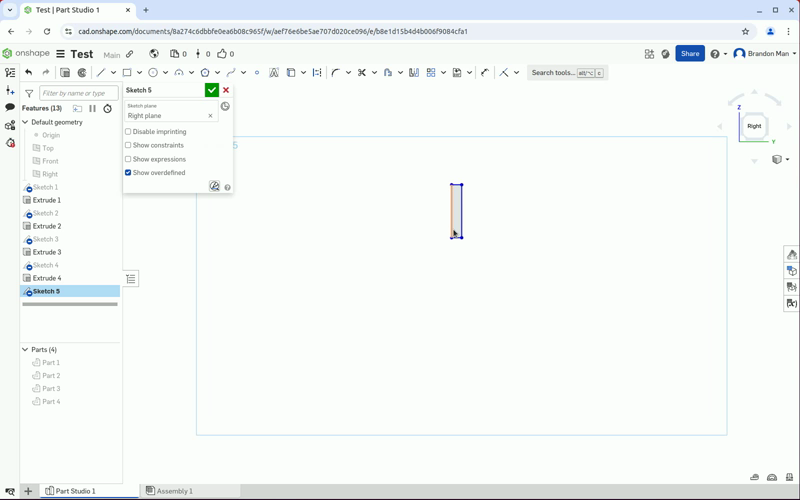
scroll(6)
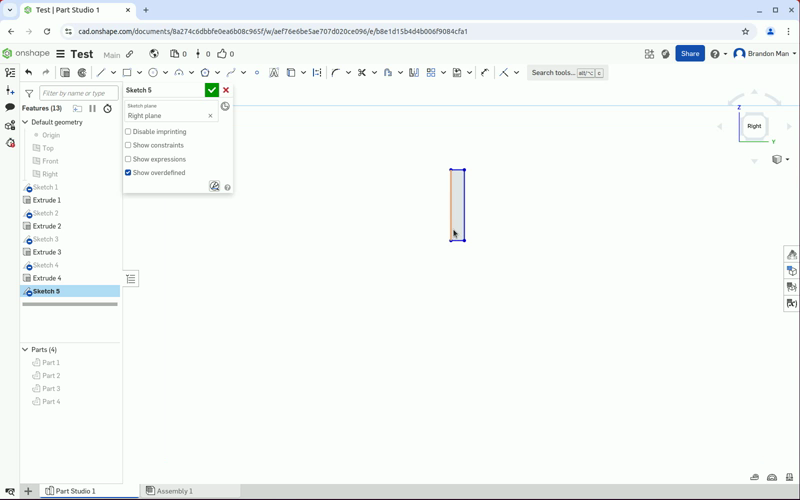
scroll(6)
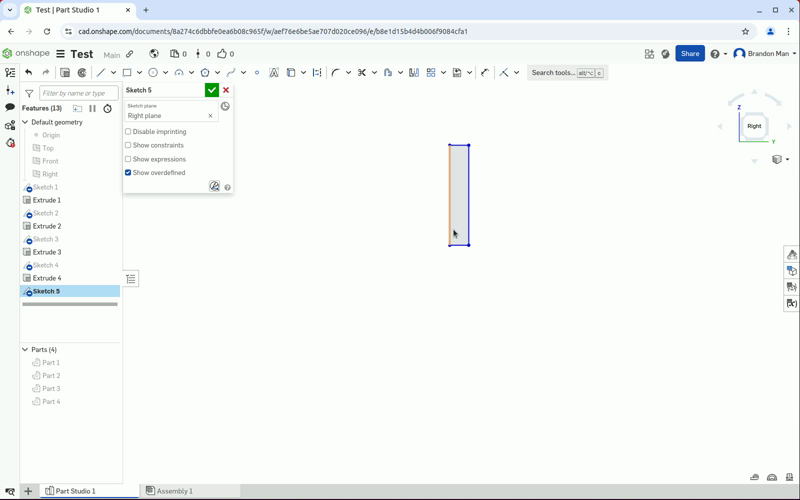
scroll(6)
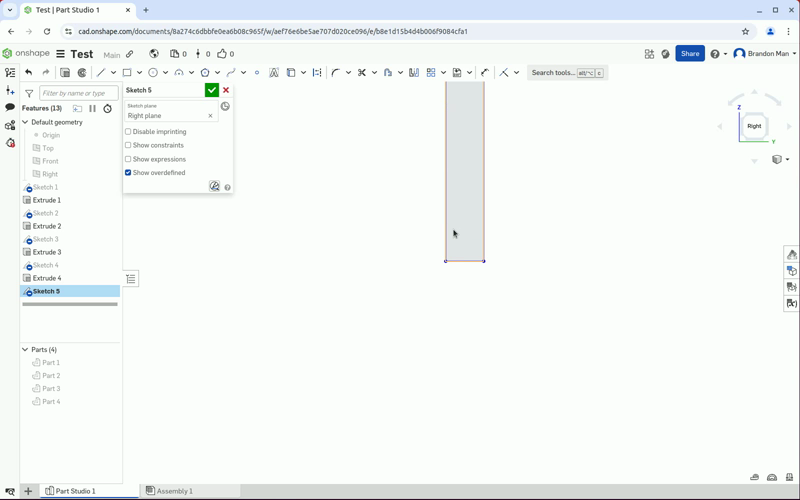
scroll(6)
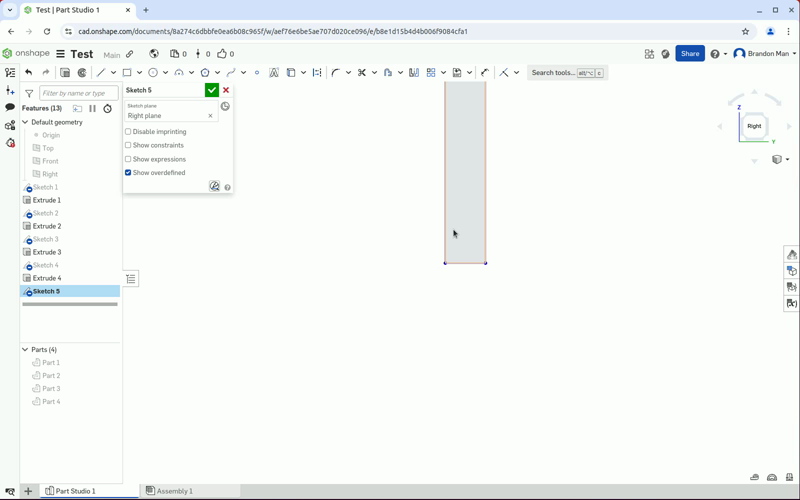
scroll(6)
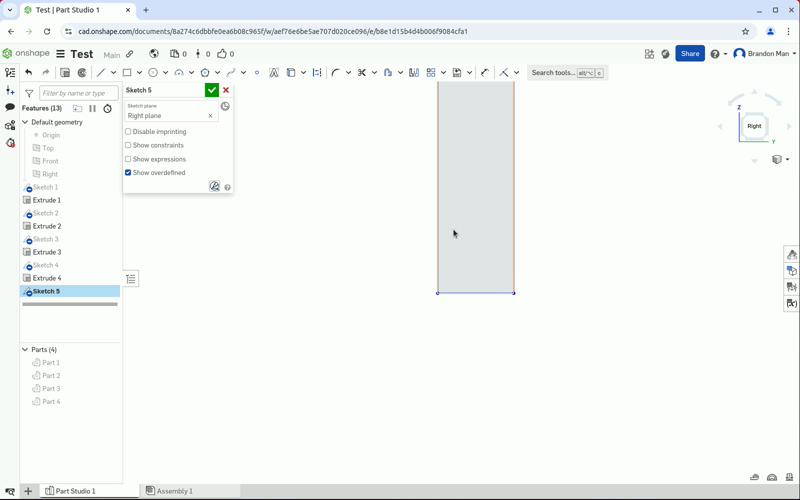
scroll(6)
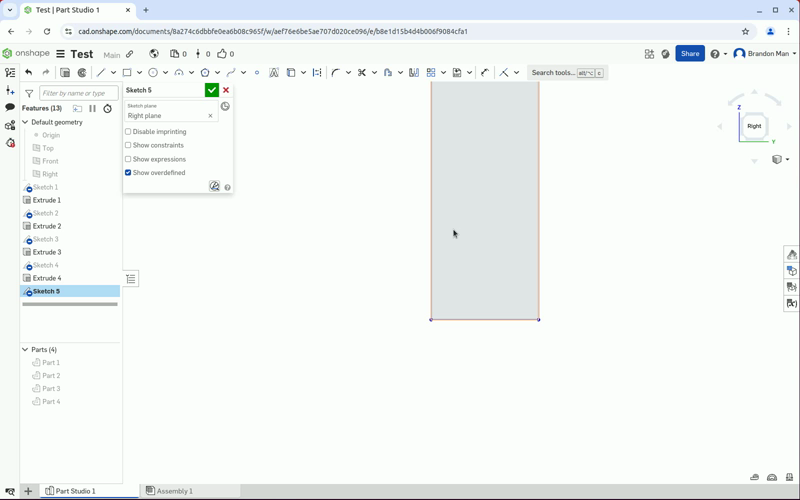
click(453, 229)
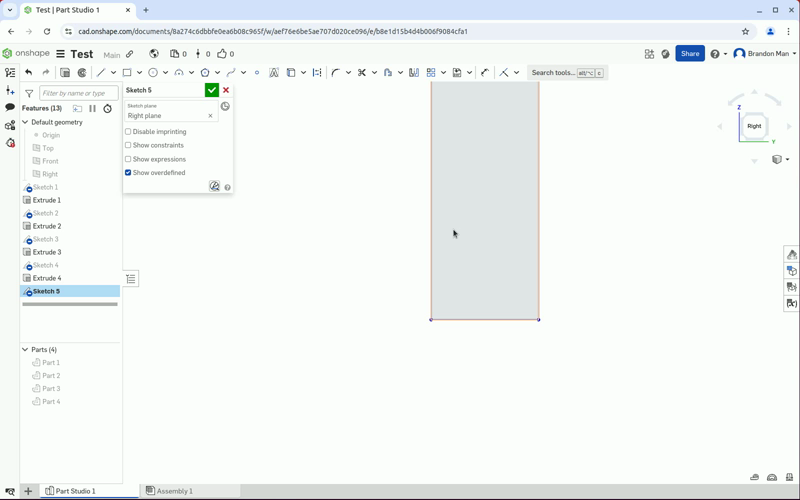
scroll(-6)
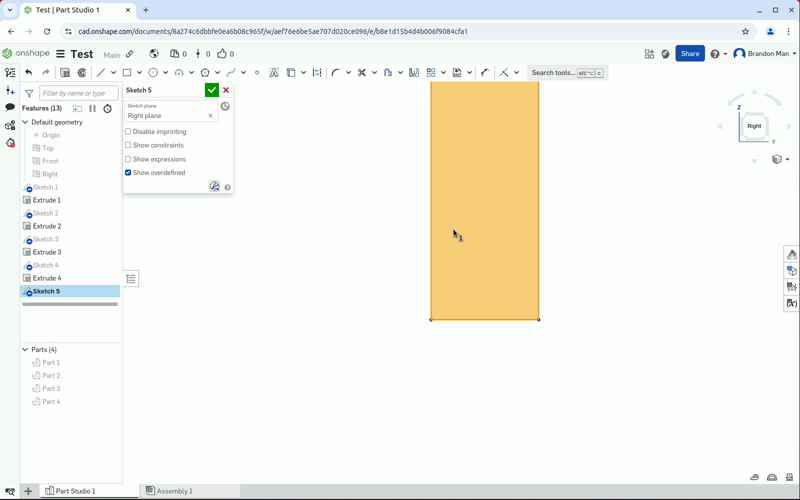
scroll(-6)
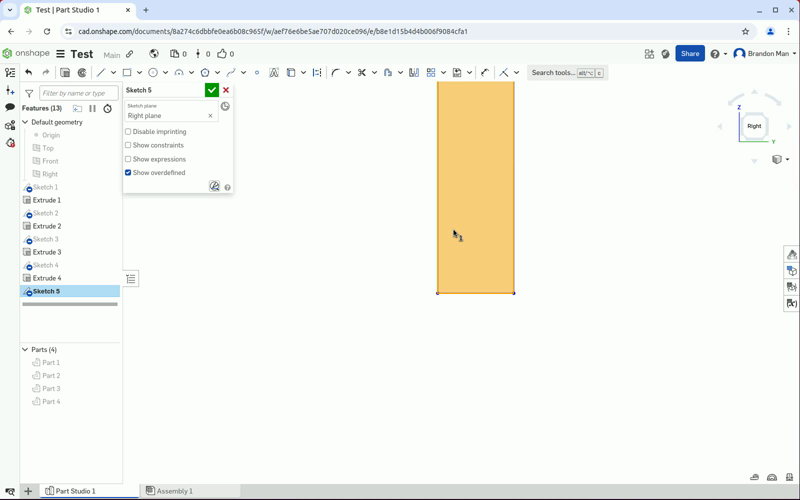
scroll(-6)
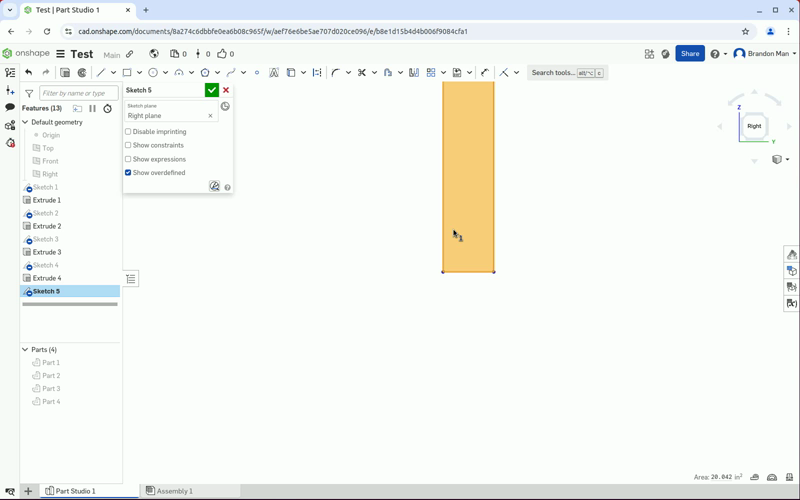
scroll(-6)
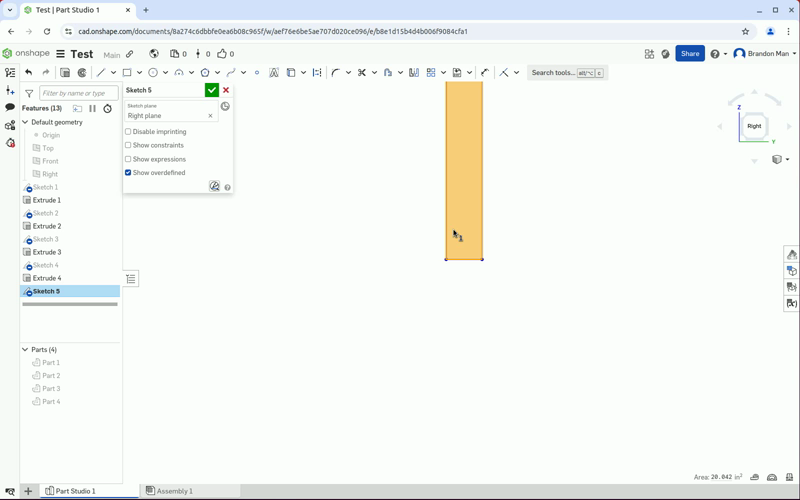
scroll(-6)
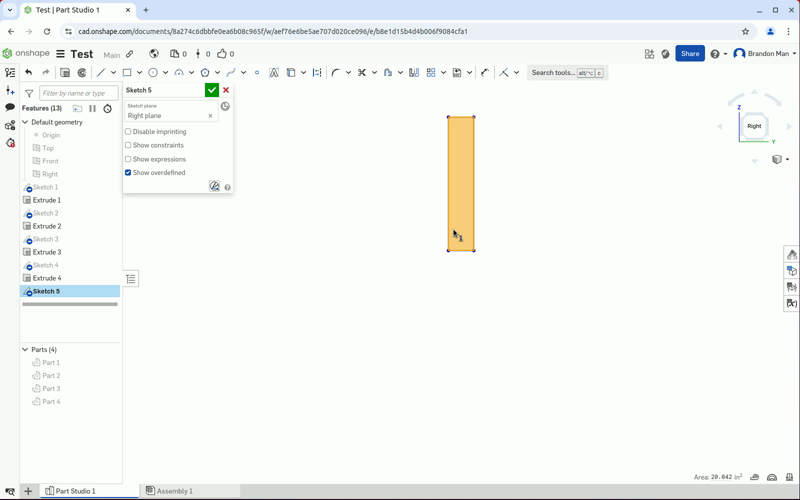
scroll(-6)
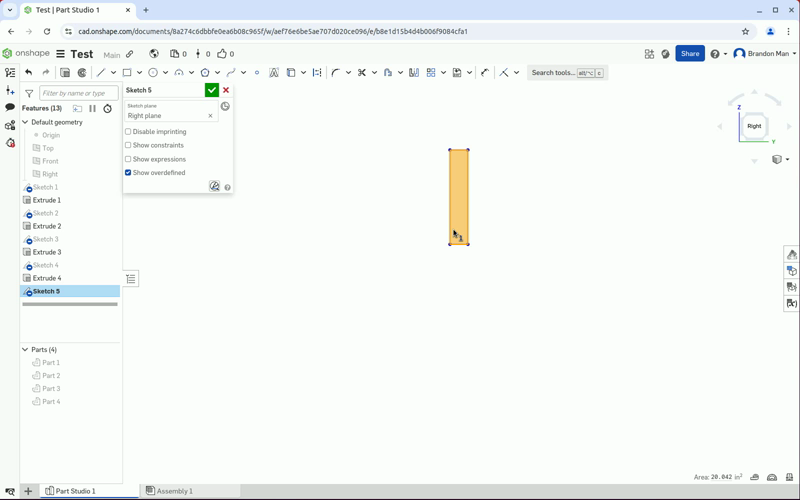
scroll(-6)
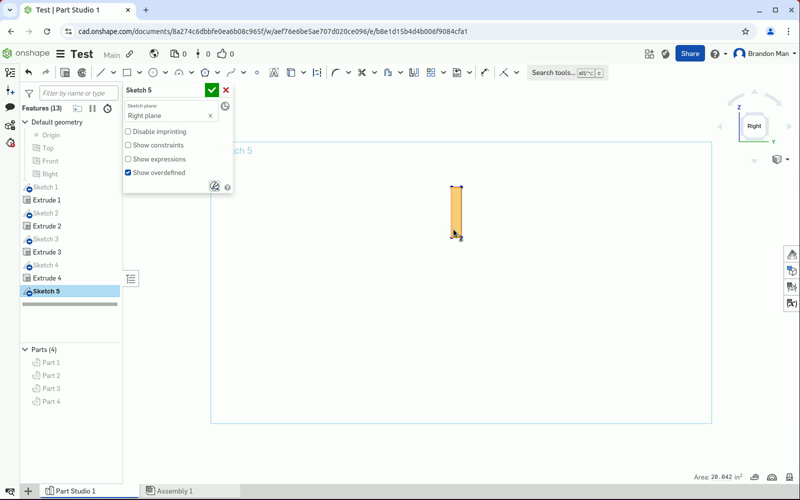
mouse_move(73, 352)
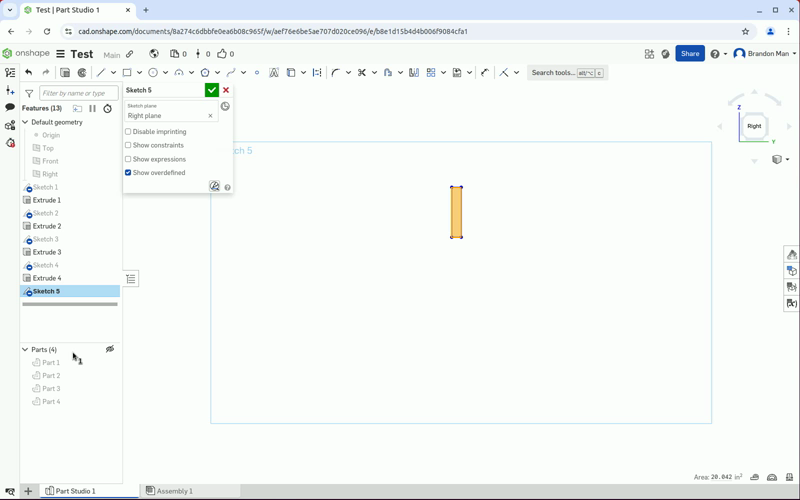
key(shift+y)
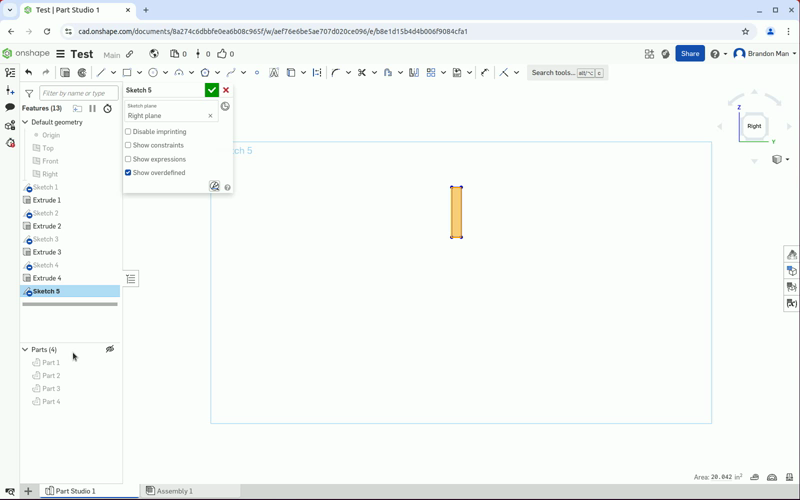
key(shift+e)
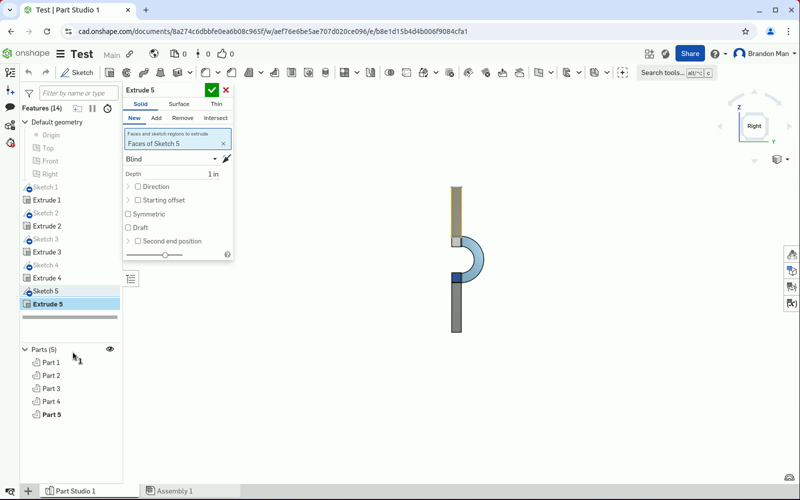
mouse_move(143, 106)
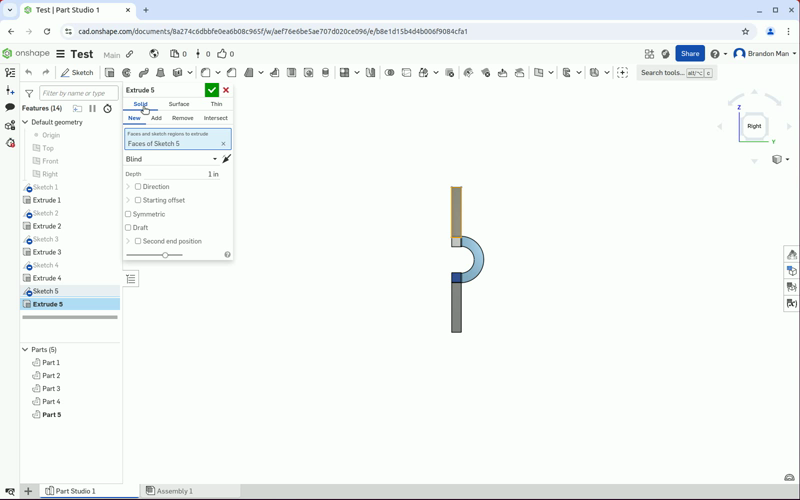
click(143, 106)
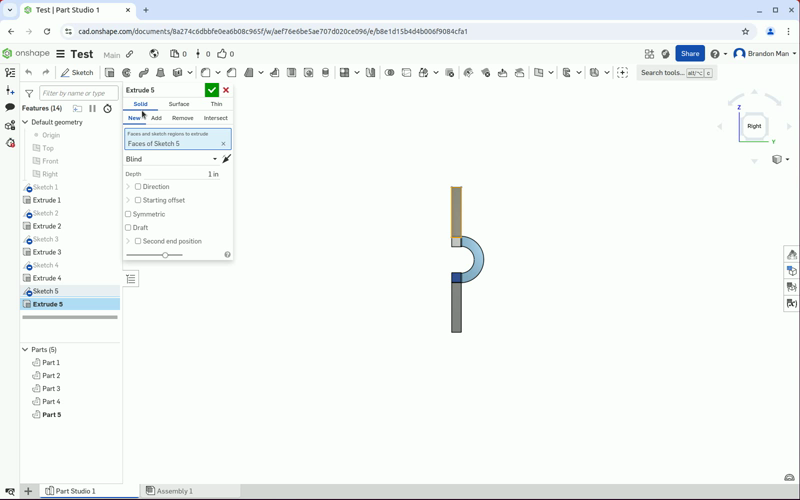
mouse_move(137, 120)
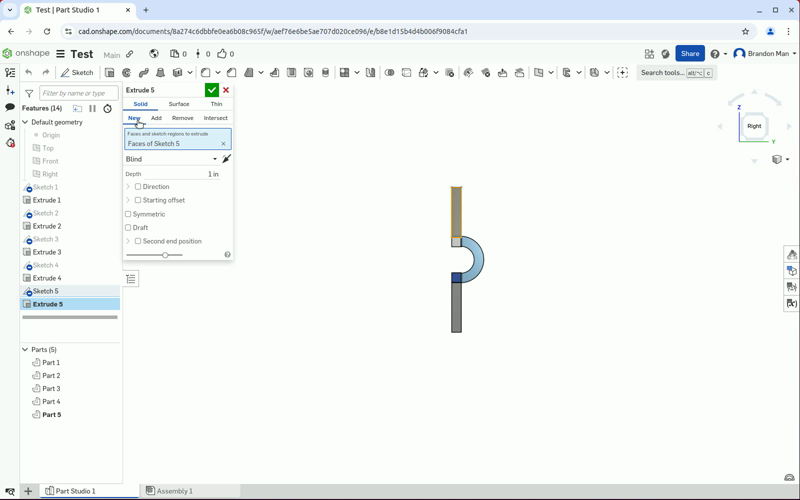
click(137, 120)
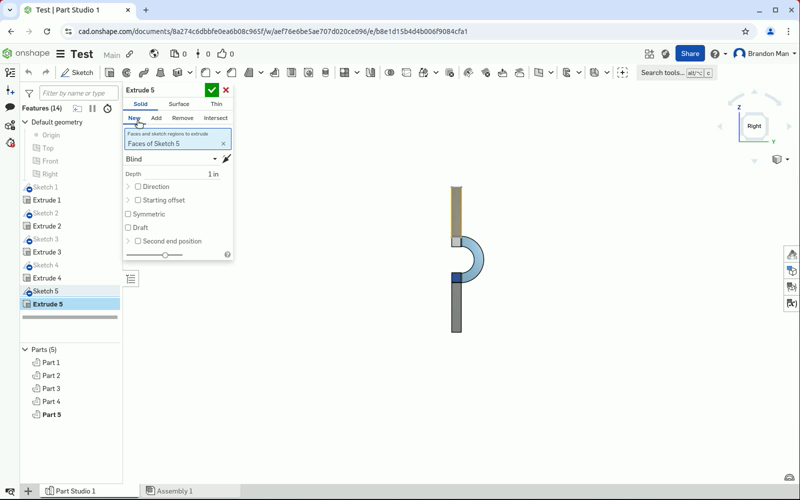
key(tab, 4)
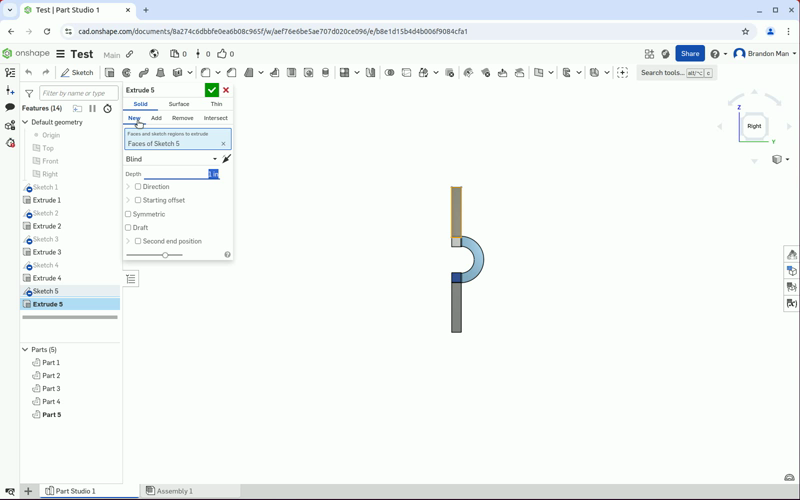
text(0.722)
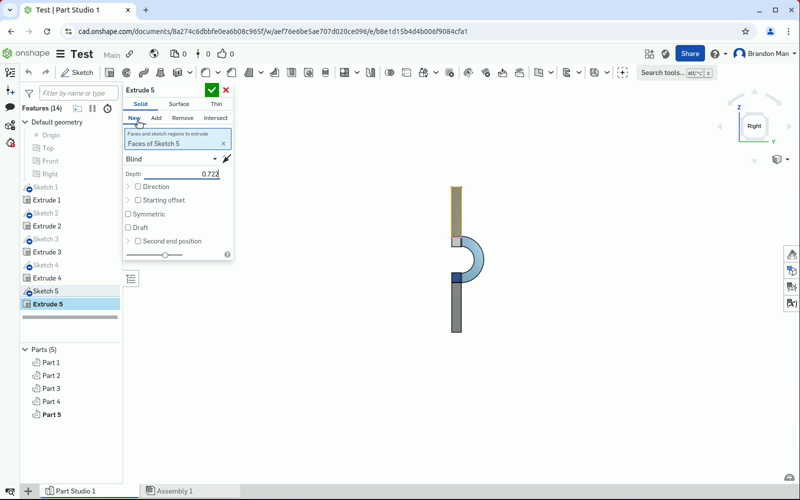
key(enter)
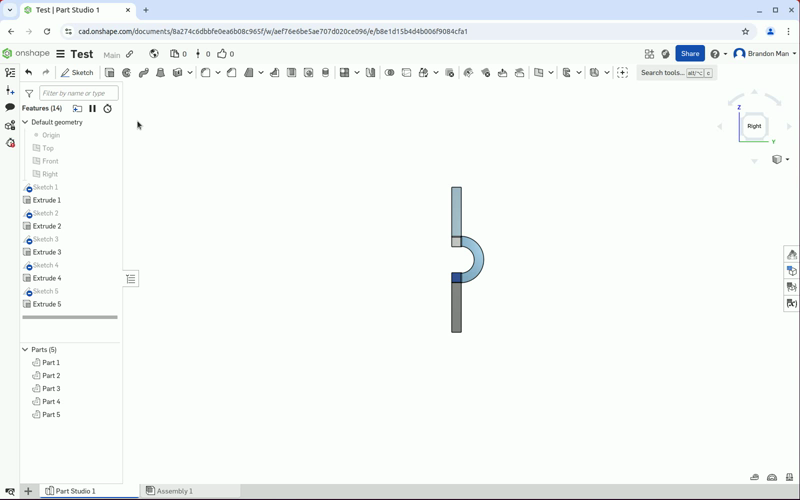
key(shift+h)
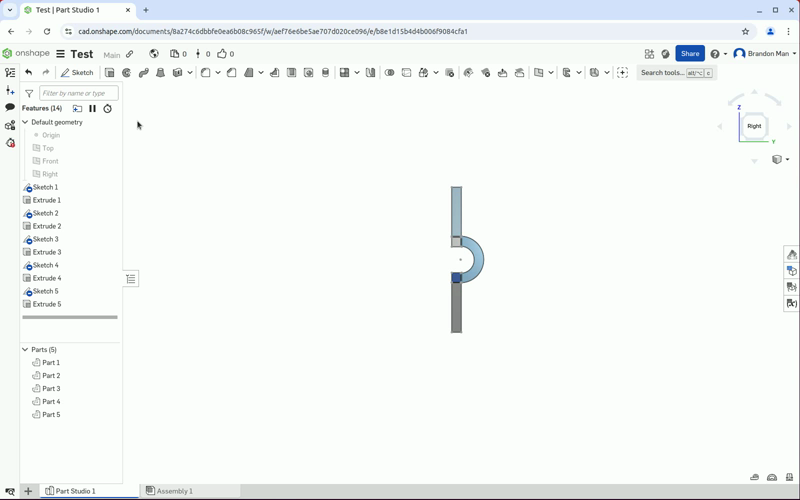
key(shift+h)
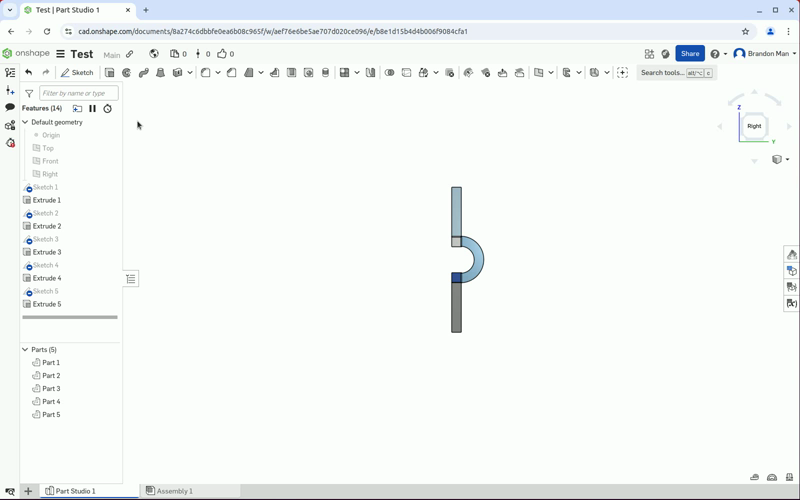
mouse_move(73, 189)
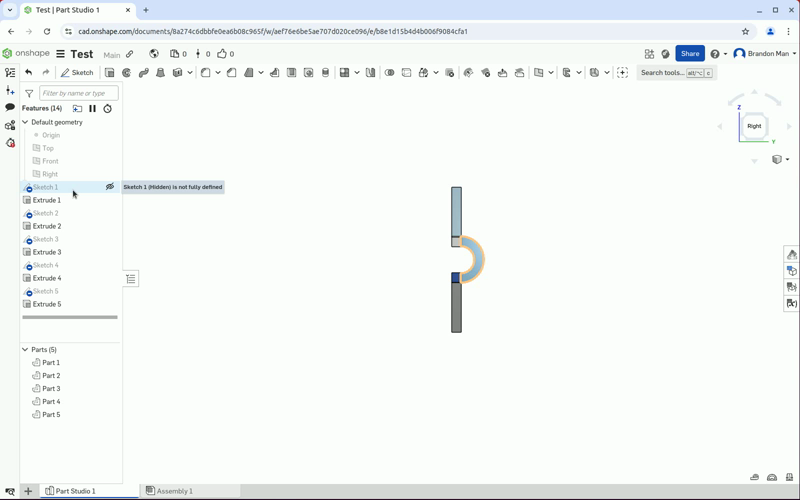
click(73, 189)
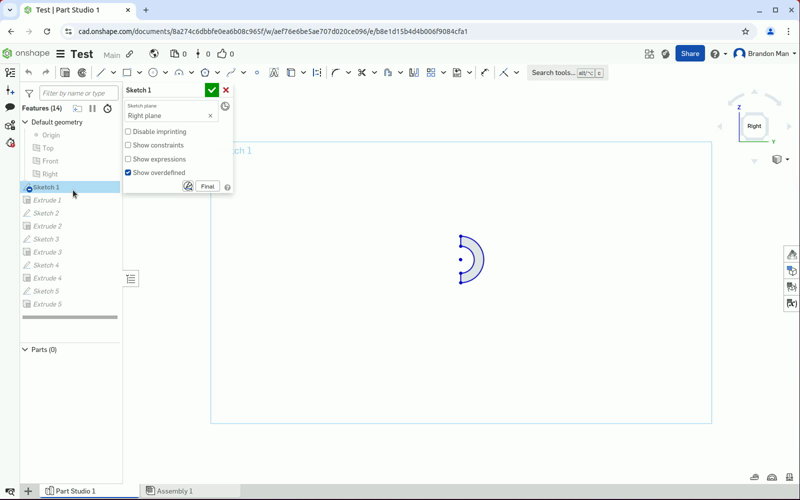
mouse_move(229, 92)
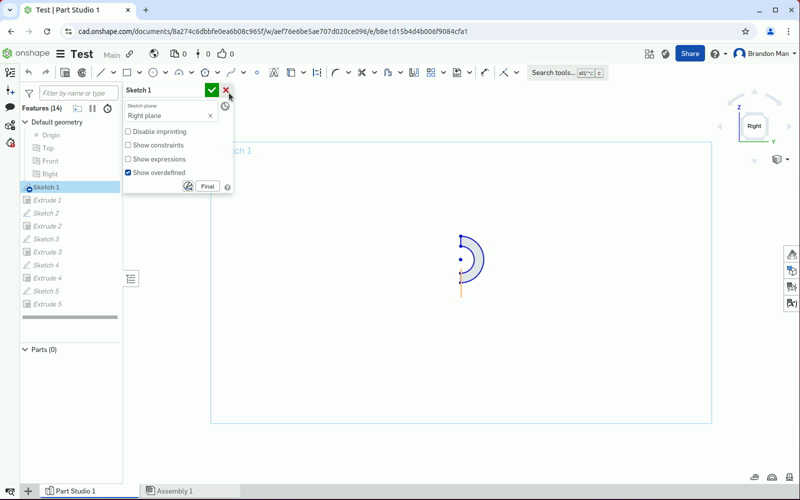
click(229, 92)
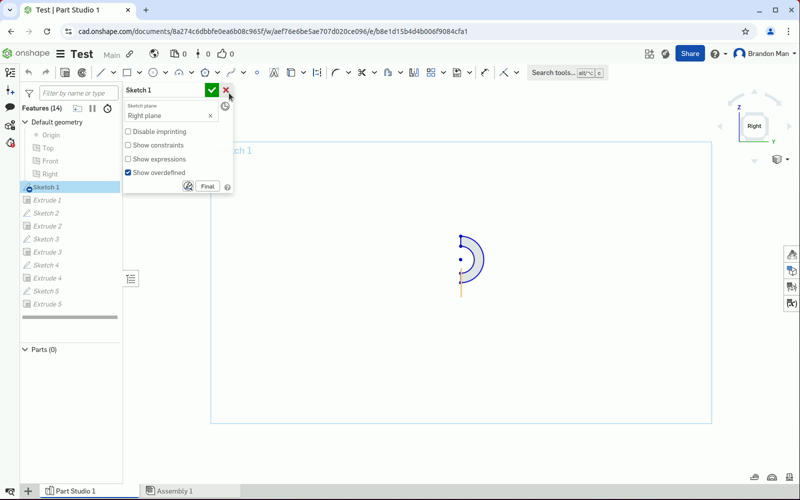
key(shift+s)
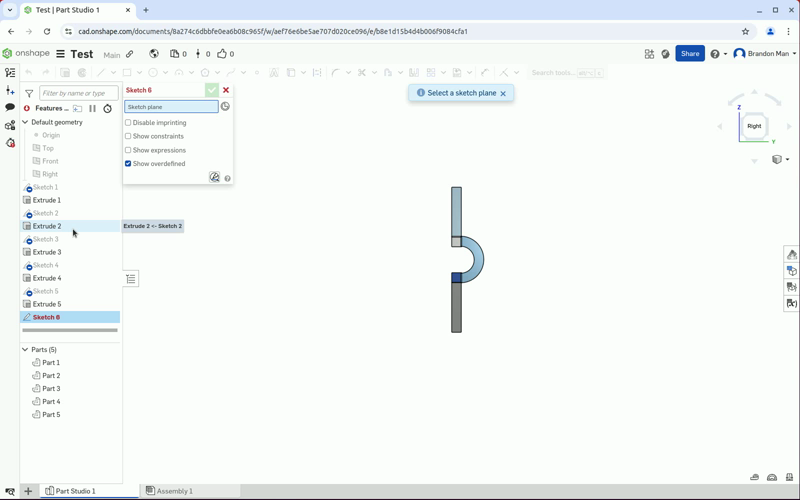
scroll(3)
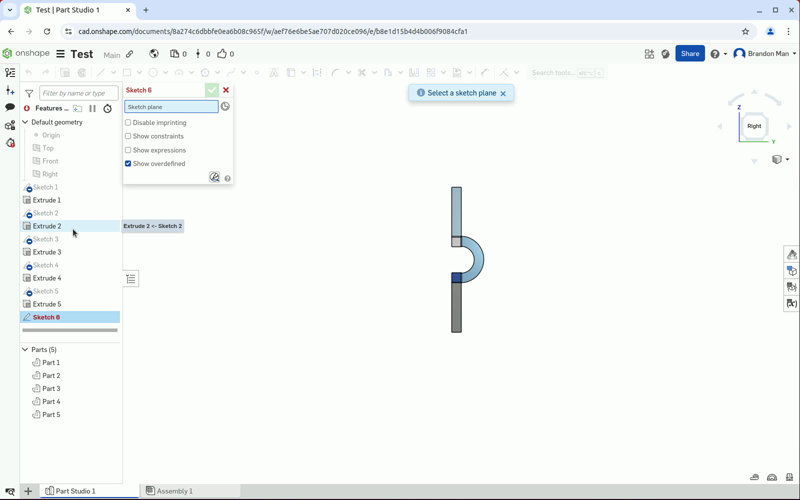
mouse_move(73, 176)
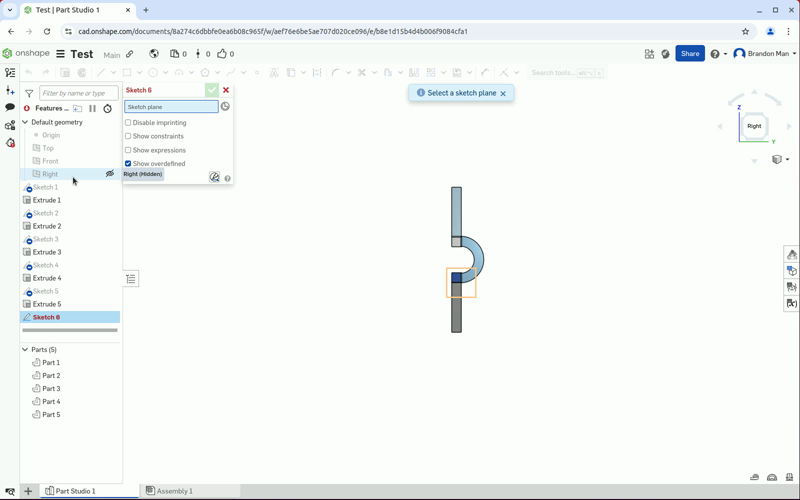
click(73, 176)
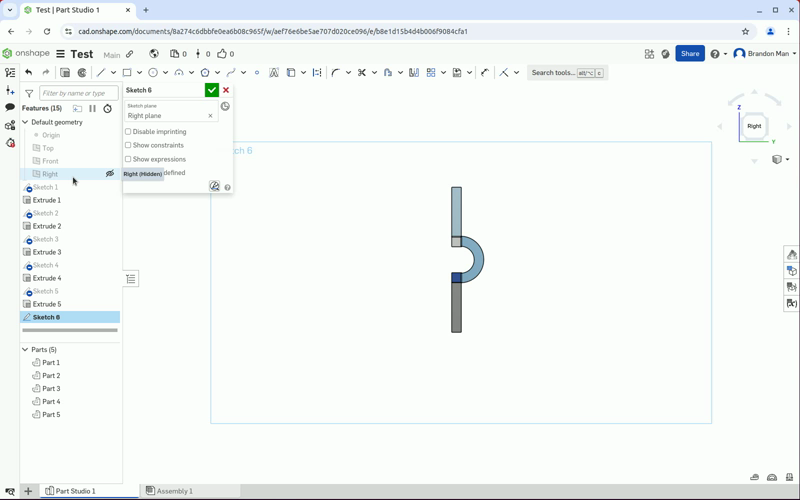
mouse_move(73, 352)
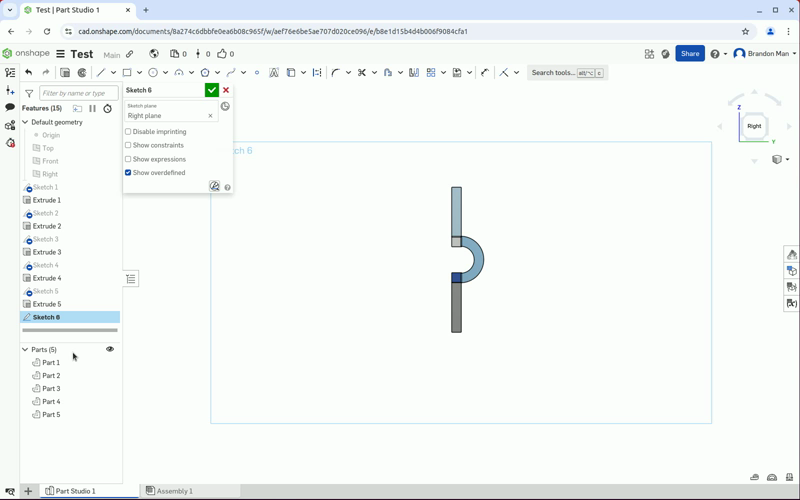
key(y)
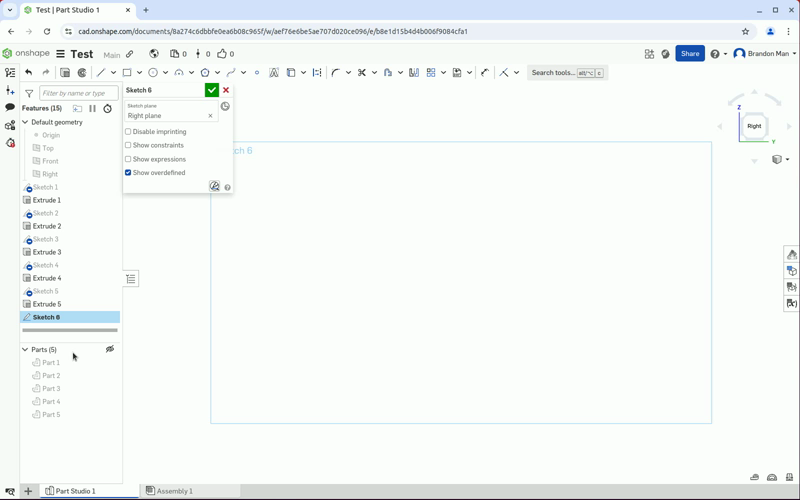
key(a)
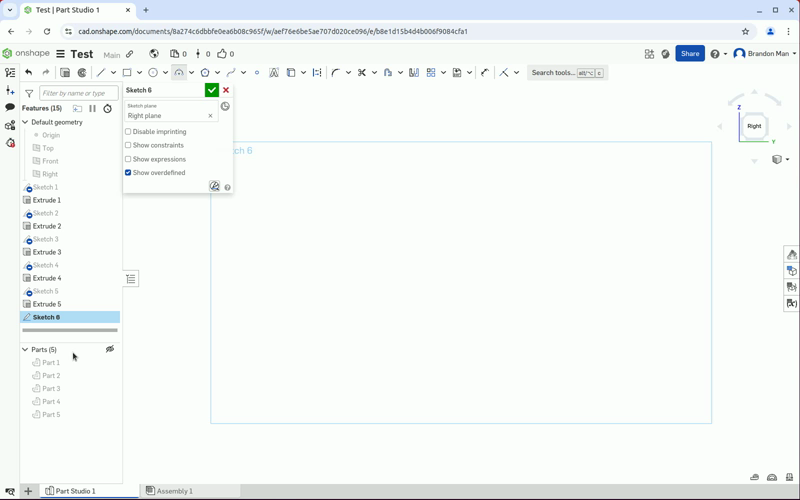
key_down(shift)
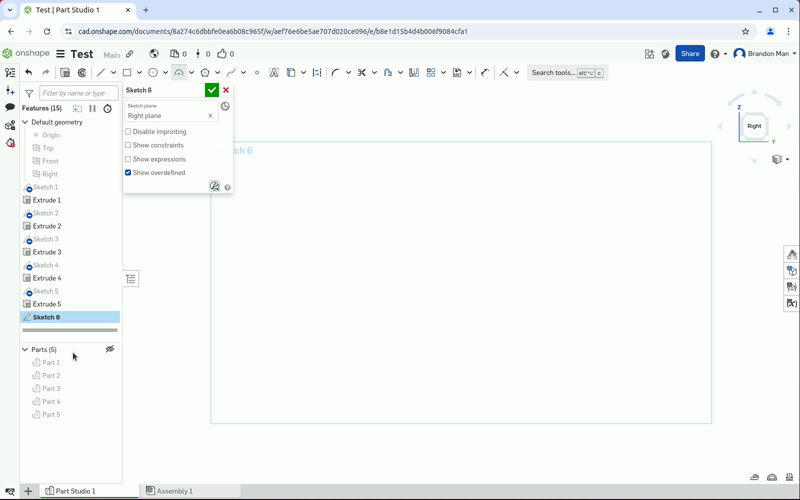
mouse_move(460, 282)
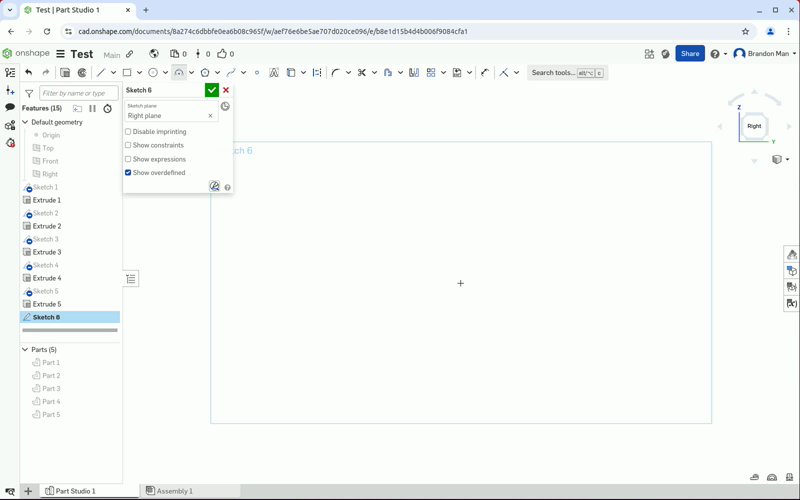
click(460, 282)
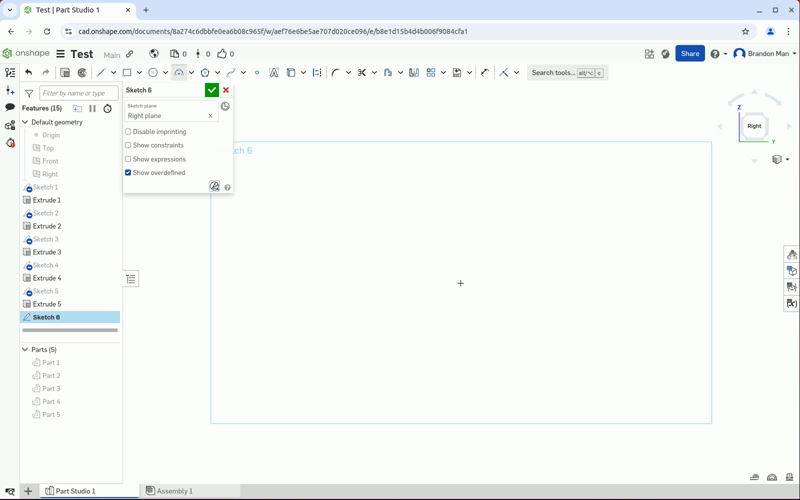
key_up(shift)
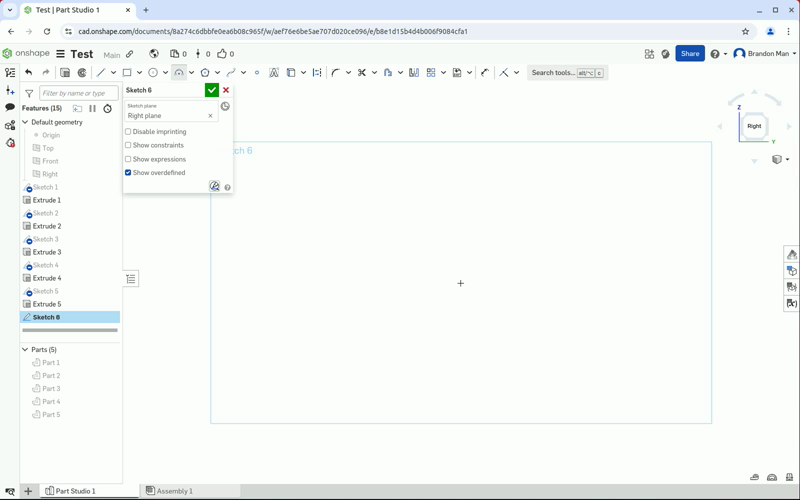
key_down(shift)
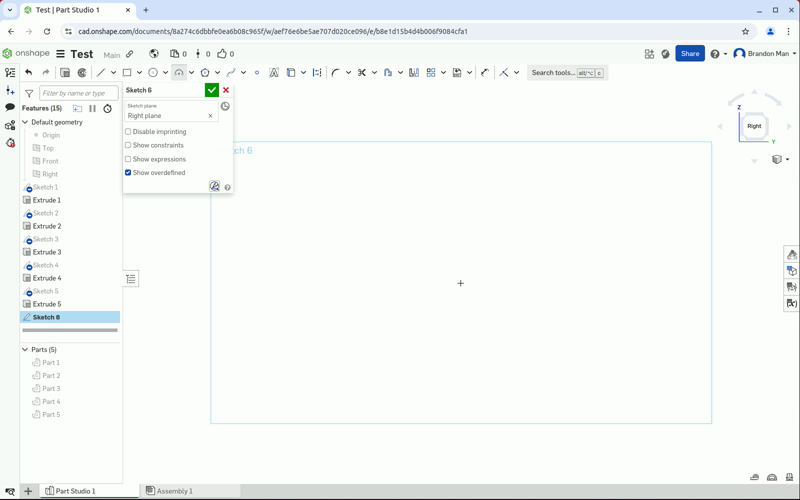
mouse_move(460, 236)
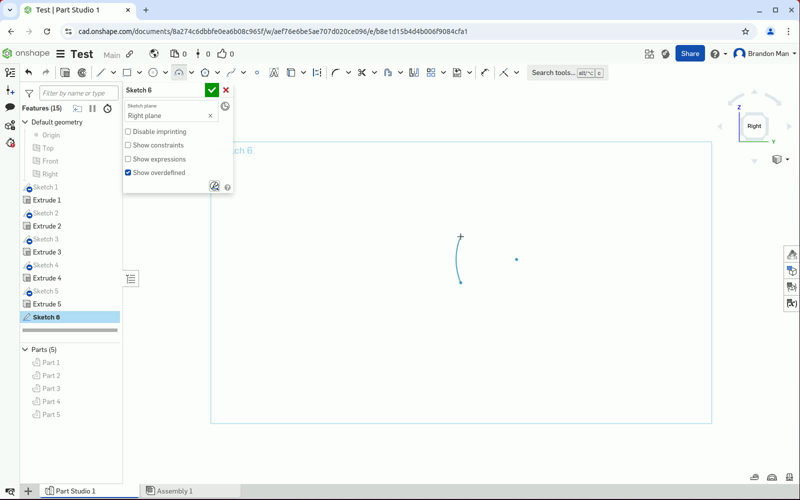
click(460, 236)
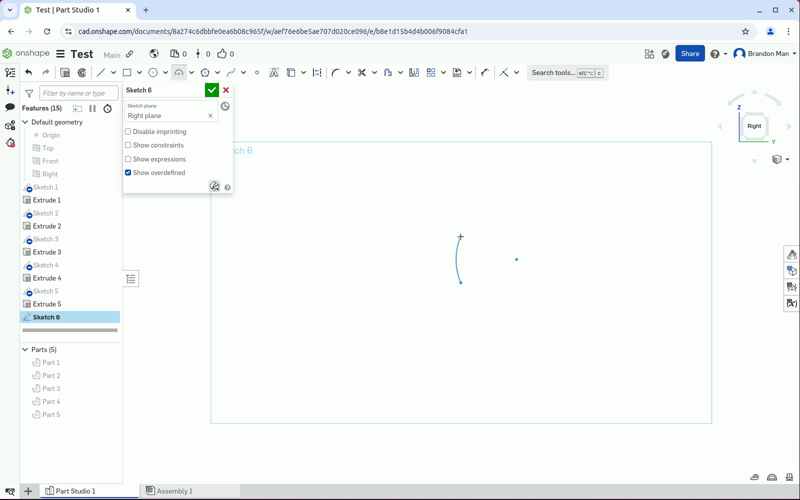
mouse_move(483, 259)
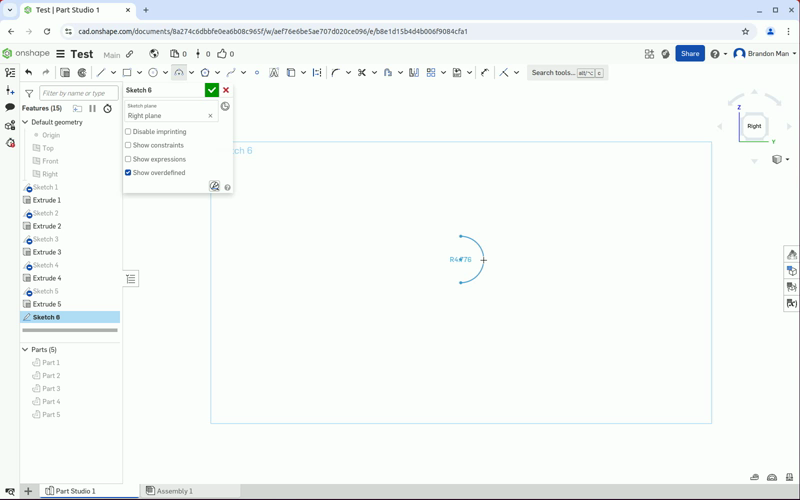
click(483, 259)
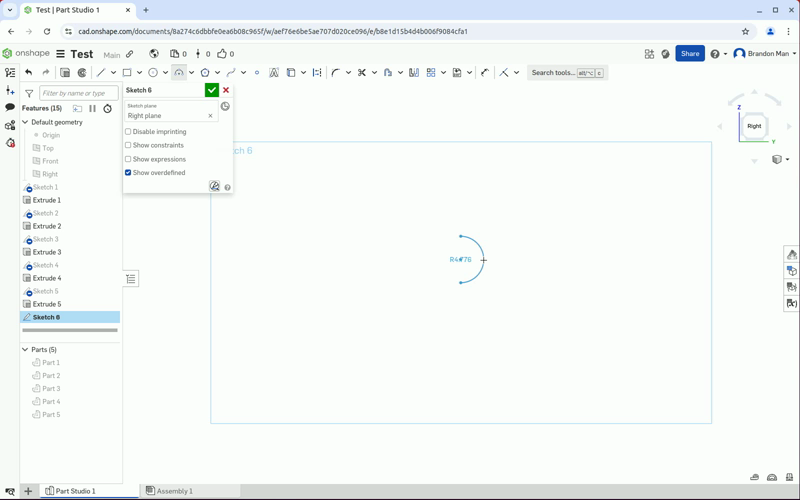
key_up(shift)
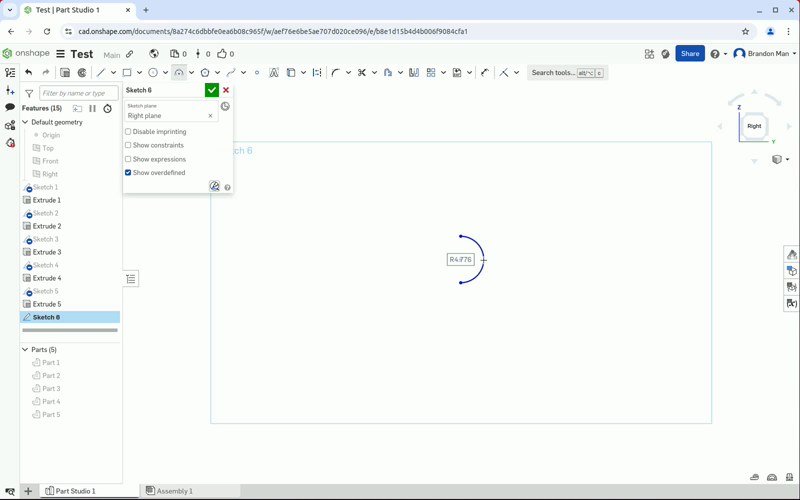
key(esc)
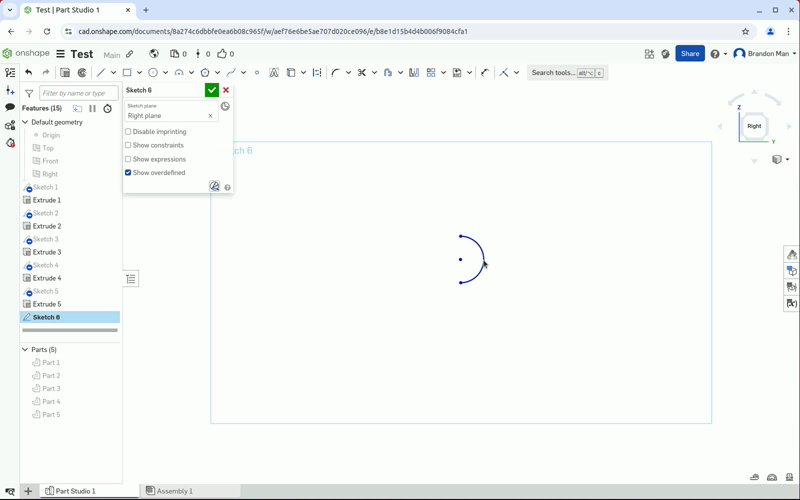
key(l)
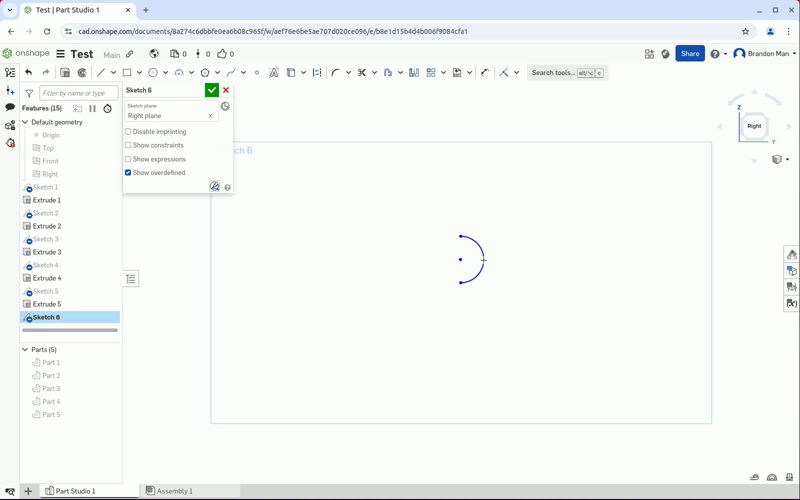
mouse_move(460, 236)
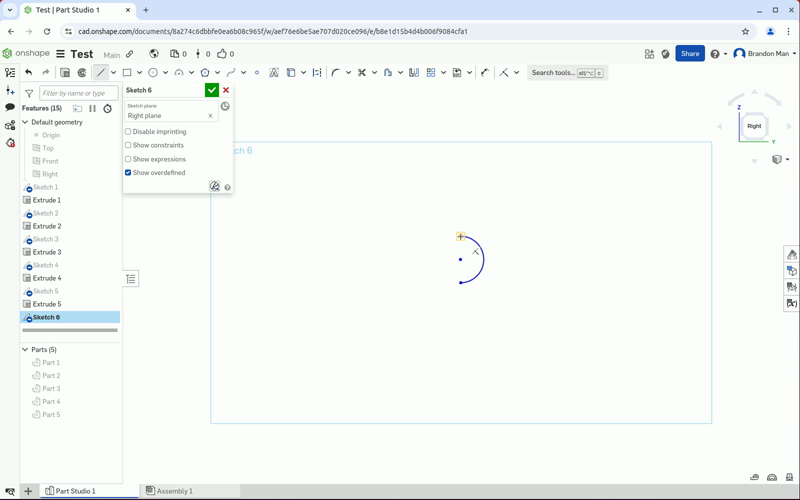
click(460, 236)
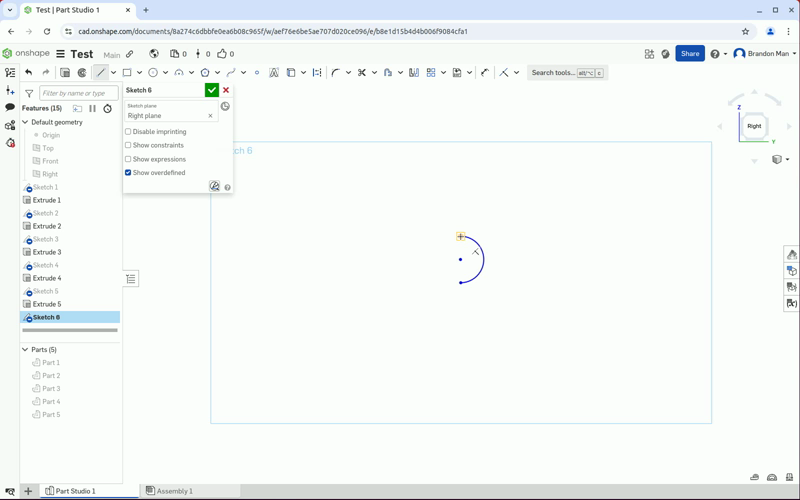
key_down(shift)
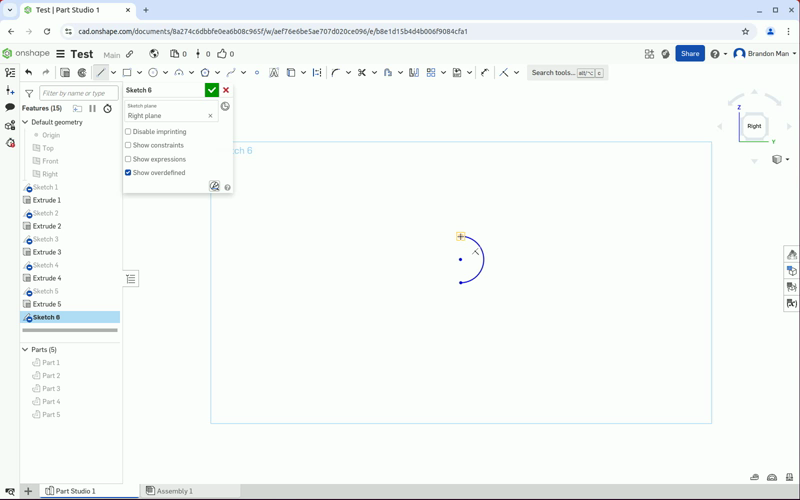
mouse_move(490, 236)
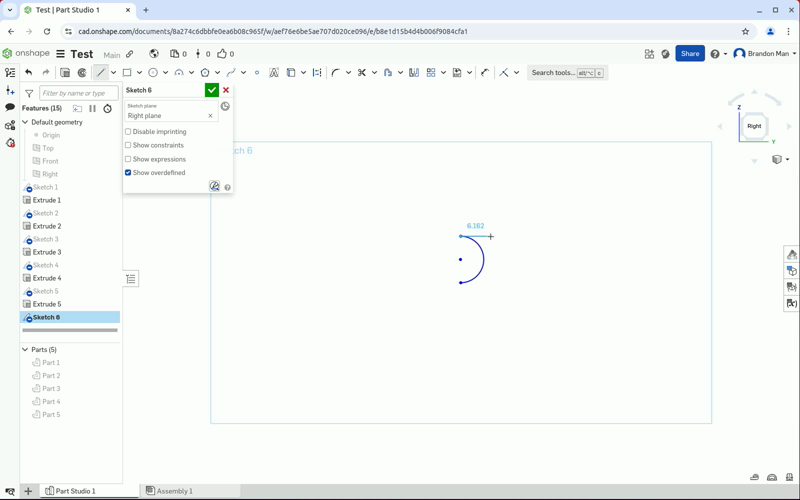
mouse_move(460, 246)
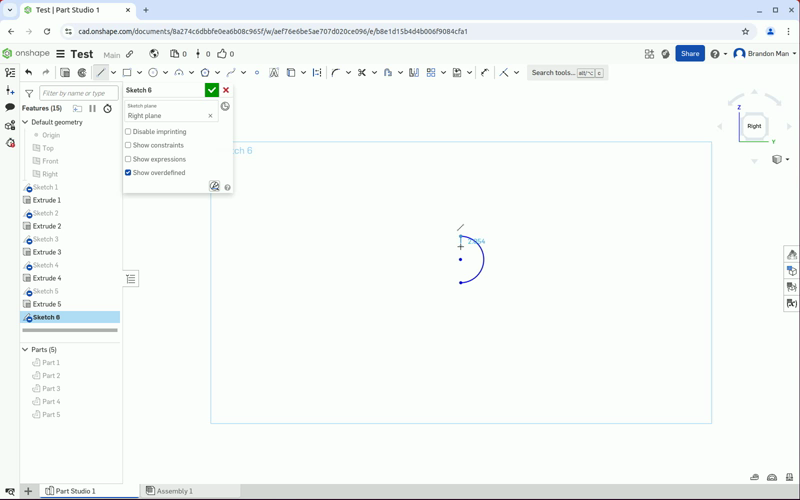
click(460, 246)
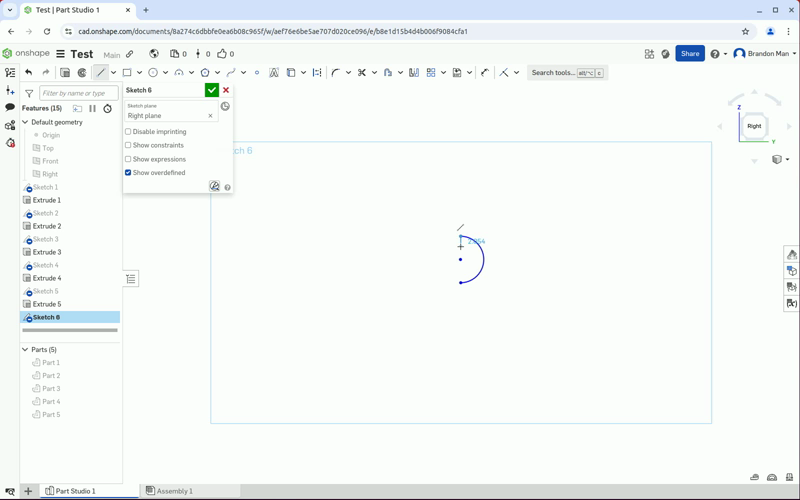
key_up(shift)
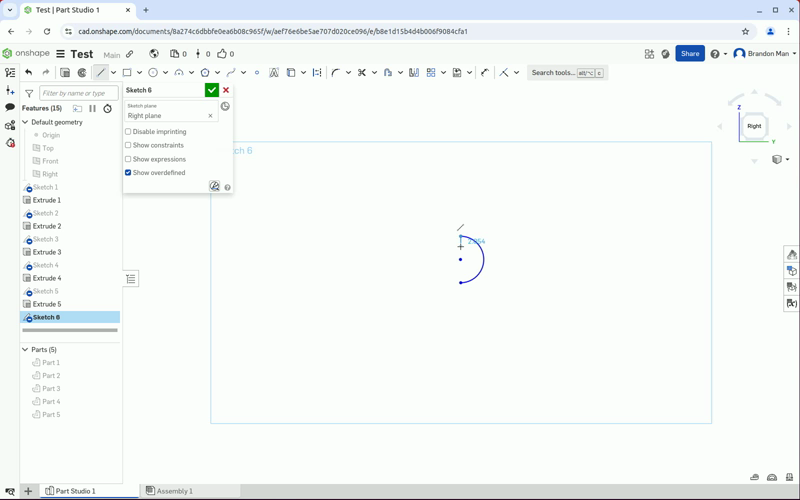
key(esc)
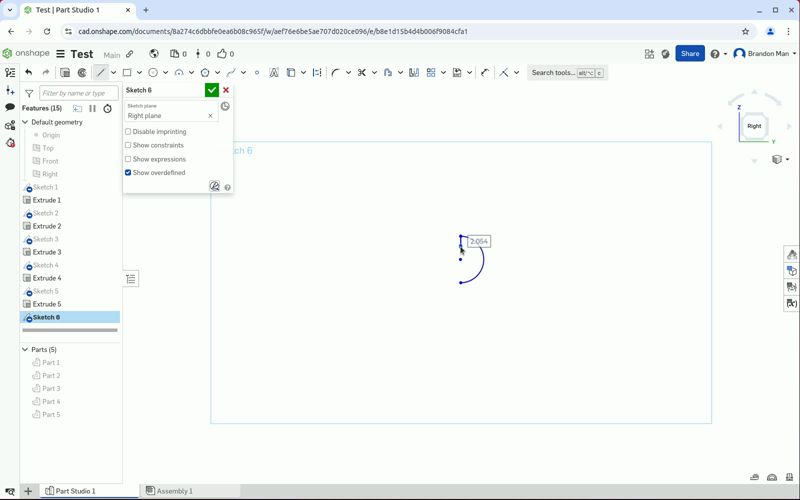
key(a)
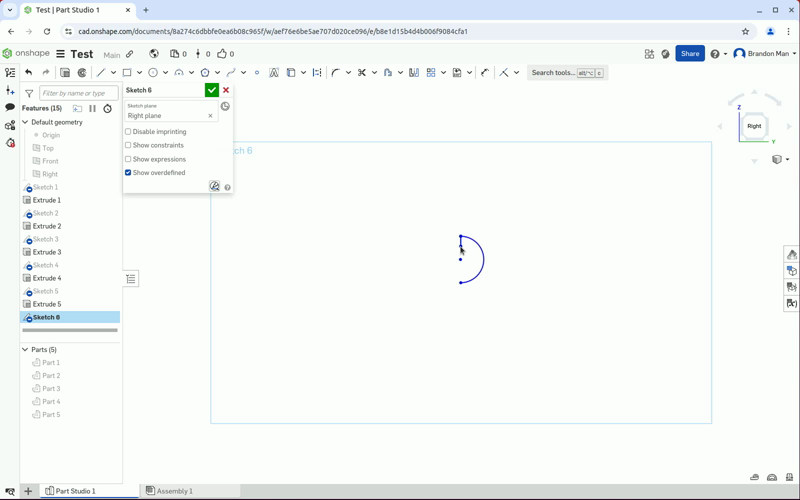
mouse_move(460, 246)
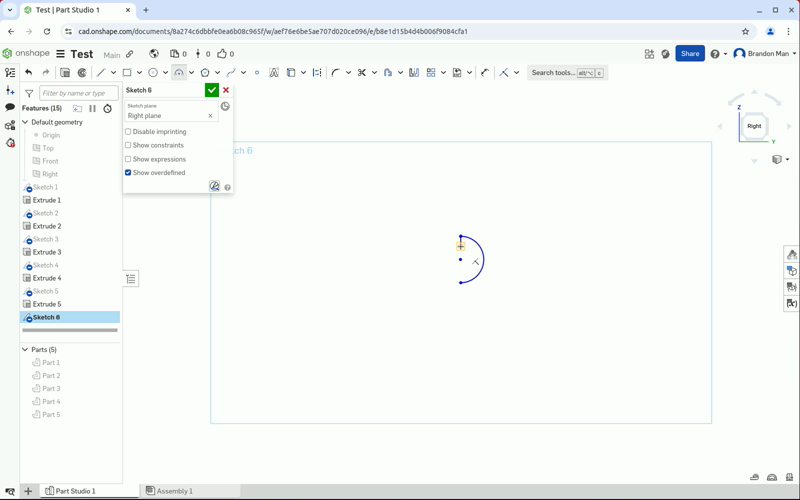
click(460, 246)
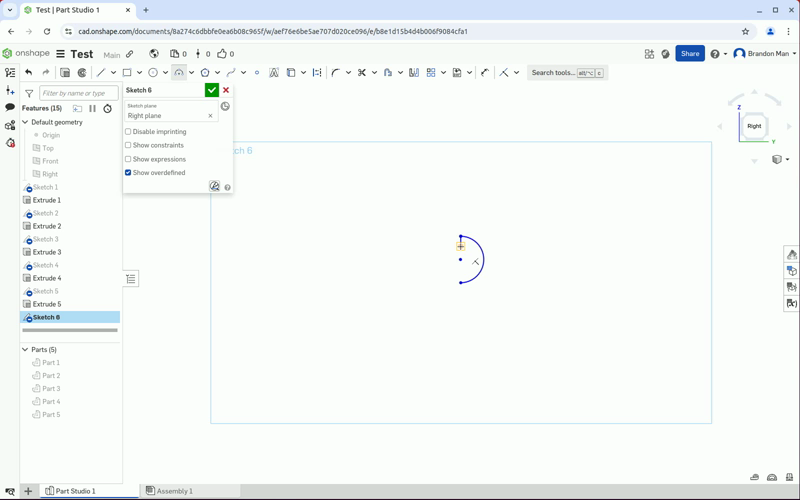
key_down(shift)
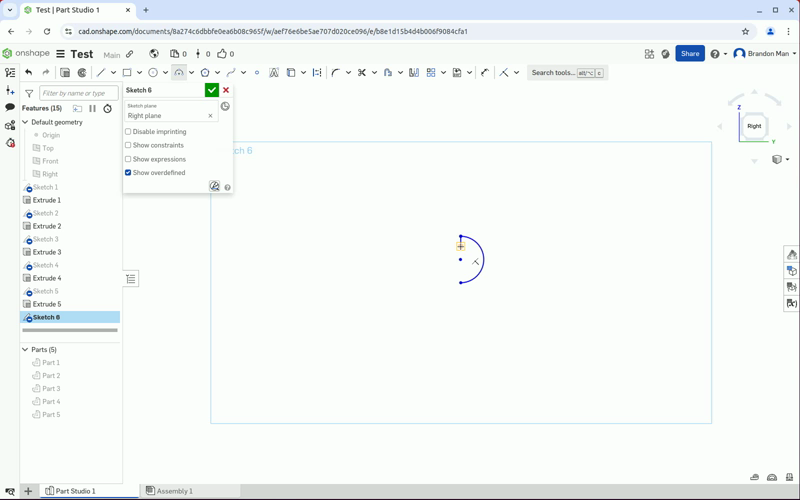
mouse_move(460, 273)
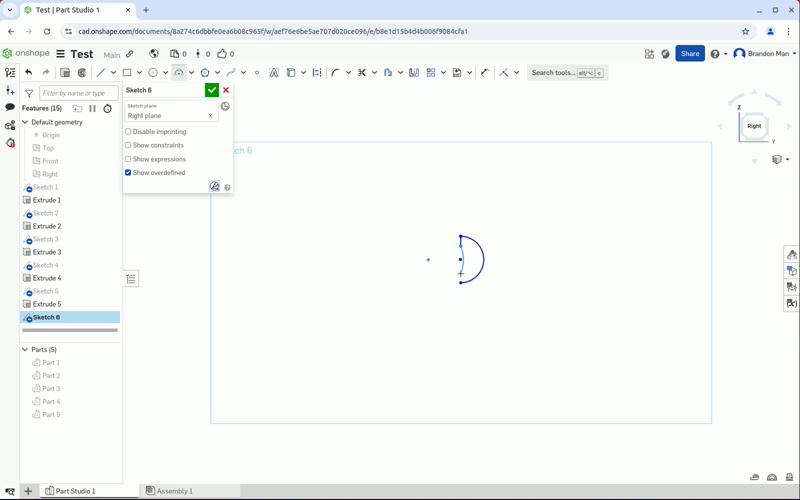
click(460, 273)
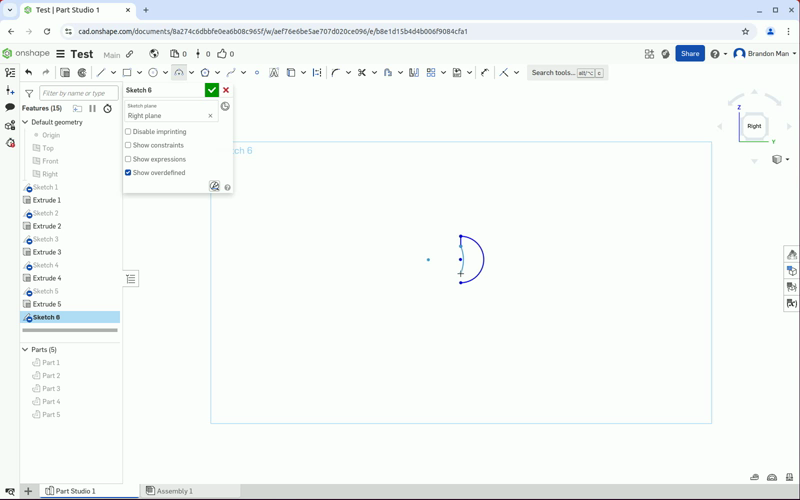
mouse_move(474, 259)
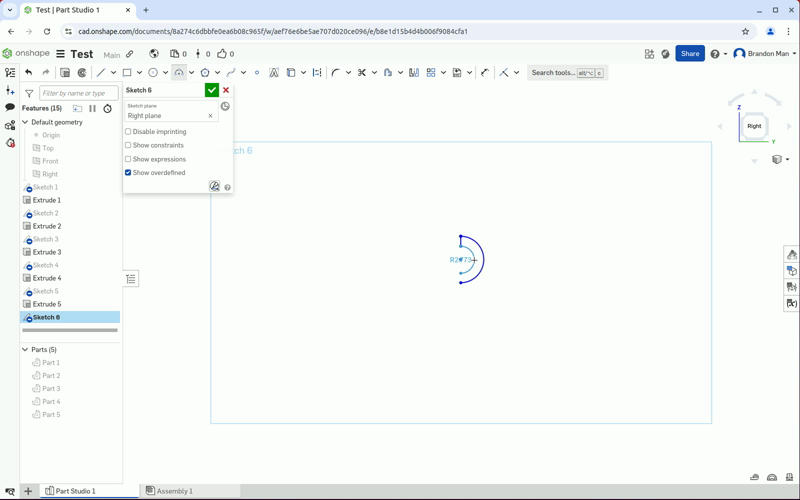
click(474, 259)
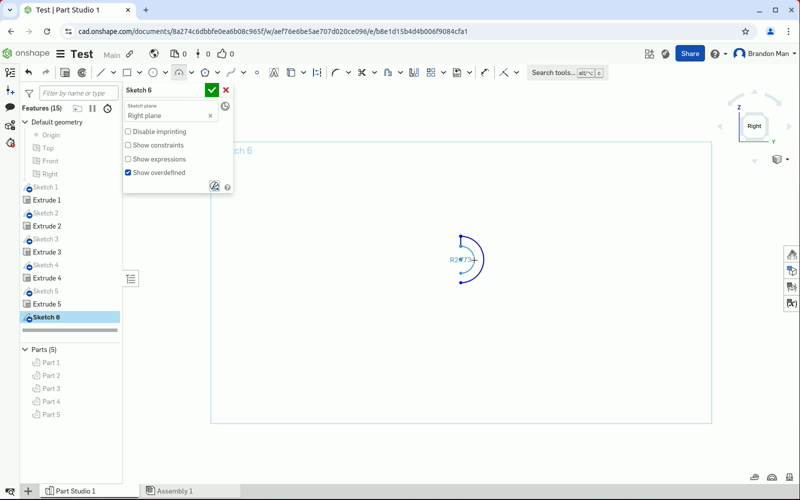
key_up(shift)
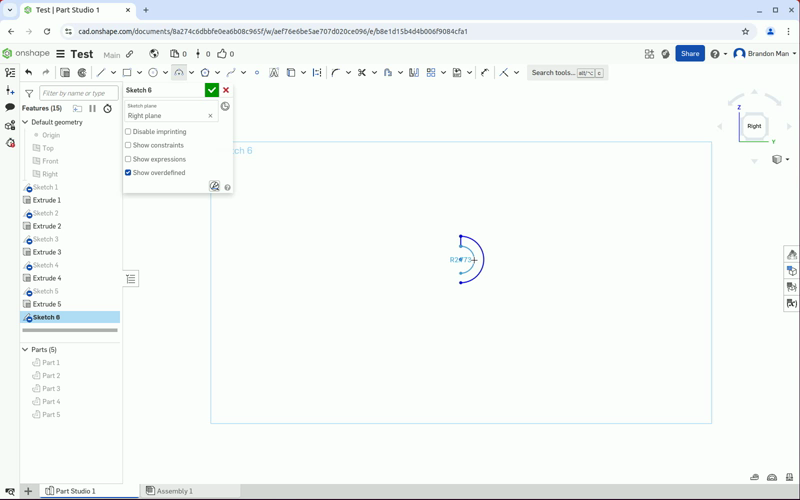
key(esc)
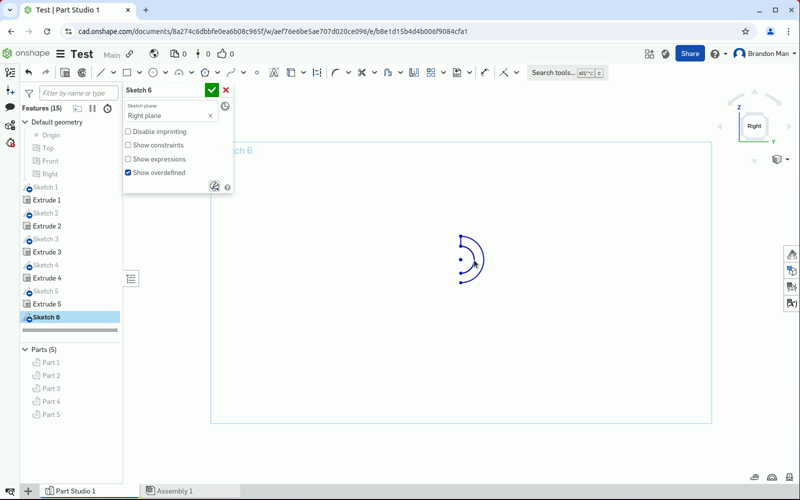
key(l)
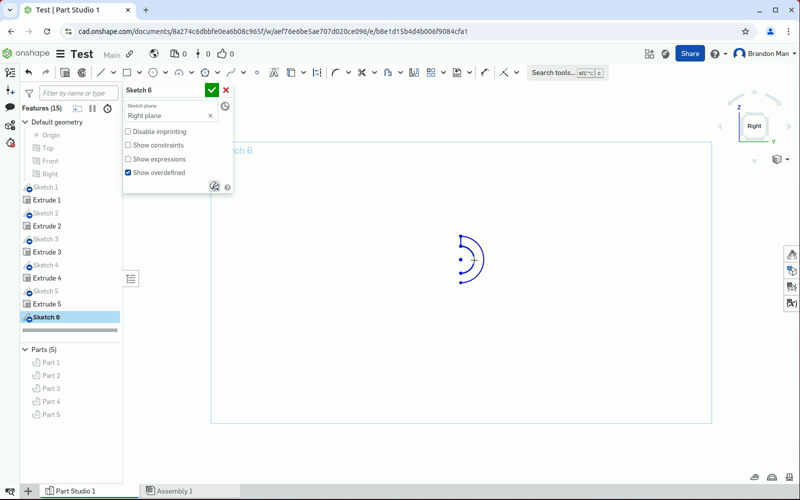
mouse_move(460, 273)
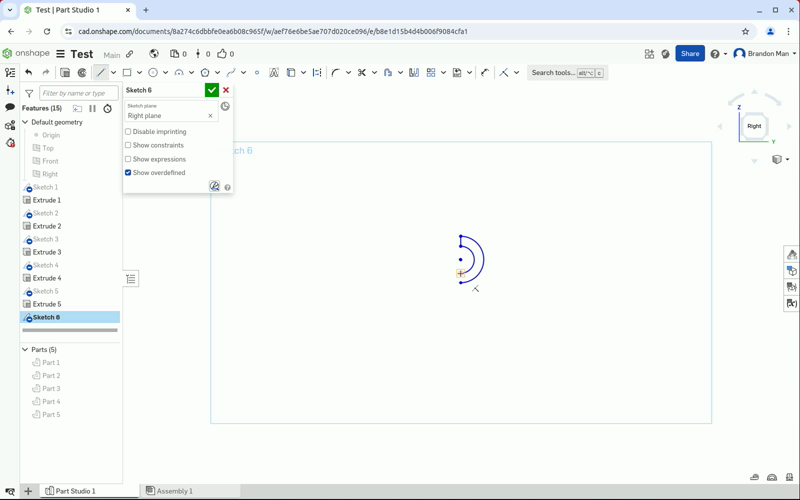
click(460, 273)
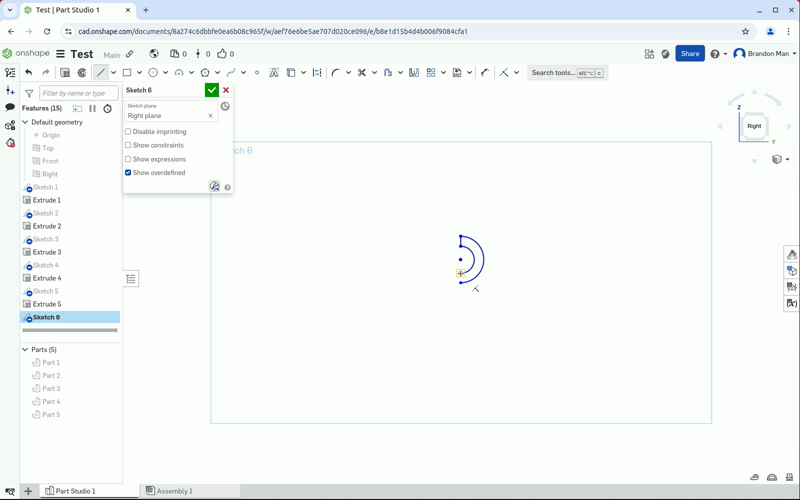
mouse_move(490, 273)
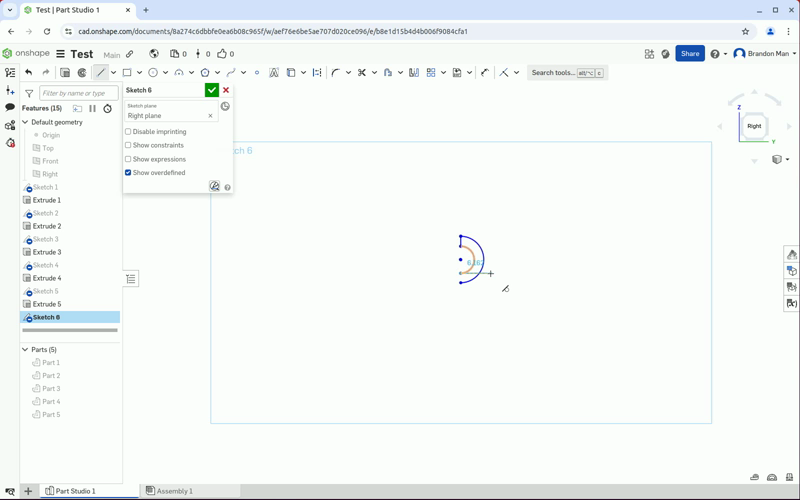
key_down(shift)
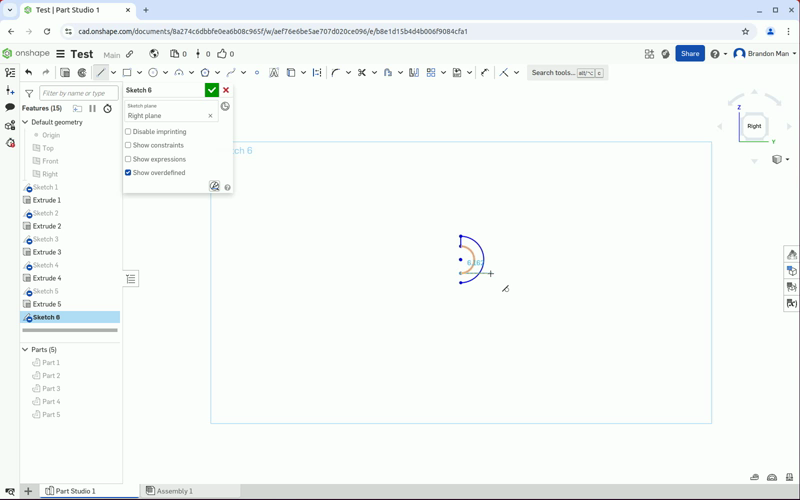
mouse_move(460, 282)
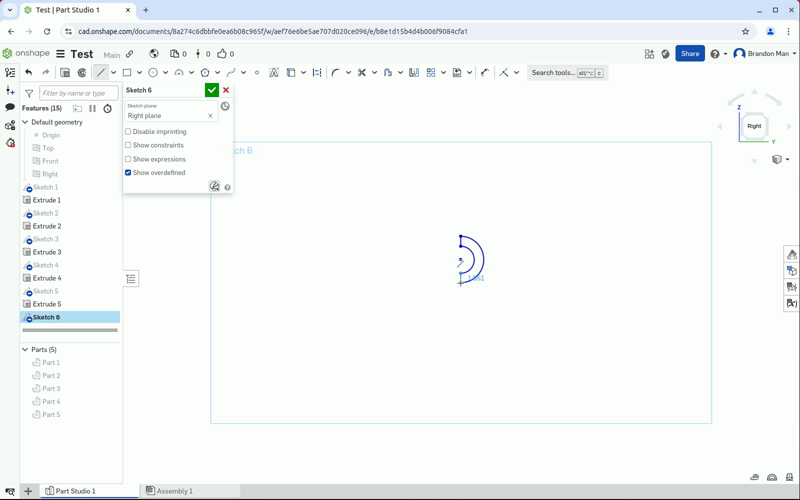
key_up(shift)
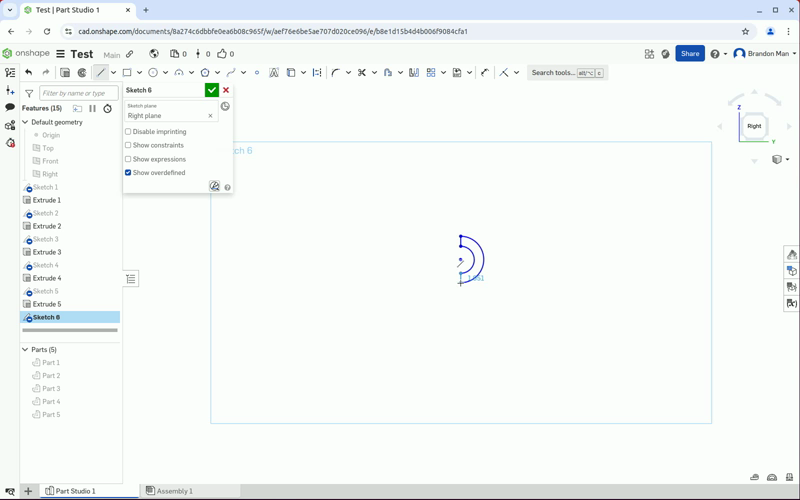
click(460, 282)
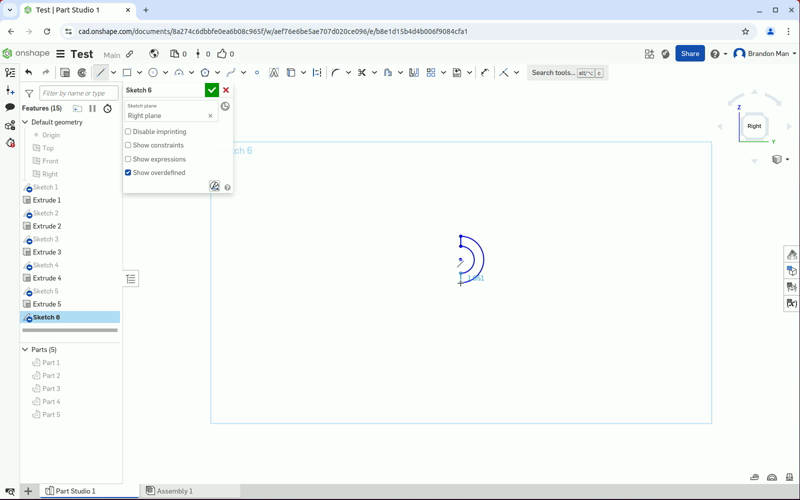
key(esc)
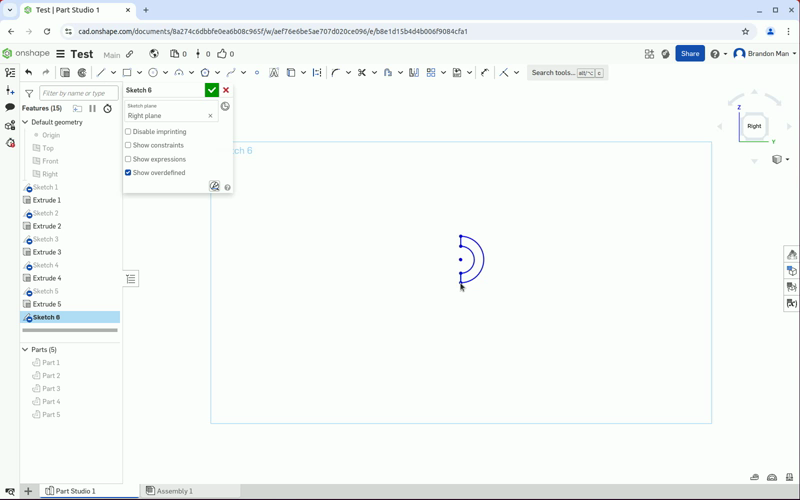
mouse_move(463, 280)
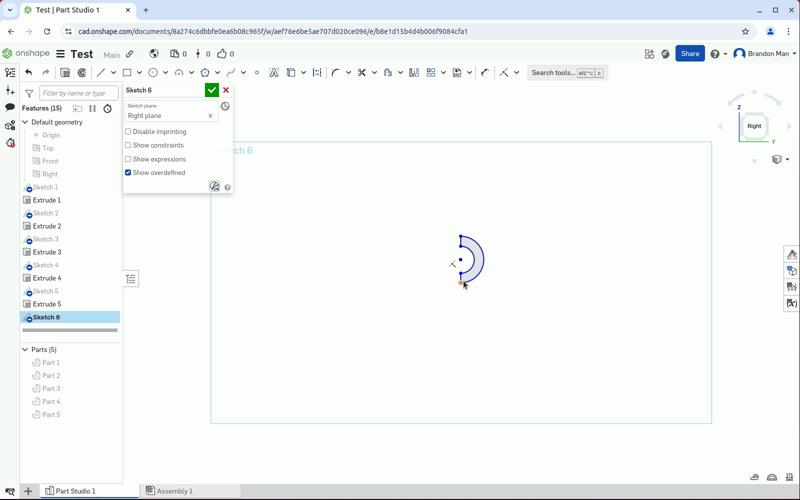
scroll(6)
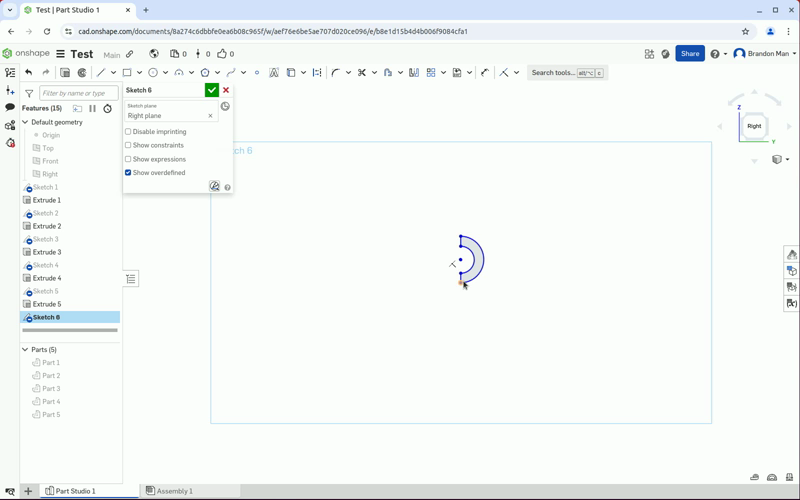
scroll(6)
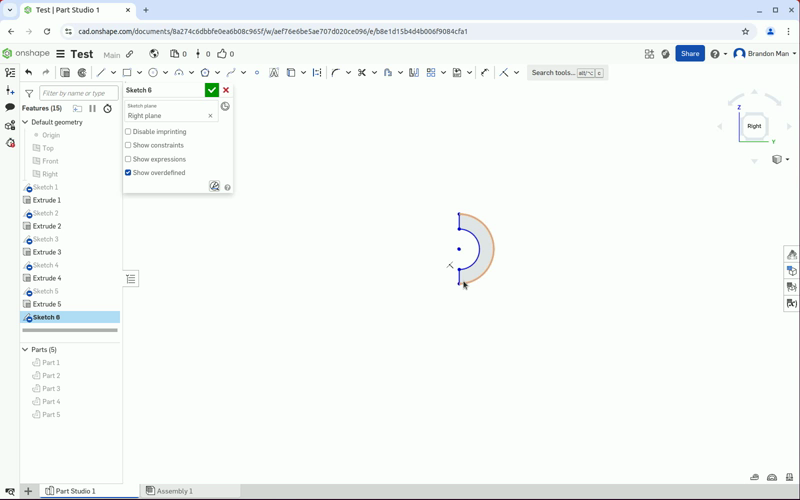
scroll(6)
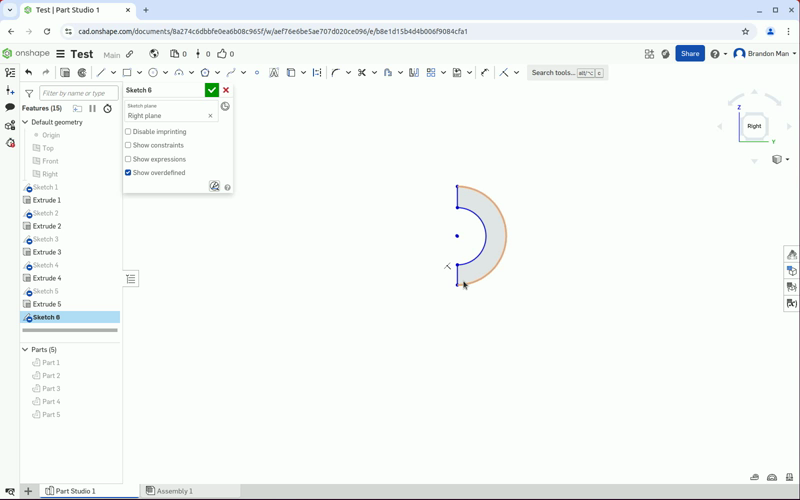
scroll(6)
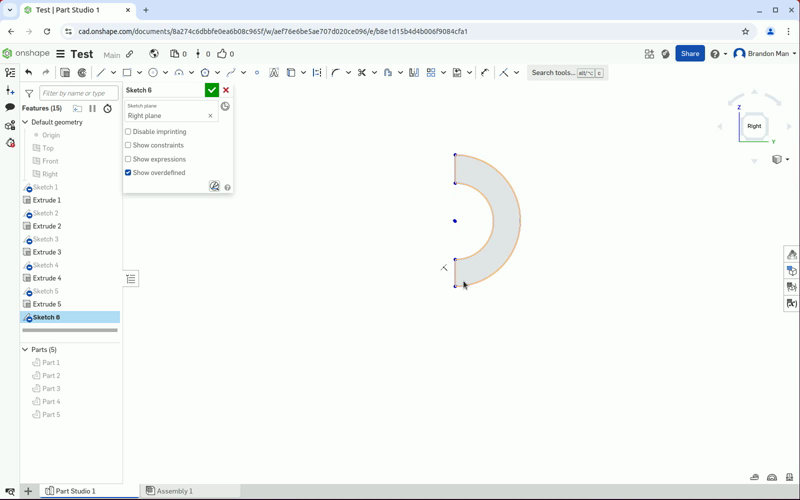
scroll(6)
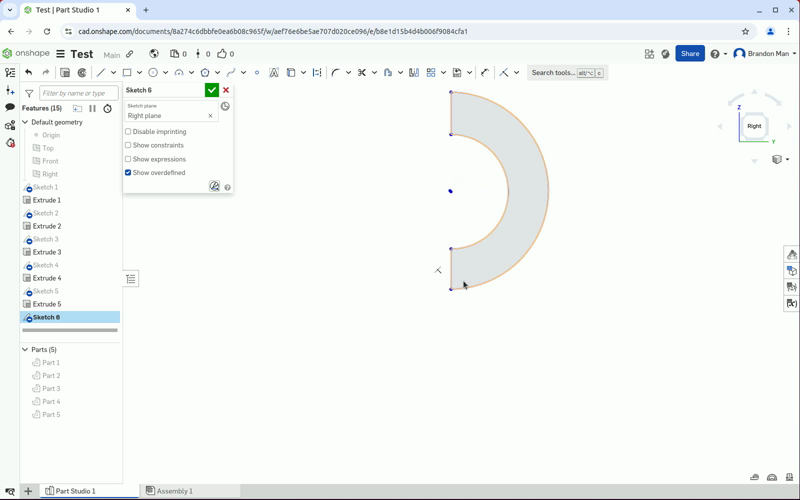
scroll(6)
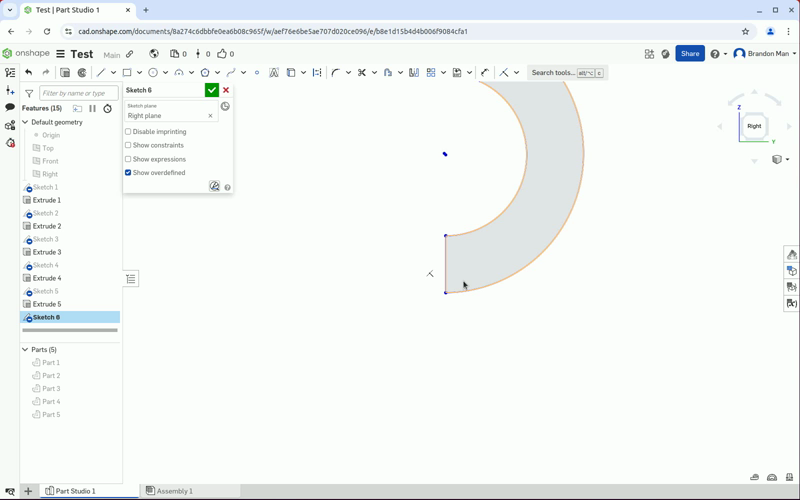
scroll(6)
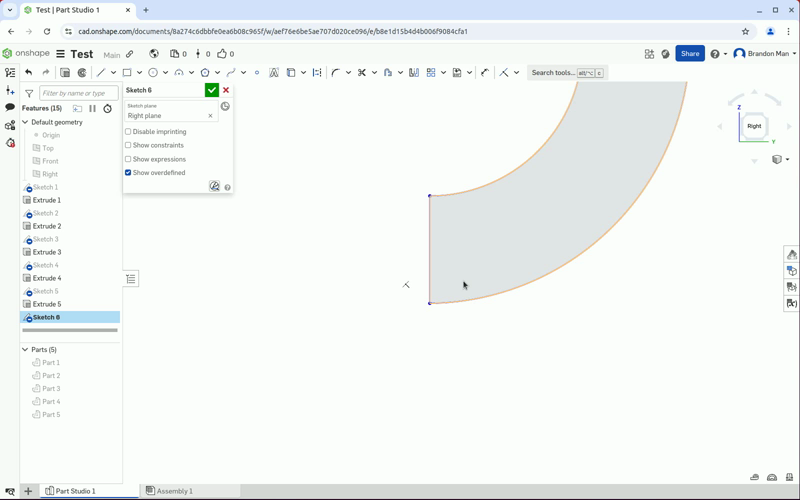
click(463, 280)
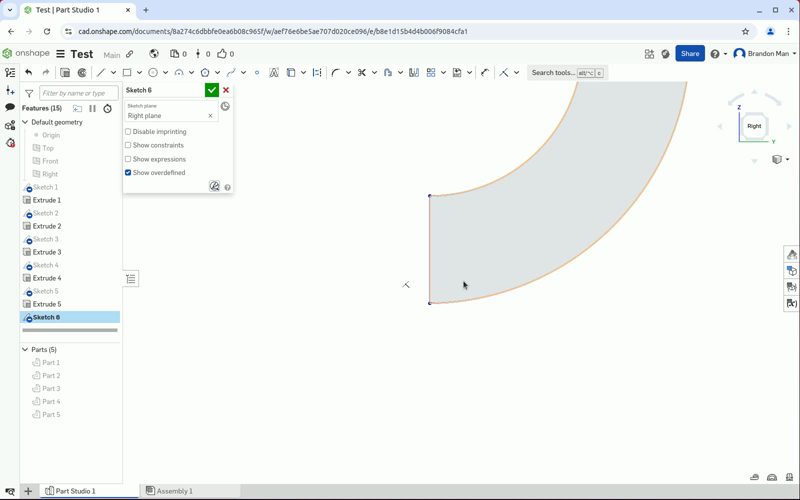
scroll(-6)
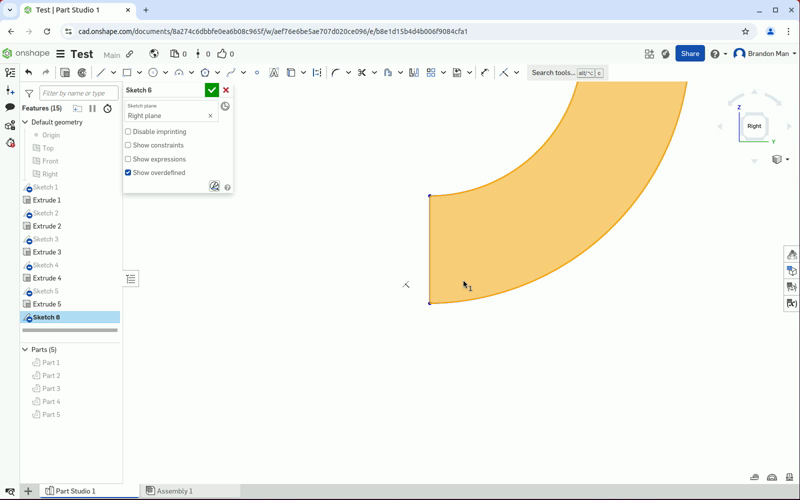
scroll(-6)
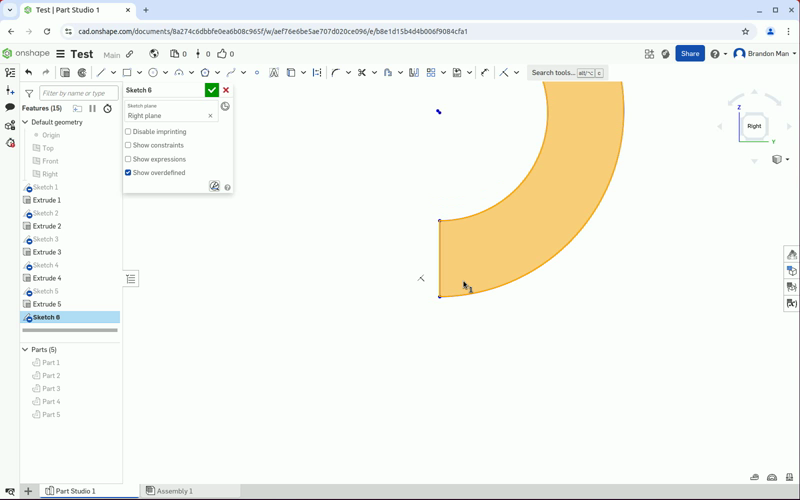
scroll(-6)
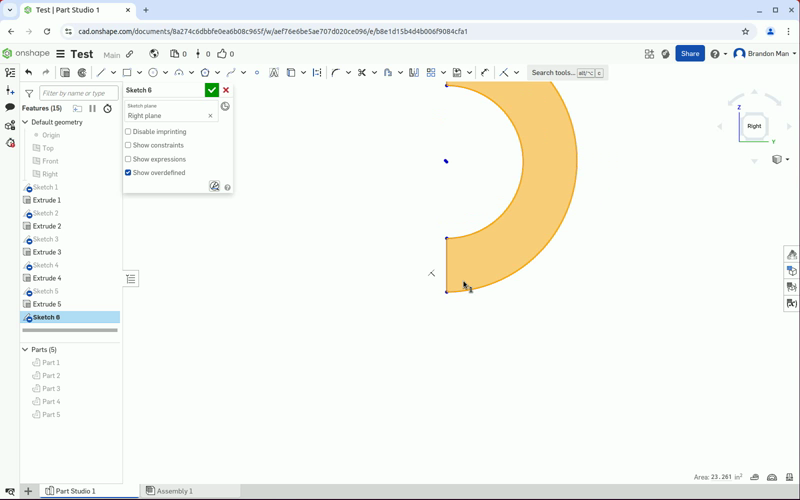
scroll(-6)
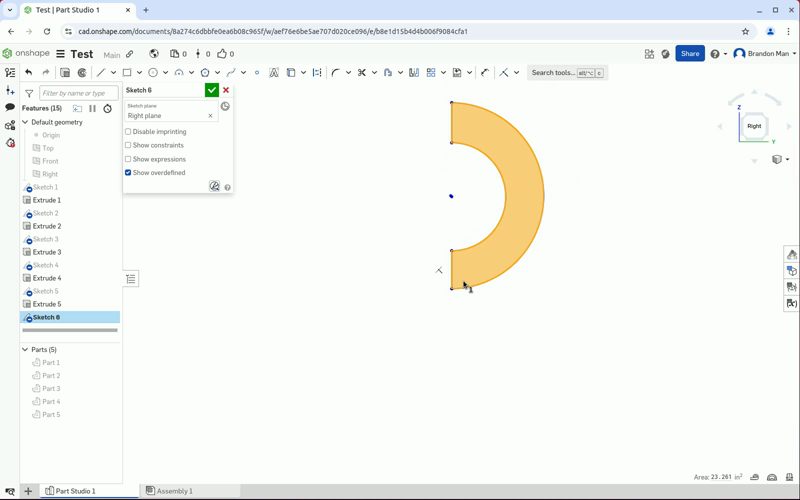
scroll(-6)
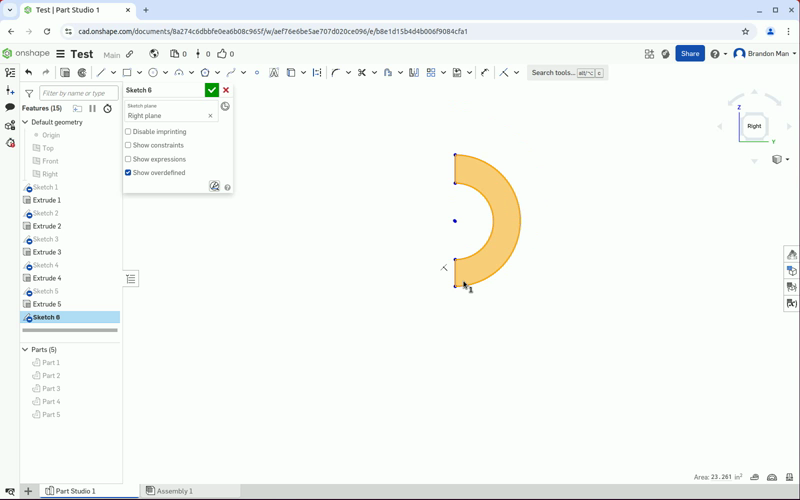
scroll(-6)
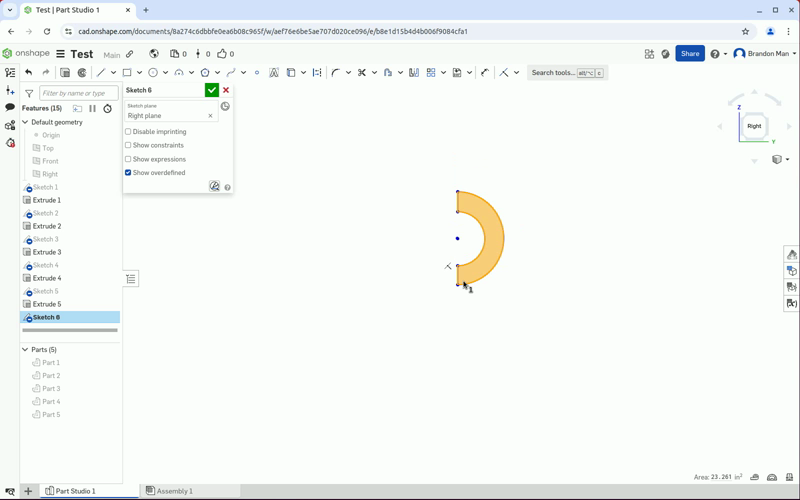
scroll(-6)
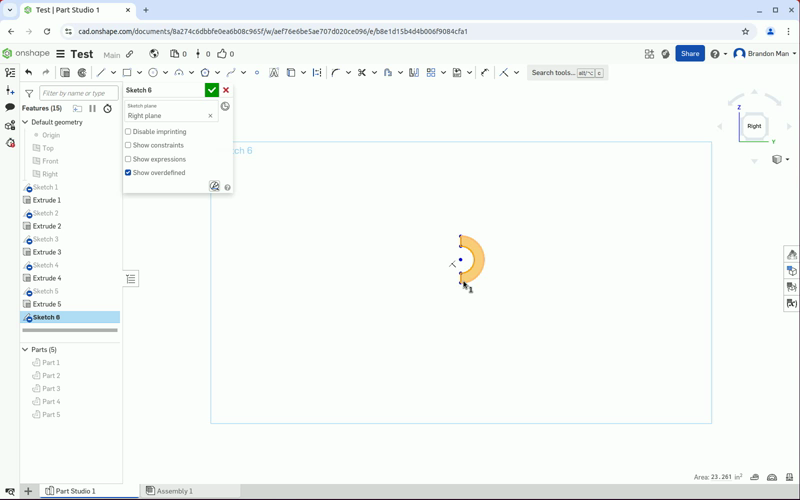
mouse_move(73, 352)
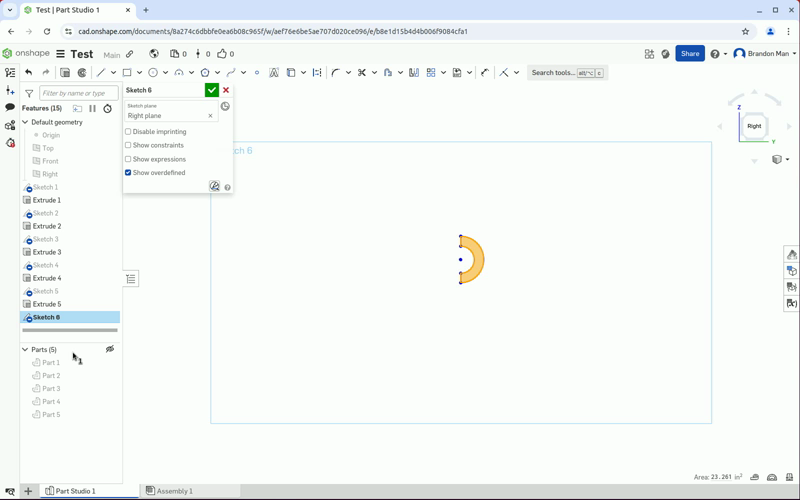
key(shift+y)
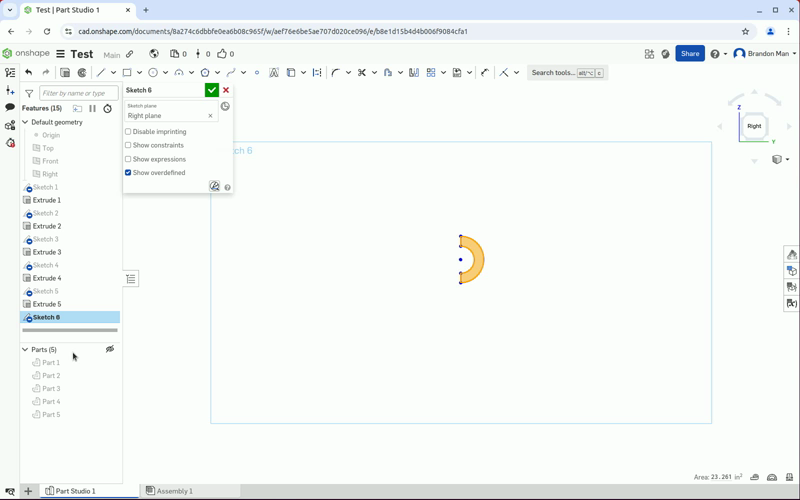
key(shift+e)
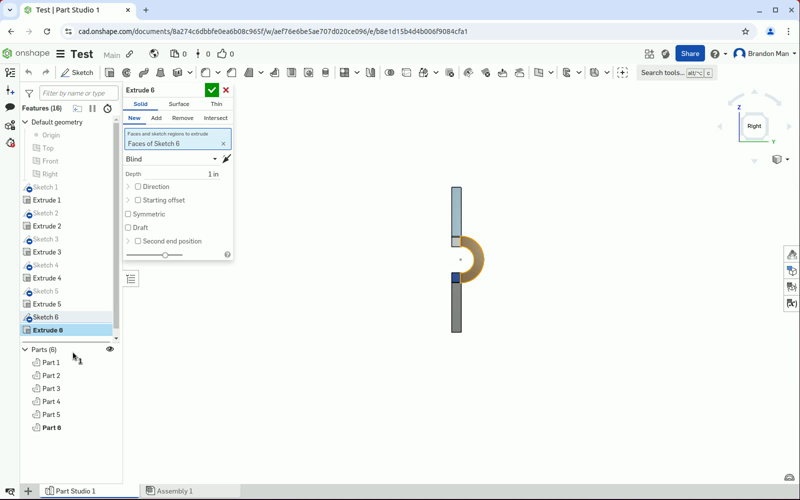
mouse_move(143, 106)
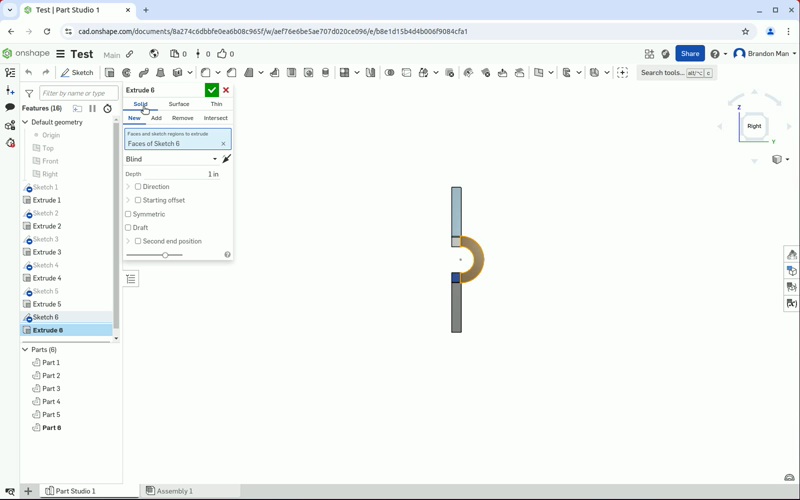
click(143, 106)
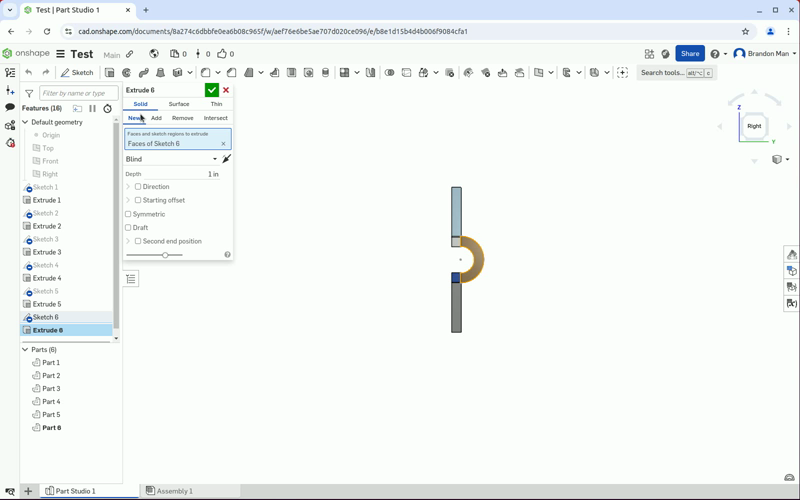
mouse_move(137, 120)
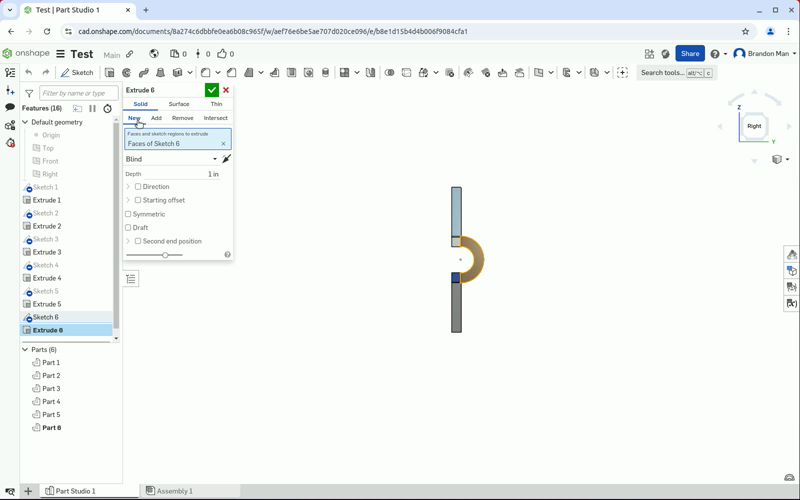
click(137, 120)
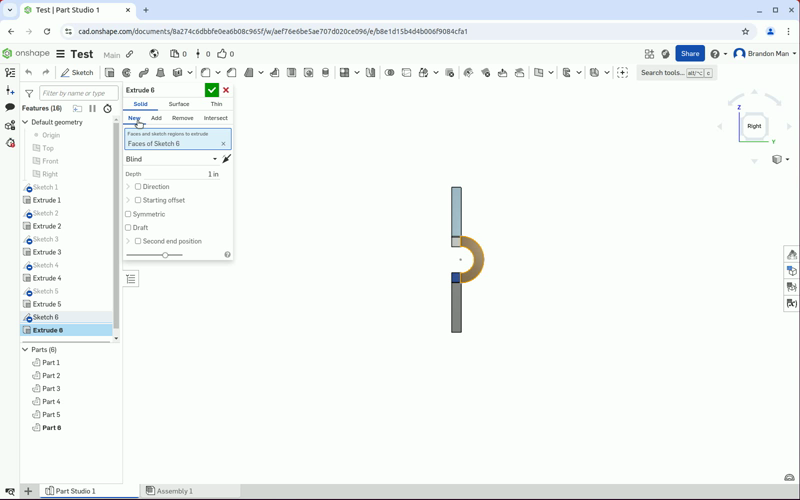
key(tab, 4)
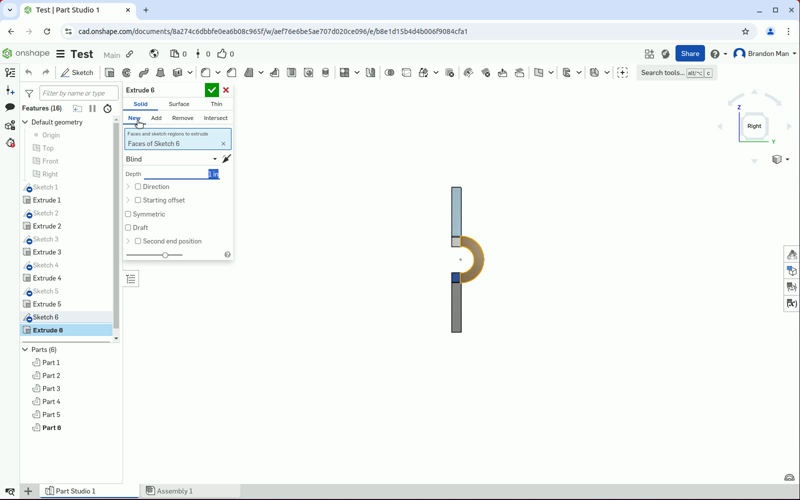
text(0.963)
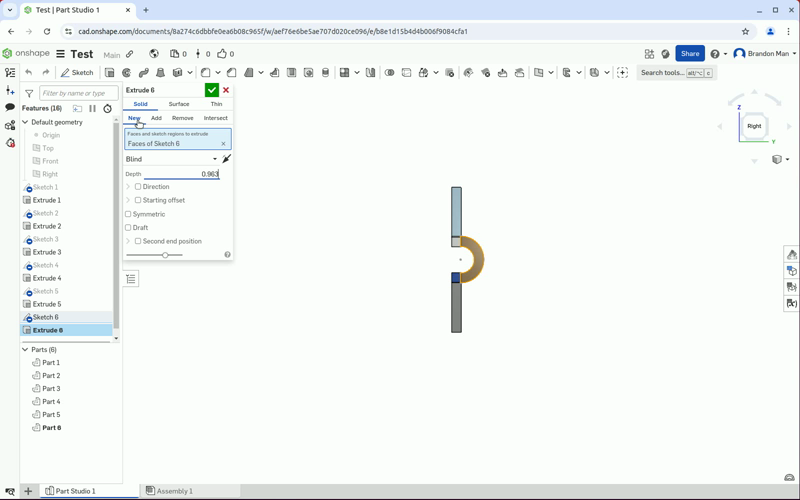
key(enter)
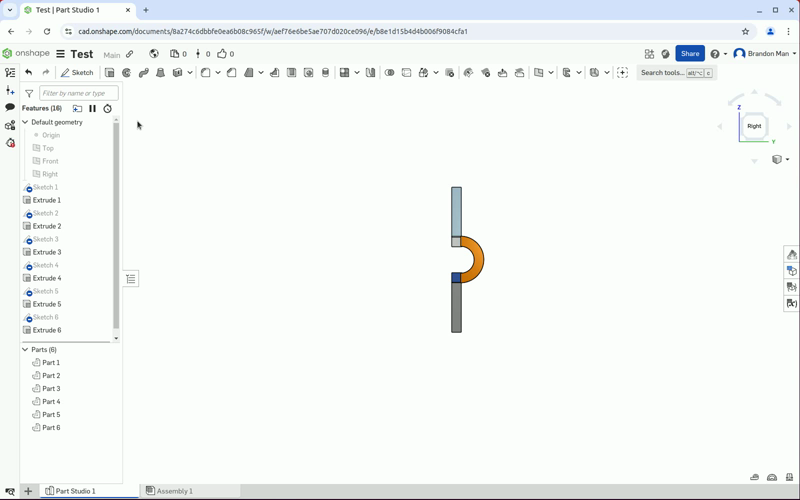
key(shift+h)
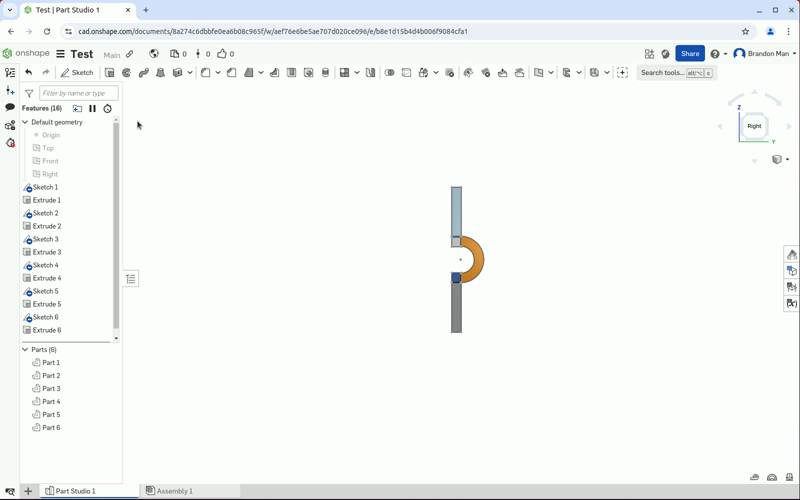
key(shift+h)
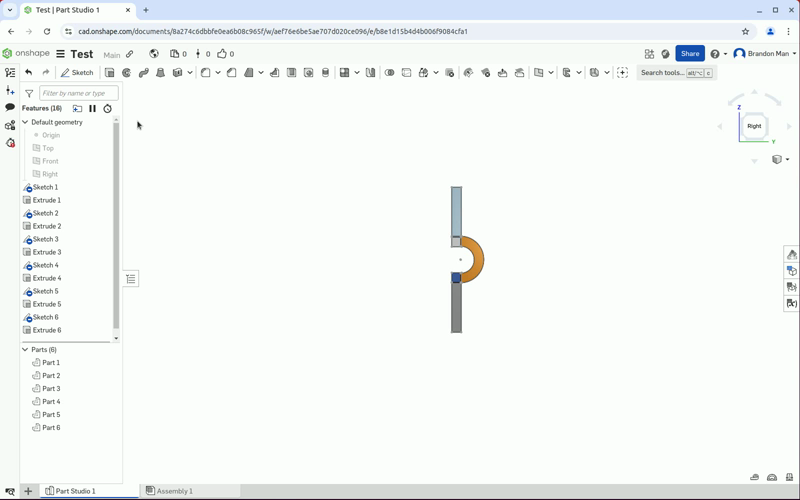
key(shift+7)
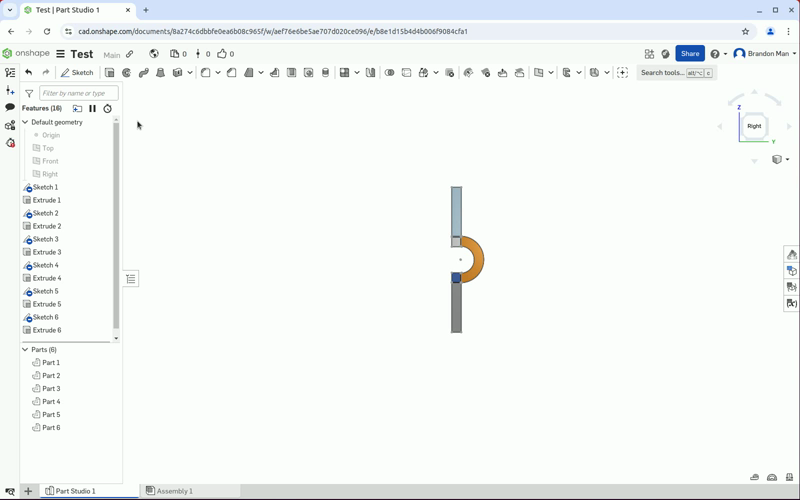
key(right, 2)
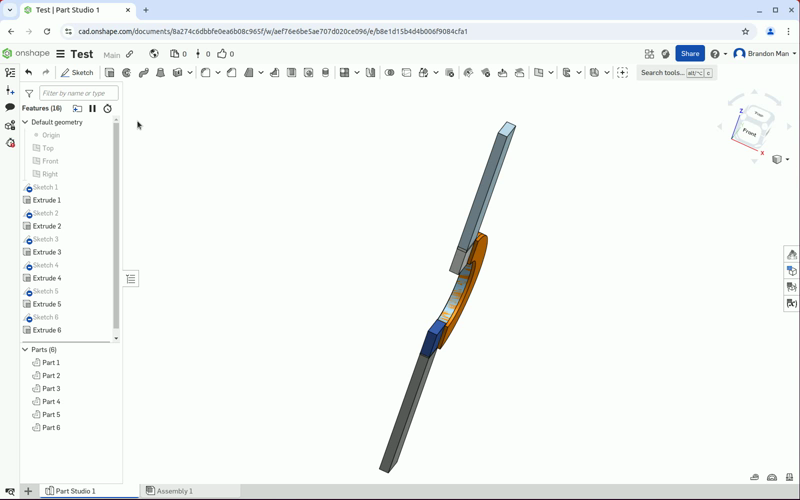
key(down, 2)
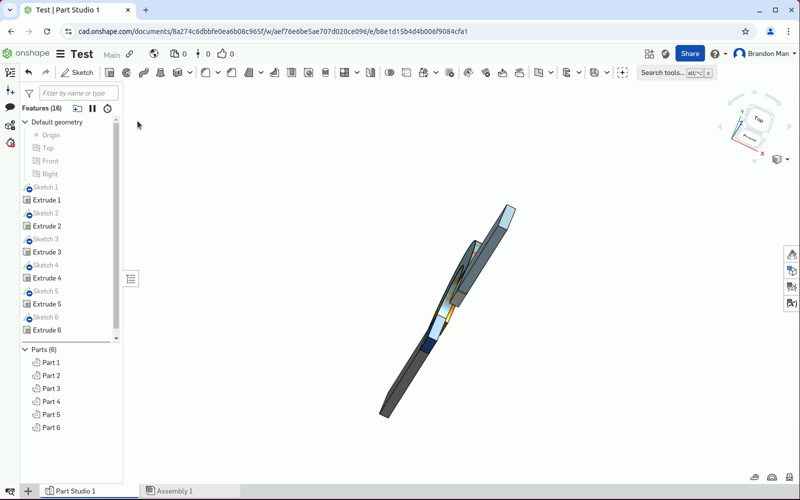
key(up, 2)
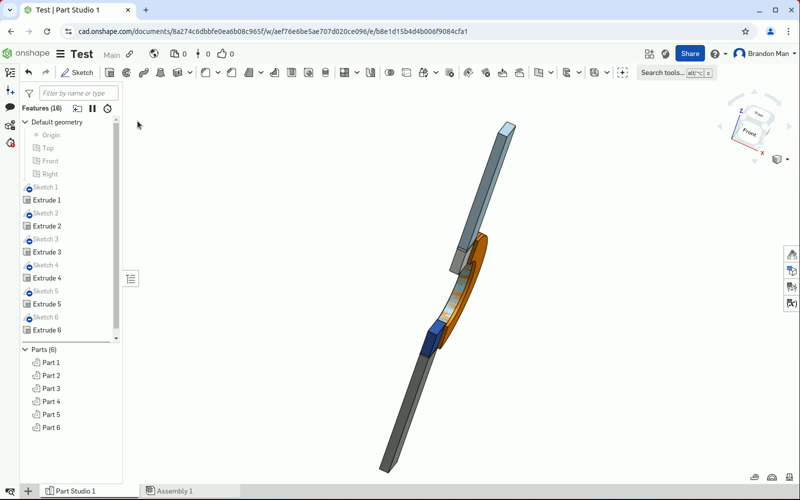
key(left, 2)
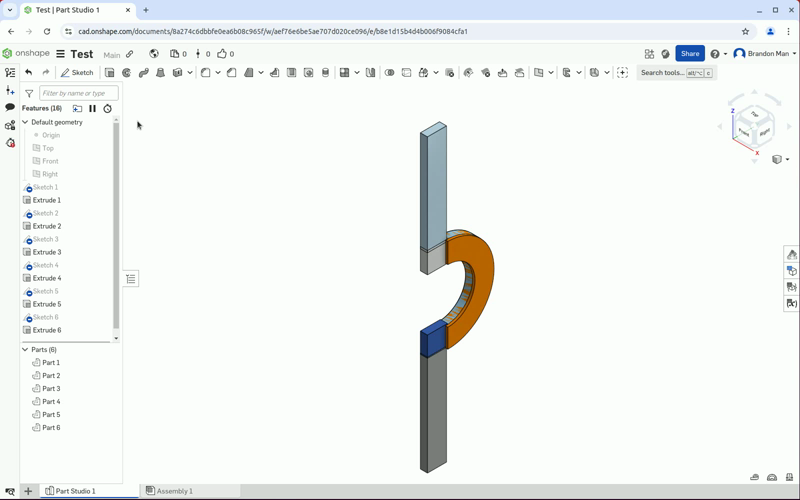
mouse_move(69, 189)
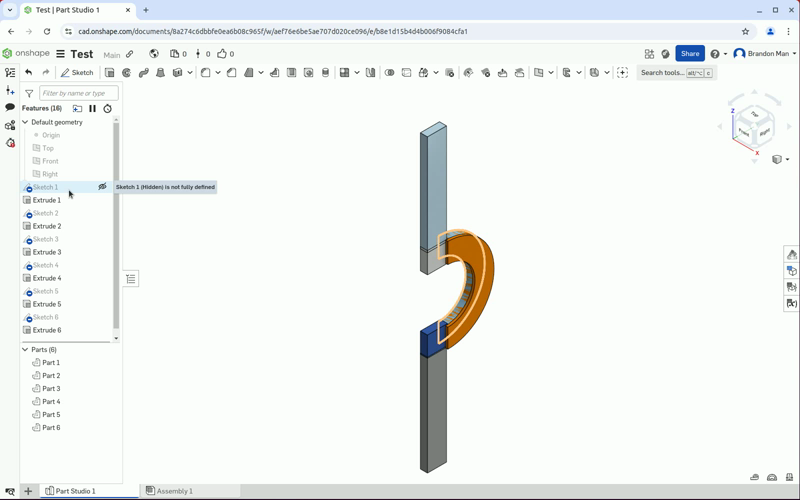
click(69, 189)